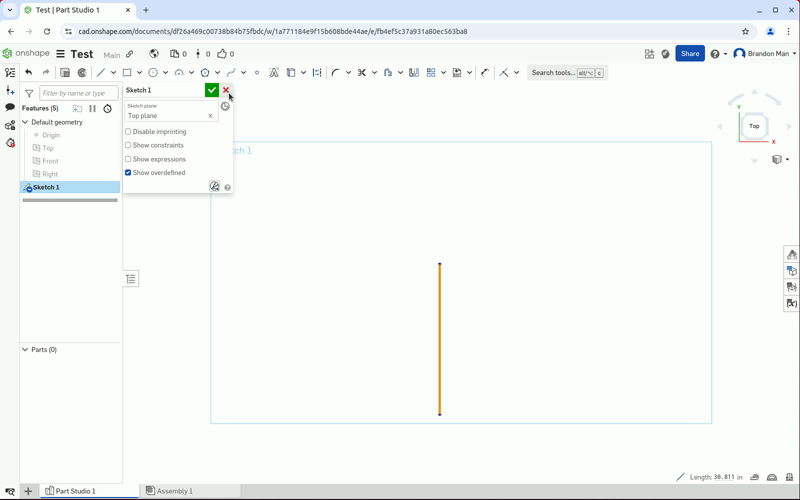
key(shift+h)
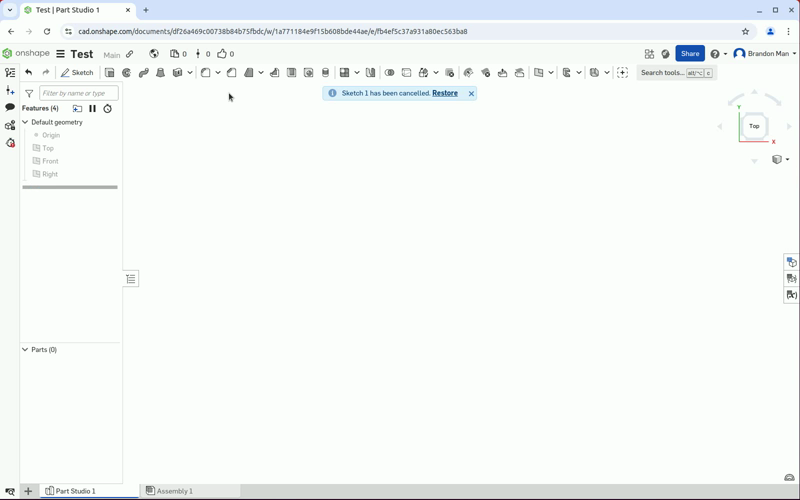
mouse_move(73, 352)
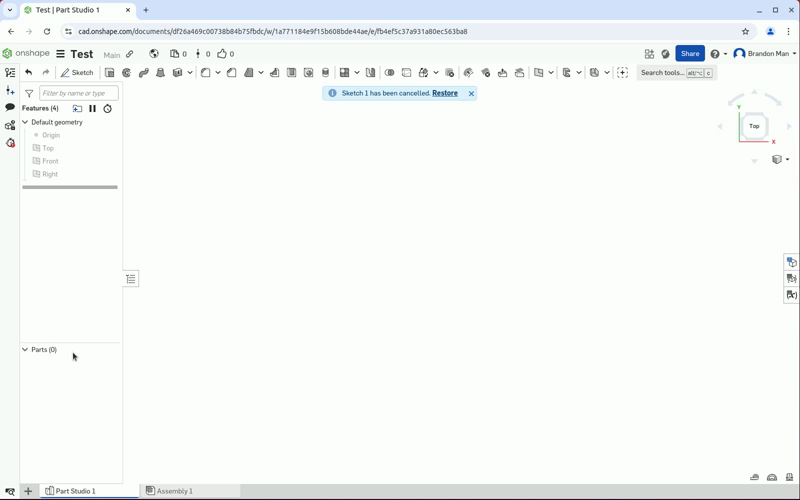
key(y)
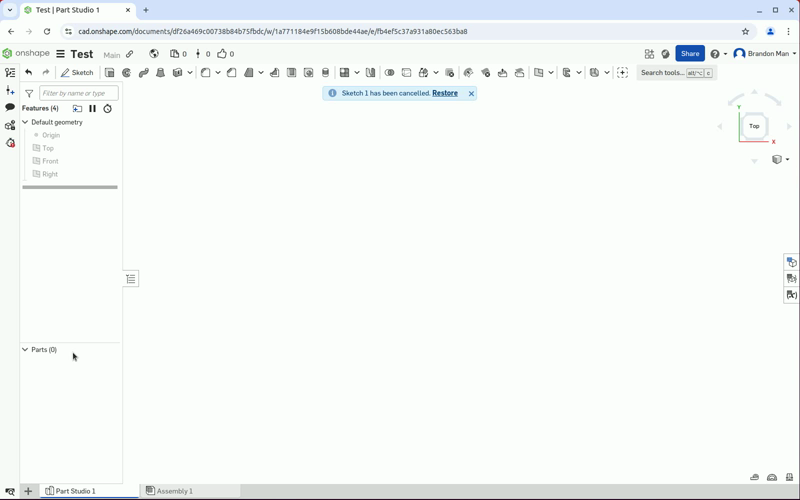
key(shift+p)
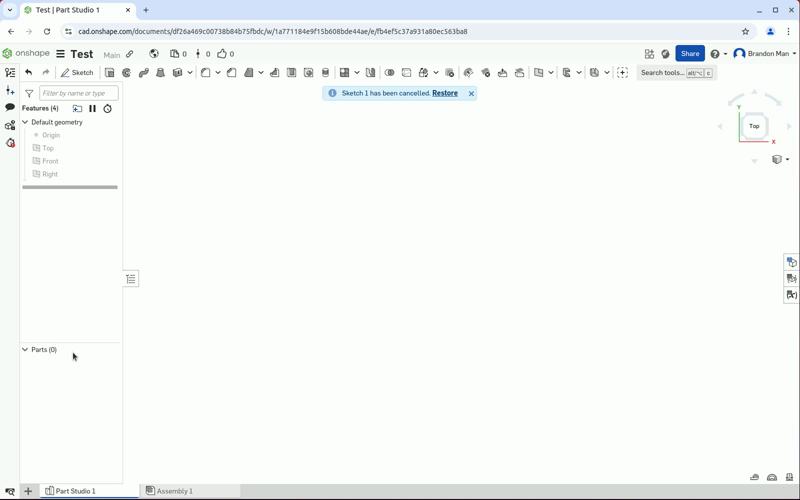
key(space)
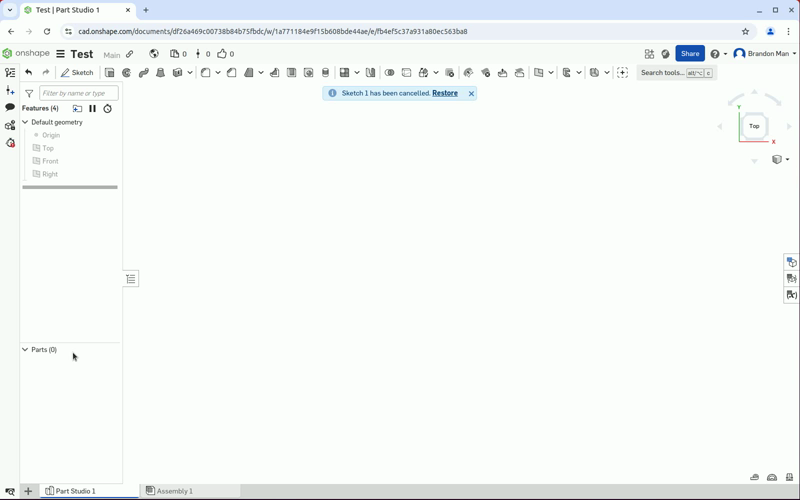
key_down(shift)
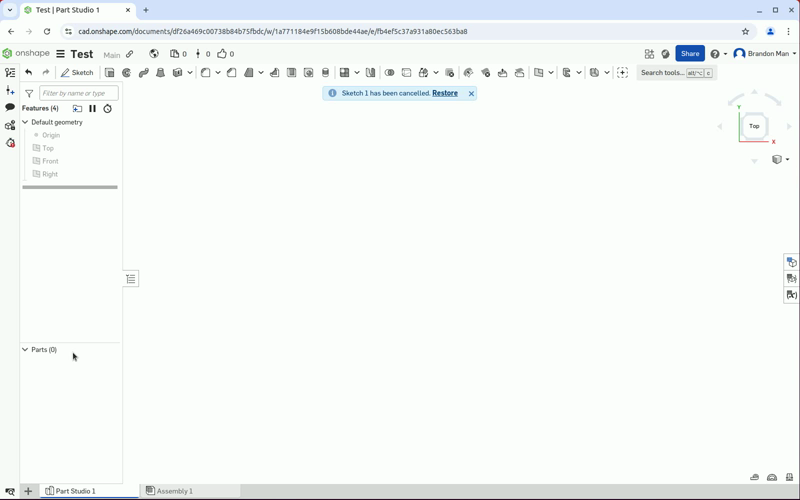
key(up)
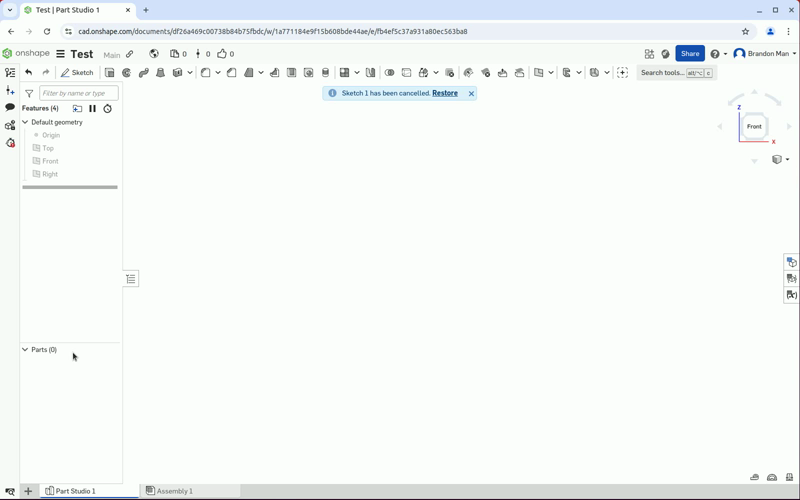
key_up(shift)
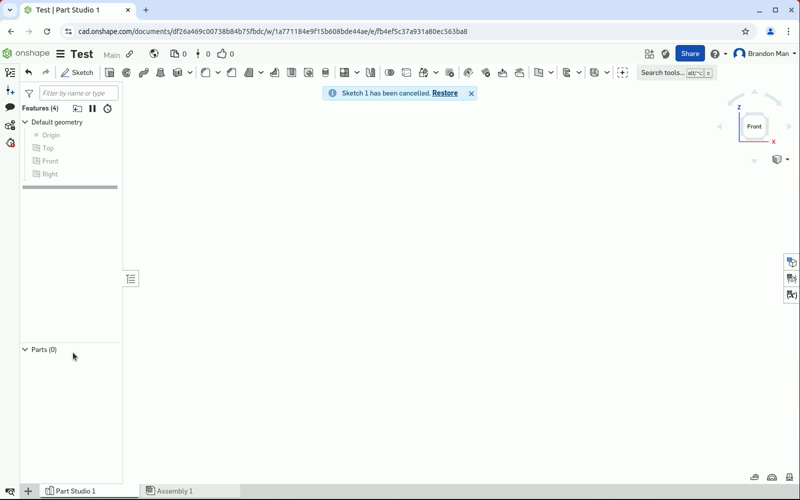
mouse_move(73, 352)
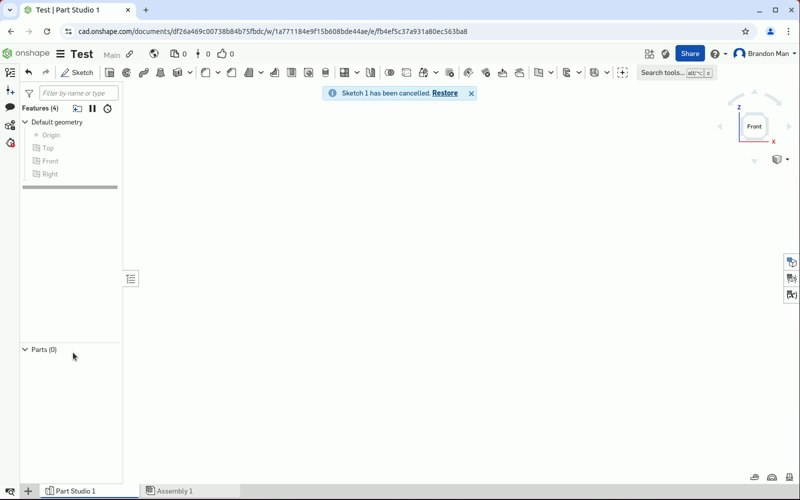
key(shift+y)
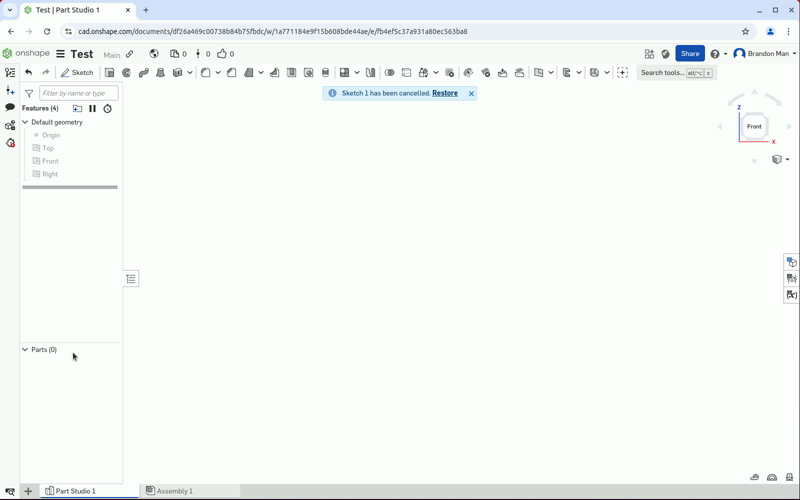
key(shift+s)
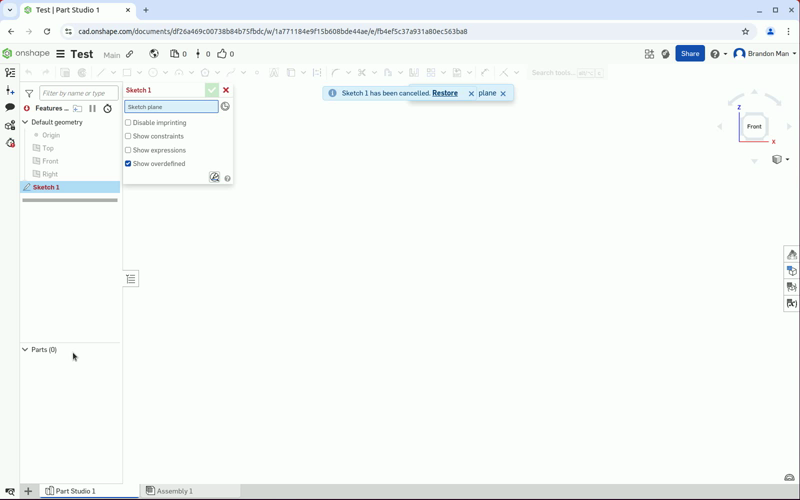
mouse_move(73, 163)
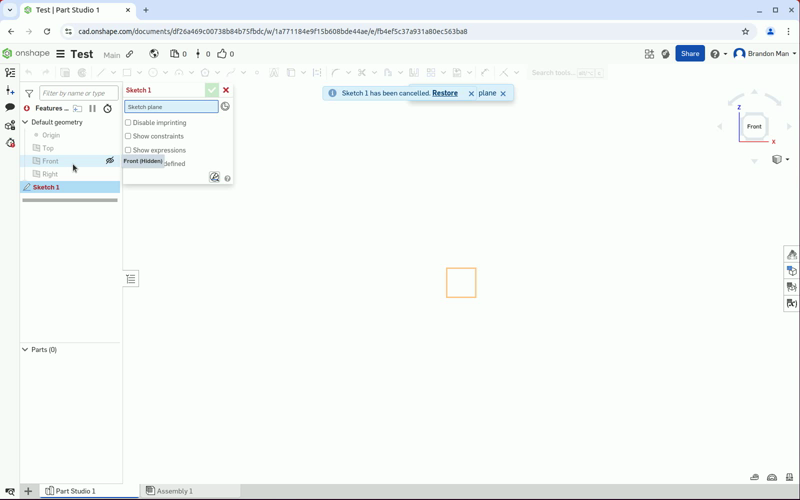
click(73, 163)
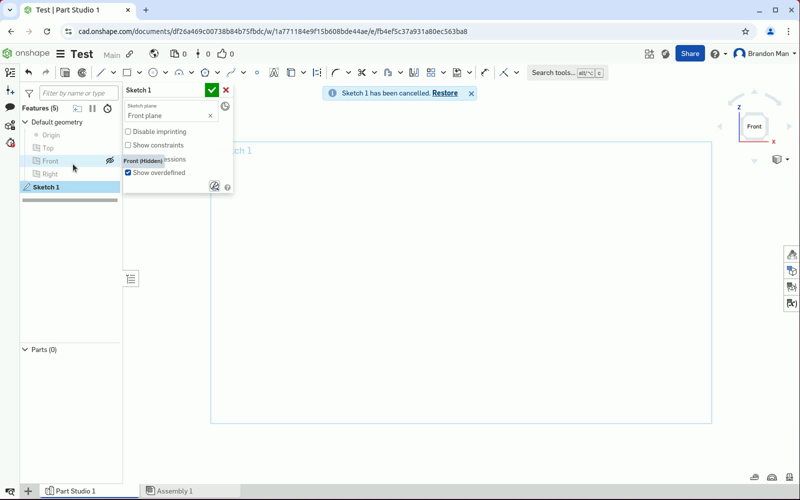
mouse_move(73, 352)
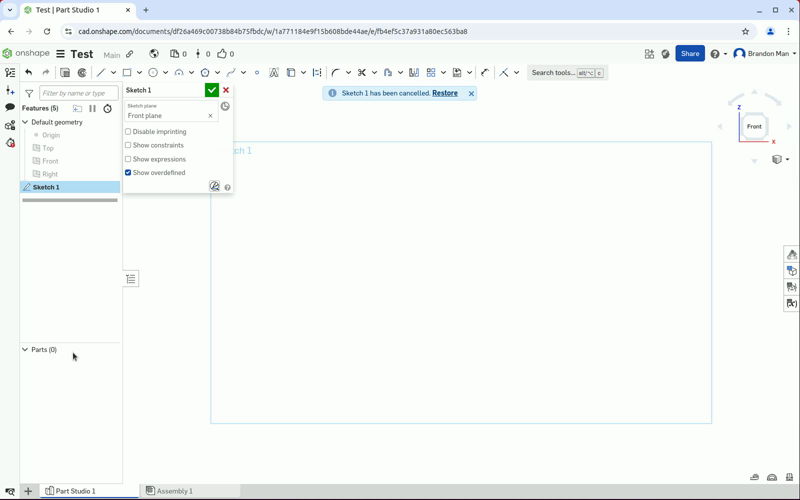
key(y)
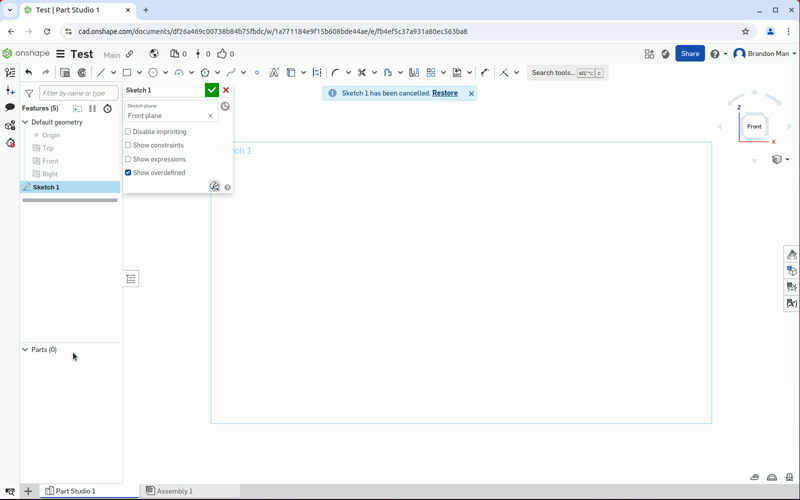
key(c)
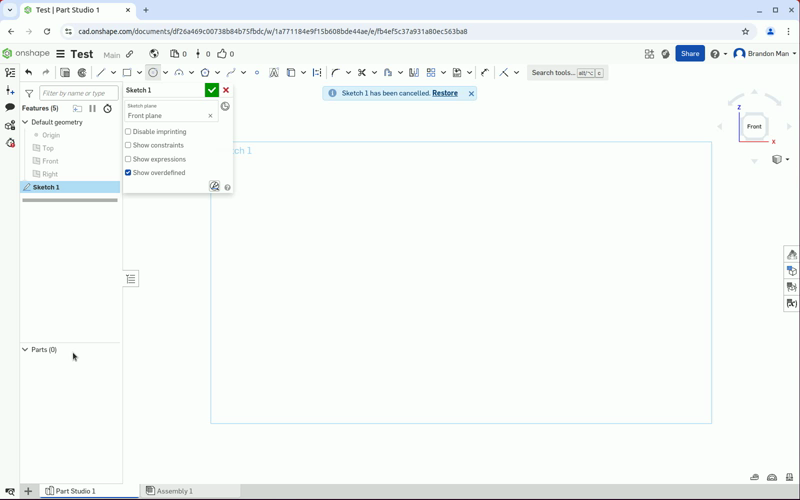
key_down(shift)
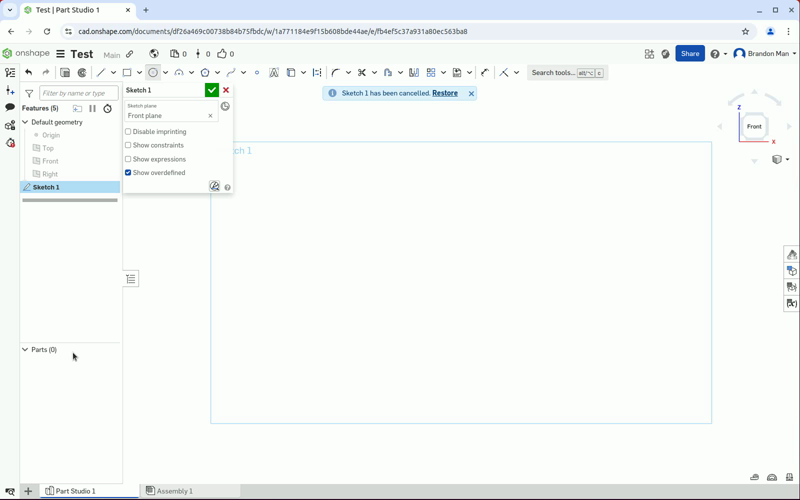
mouse_move(461, 178)
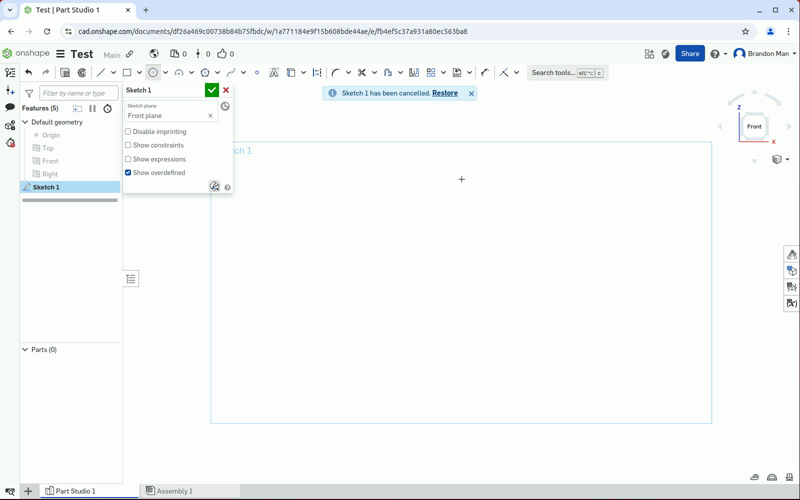
click(461, 178)
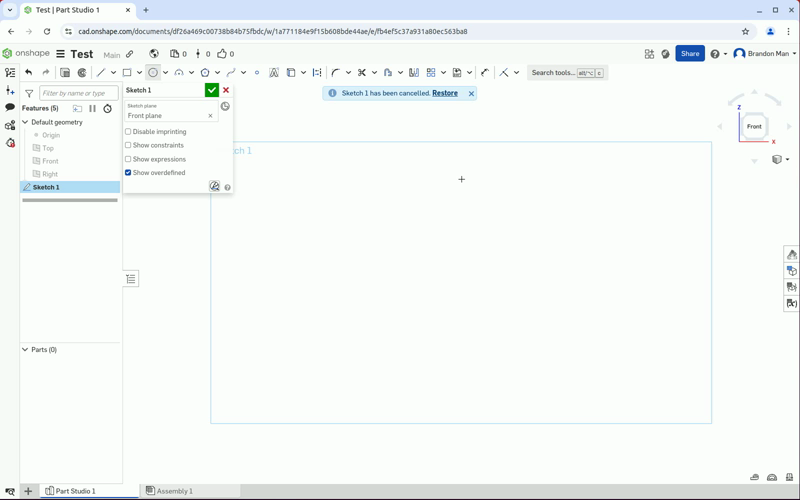
key_up(shift)
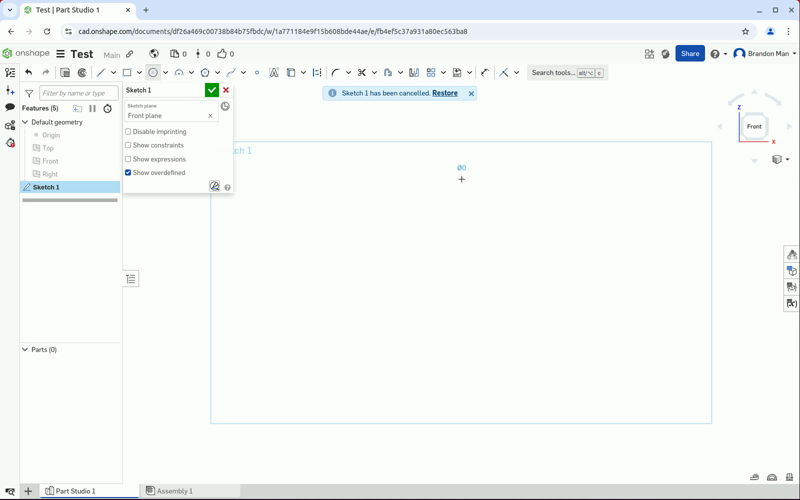
mouse_move(471, 178)
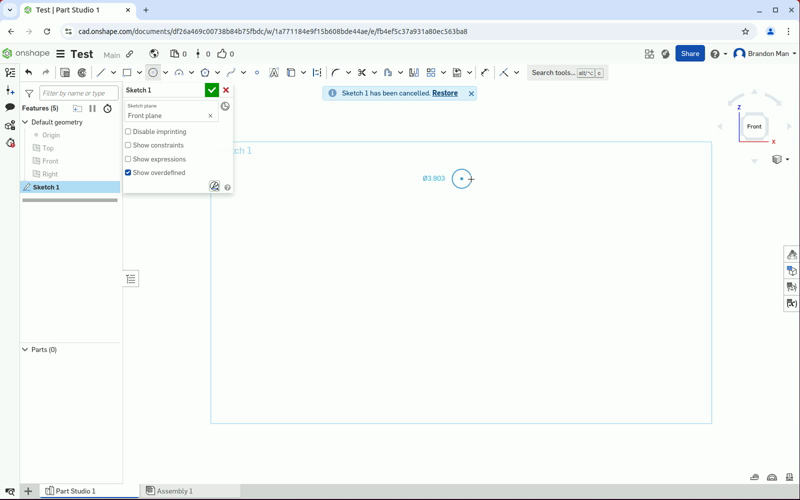
click(471, 178)
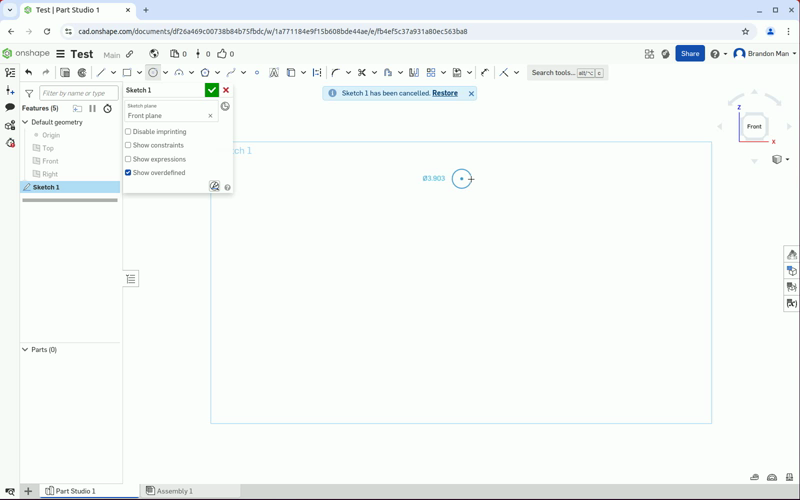
key(esc)
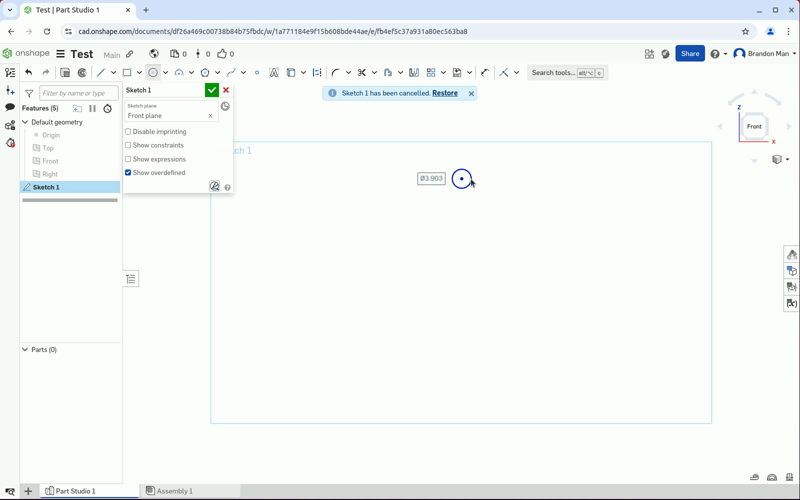
key(c)
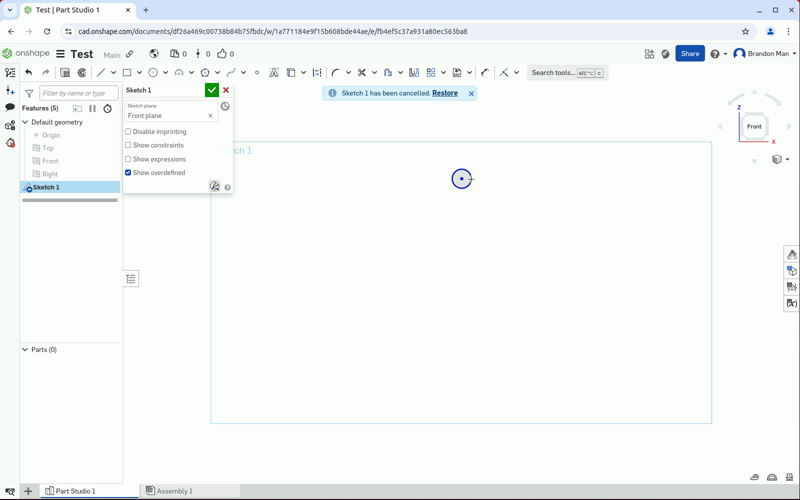
key_down(shift)
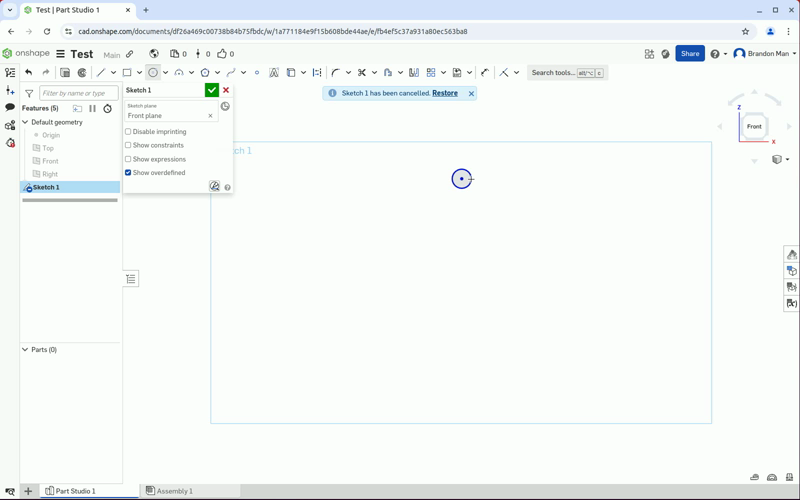
mouse_move(461, 178)
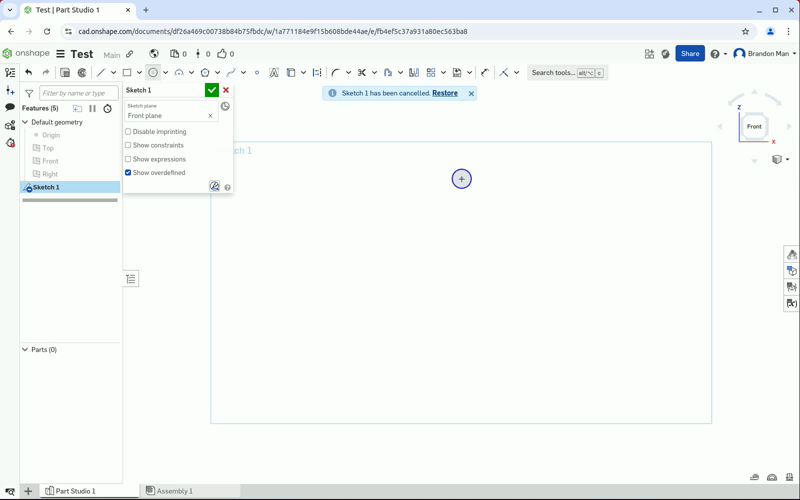
click(461, 178)
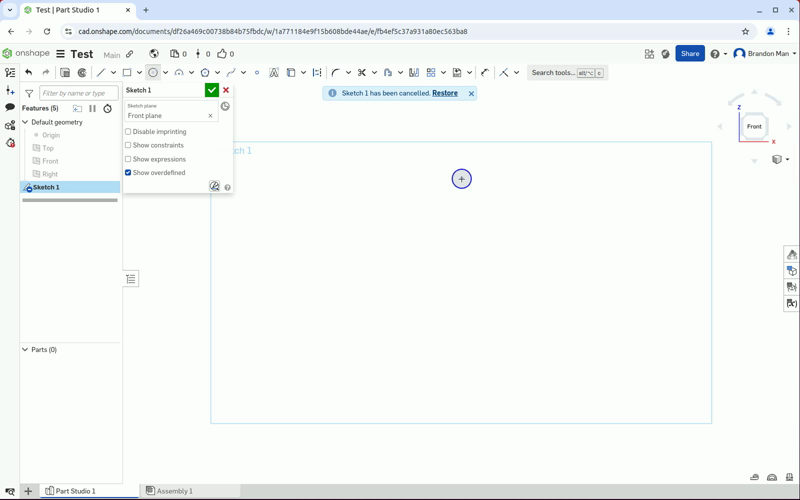
key_up(shift)
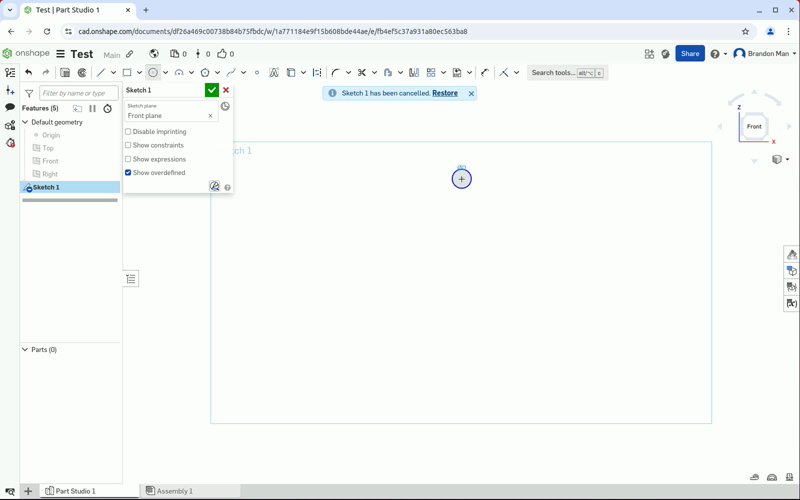
mouse_move(464, 178)
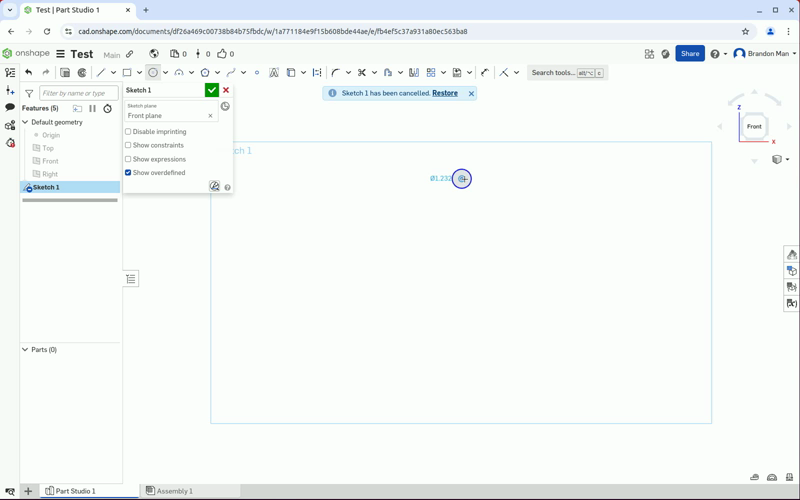
scroll(6)
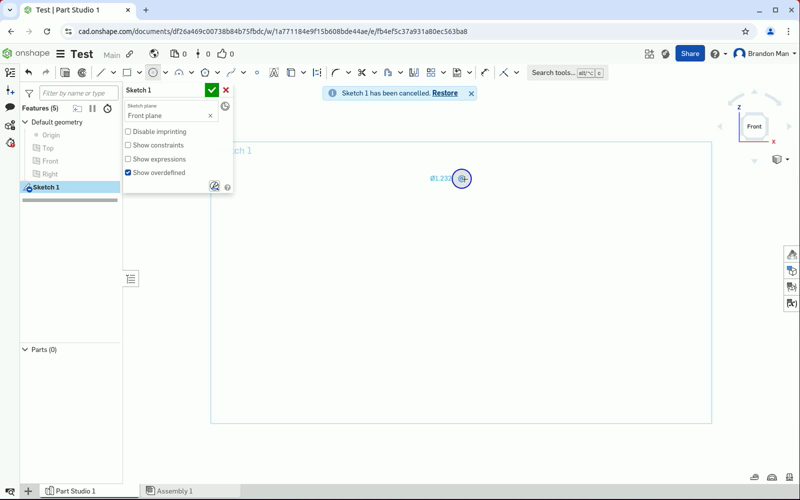
scroll(6)
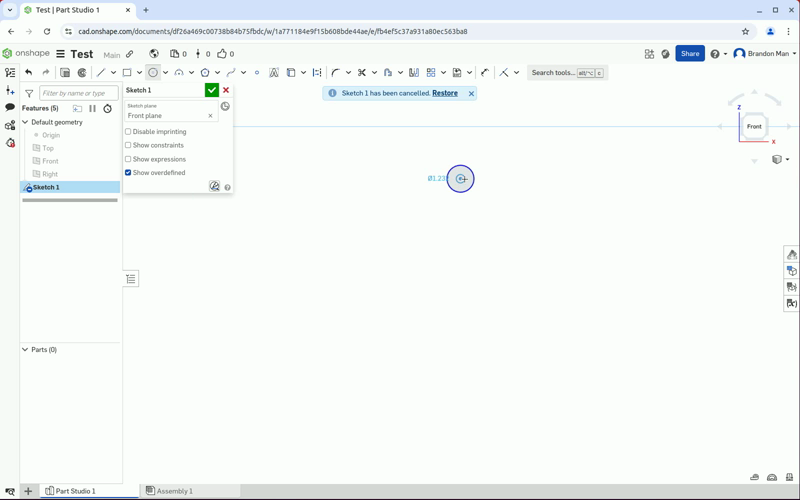
scroll(6)
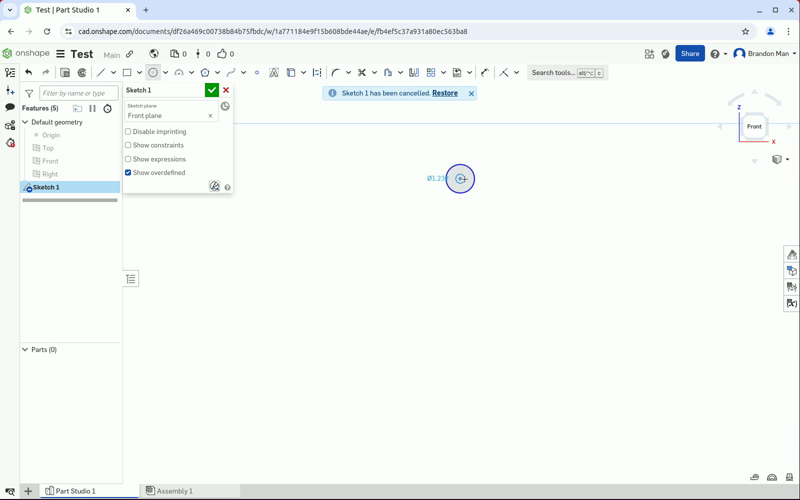
scroll(6)
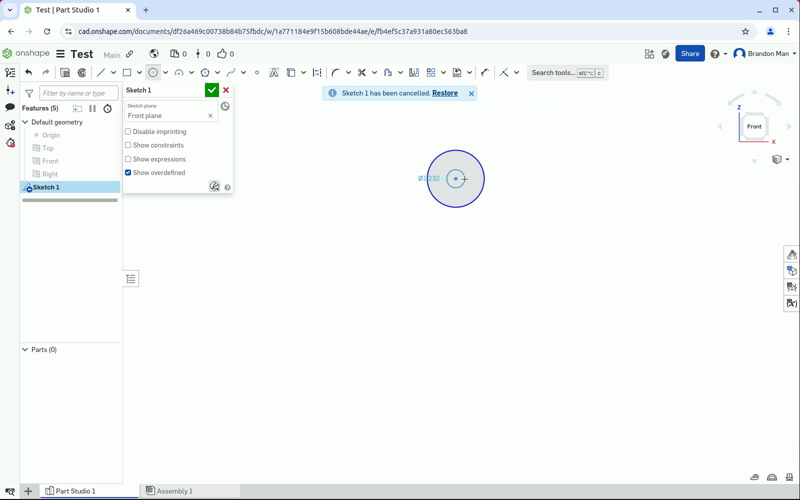
scroll(6)
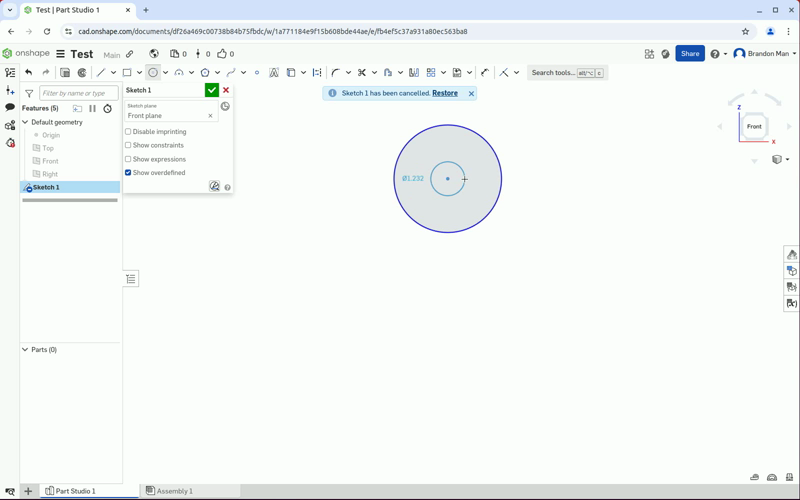
scroll(6)
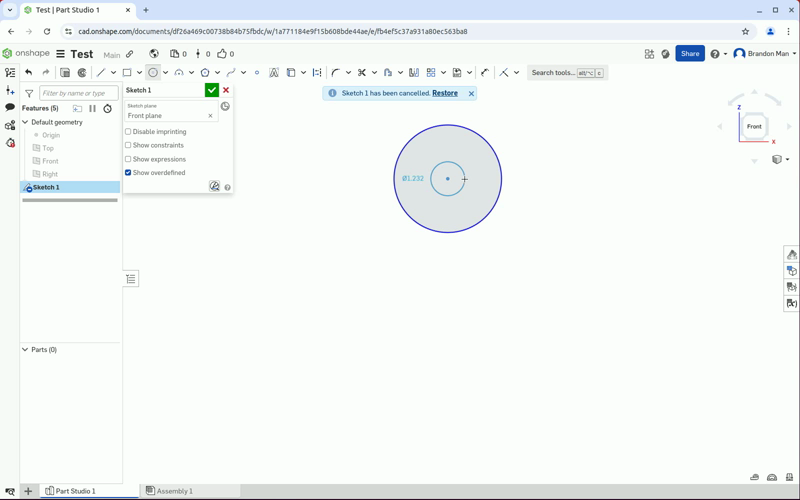
scroll(6)
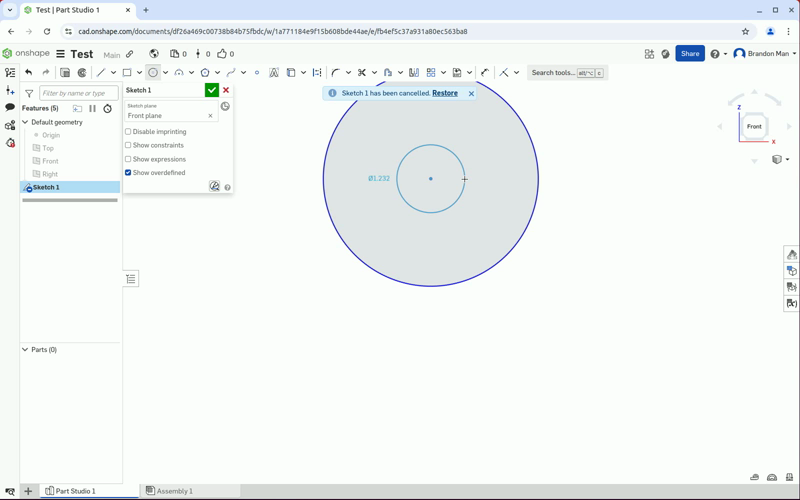
click(464, 178)
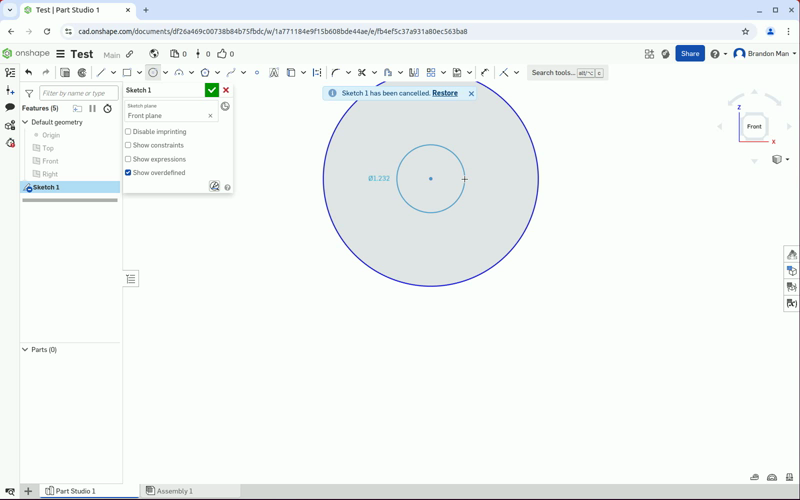
scroll(-6)
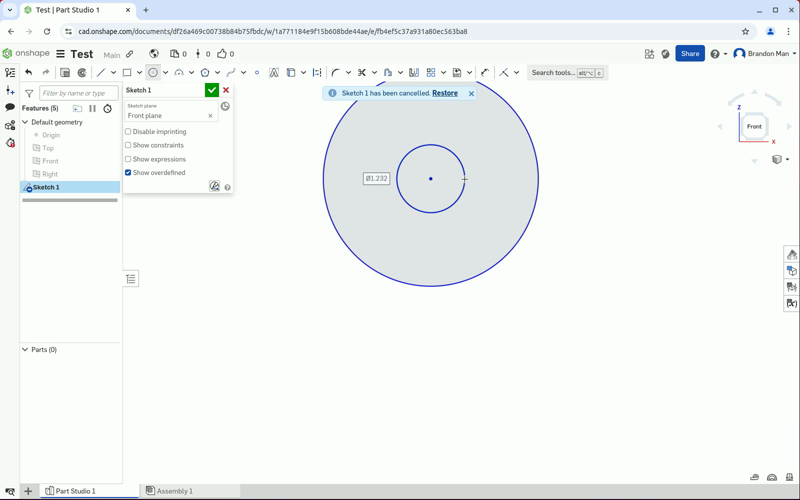
scroll(-6)
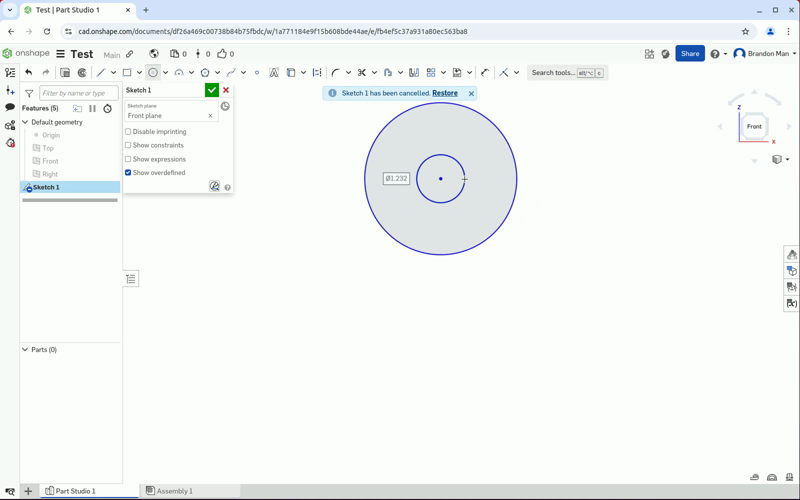
scroll(-6)
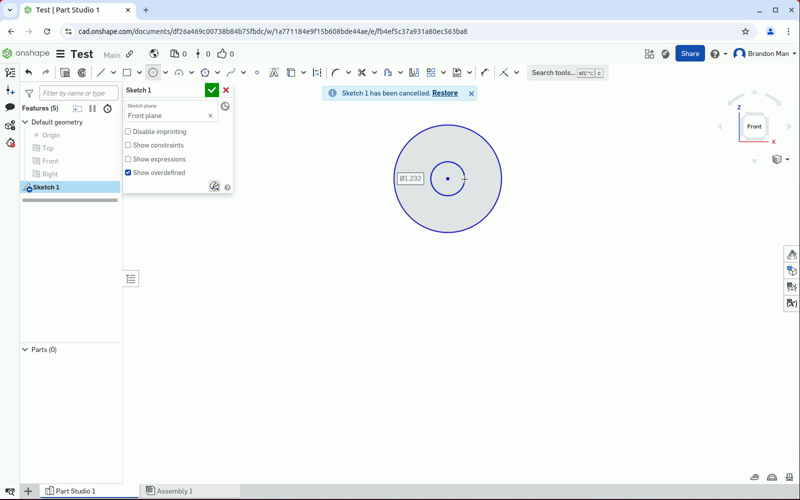
scroll(-6)
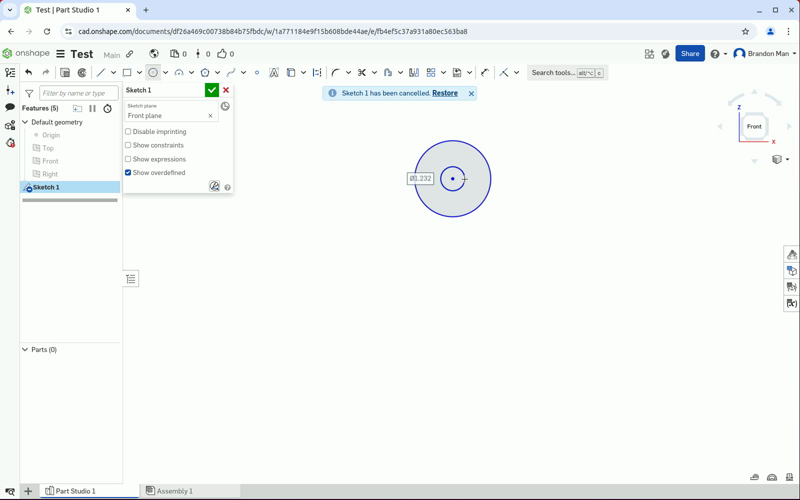
scroll(-6)
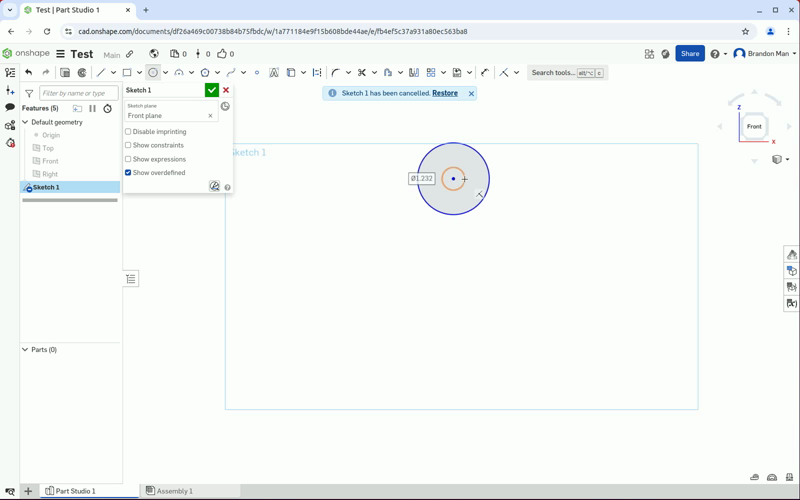
scroll(-6)
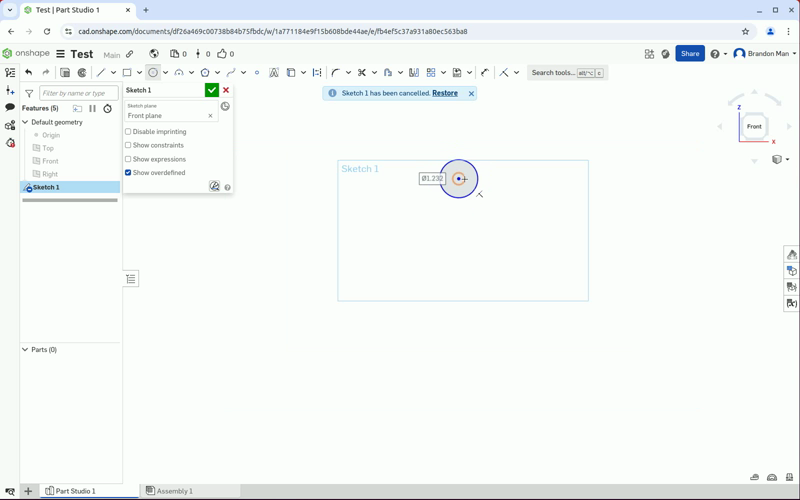
scroll(-6)
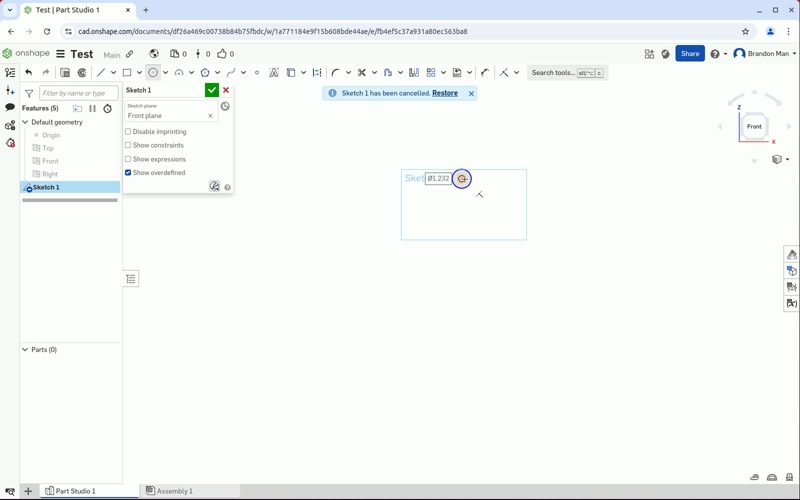
key(esc)
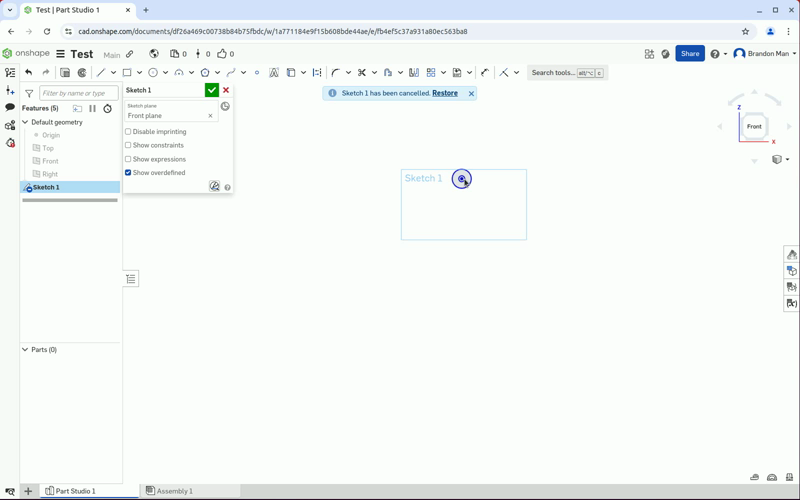
mouse_move(455, 180)
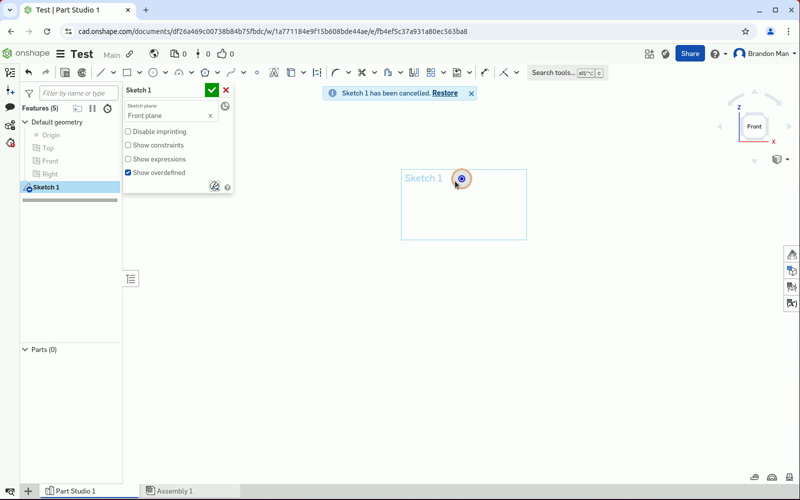
scroll(6)
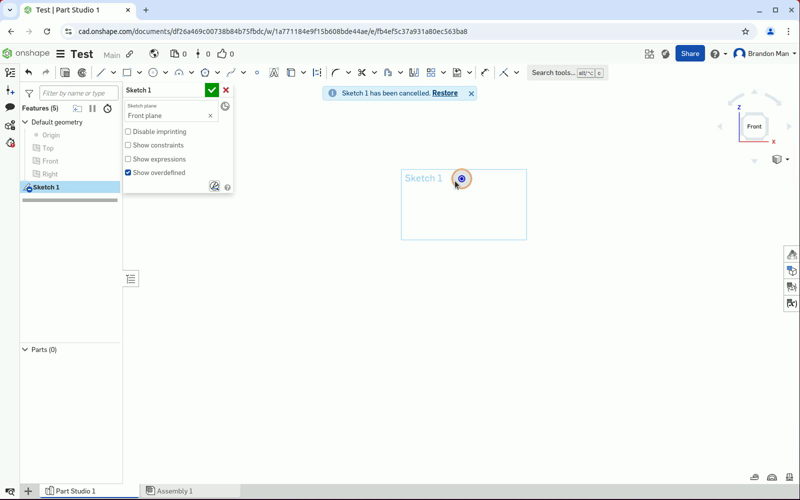
scroll(6)
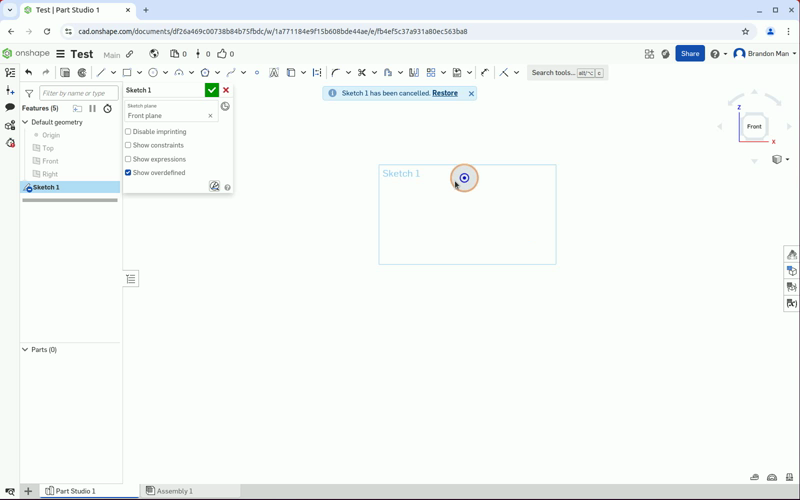
scroll(6)
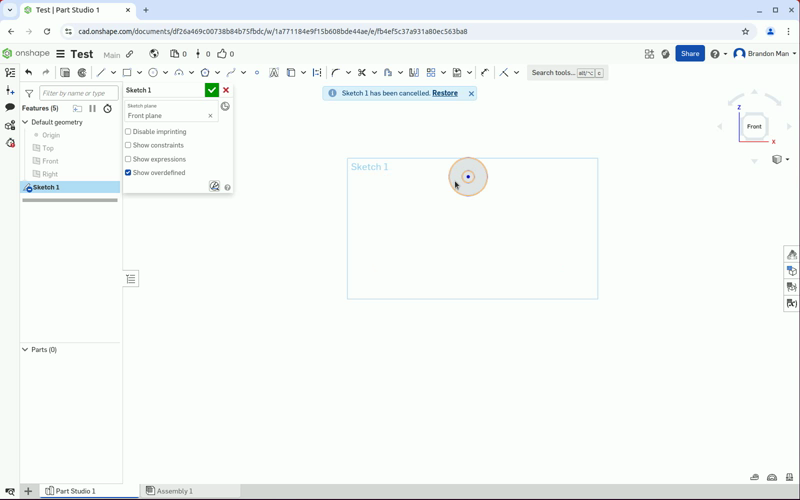
scroll(6)
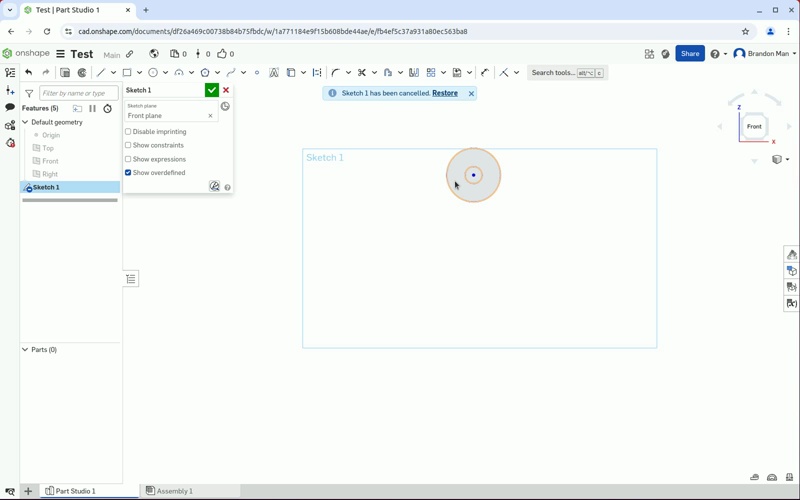
scroll(6)
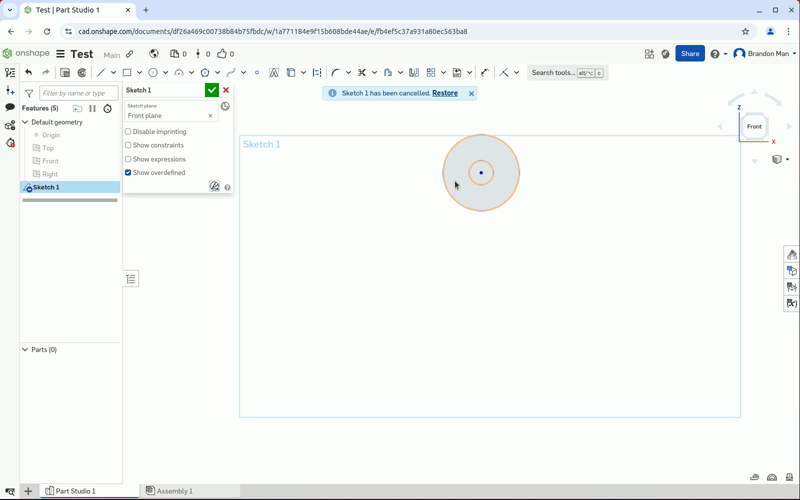
scroll(6)
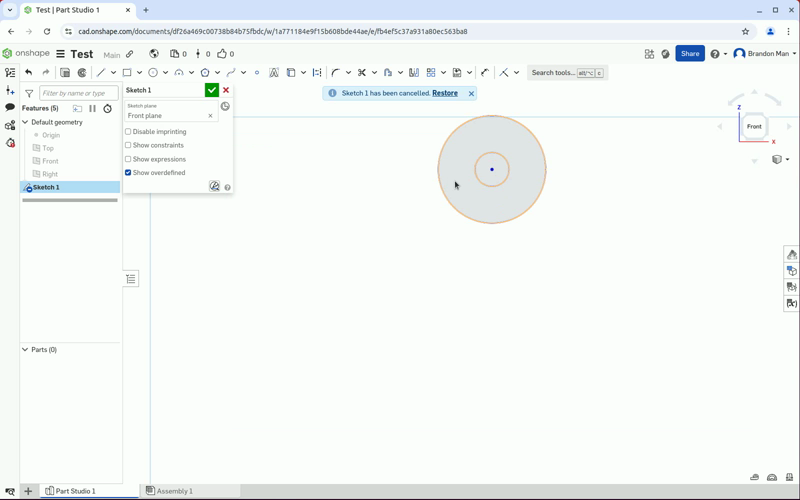
scroll(6)
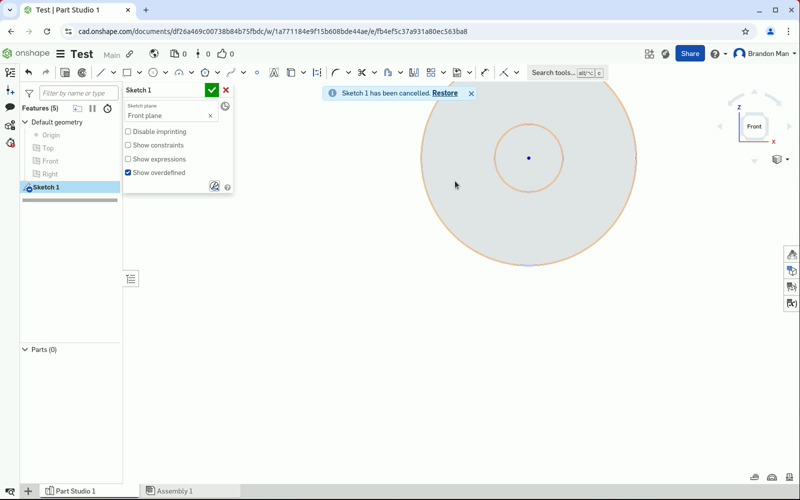
click(455, 180)
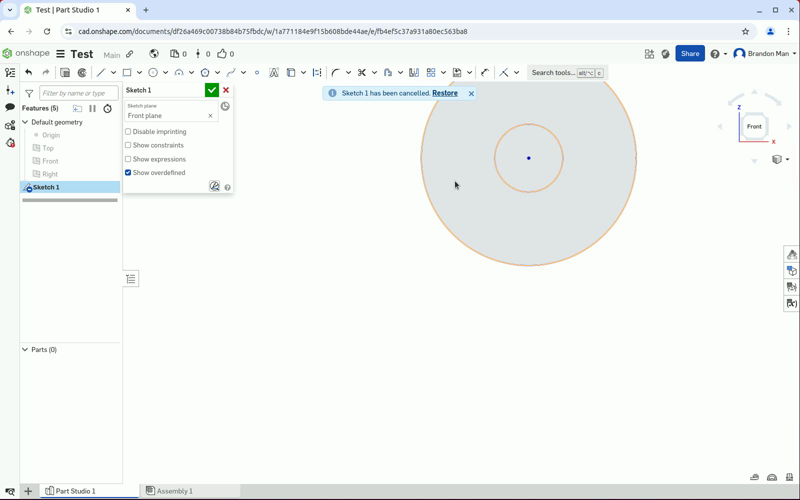
scroll(-6)
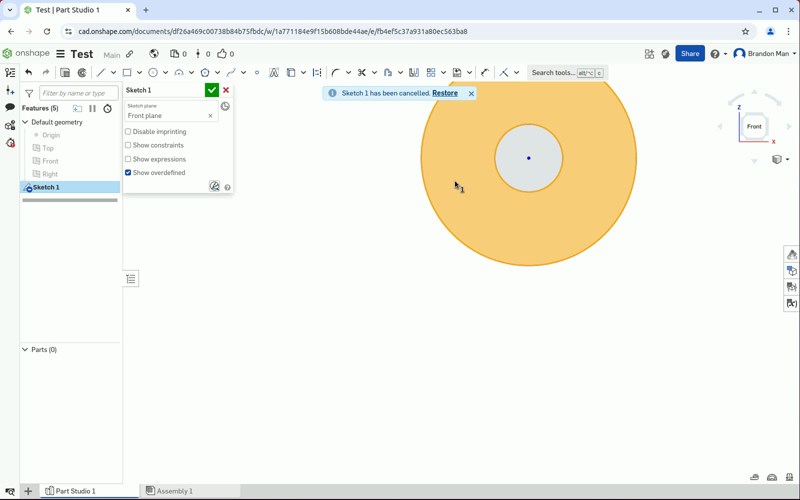
scroll(-6)
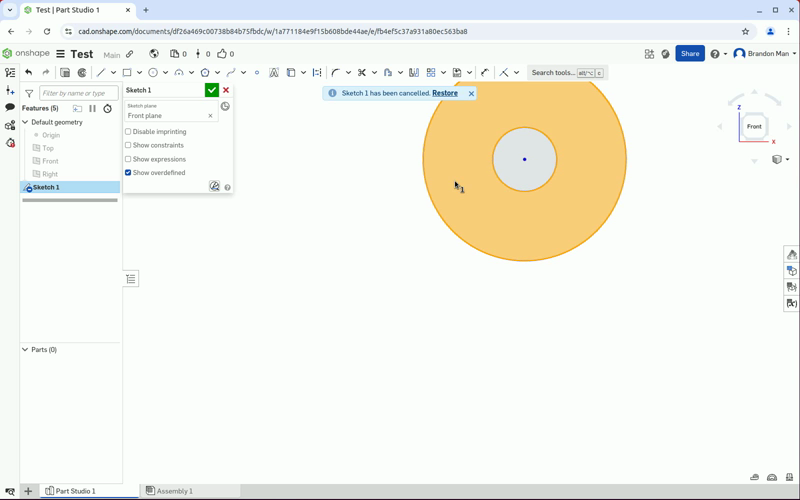
scroll(-6)
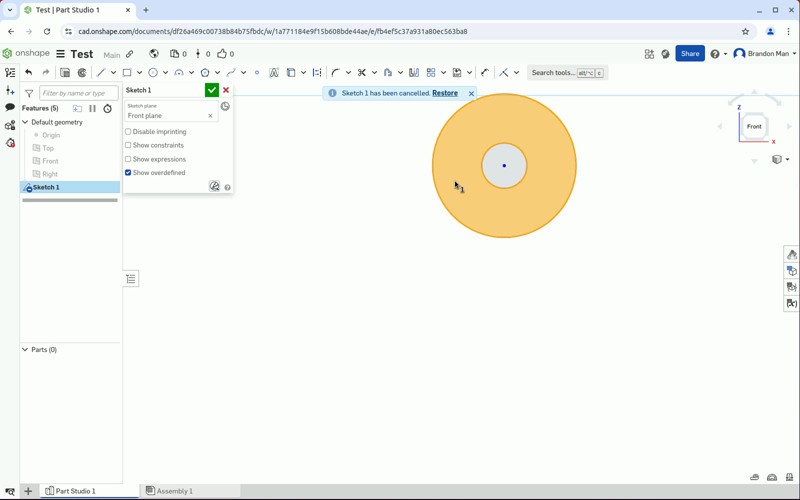
scroll(-6)
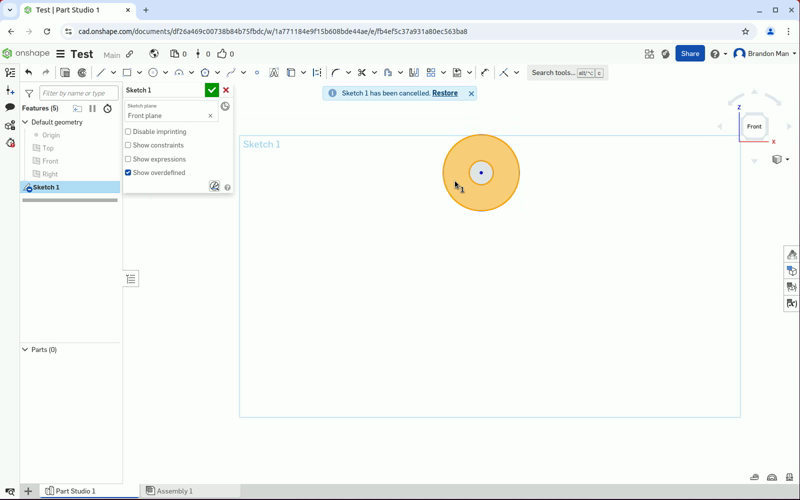
scroll(-6)
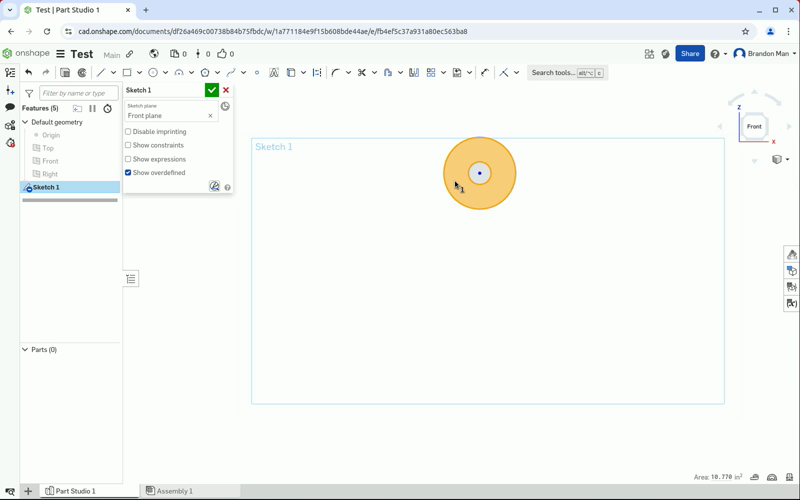
scroll(-6)
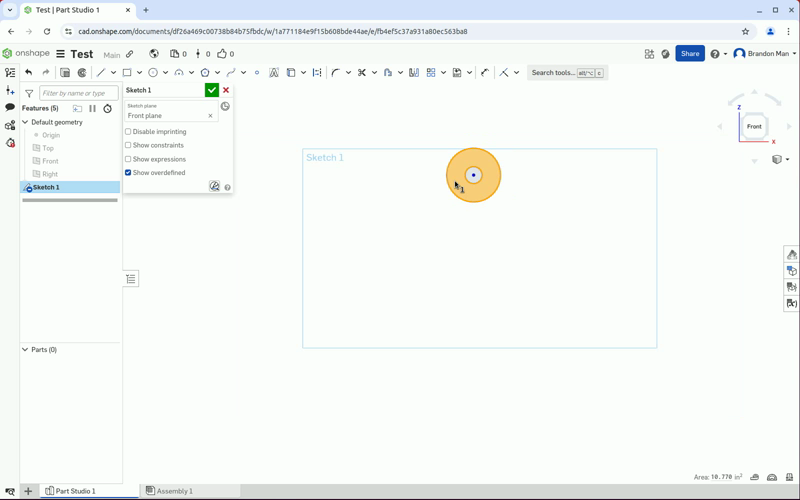
scroll(-6)
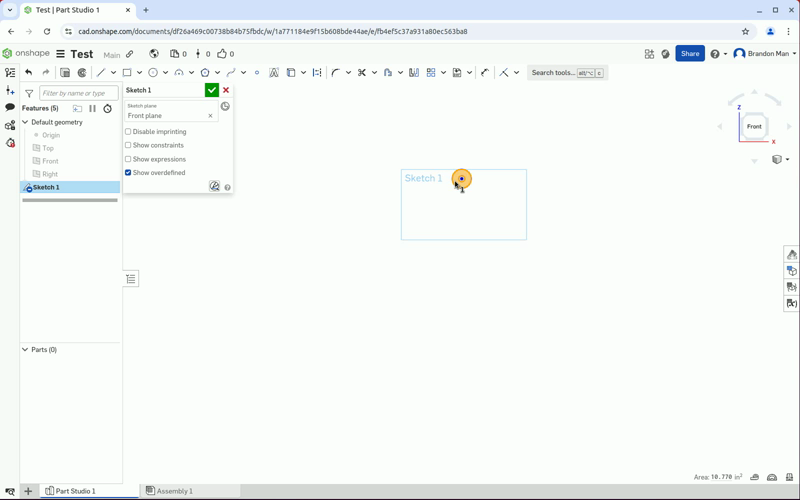
mouse_move(73, 352)
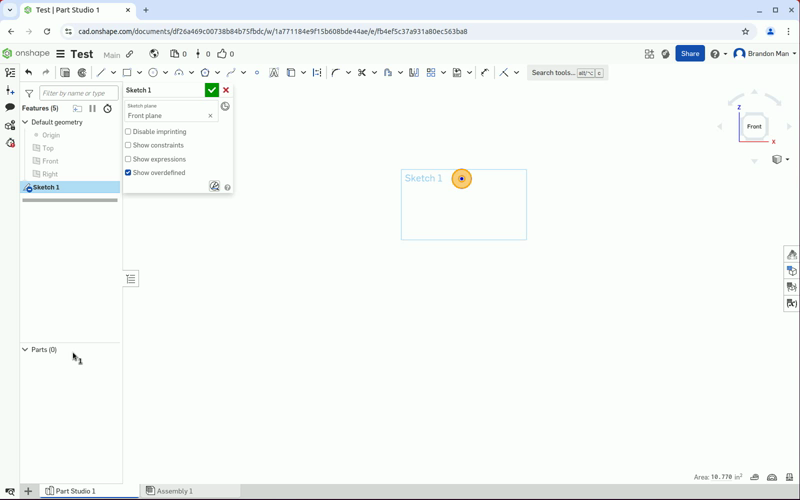
key(shift+y)
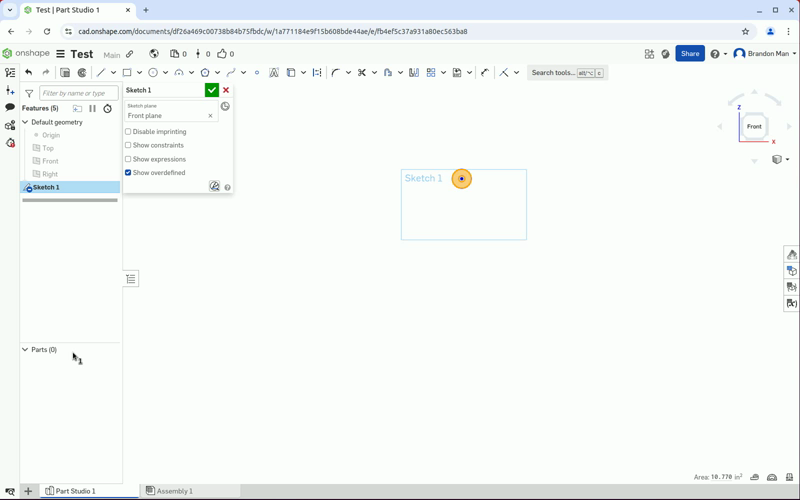
key(shift+e)
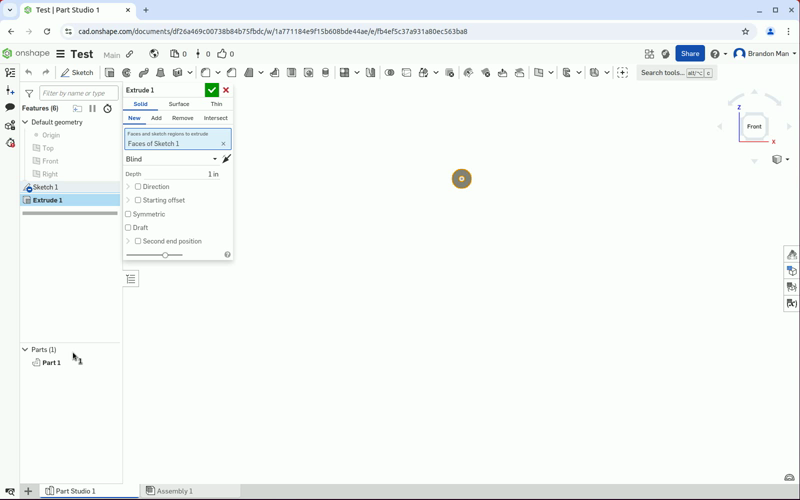
mouse_move(143, 106)
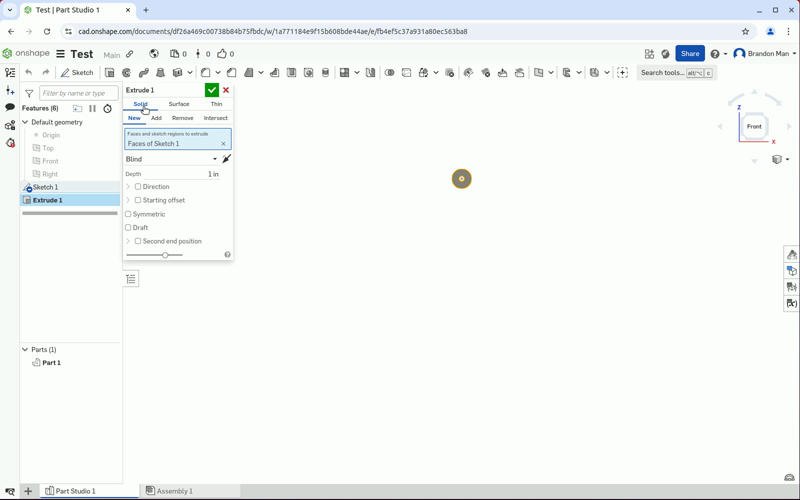
click(143, 106)
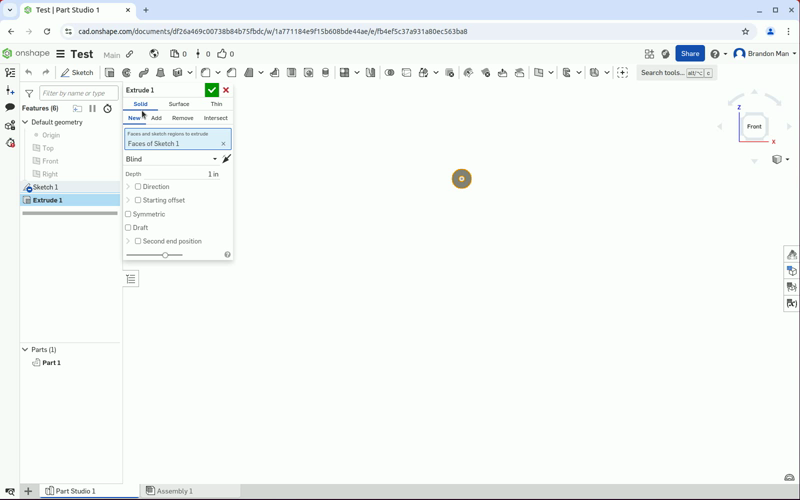
mouse_move(137, 120)
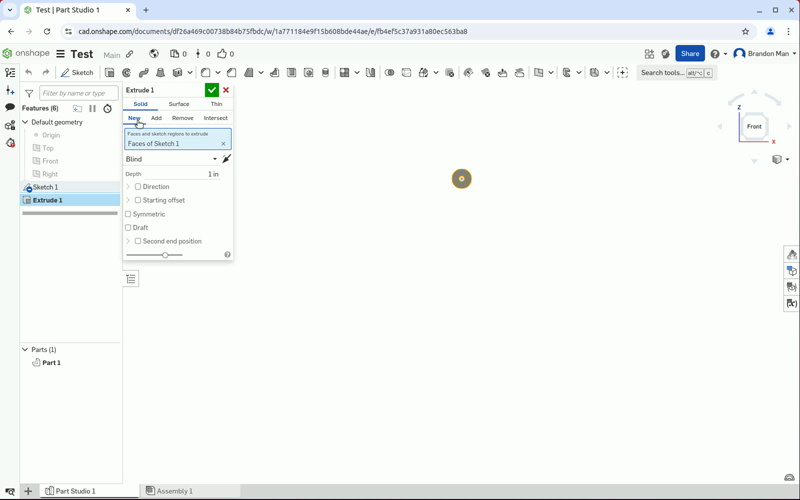
click(137, 120)
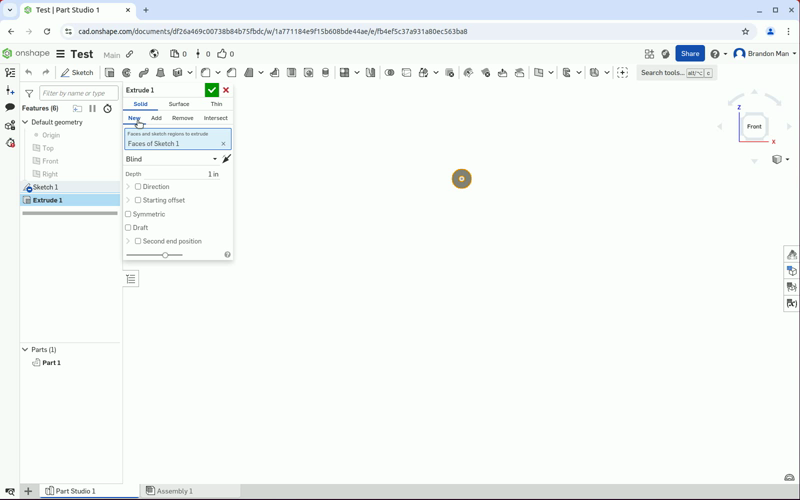
key(tab, 4)
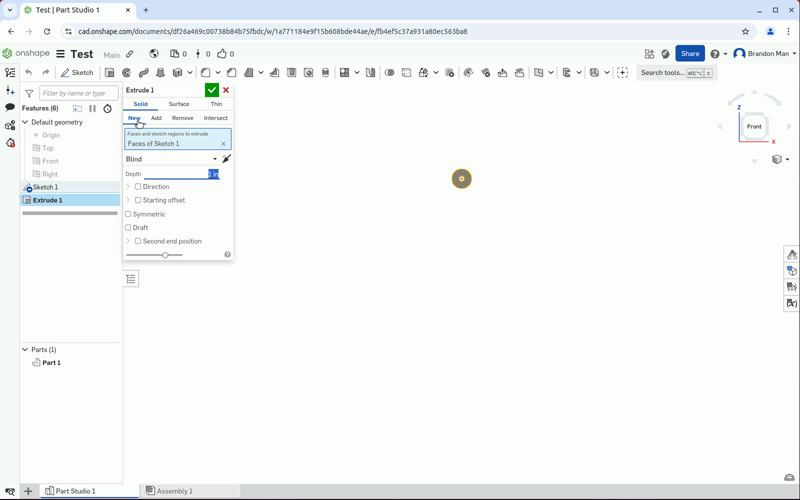
text(0.481)
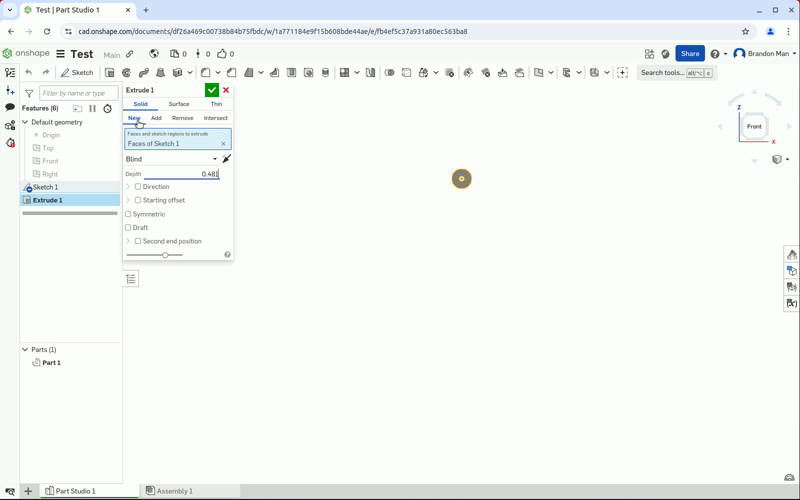
key(enter)
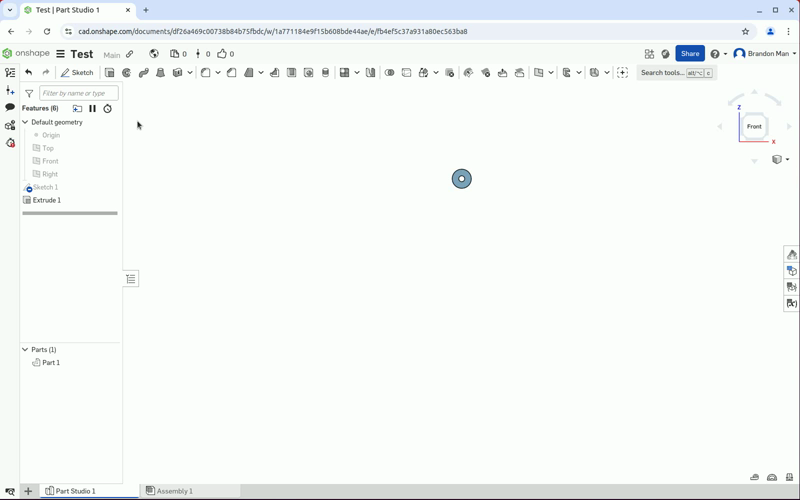
key(shift+h)
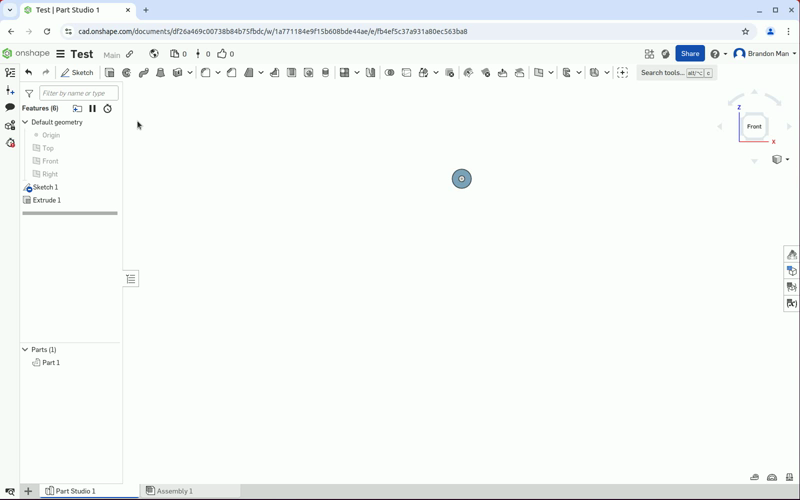
key(shift+h)
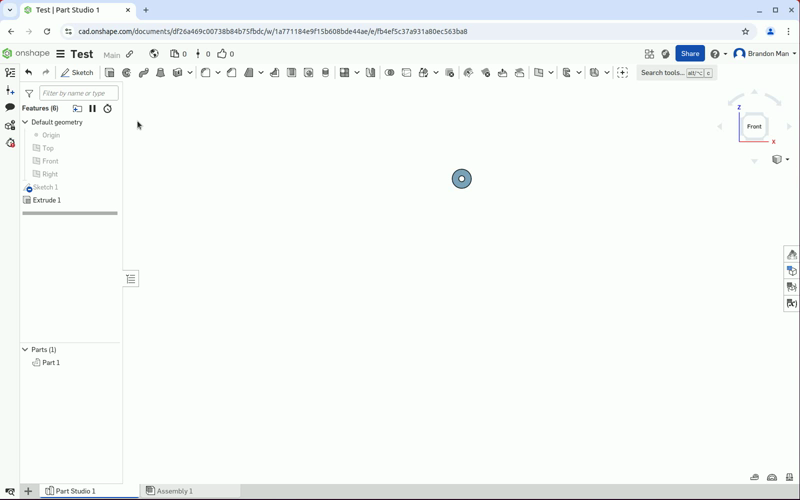
mouse_move(73, 189)
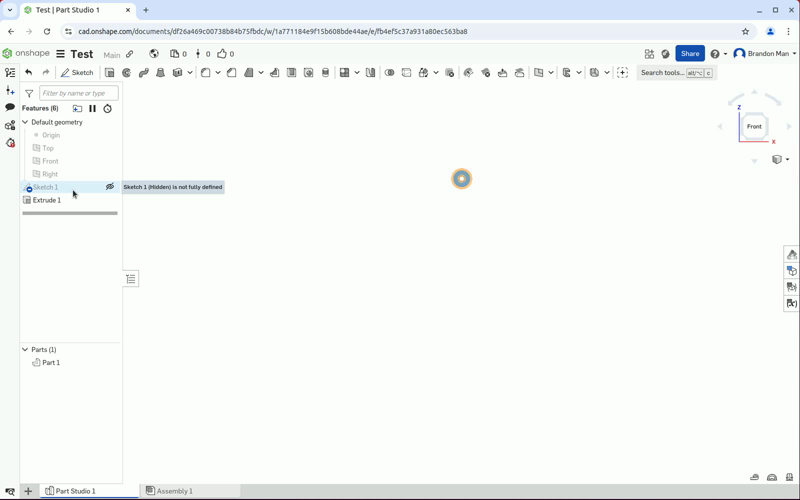
click(73, 189)
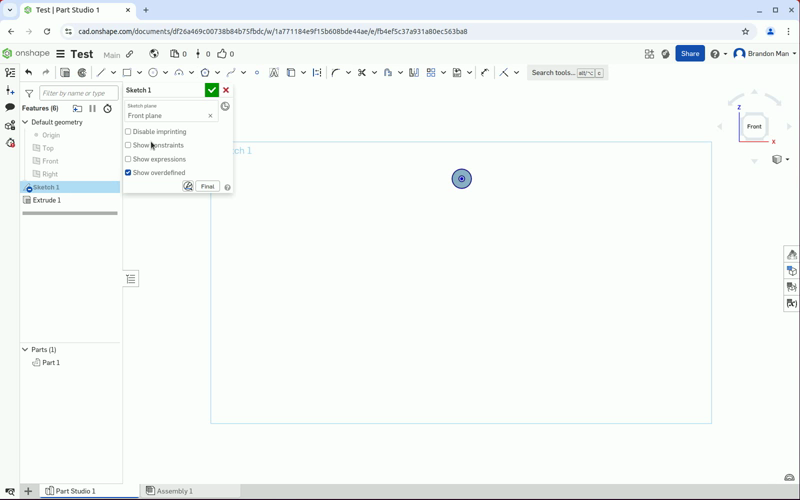
mouse_move(229, 92)
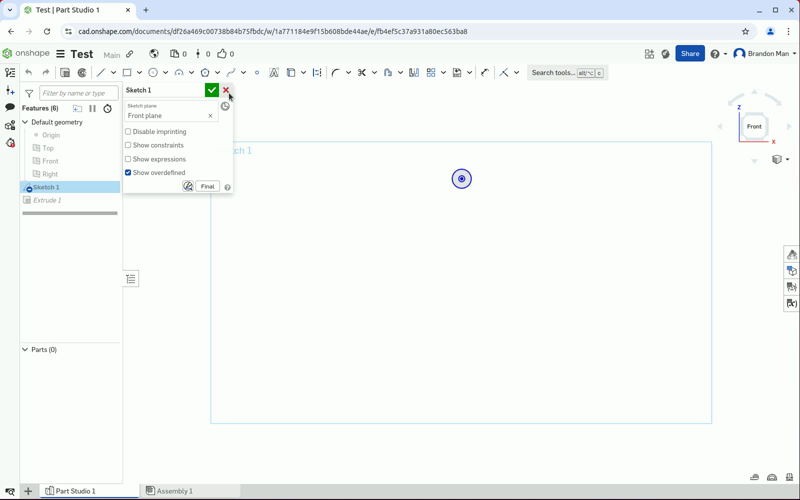
click(229, 92)
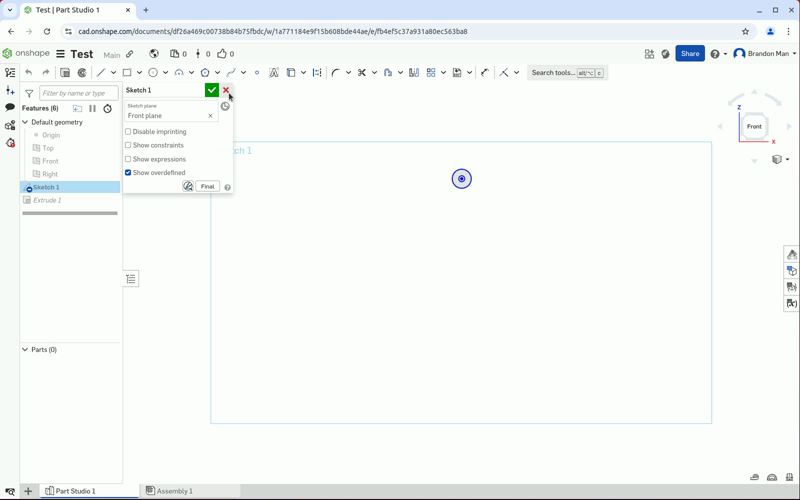
key(shift+s)
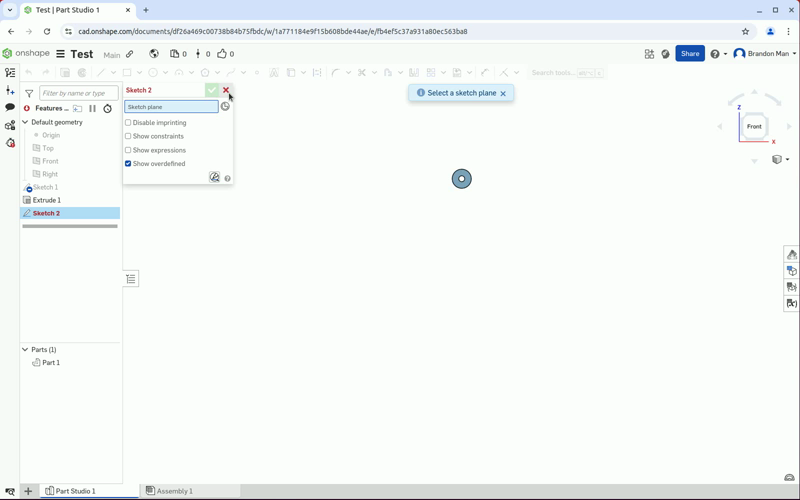
mouse_move(73, 163)
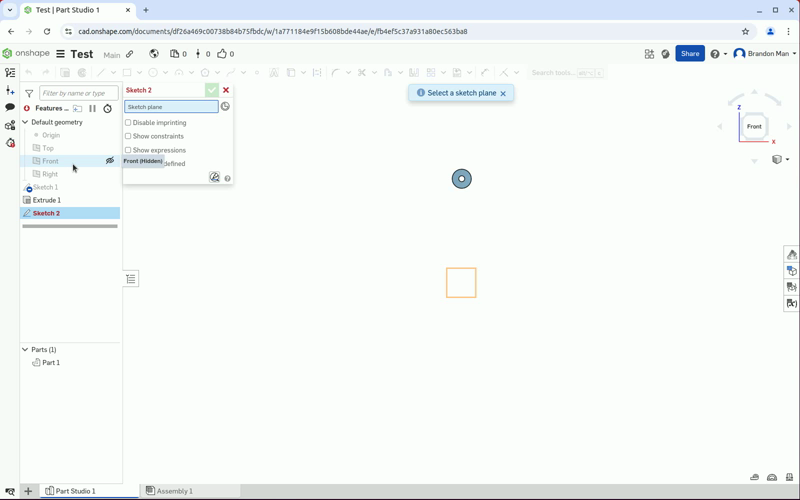
click(73, 163)
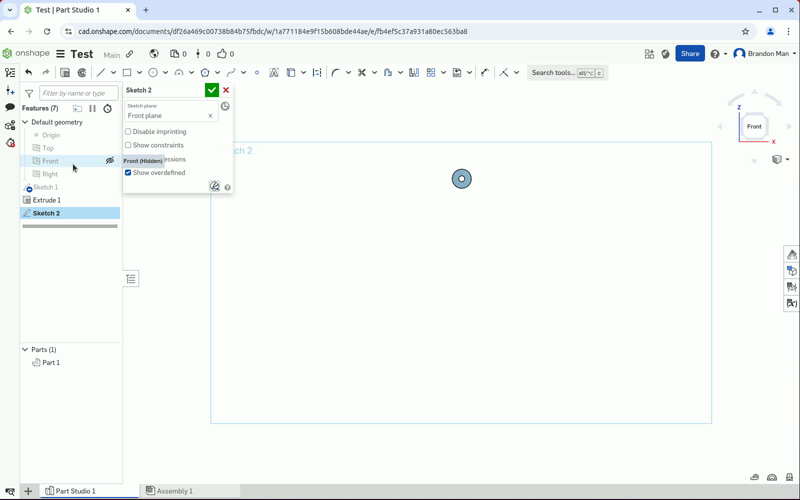
mouse_move(73, 352)
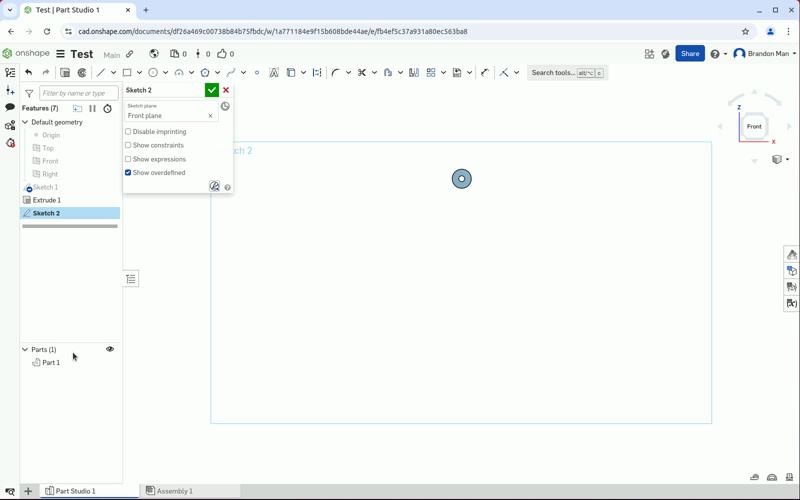
key(y)
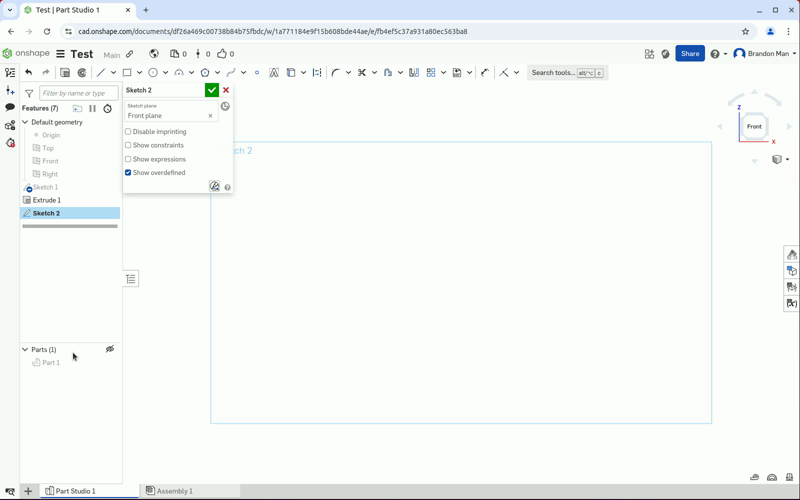
key(a)
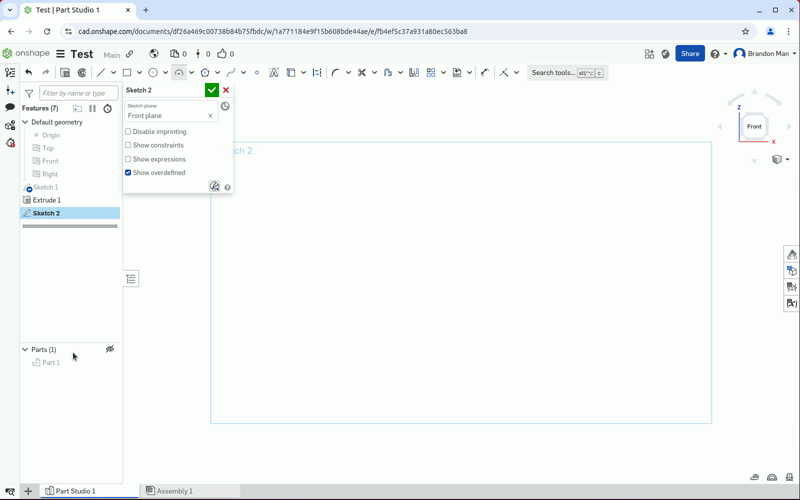
key_down(shift)
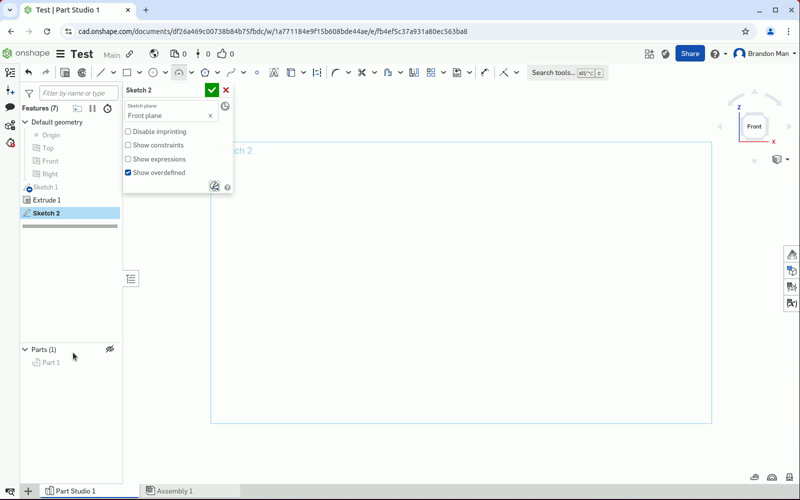
mouse_move(446, 223)
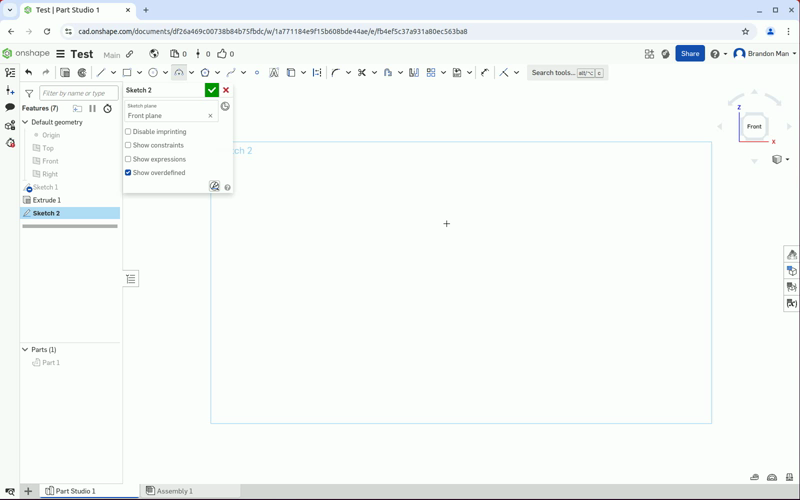
click(446, 223)
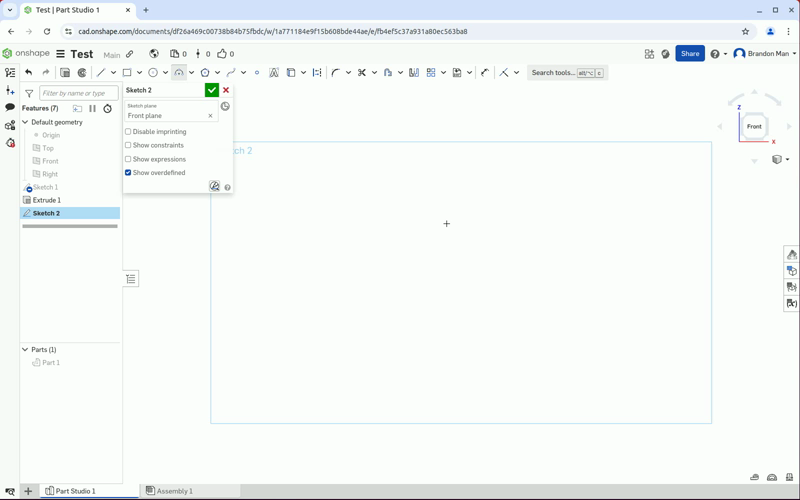
key_up(shift)
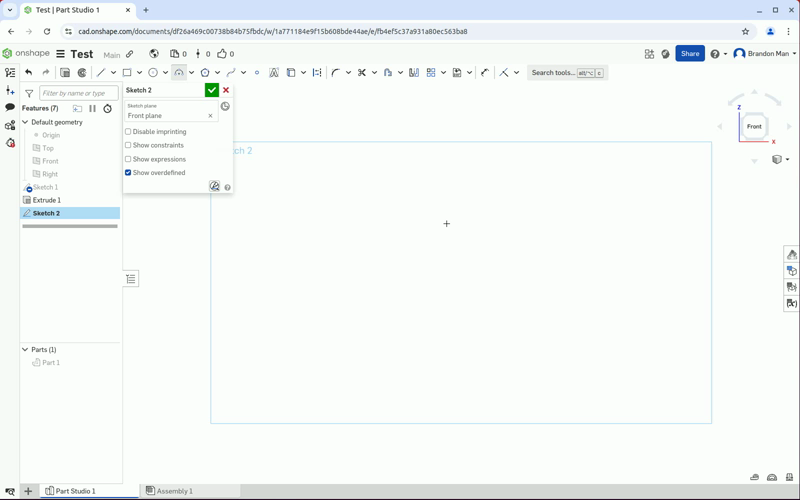
key_down(shift)
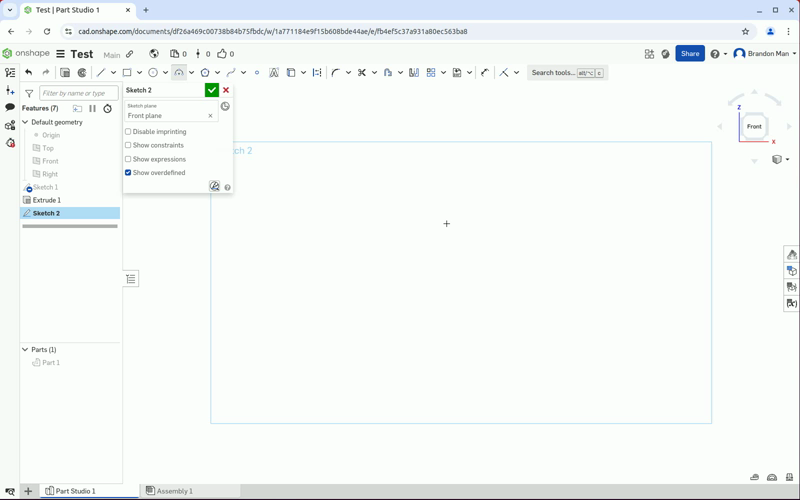
mouse_move(476, 223)
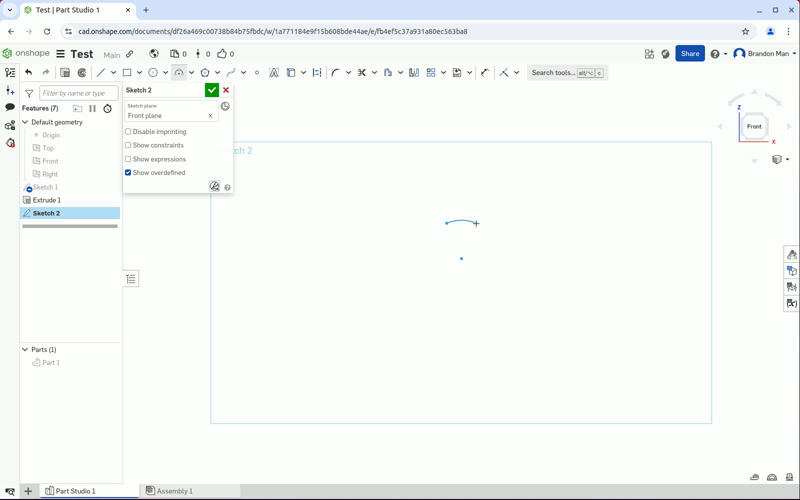
click(476, 223)
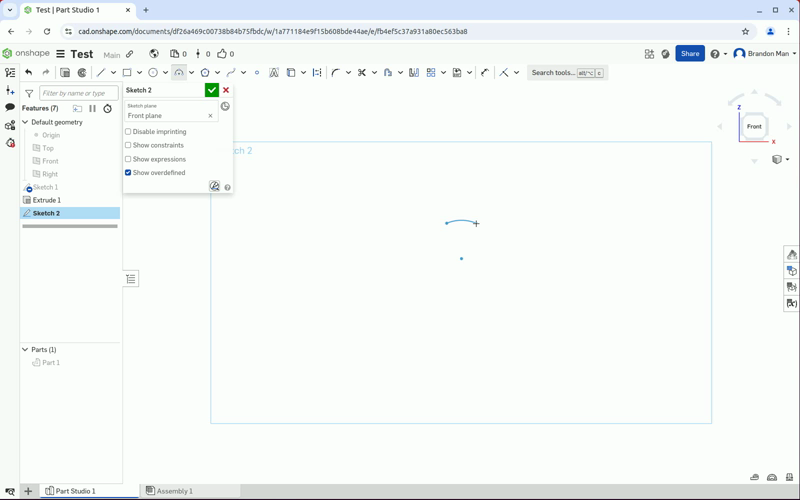
mouse_move(461, 210)
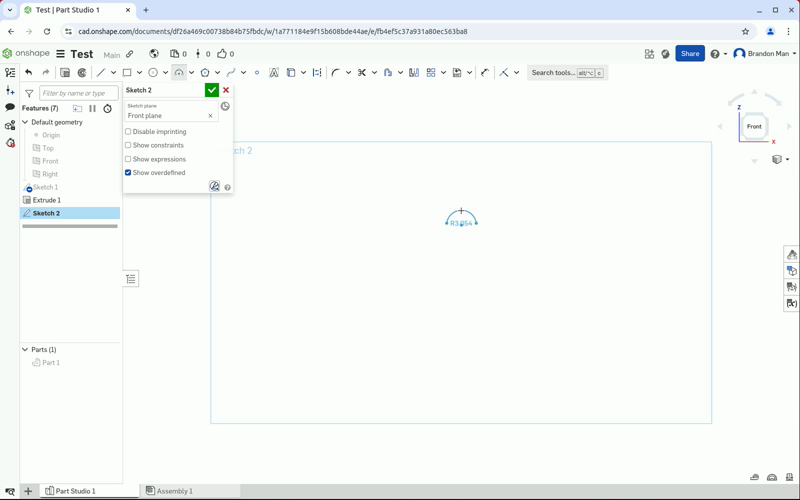
click(461, 210)
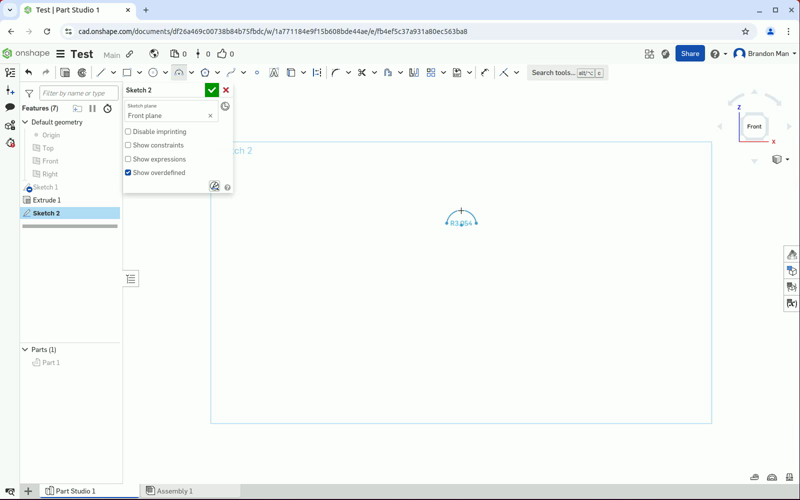
key_up(shift)
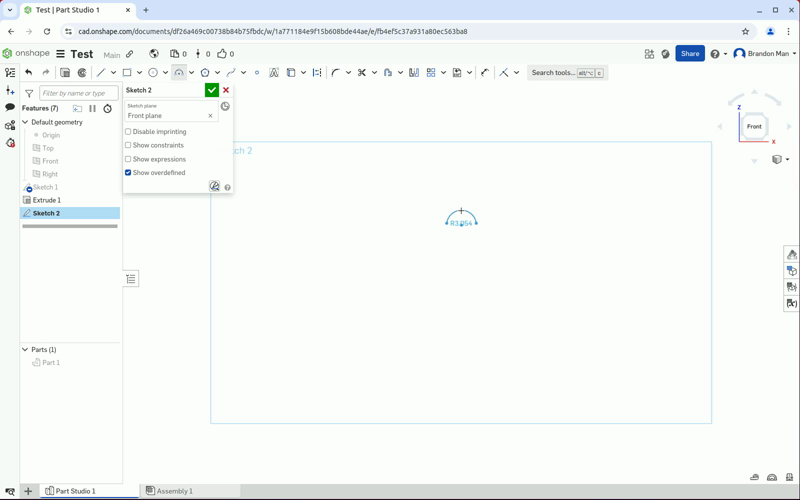
key(esc)
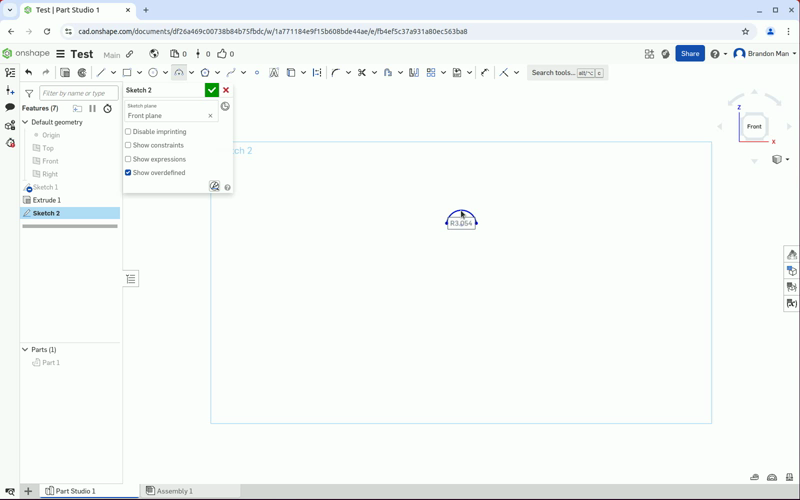
key(l)
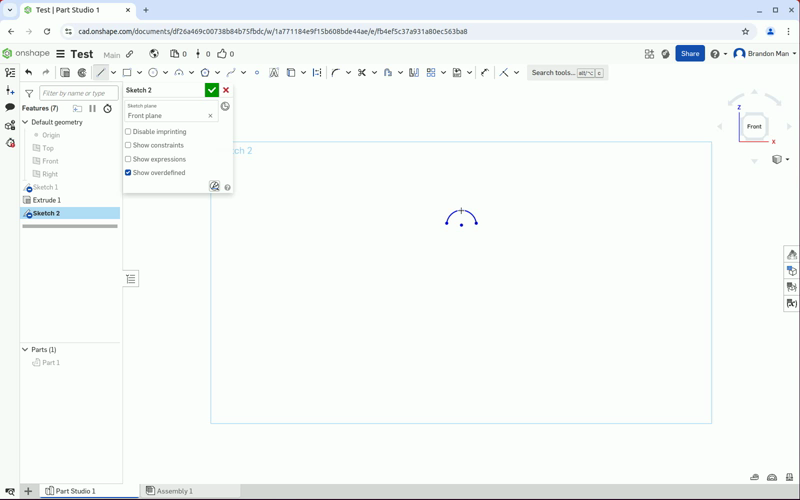
mouse_move(476, 223)
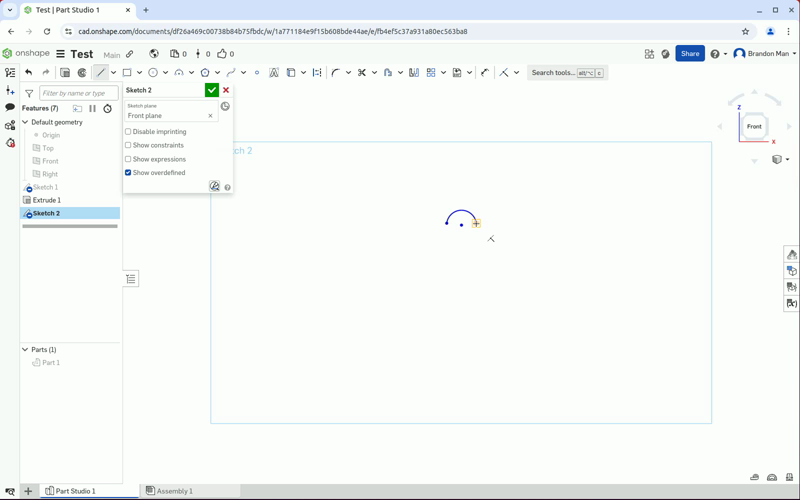
click(476, 223)
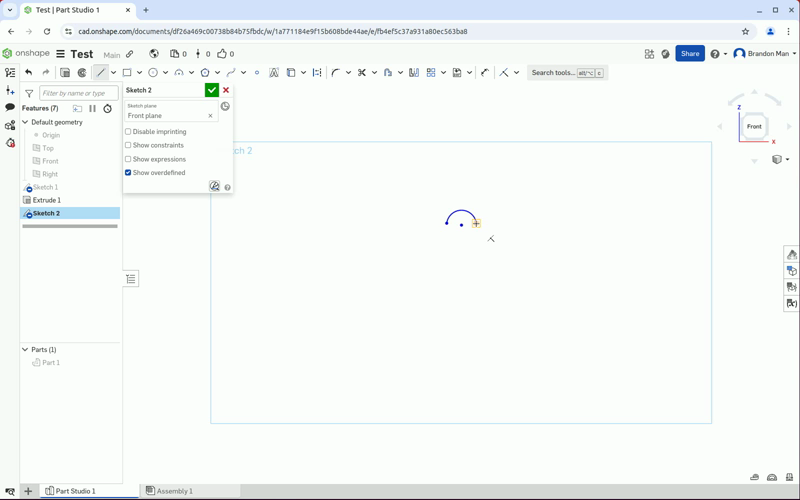
key_down(shift)
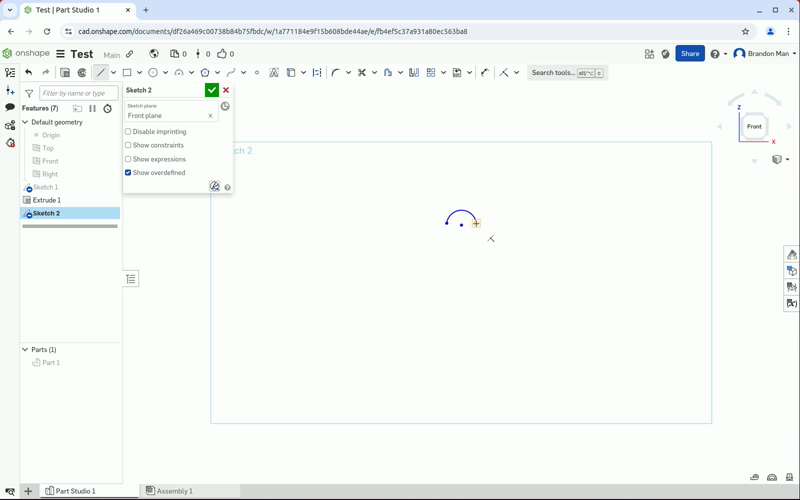
mouse_move(506, 223)
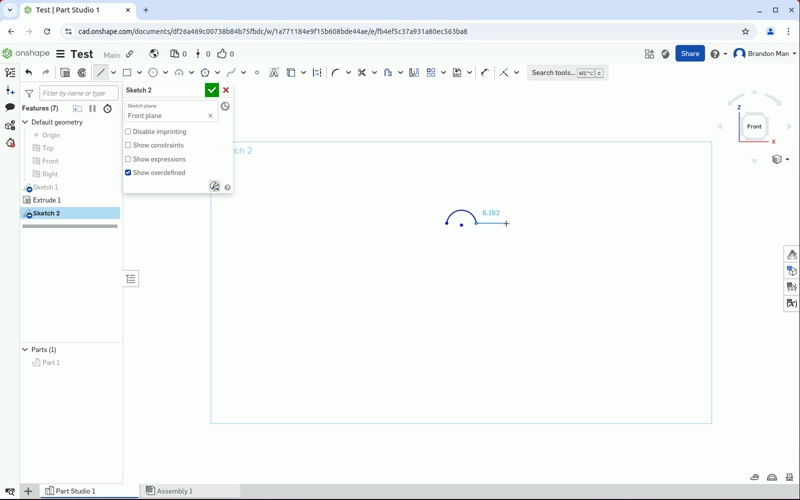
mouse_move(470, 176)
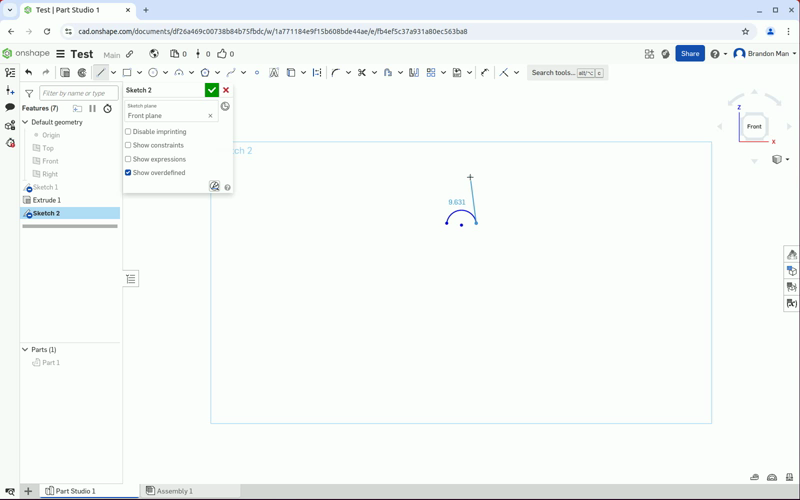
click(470, 176)
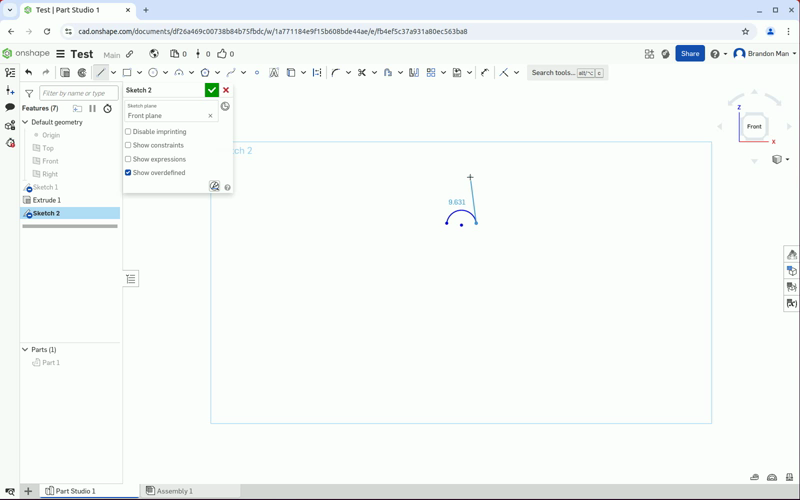
key_up(shift)
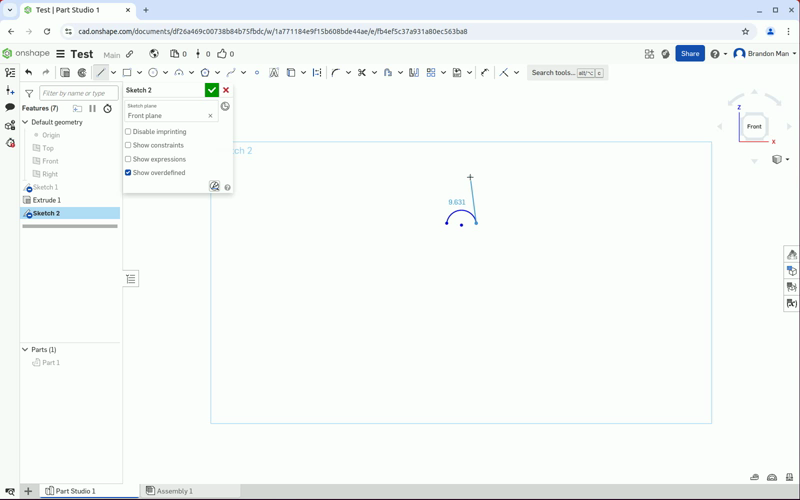
key(esc)
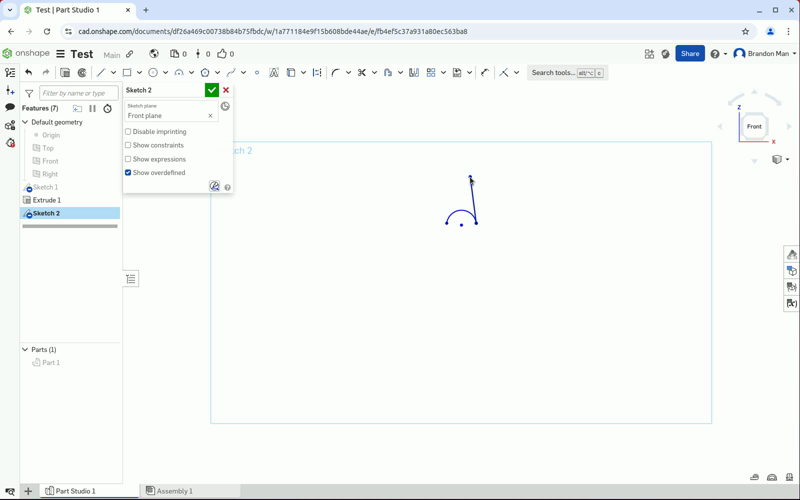
key(a)
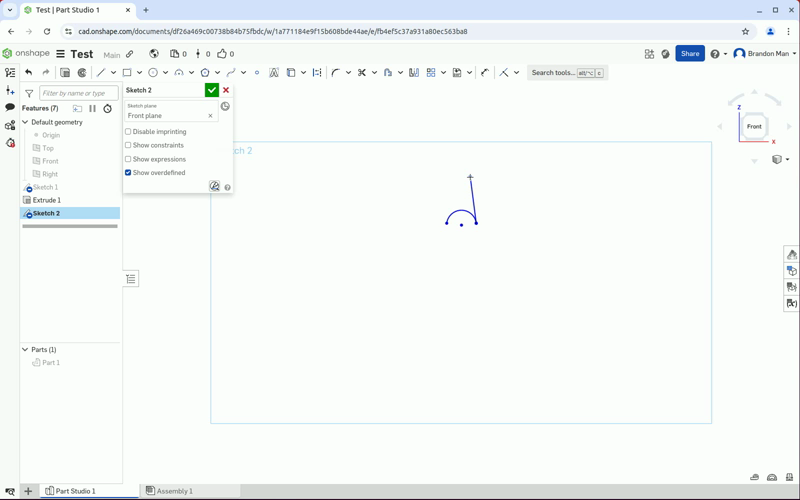
mouse_move(470, 176)
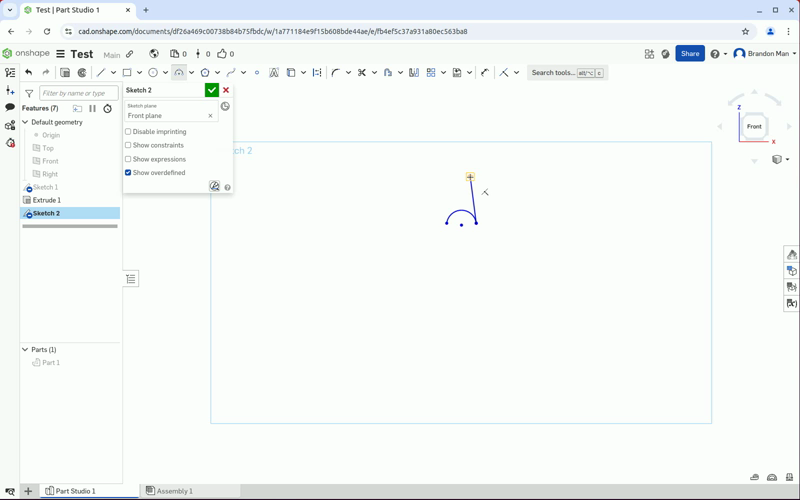
click(470, 176)
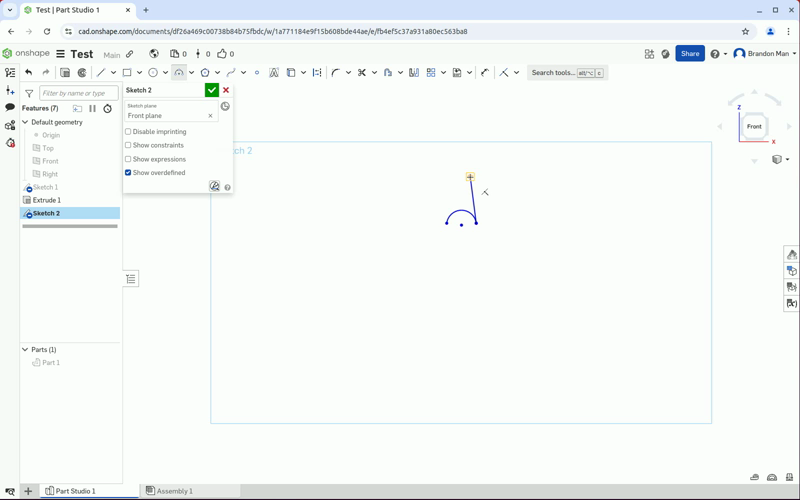
key_down(shift)
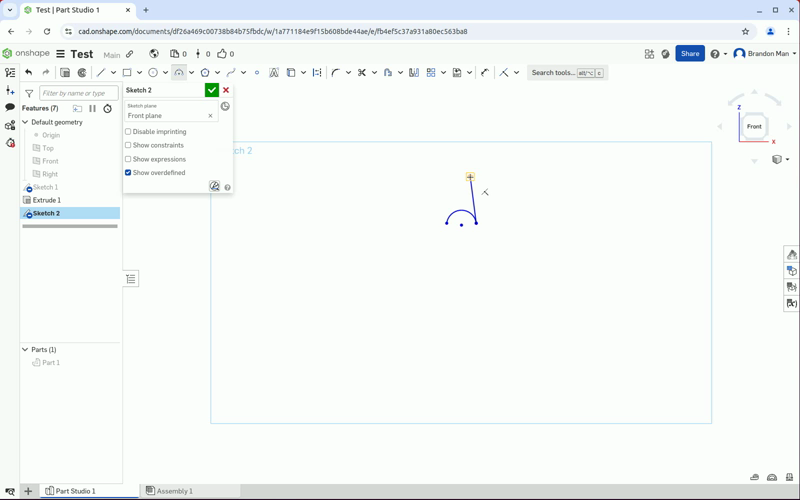
mouse_move(452, 176)
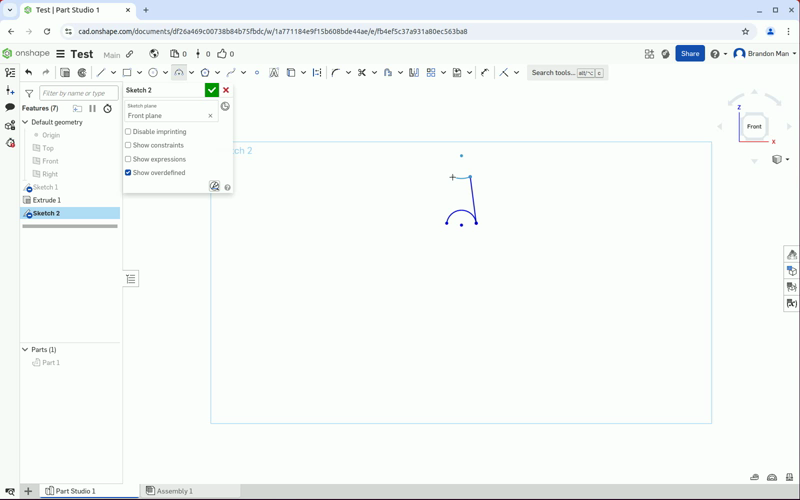
click(452, 176)
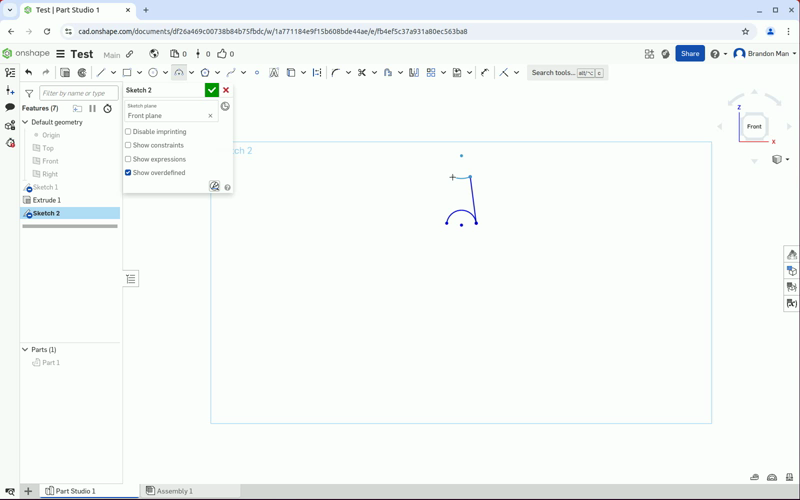
mouse_move(461, 186)
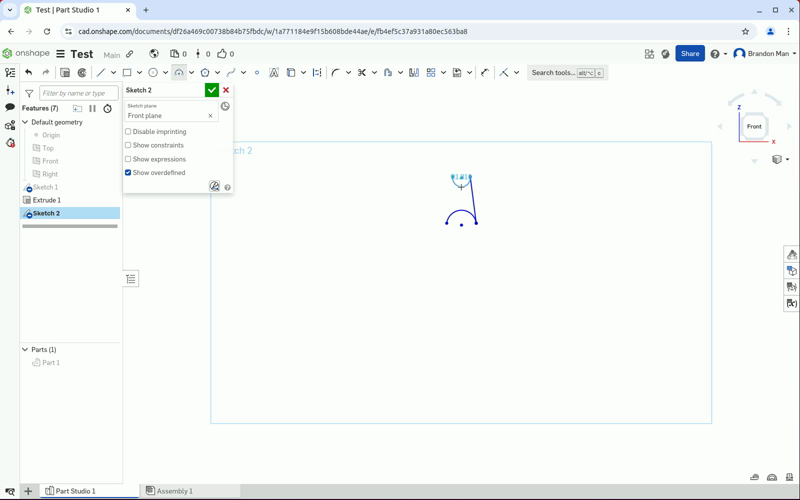
click(461, 186)
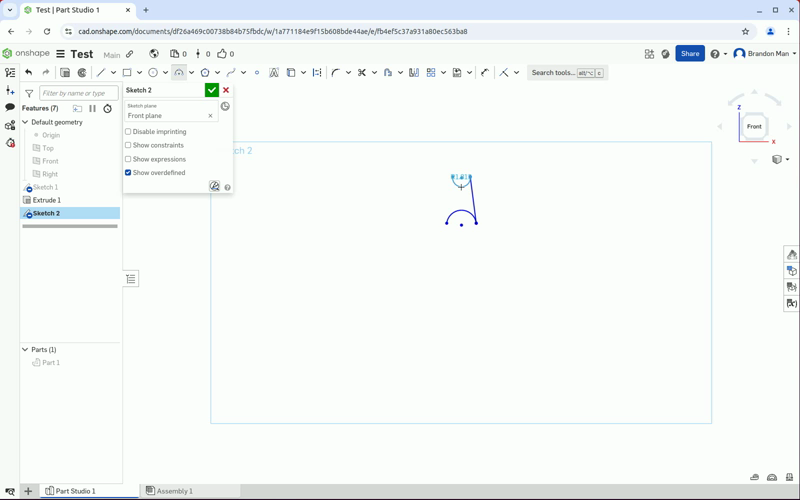
key_up(shift)
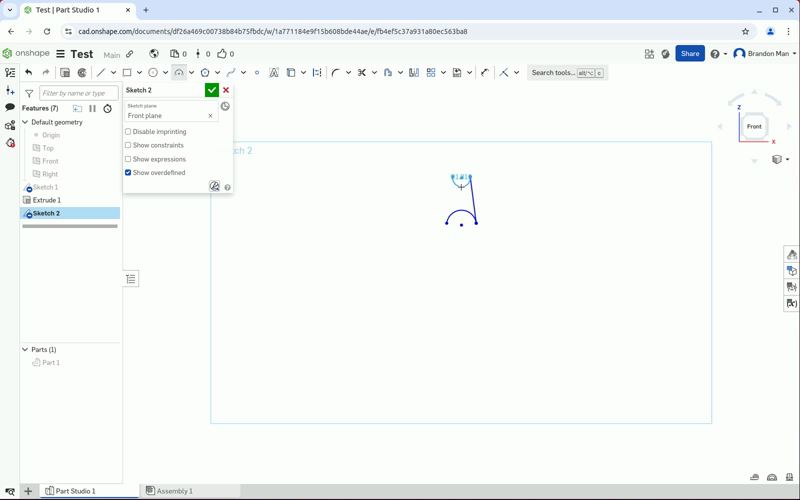
key(esc)
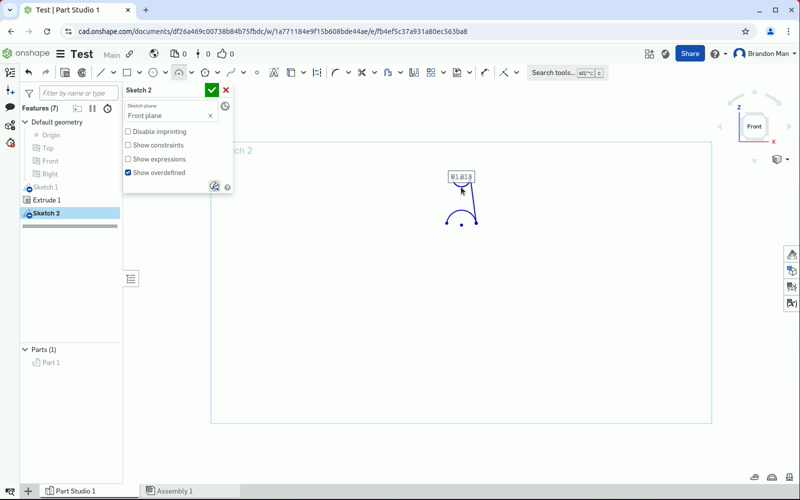
key(l)
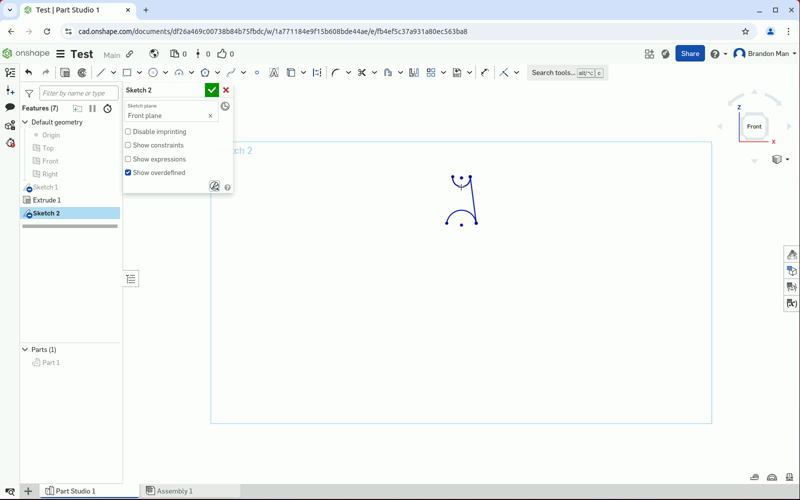
mouse_move(452, 176)
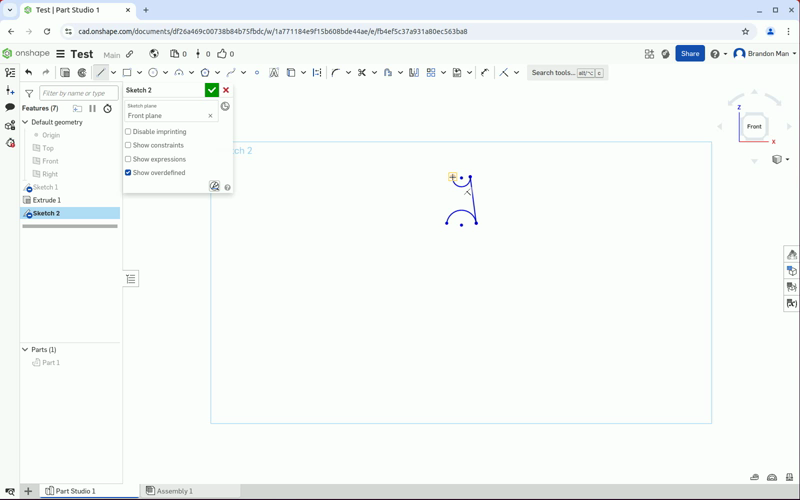
click(452, 176)
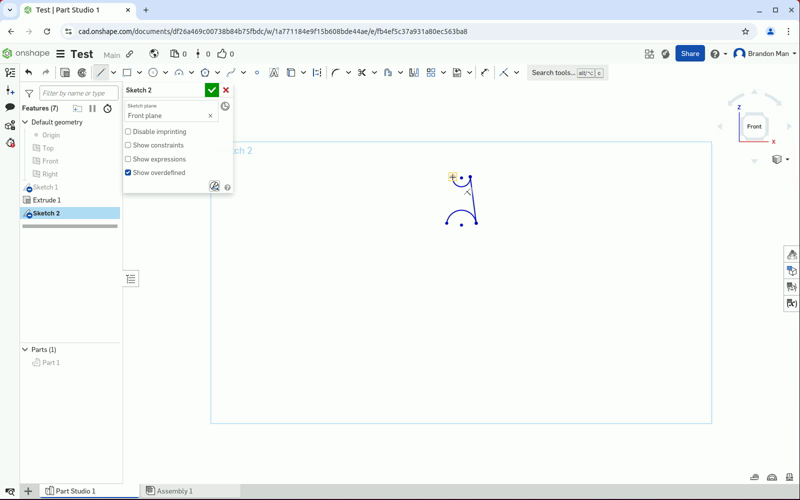
mouse_move(482, 176)
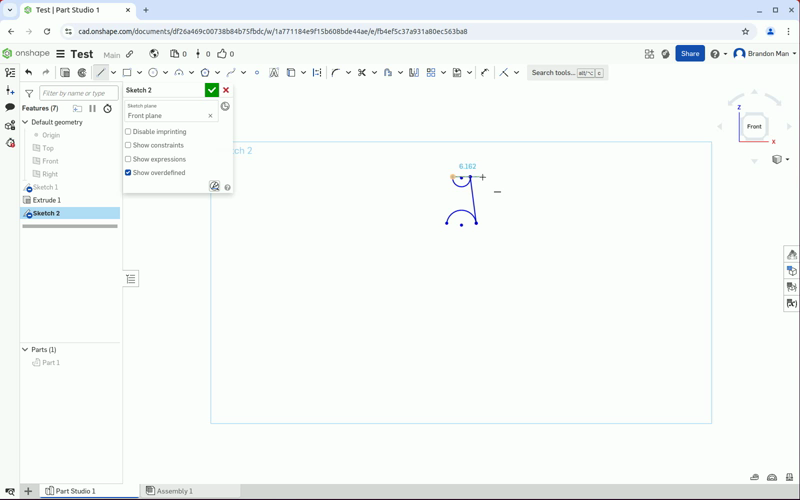
key_down(shift)
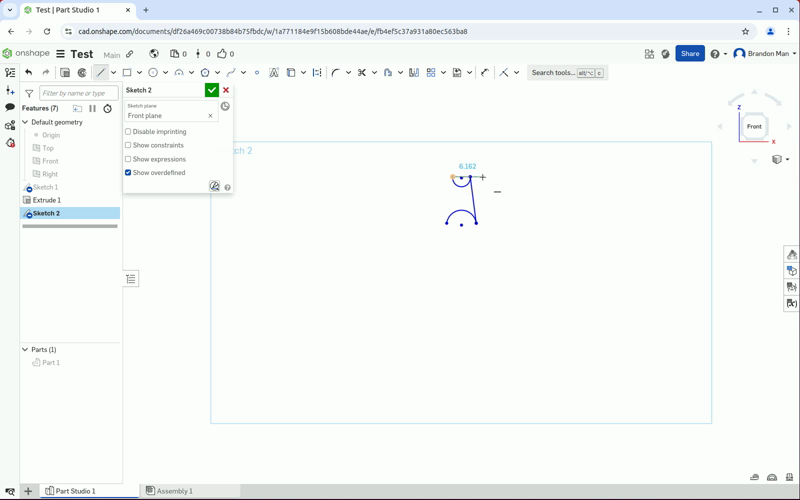
mouse_move(446, 223)
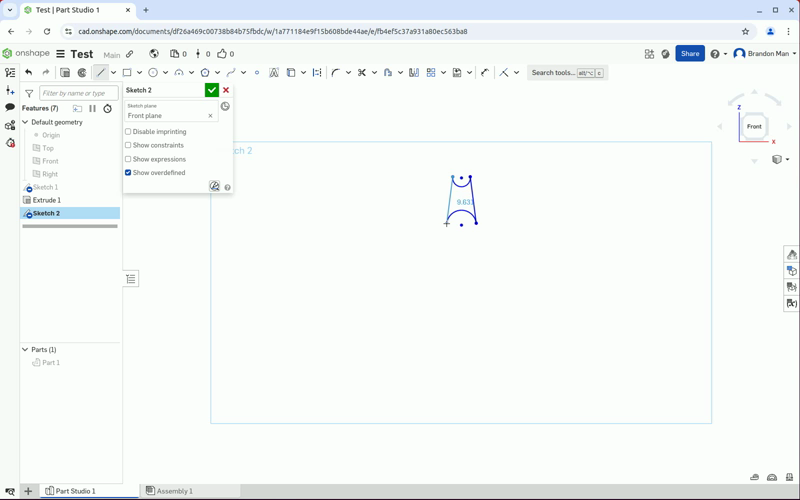
key_up(shift)
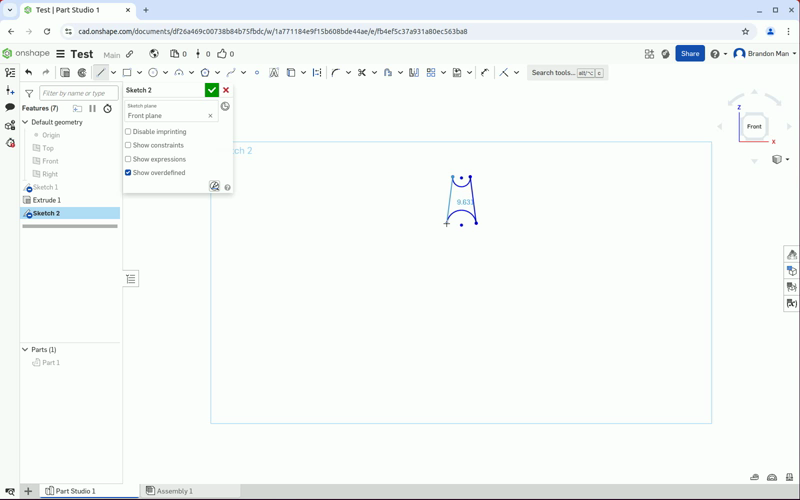
click(446, 223)
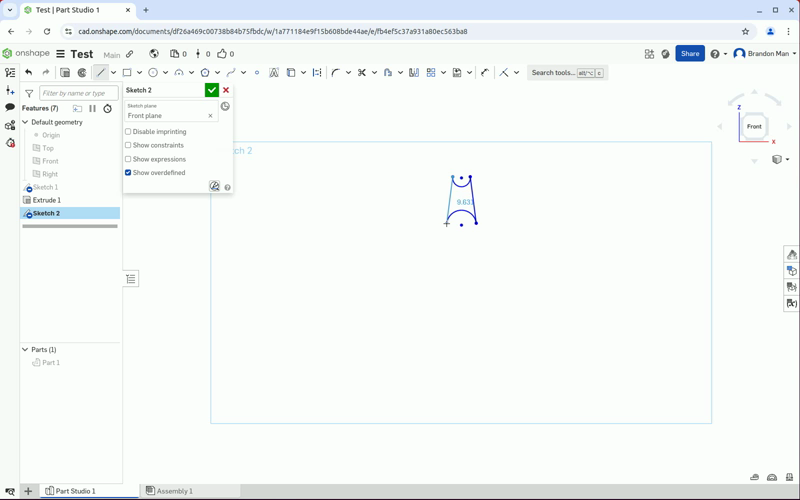
key(esc)
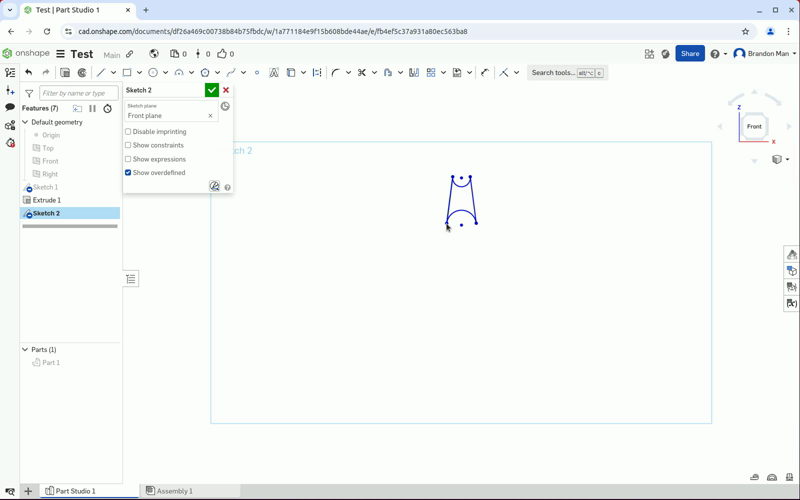
key(c)
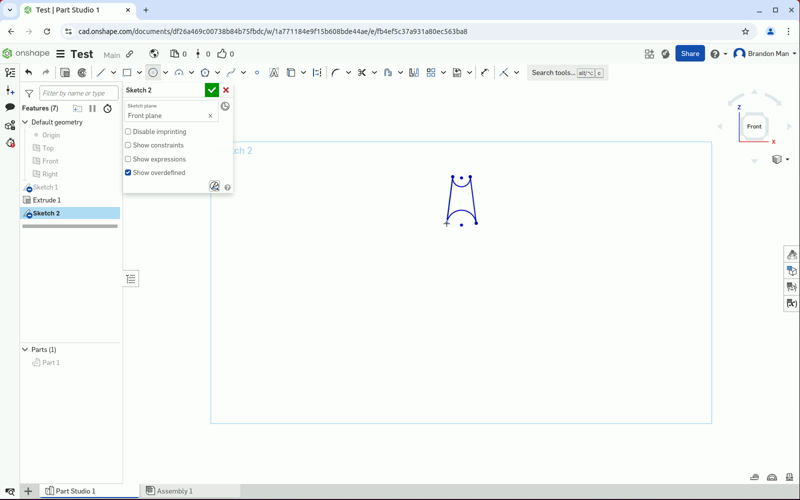
key_down(shift)
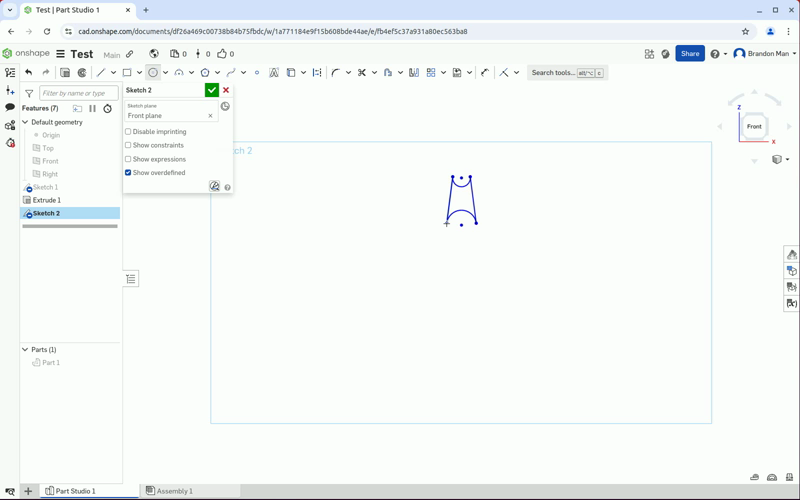
mouse_move(458, 191)
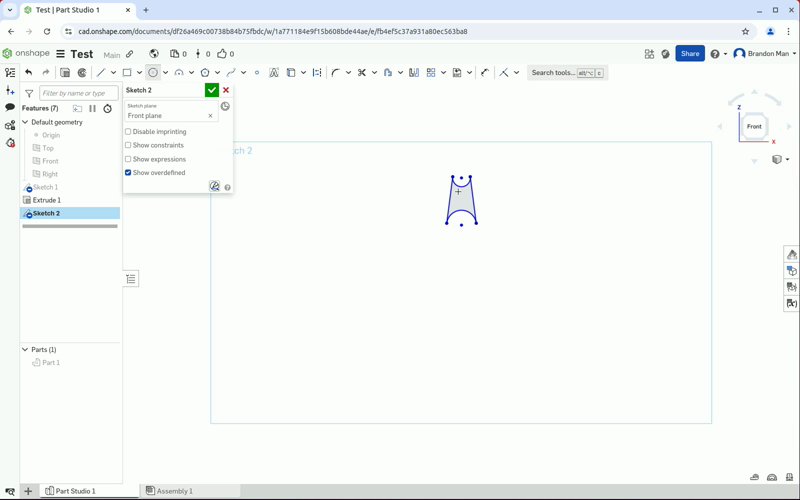
click(458, 191)
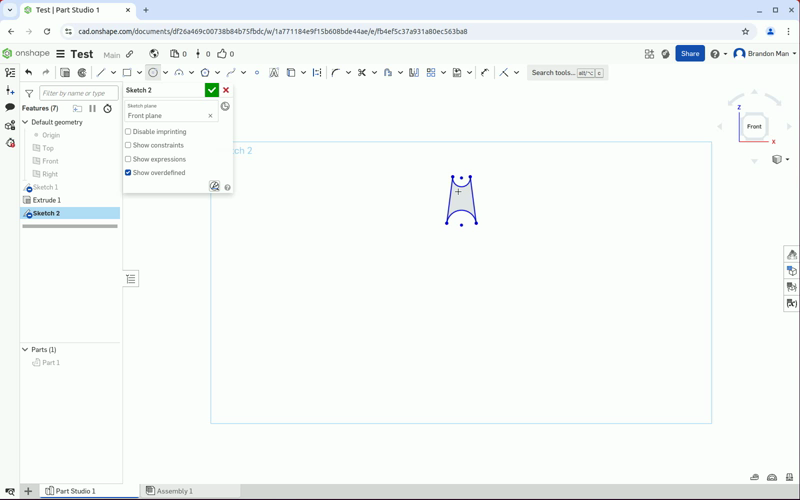
key_up(shift)
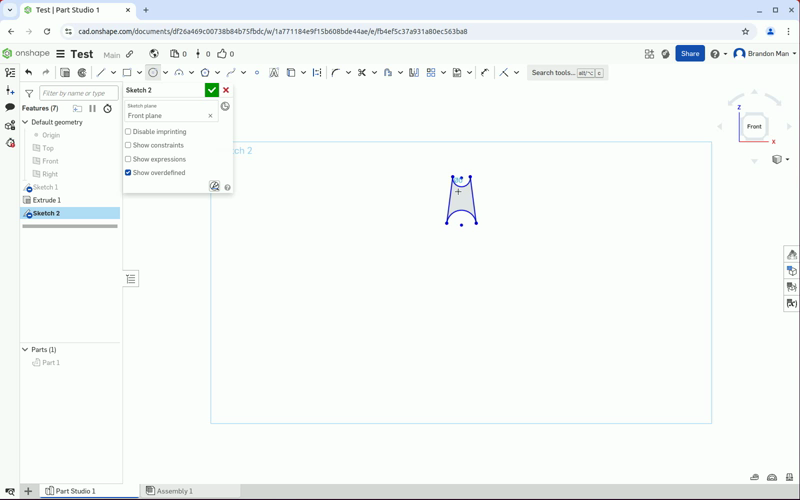
mouse_move(461, 191)
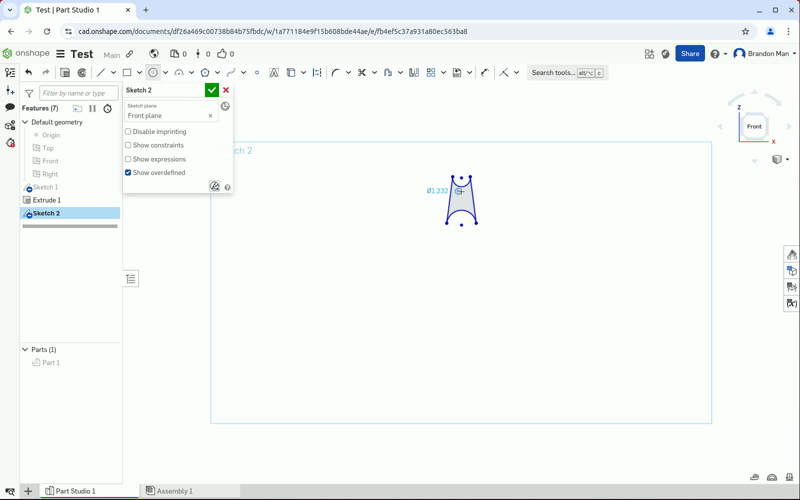
scroll(6)
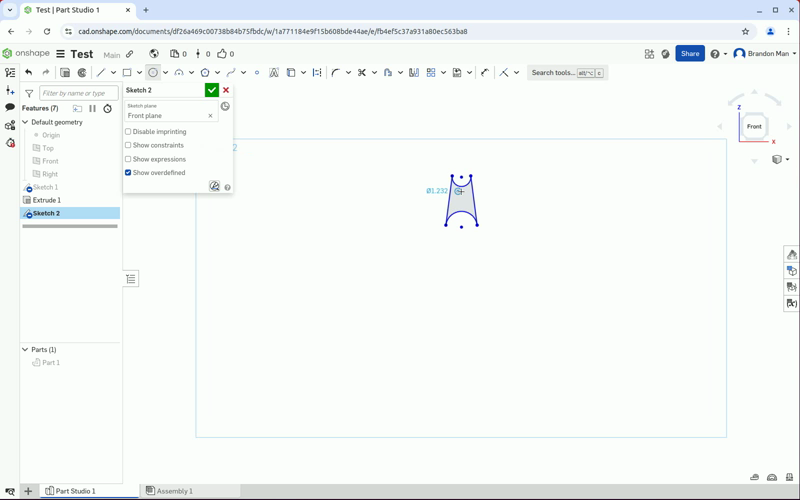
scroll(6)
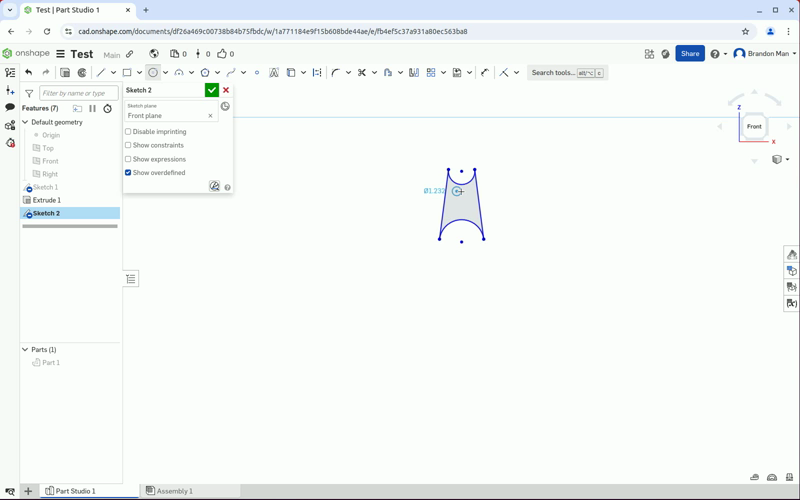
scroll(6)
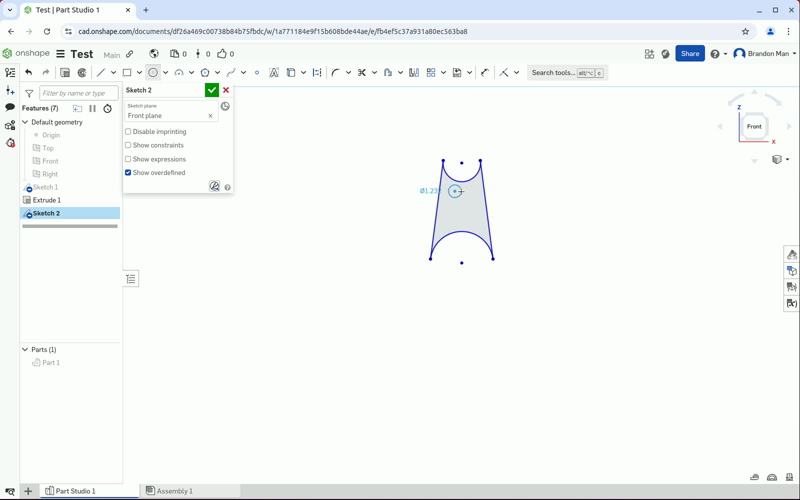
scroll(6)
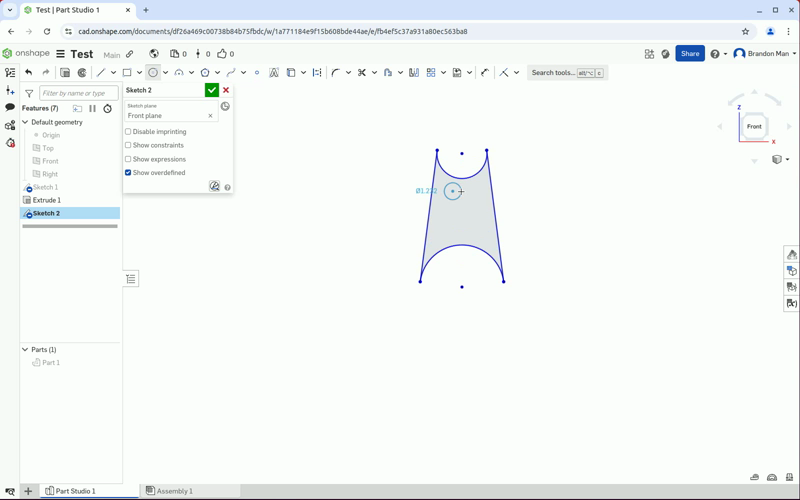
scroll(6)
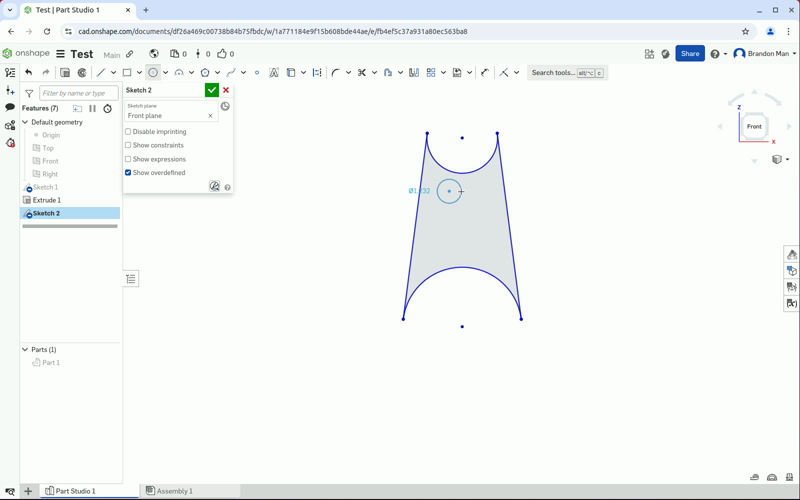
scroll(6)
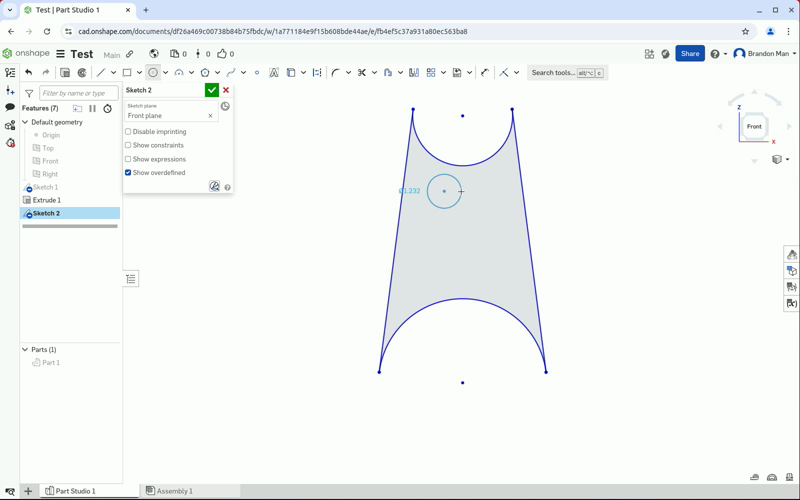
scroll(6)
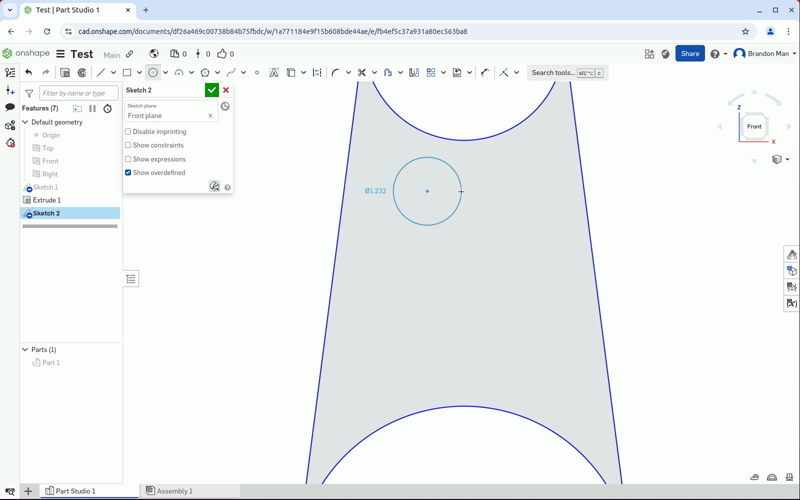
click(461, 191)
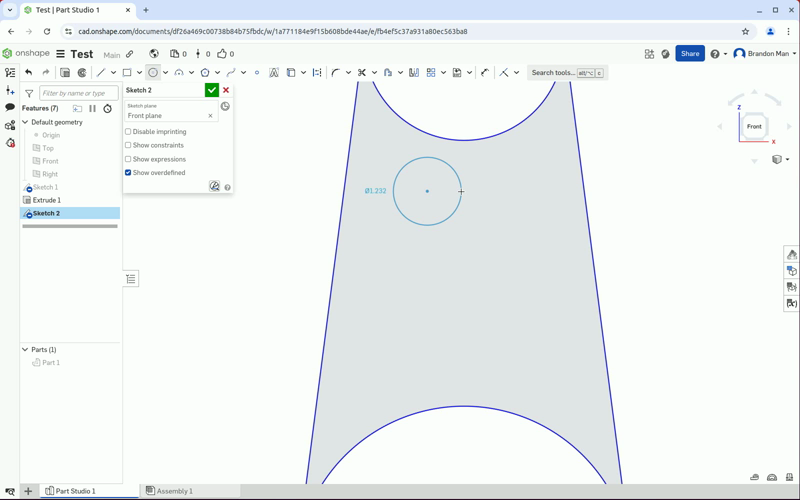
scroll(-6)
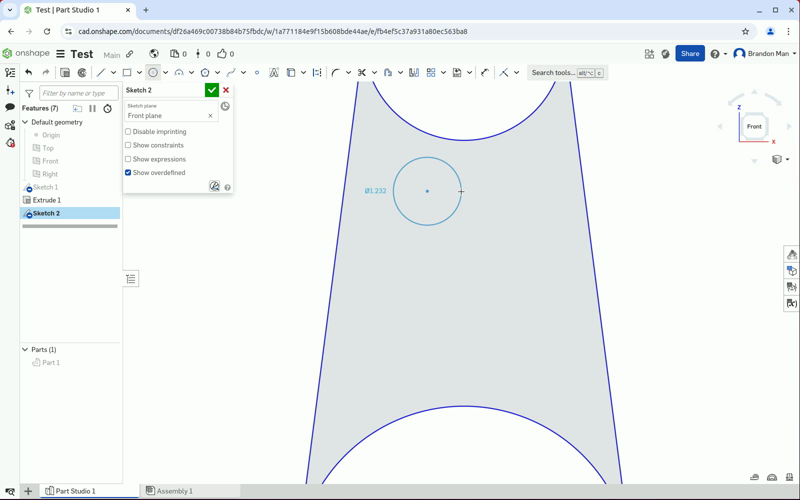
scroll(-6)
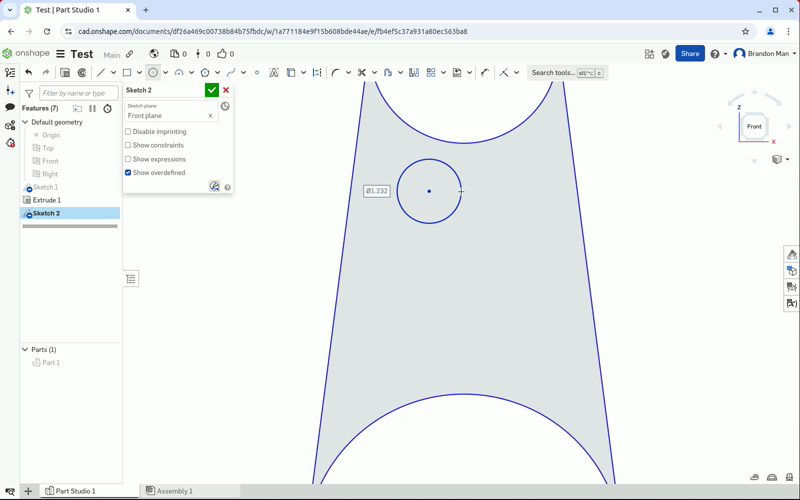
scroll(-6)
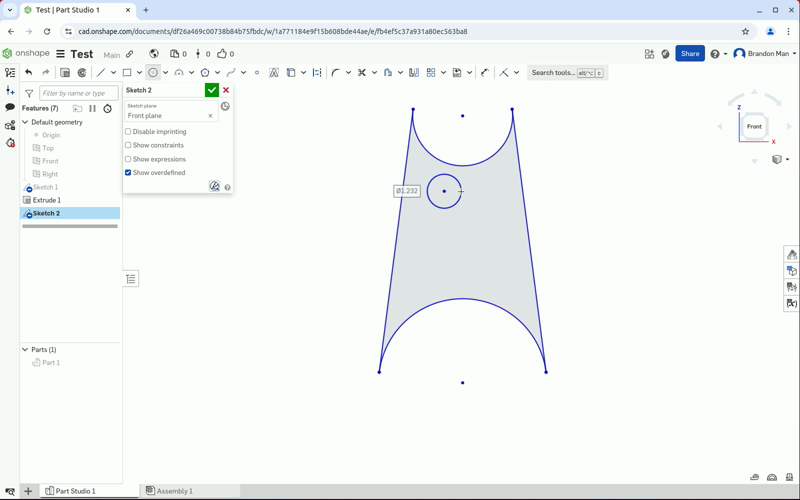
scroll(-6)
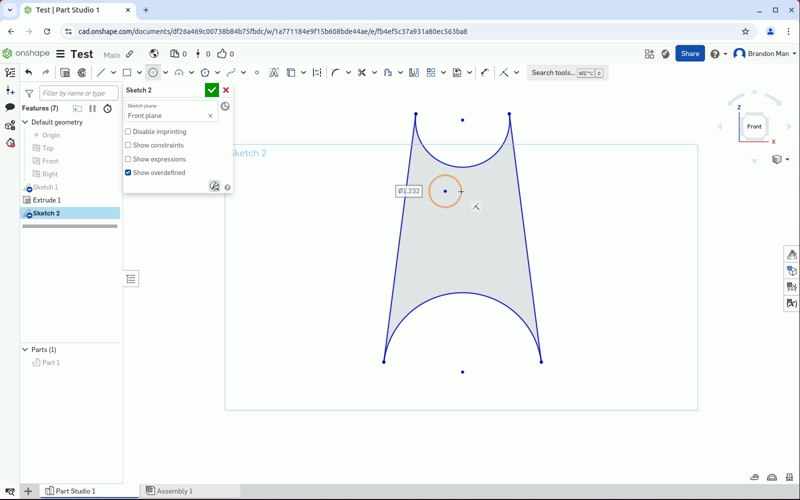
scroll(-6)
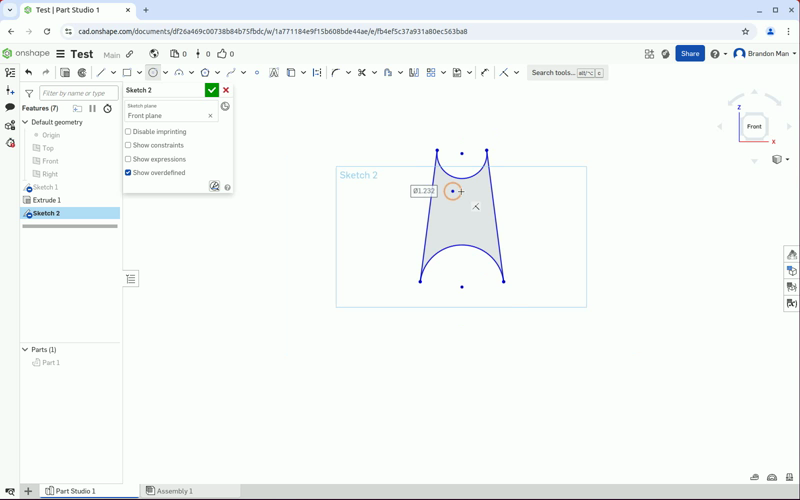
scroll(-6)
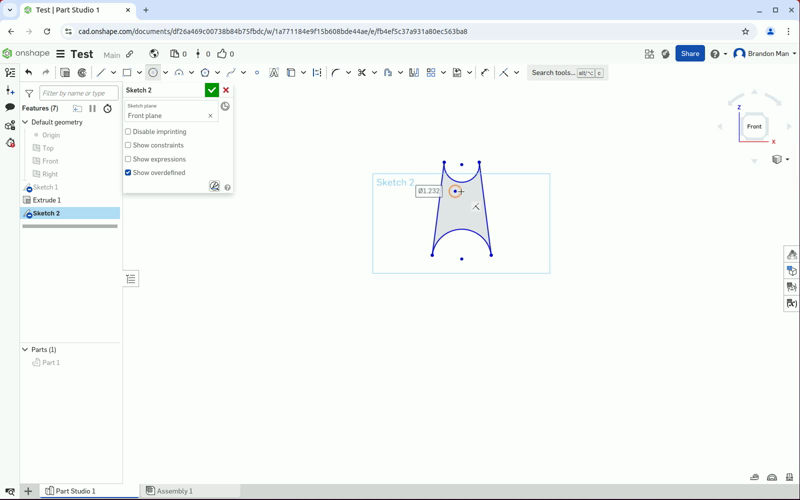
scroll(-6)
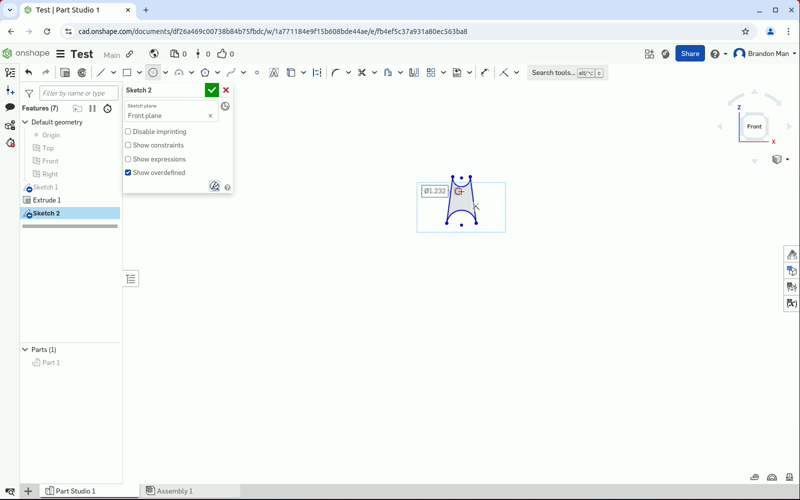
key(esc)
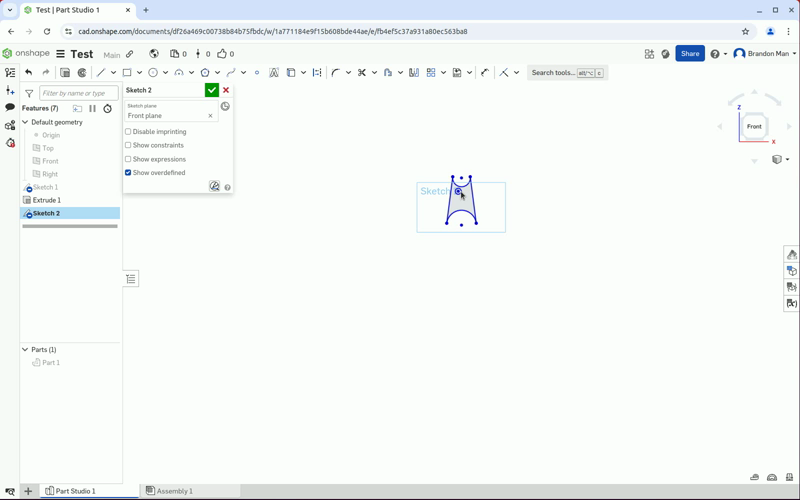
mouse_move(454, 192)
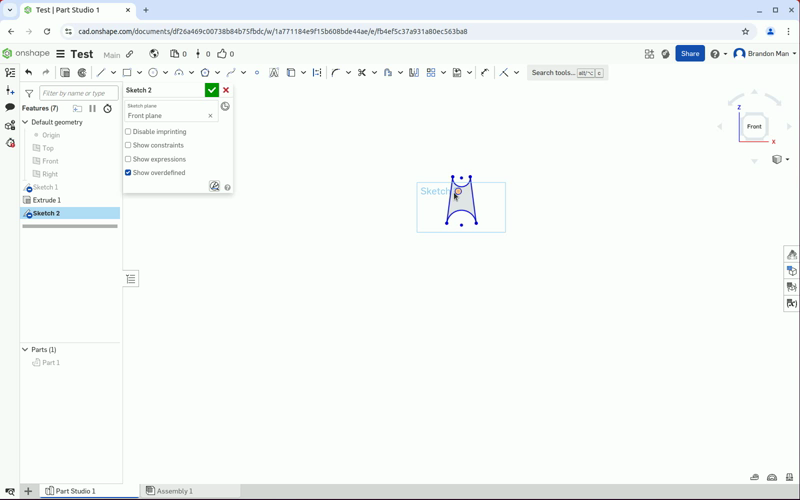
scroll(6)
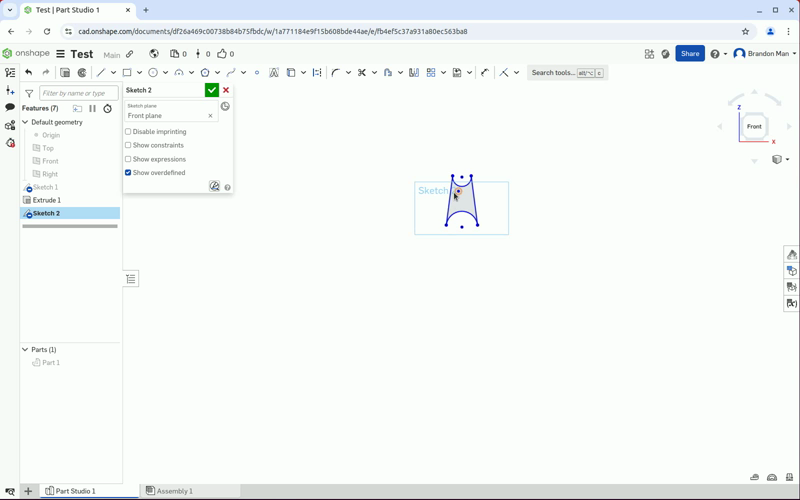
scroll(6)
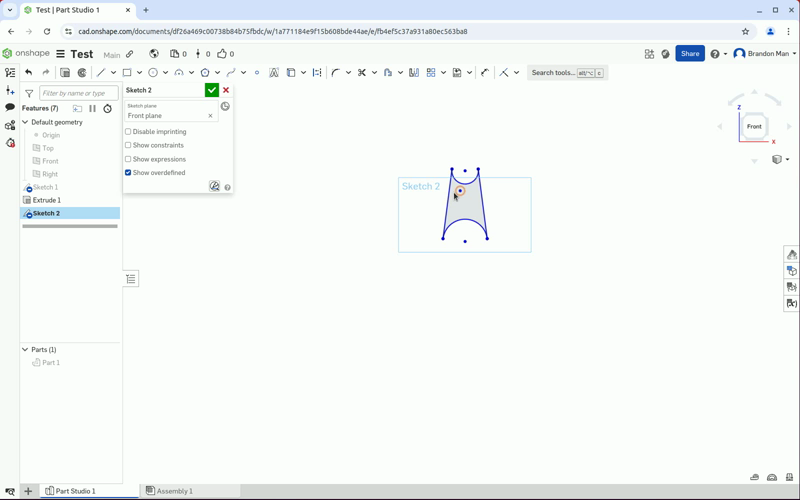
scroll(6)
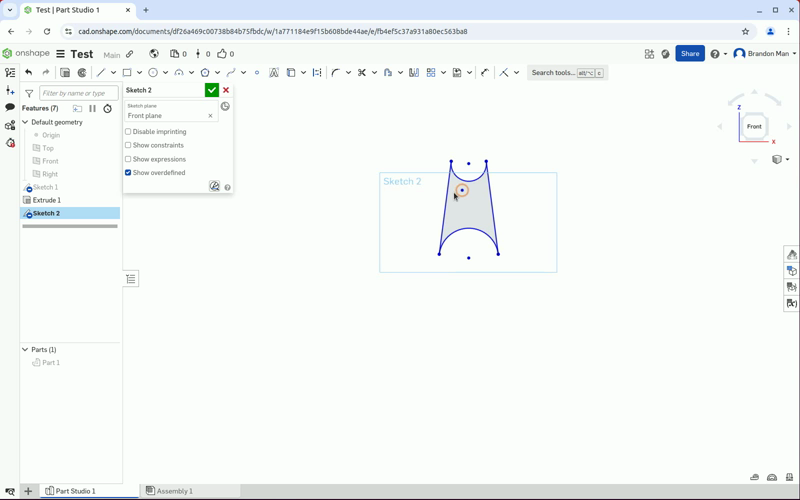
scroll(6)
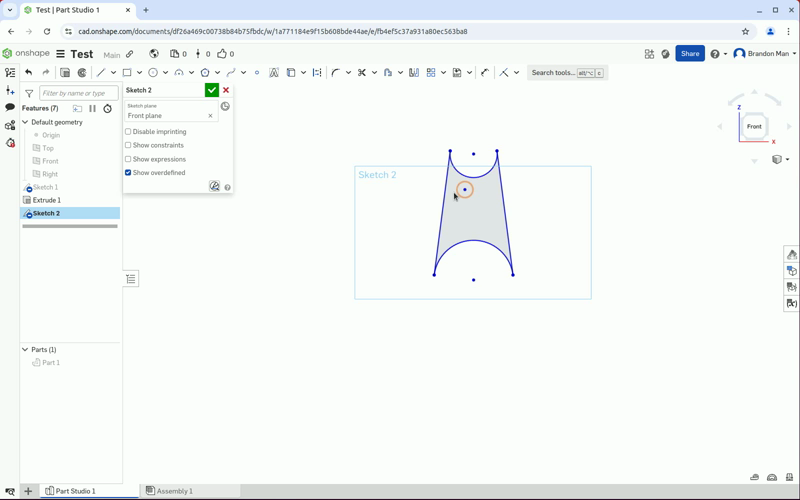
scroll(6)
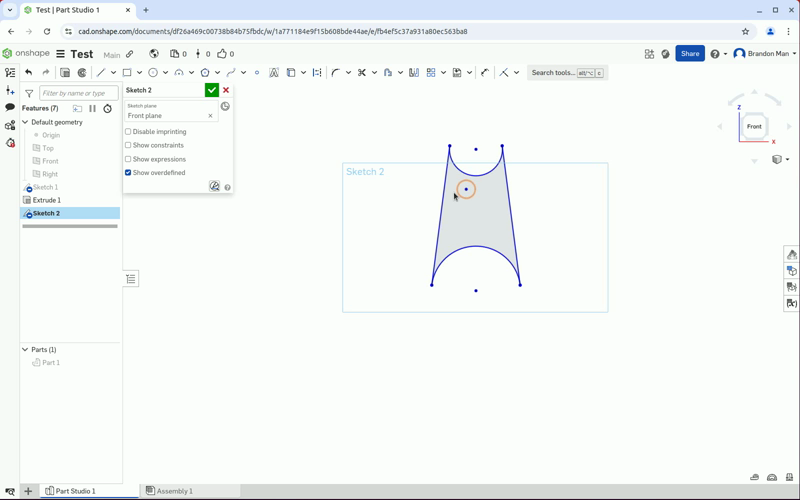
scroll(6)
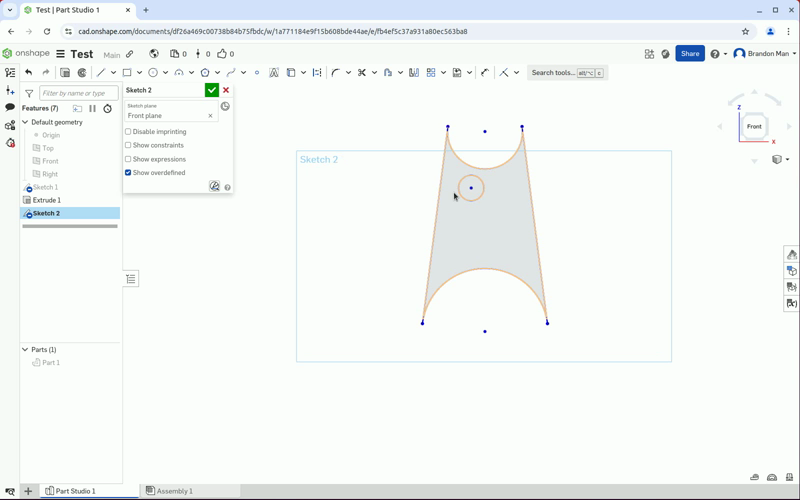
scroll(6)
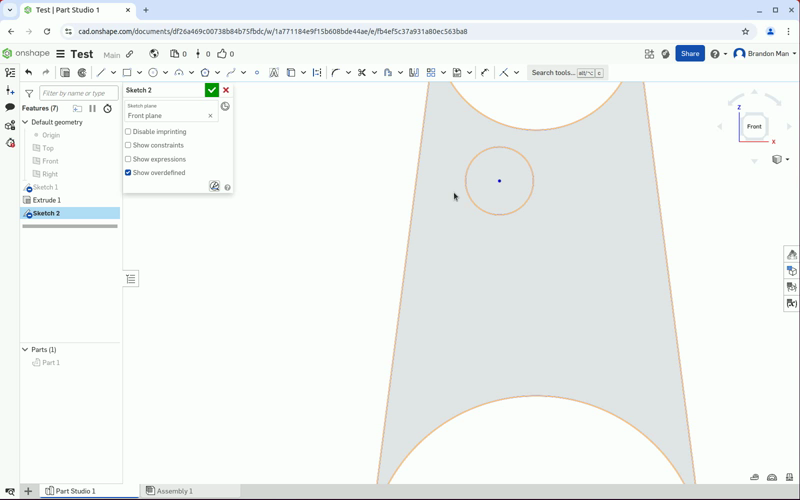
click(454, 192)
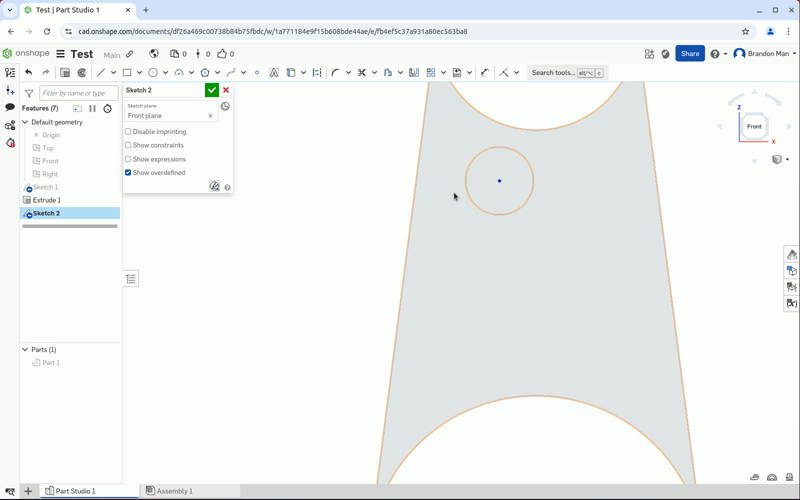
scroll(-6)
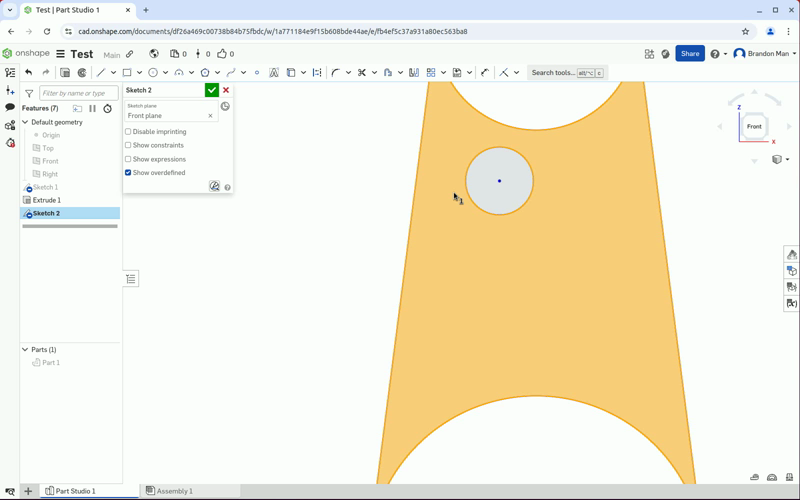
scroll(-6)
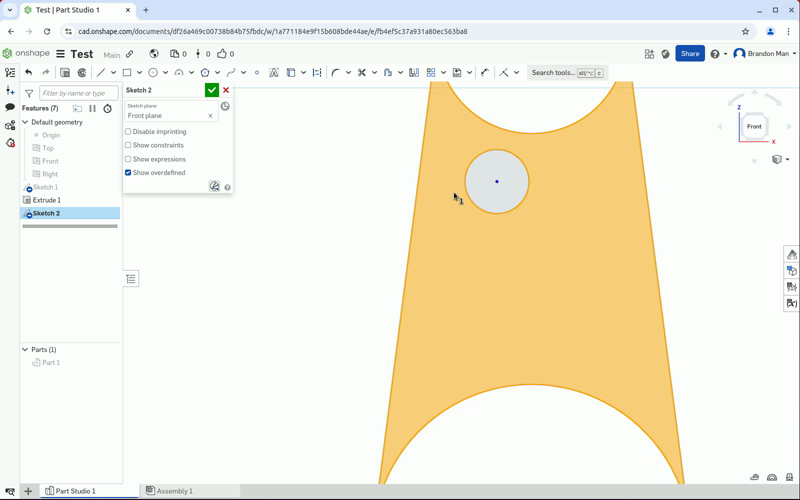
scroll(-6)
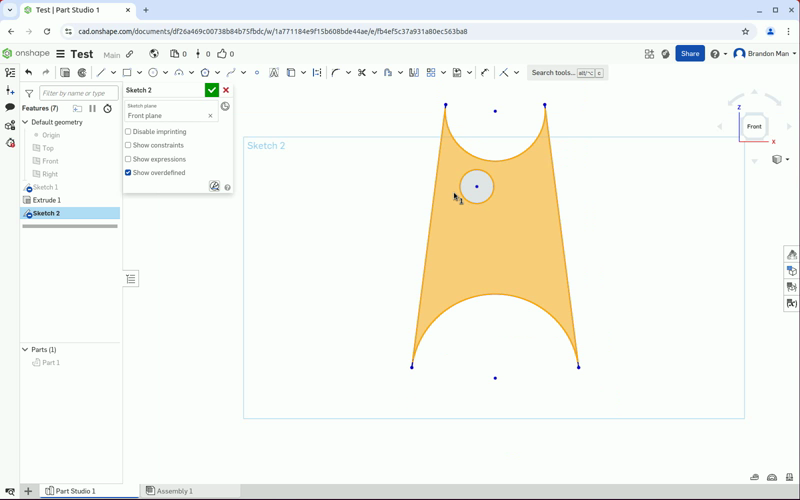
scroll(-6)
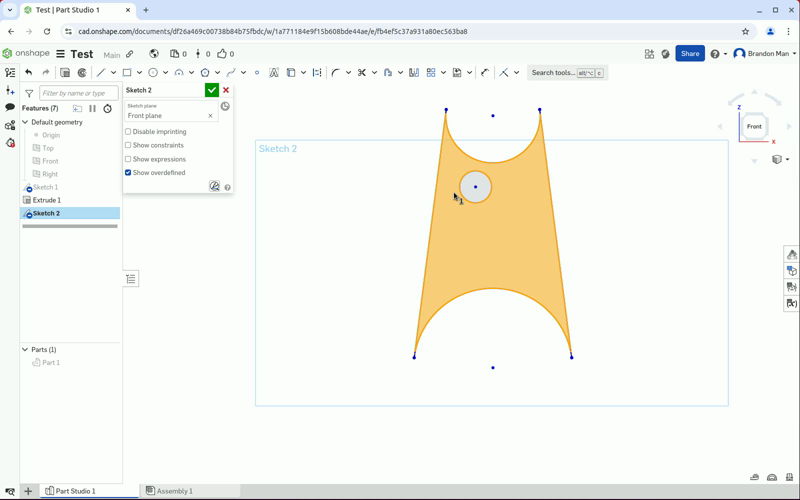
scroll(-6)
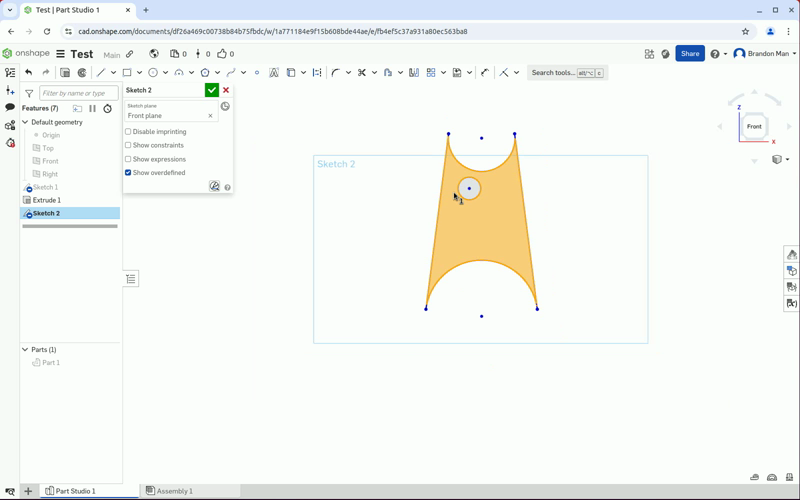
scroll(-6)
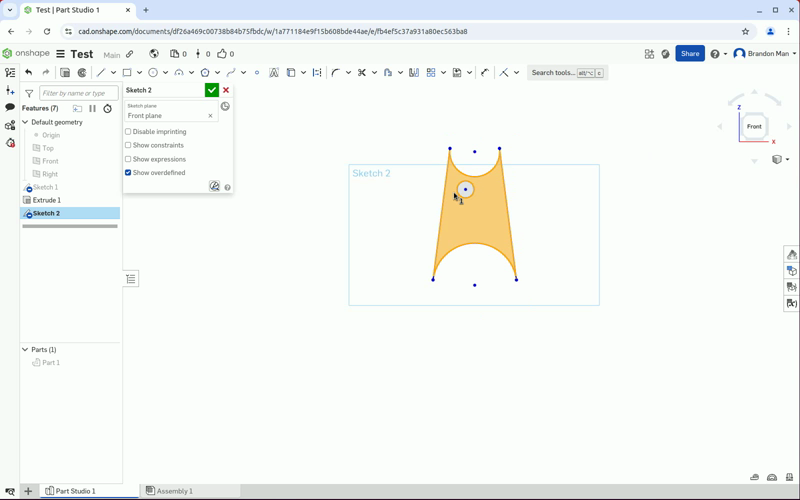
scroll(-6)
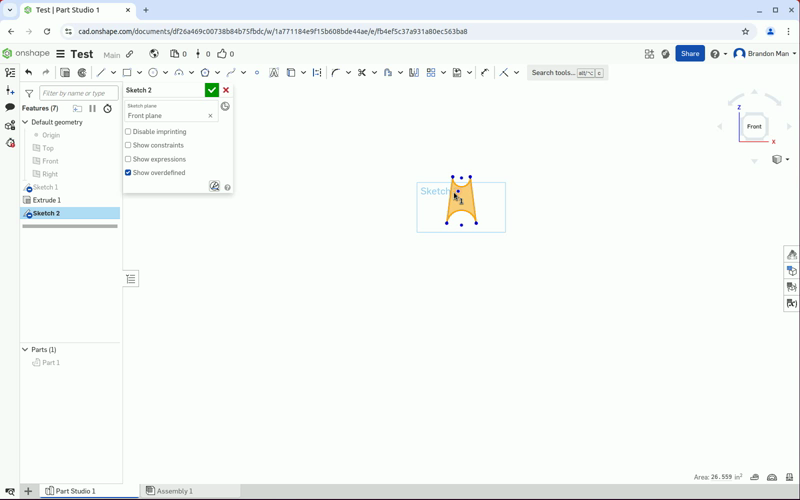
mouse_move(73, 352)
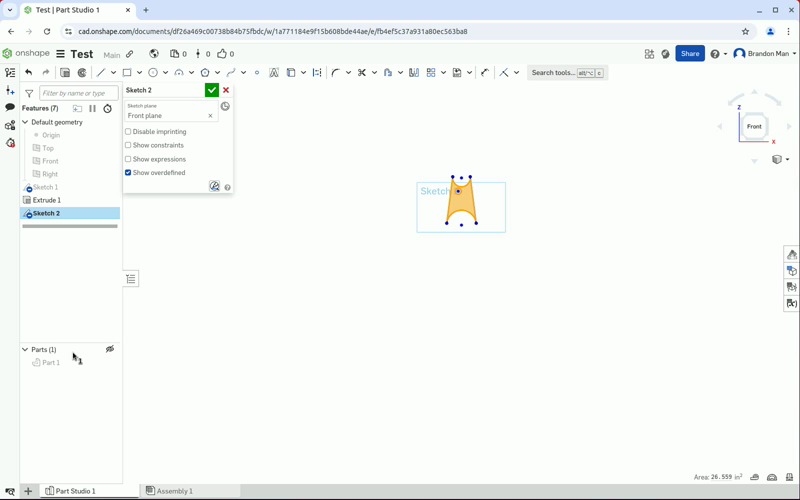
key(shift+y)
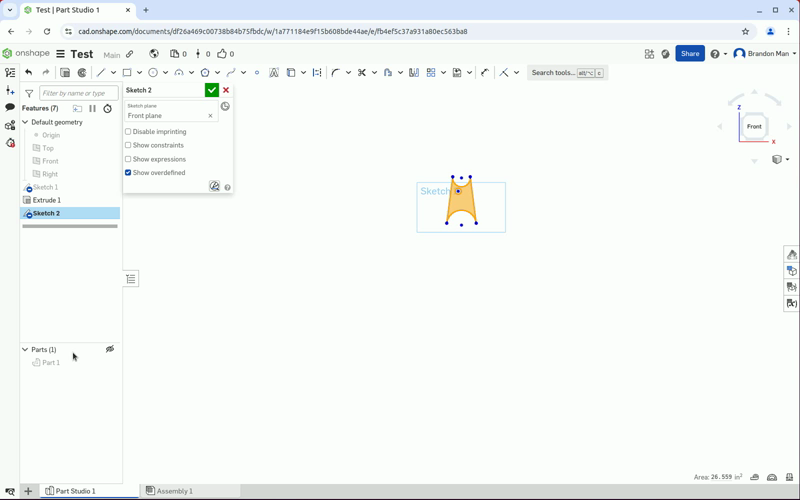
key(shift+e)
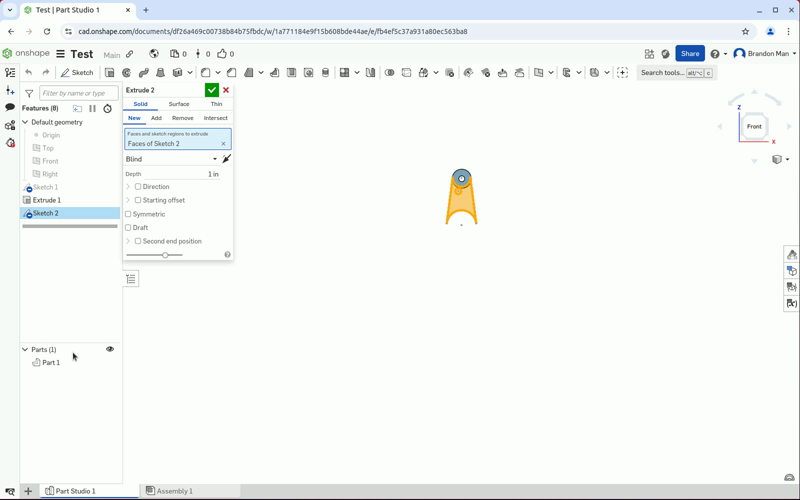
mouse_move(143, 106)
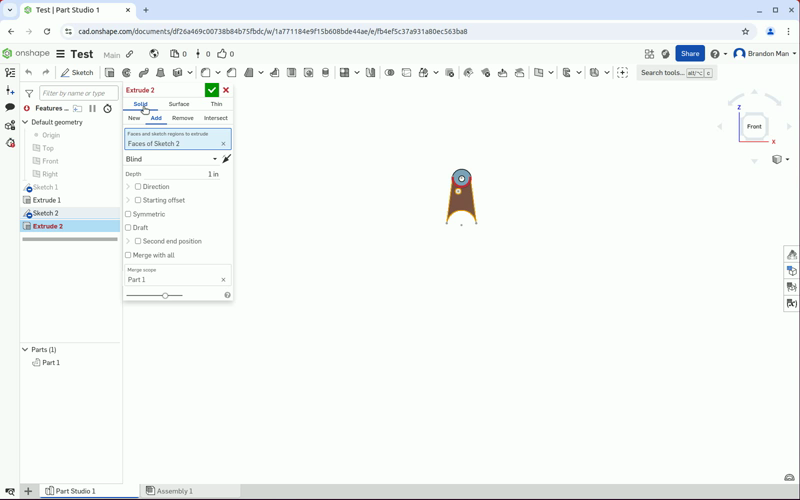
click(143, 106)
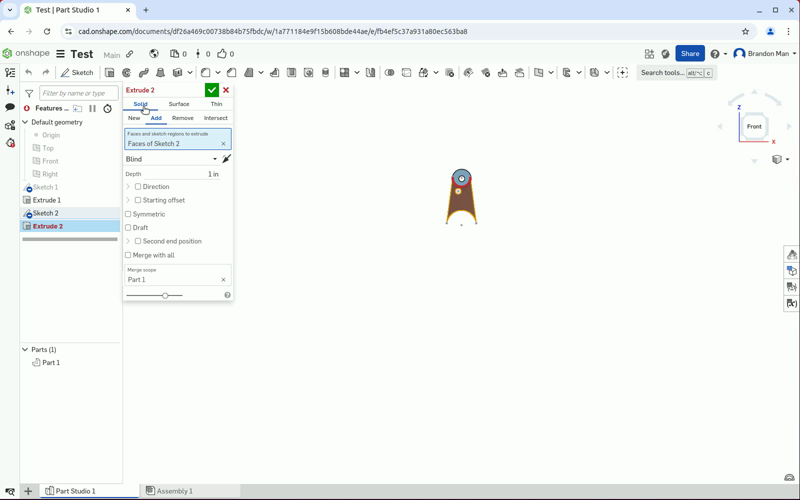
mouse_move(137, 120)
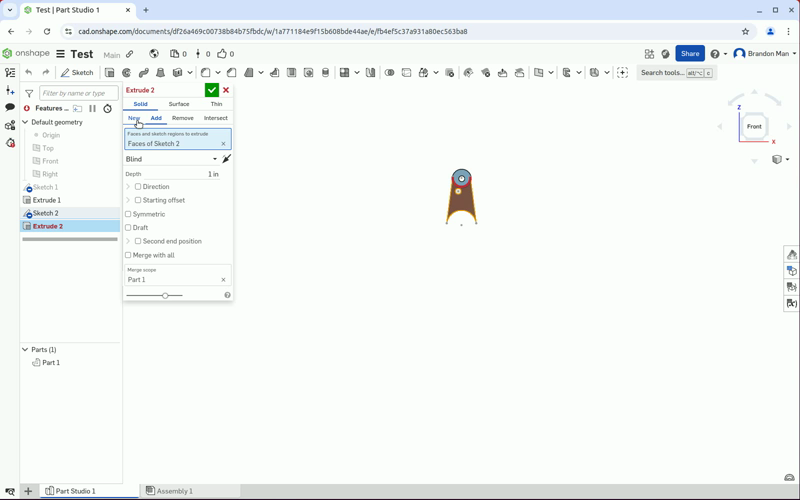
click(137, 120)
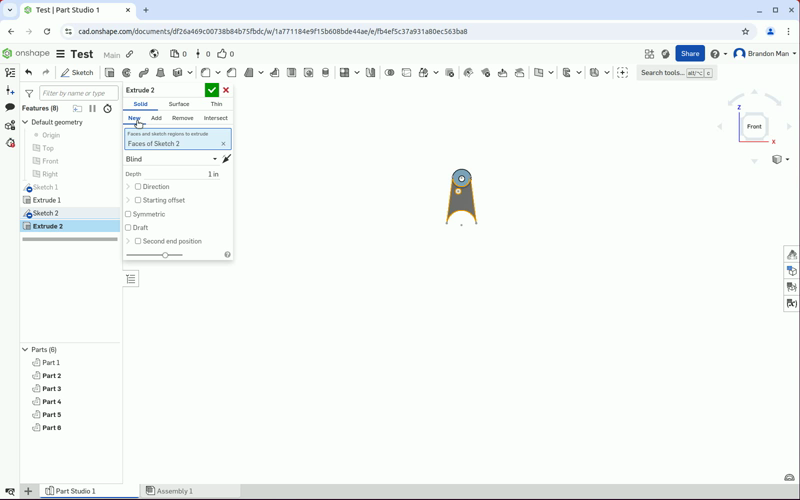
key(tab, 4)
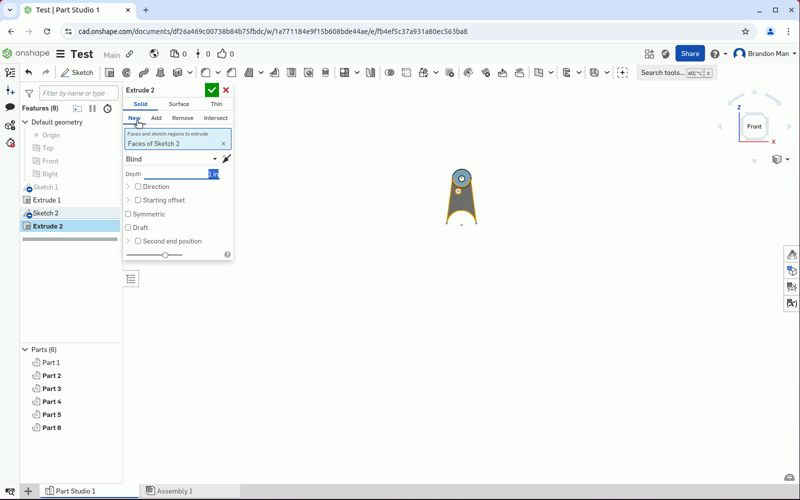
text(0.481)
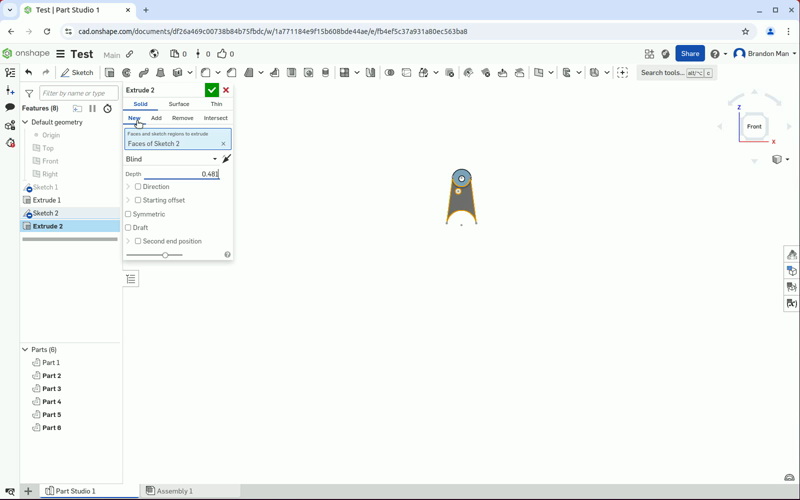
key(enter)
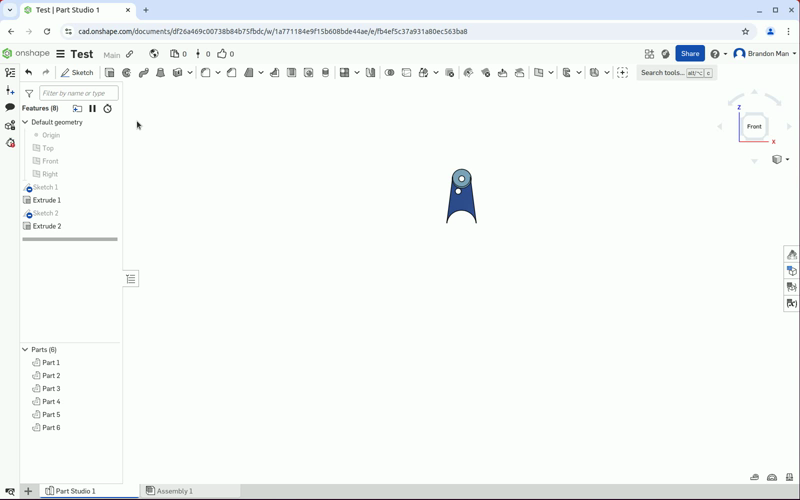
key(shift+h)
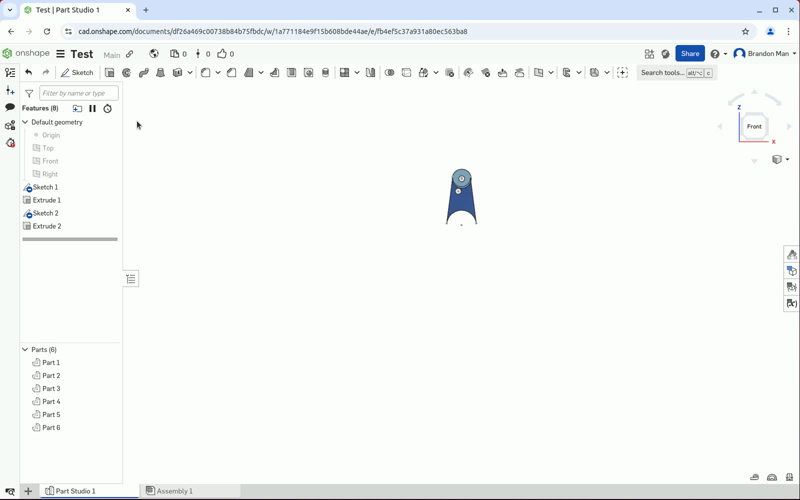
key(shift+h)
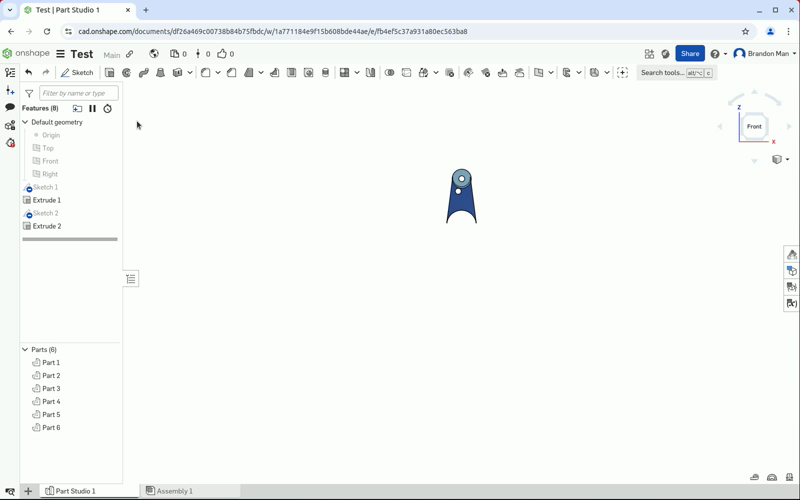
mouse_move(73, 189)
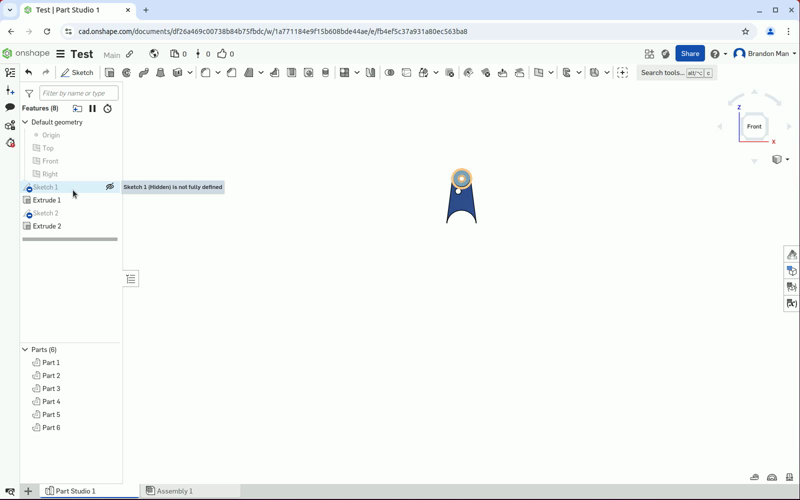
click(73, 189)
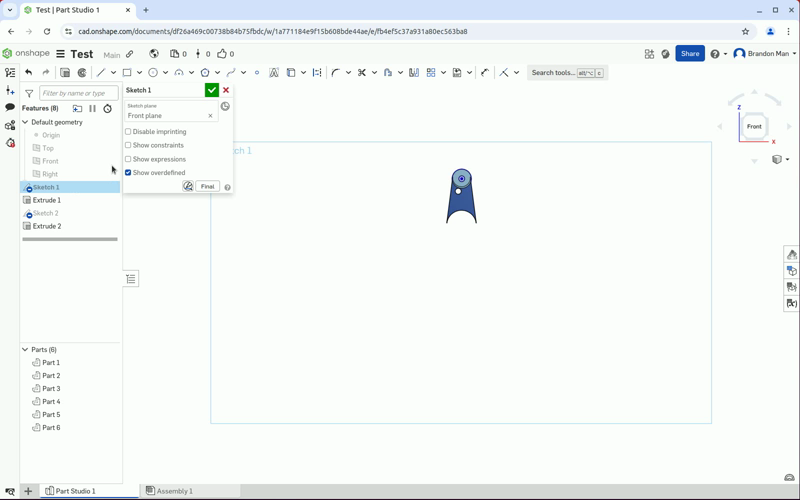
mouse_move(229, 92)
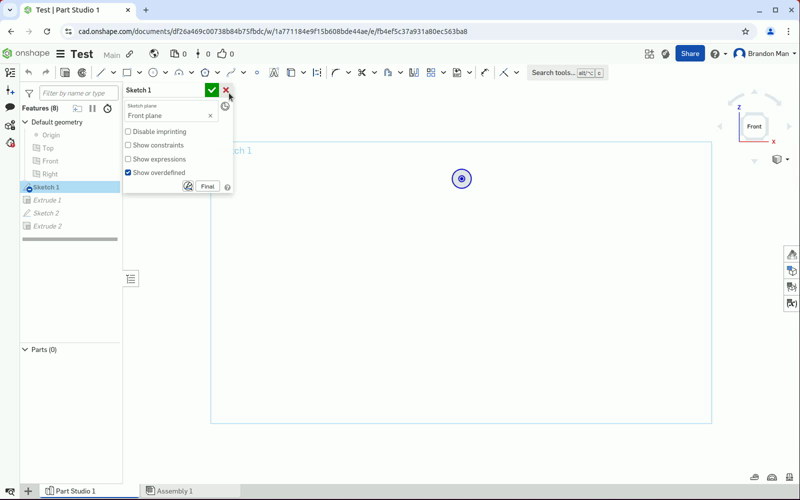
click(229, 92)
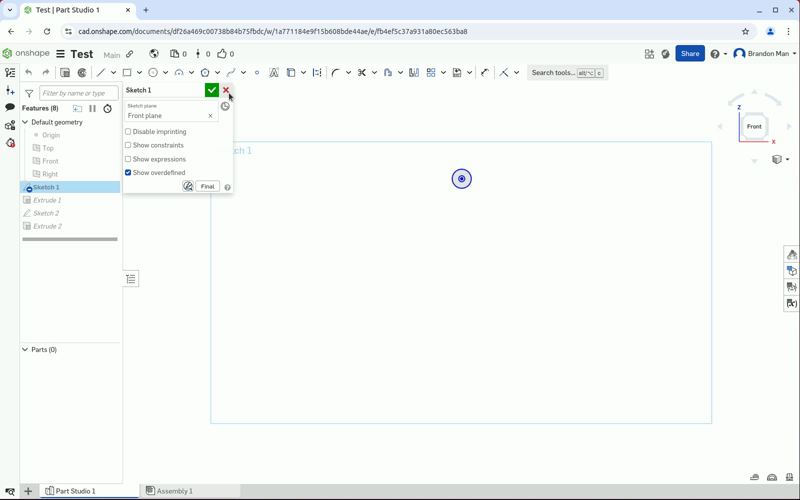
key(shift+s)
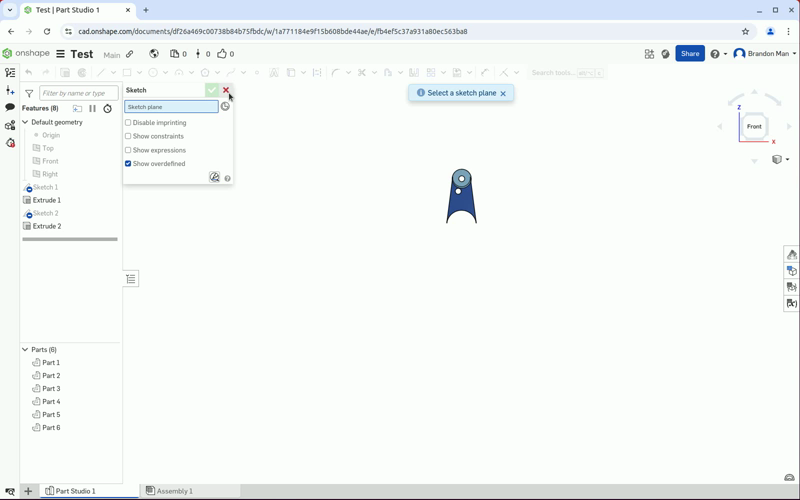
mouse_move(73, 163)
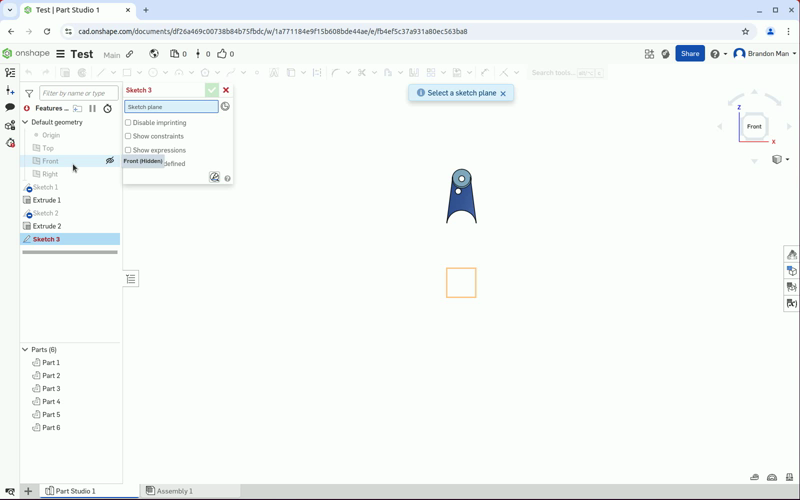
click(73, 163)
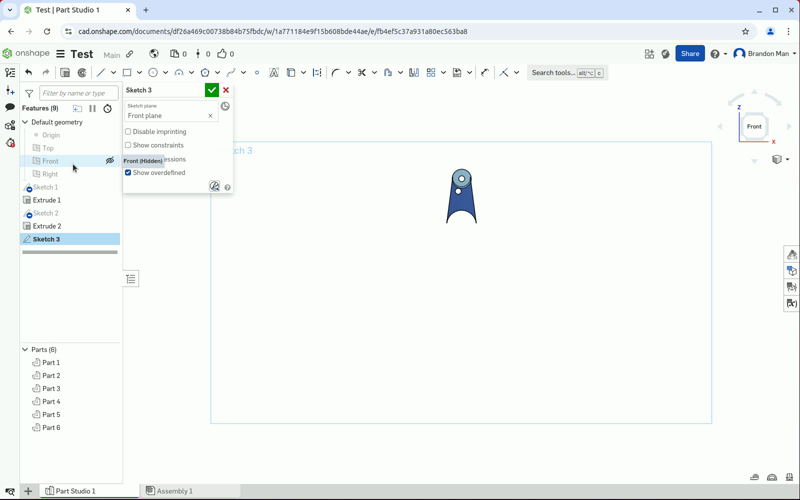
mouse_move(73, 352)
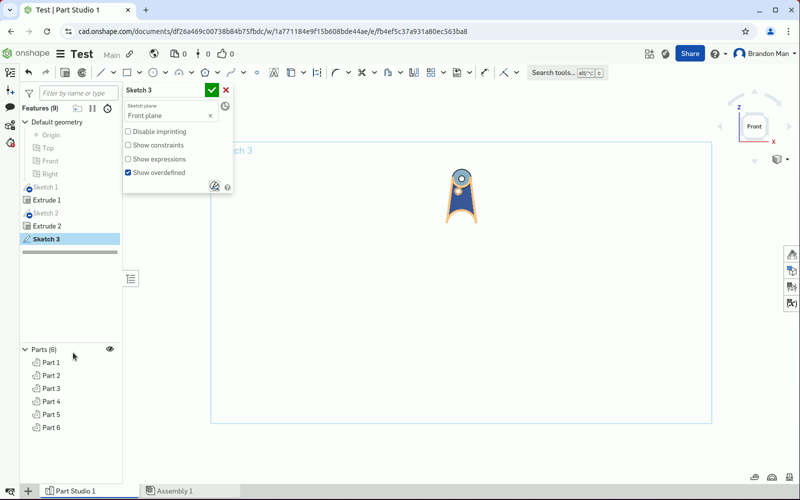
key(y)
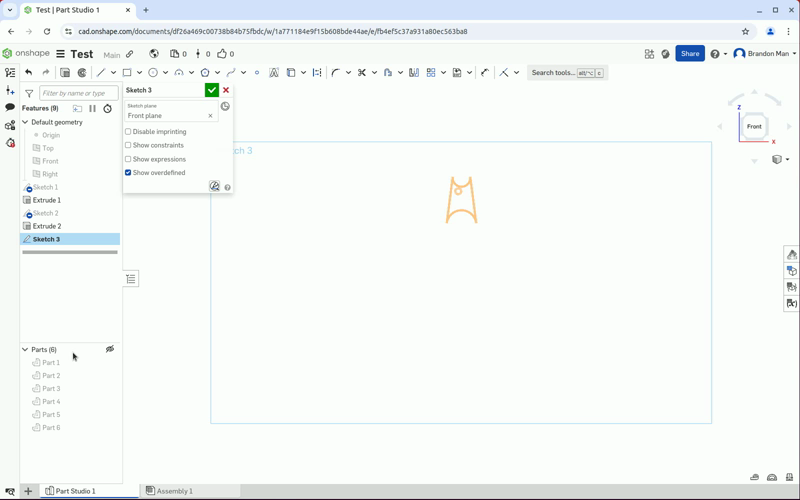
key(c)
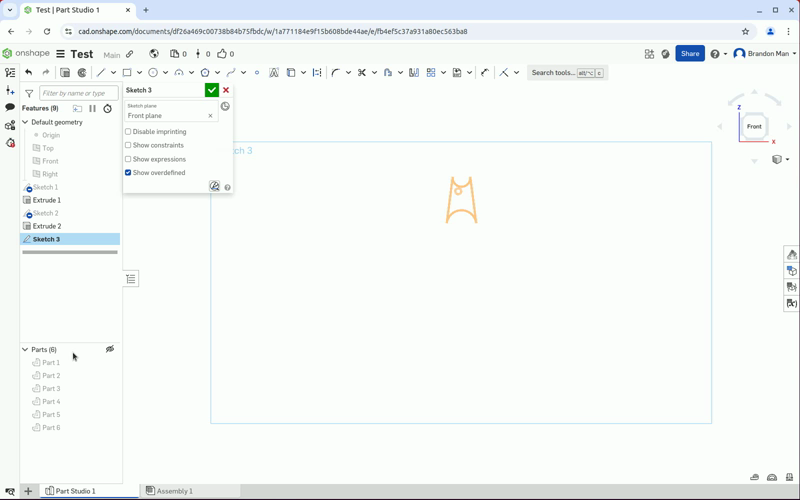
key_down(shift)
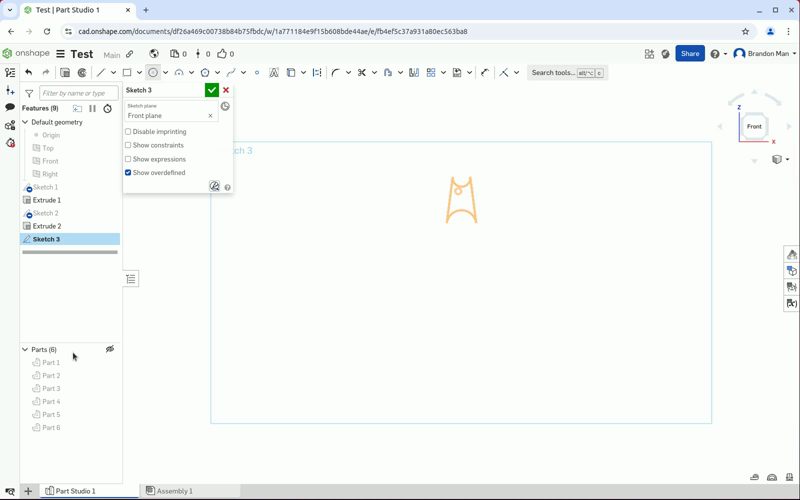
mouse_move(461, 225)
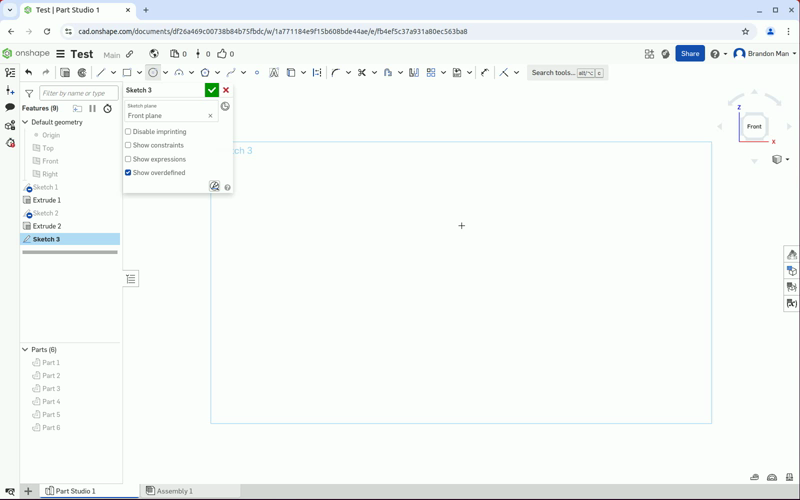
click(461, 225)
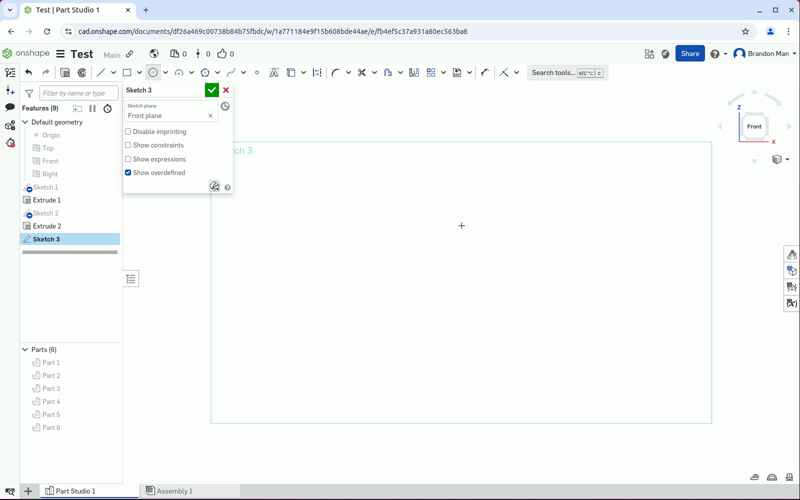
key_up(shift)
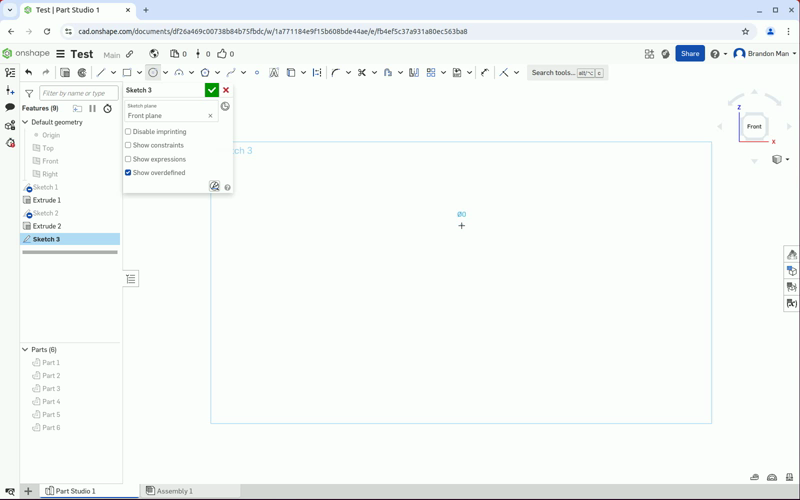
mouse_move(477, 225)
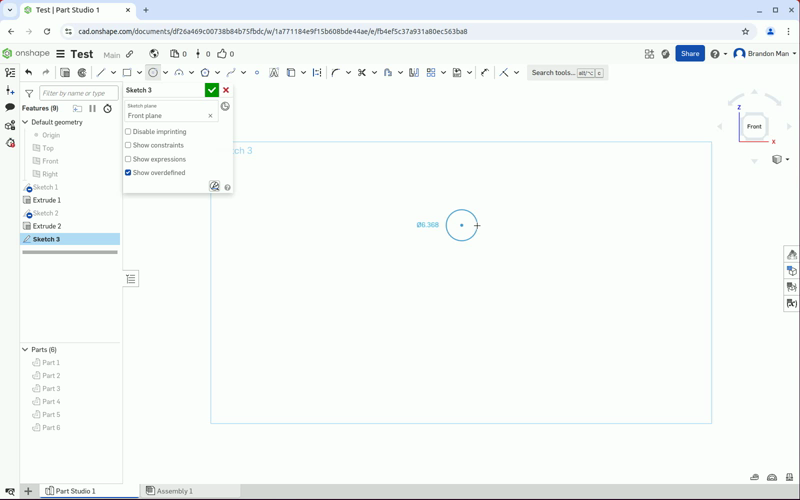
click(477, 225)
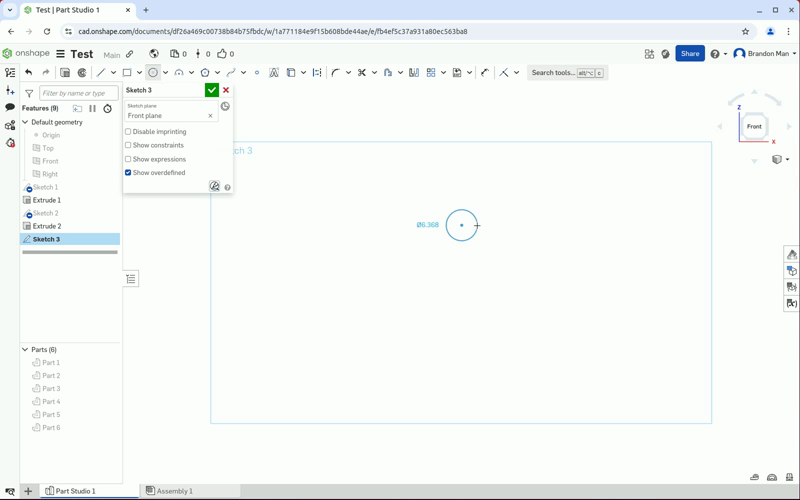
key(esc)
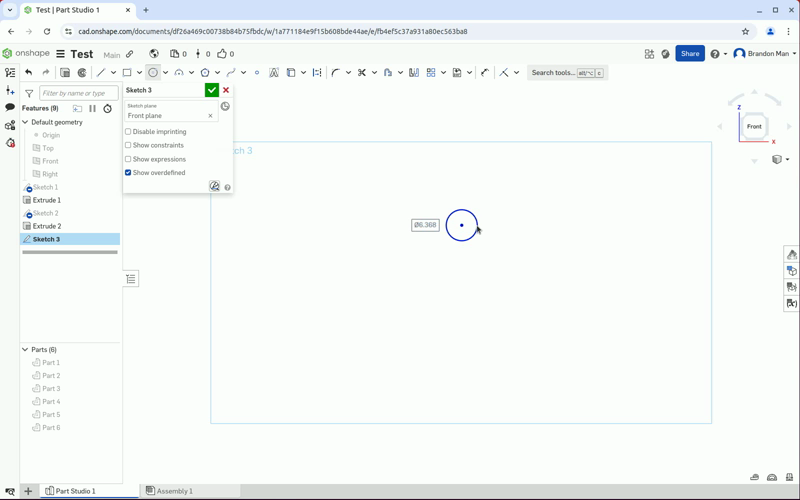
key(c)
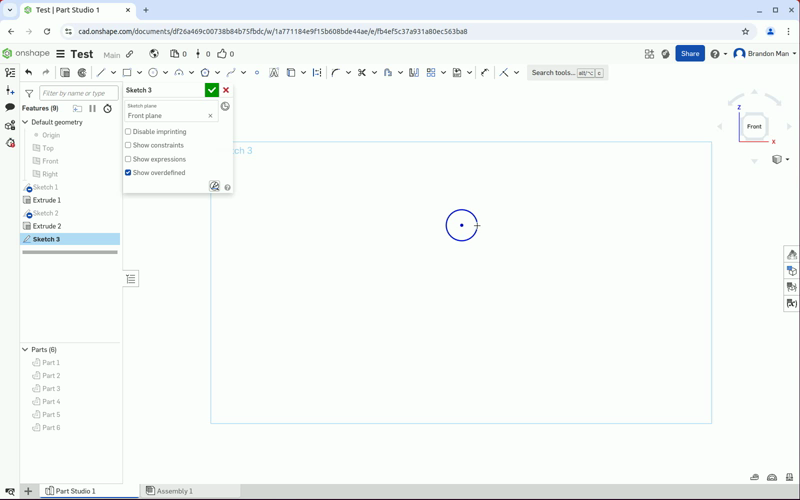
key_down(shift)
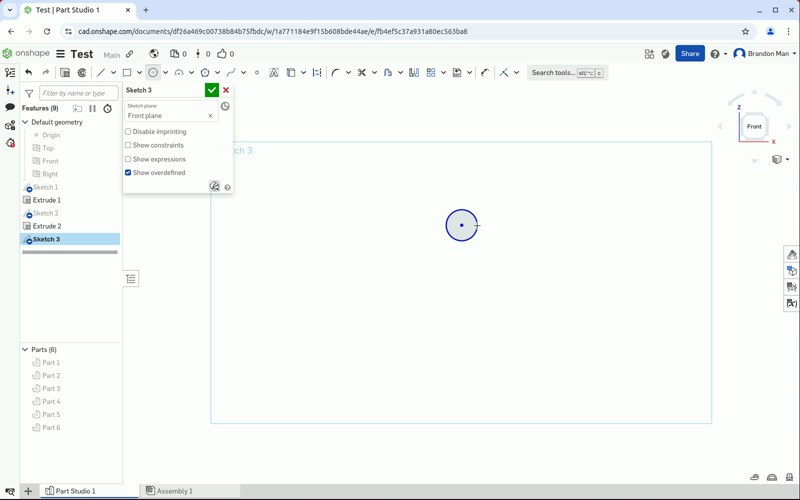
mouse_move(461, 225)
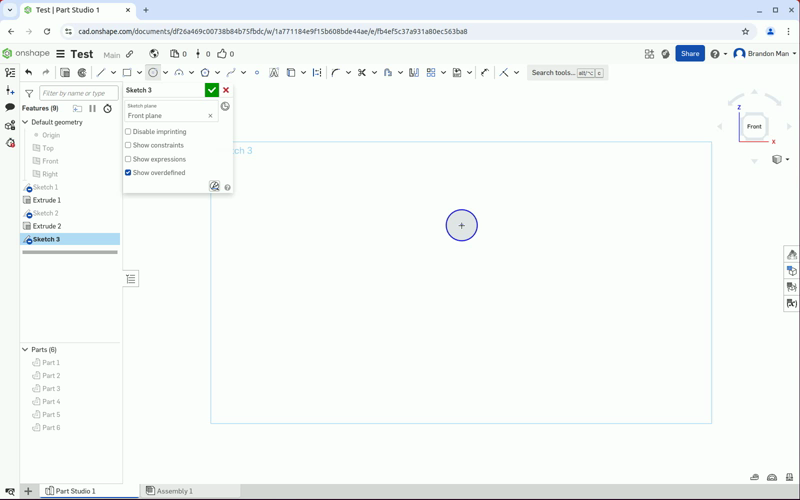
click(461, 225)
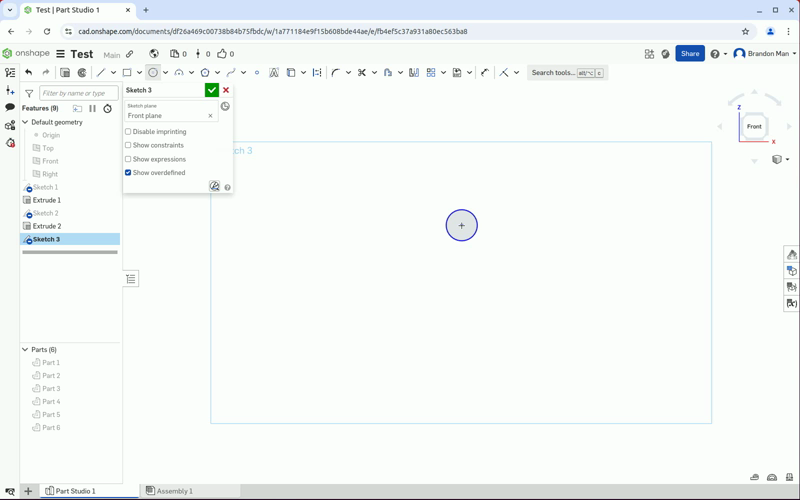
key_up(shift)
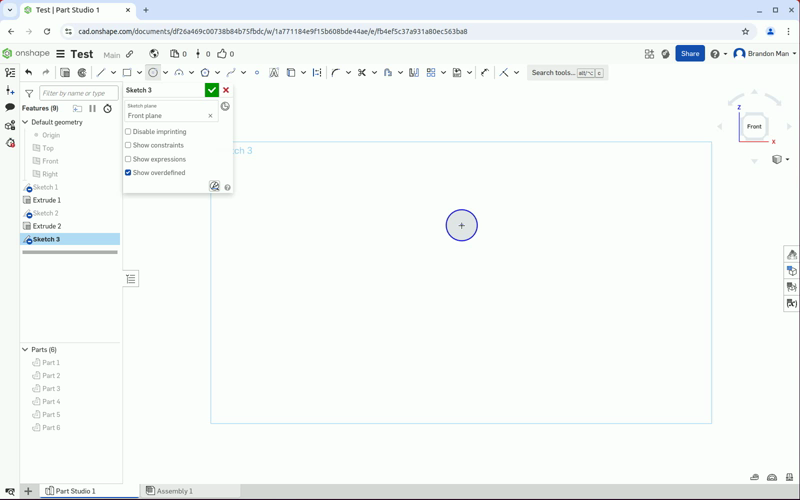
mouse_move(465, 225)
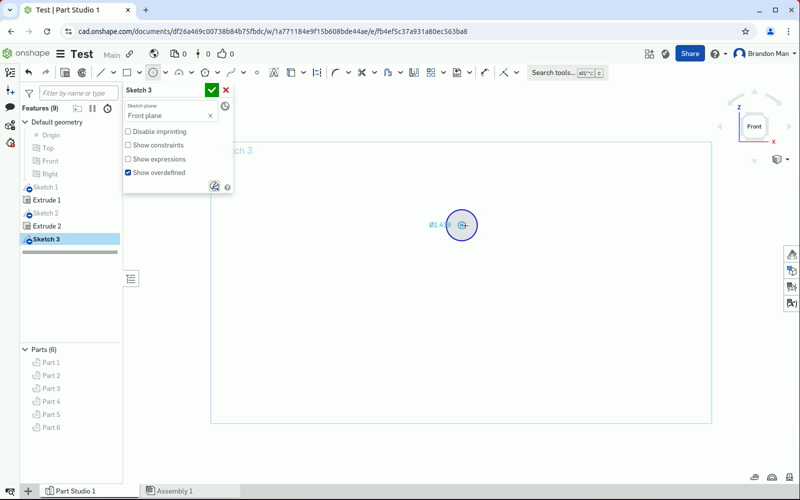
scroll(6)
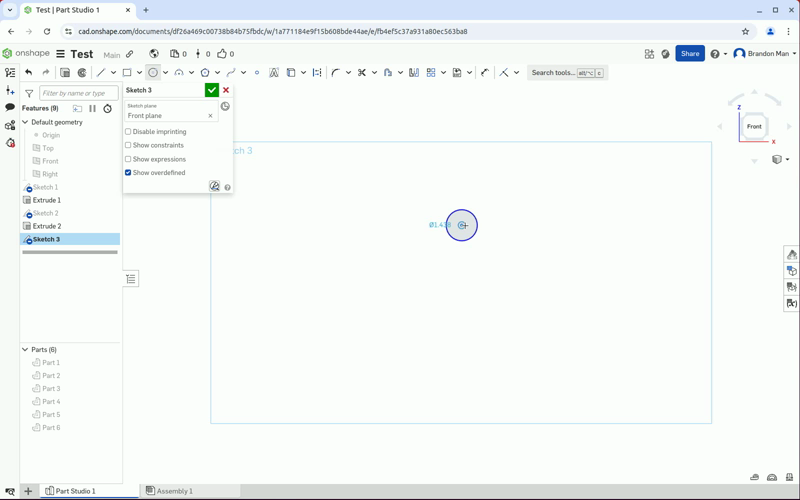
scroll(6)
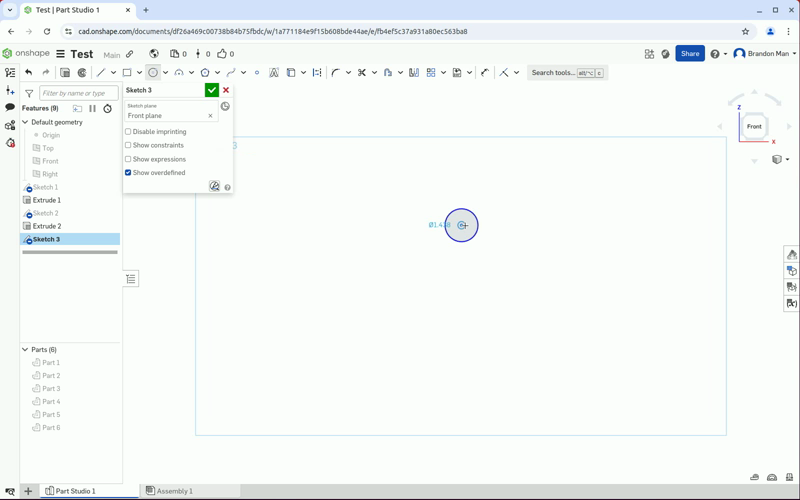
scroll(6)
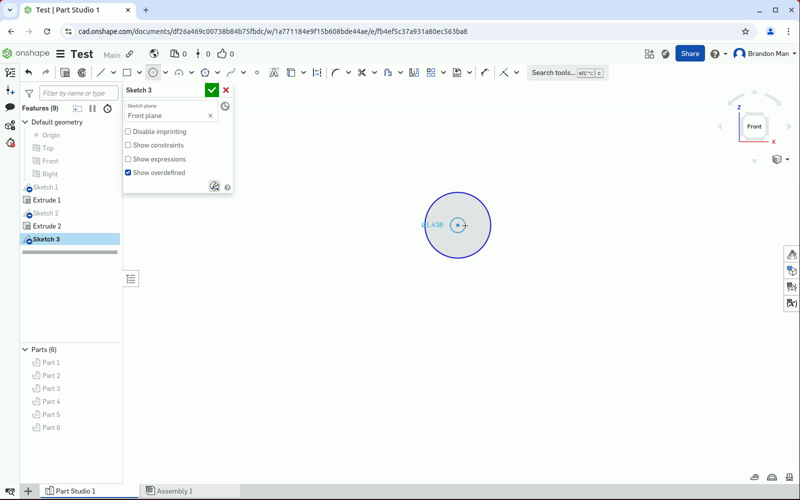
scroll(6)
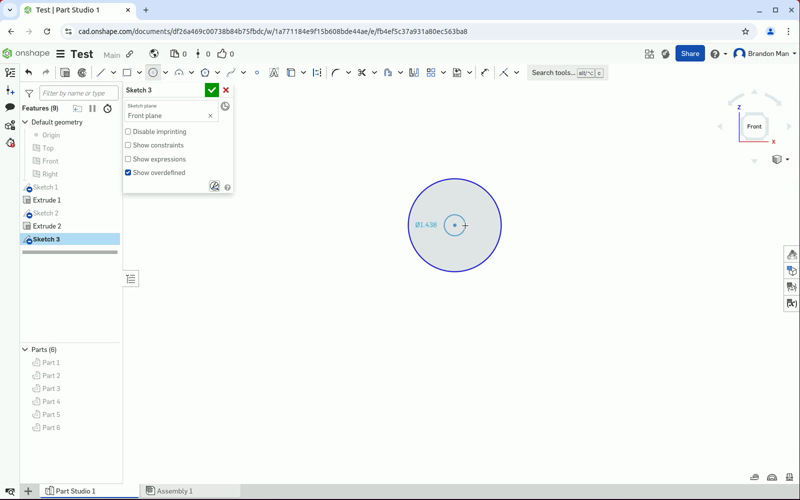
scroll(6)
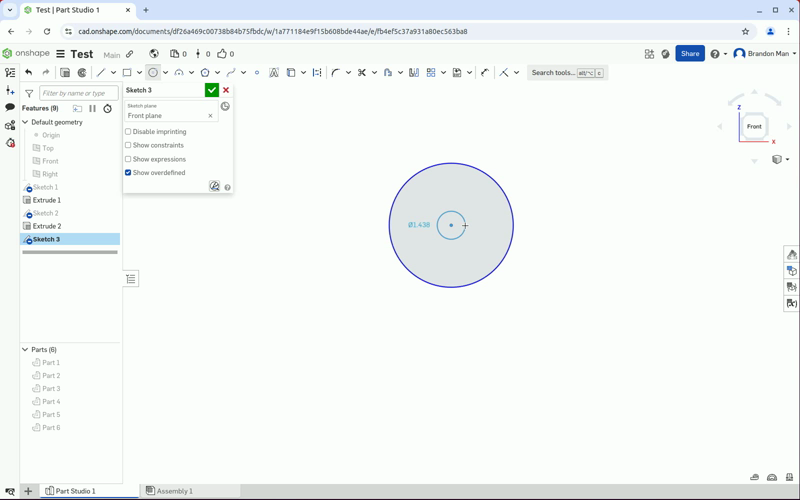
scroll(6)
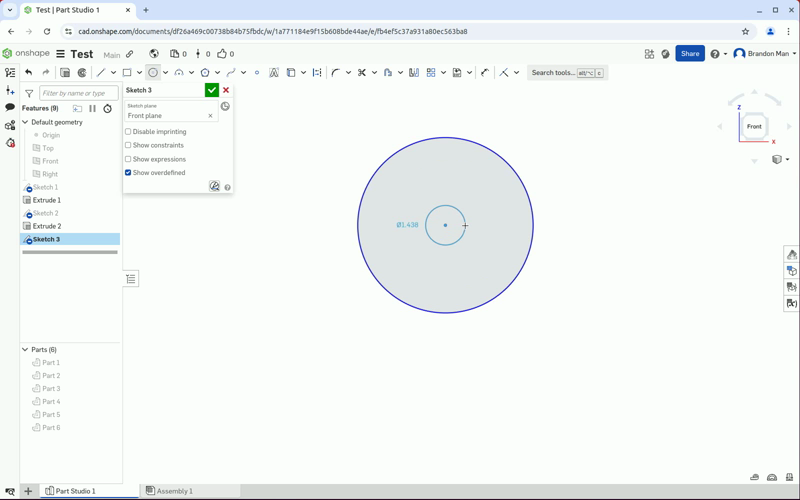
scroll(6)
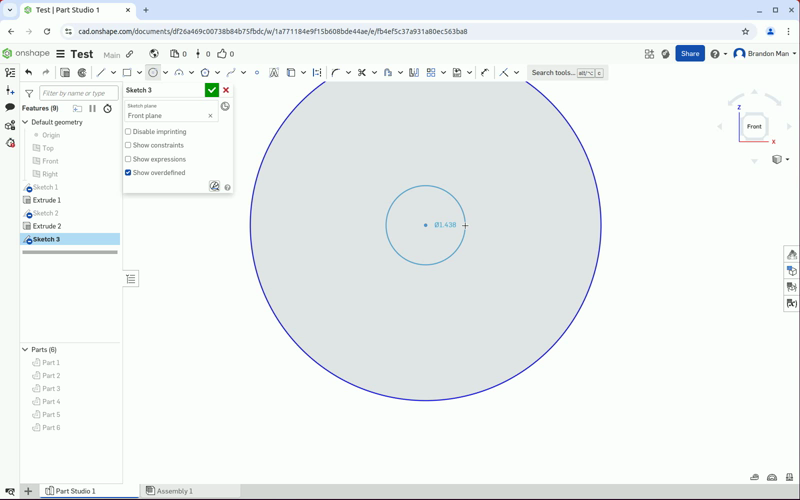
click(465, 225)
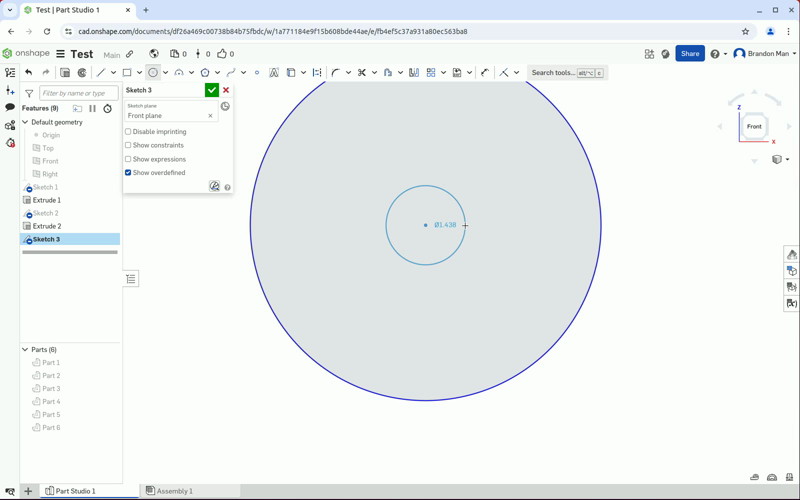
scroll(-6)
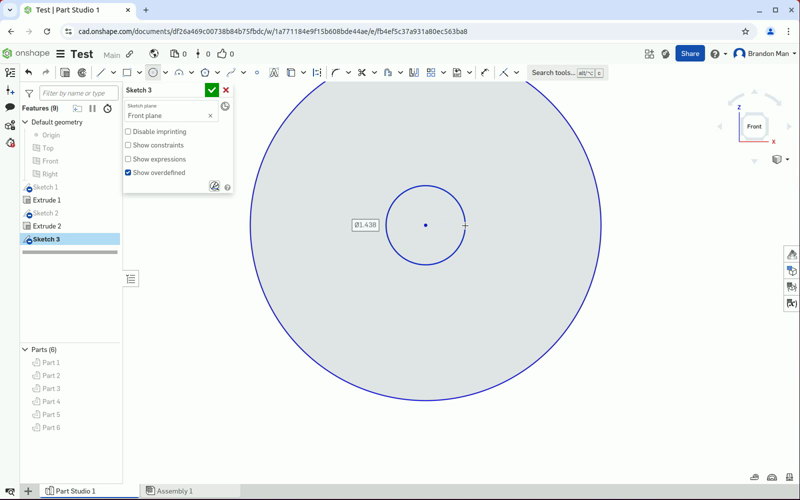
scroll(-6)
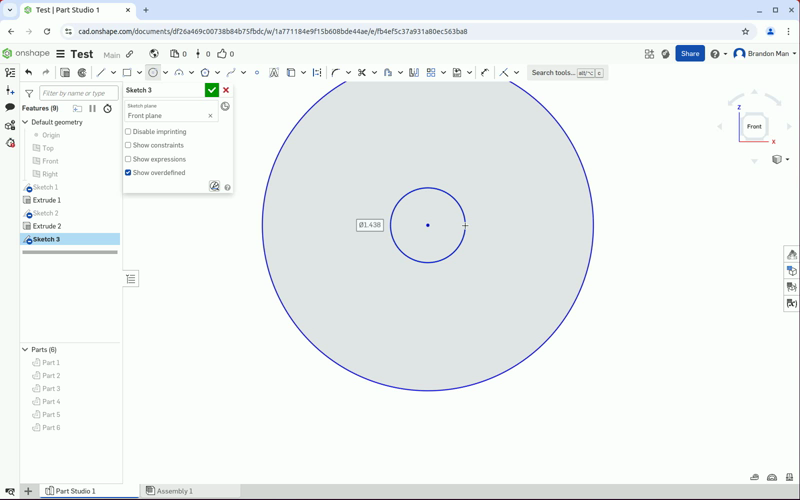
scroll(-6)
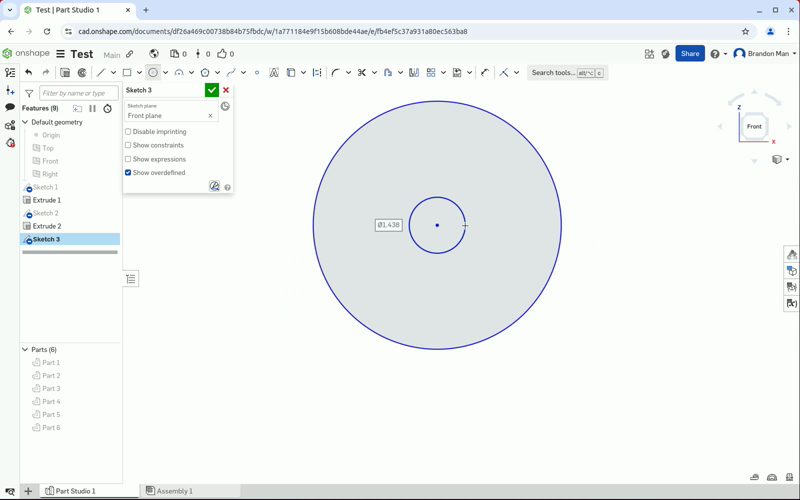
scroll(-6)
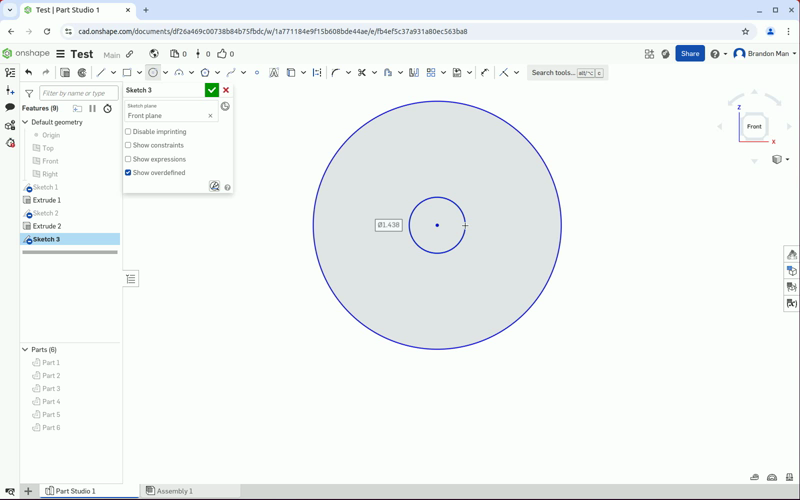
scroll(-6)
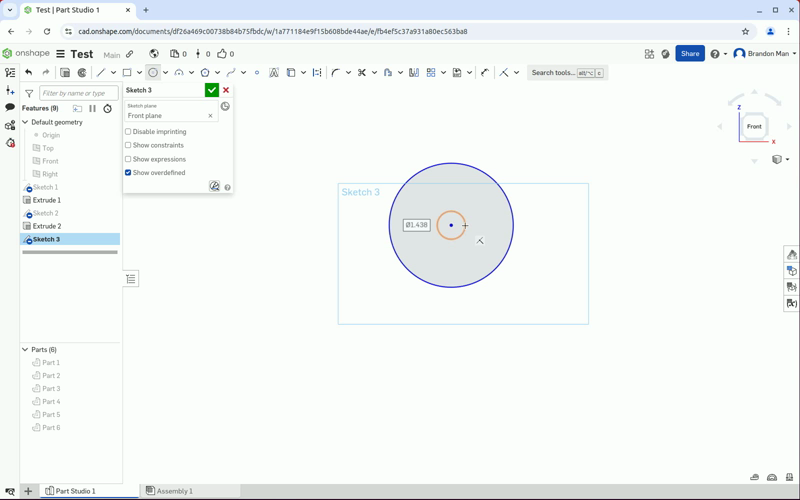
scroll(-6)
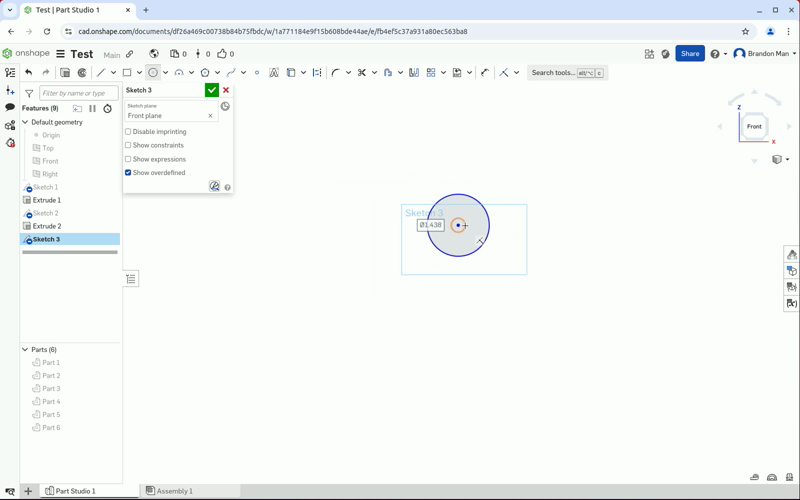
scroll(-6)
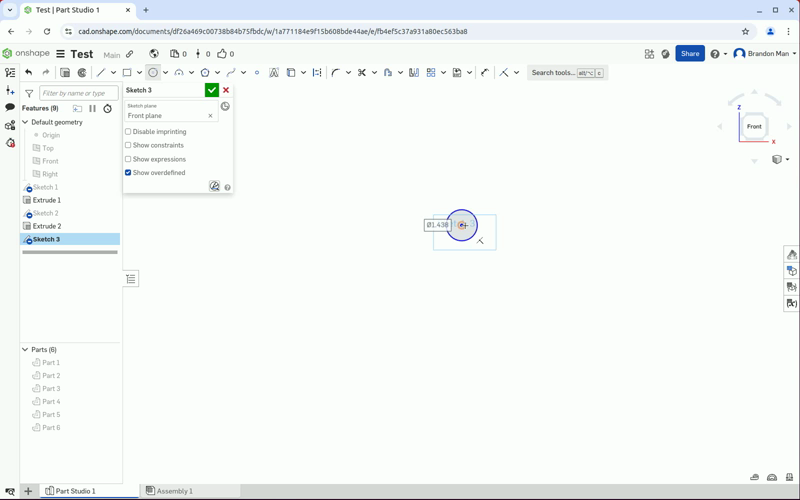
key(esc)
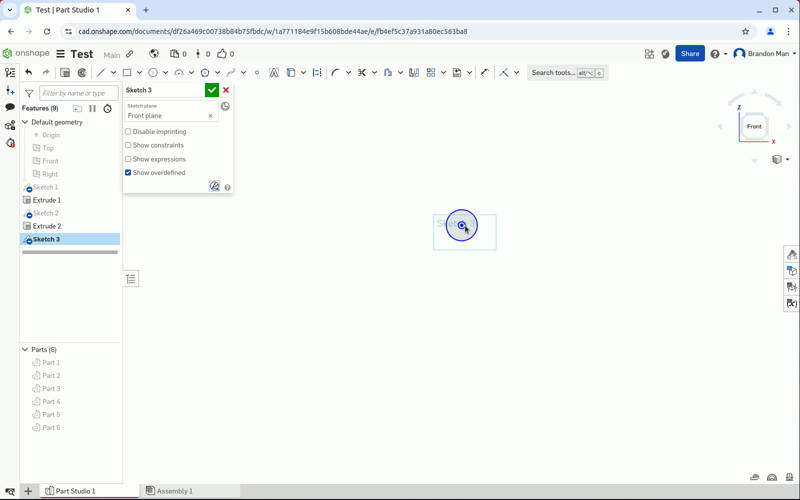
mouse_move(472, 226)
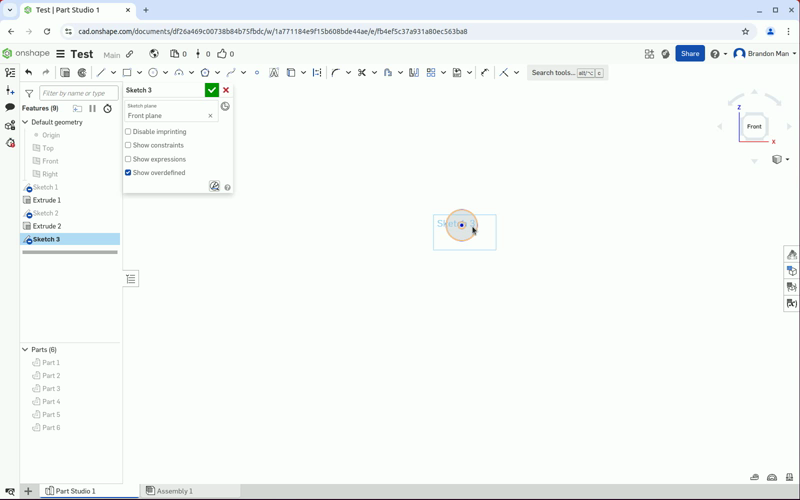
scroll(6)
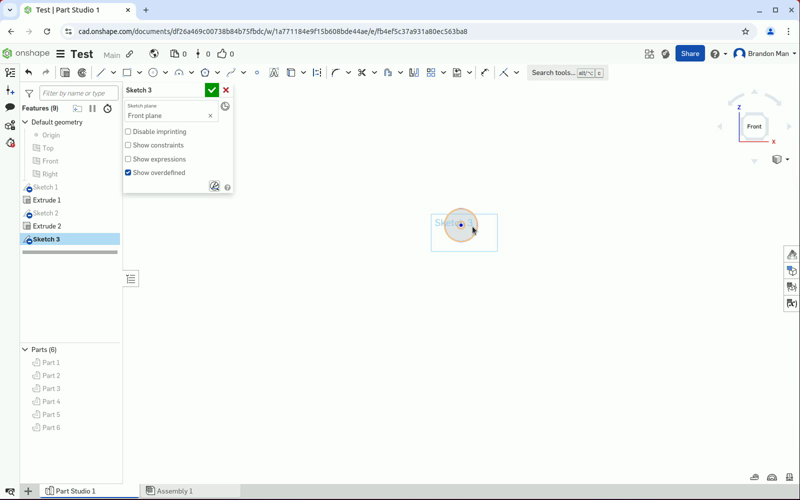
scroll(6)
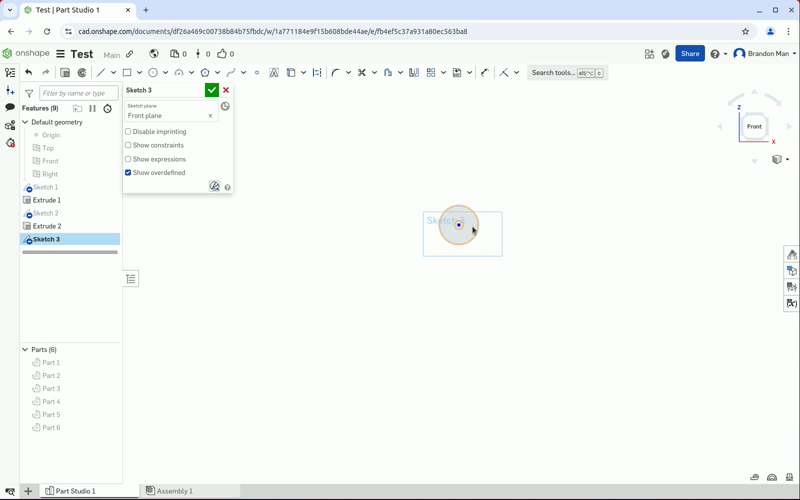
scroll(6)
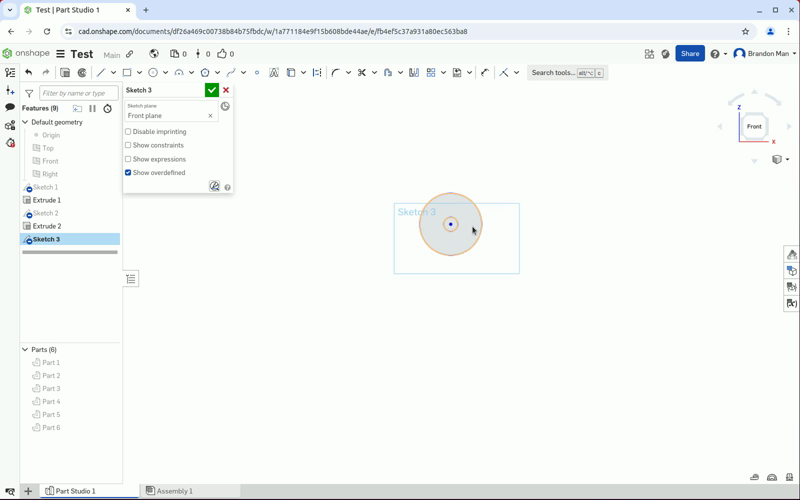
scroll(6)
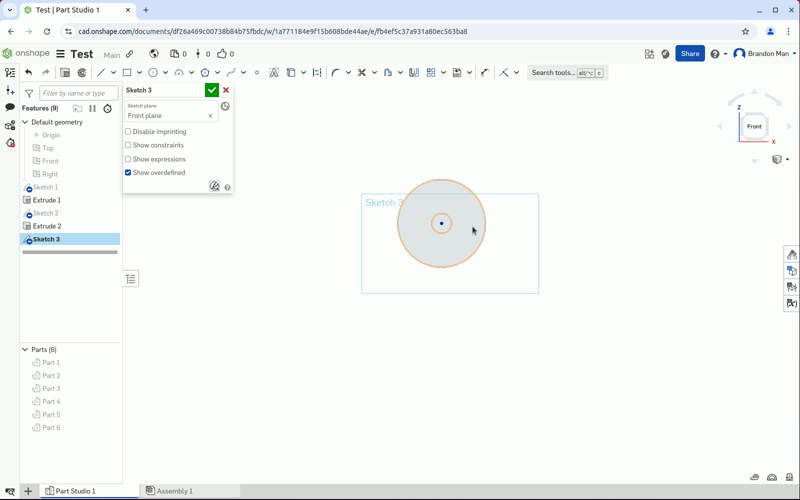
scroll(6)
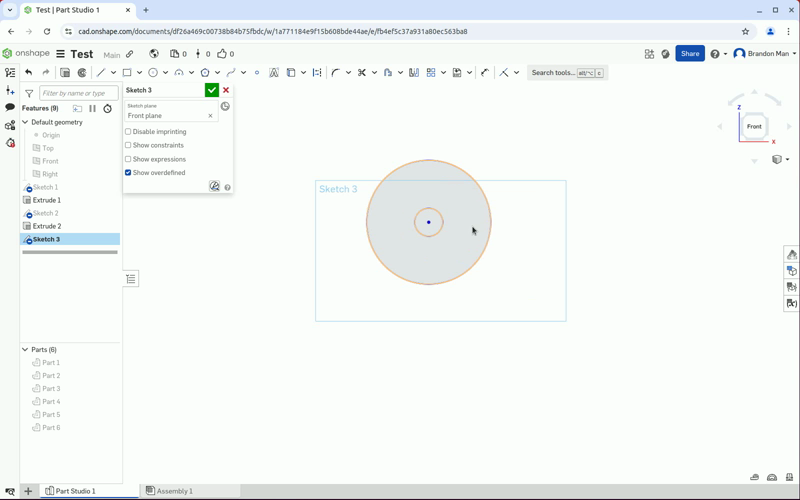
scroll(6)
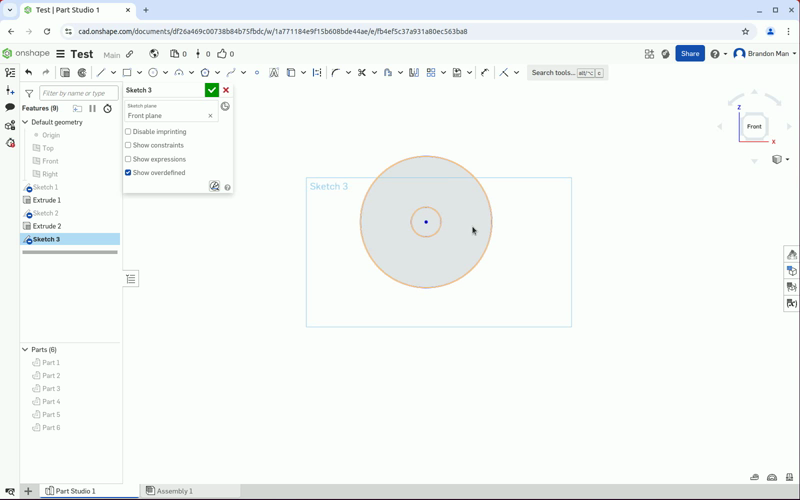
scroll(6)
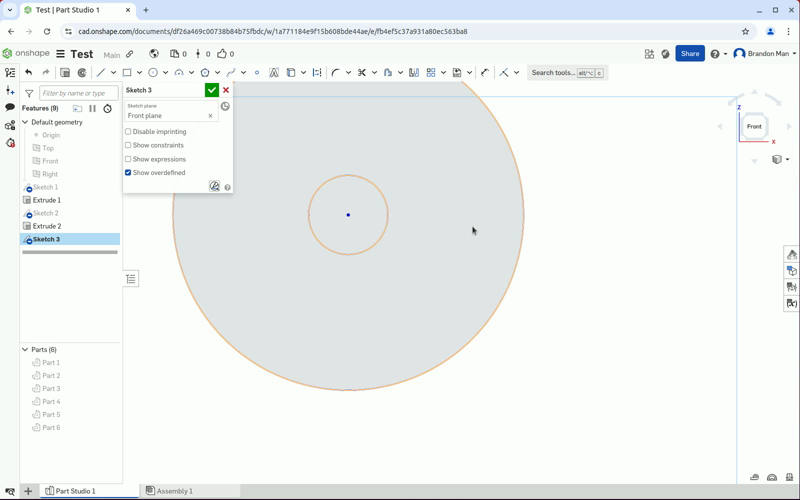
click(472, 226)
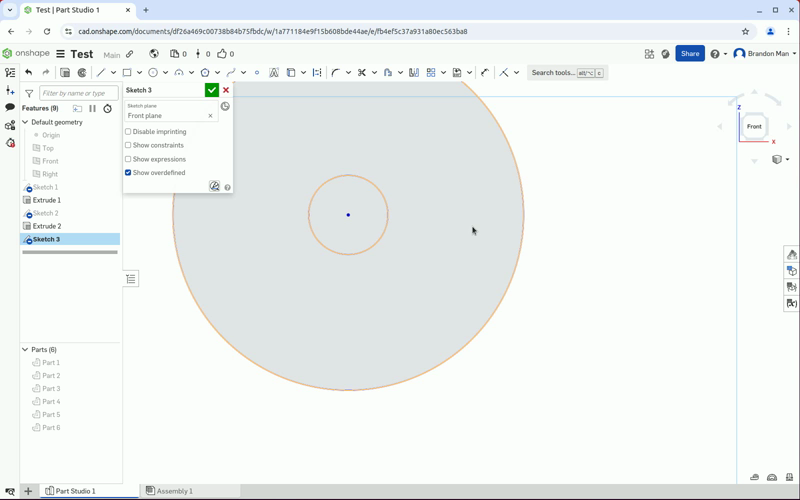
scroll(-6)
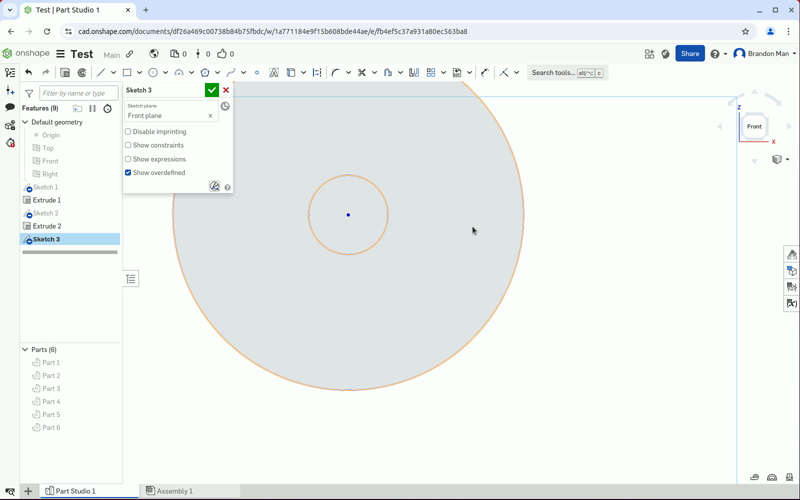
scroll(-6)
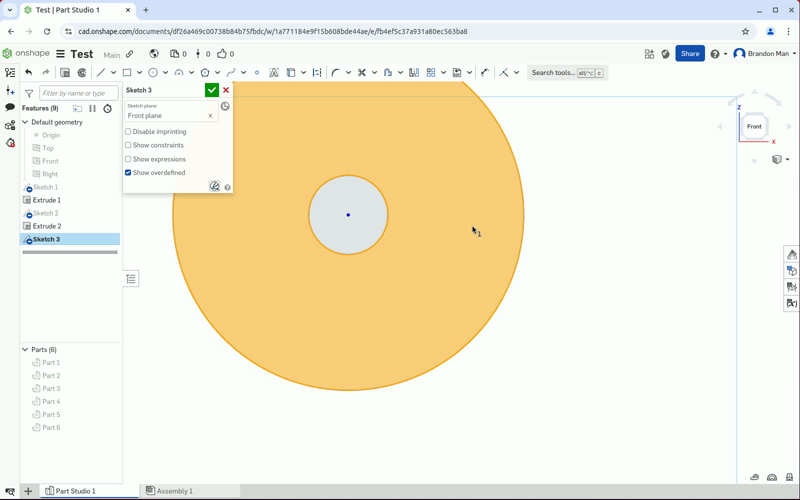
scroll(-6)
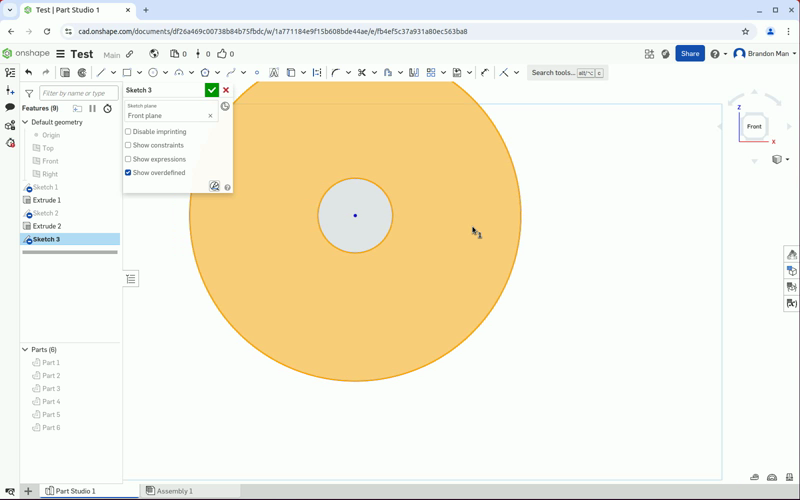
scroll(-6)
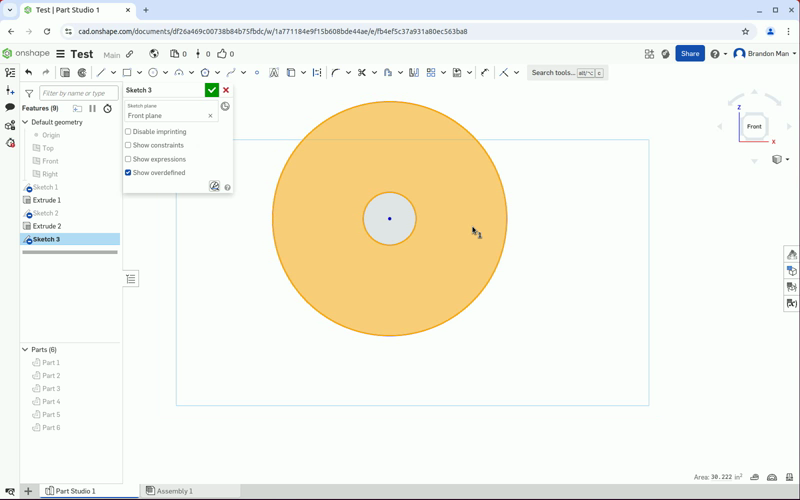
scroll(-6)
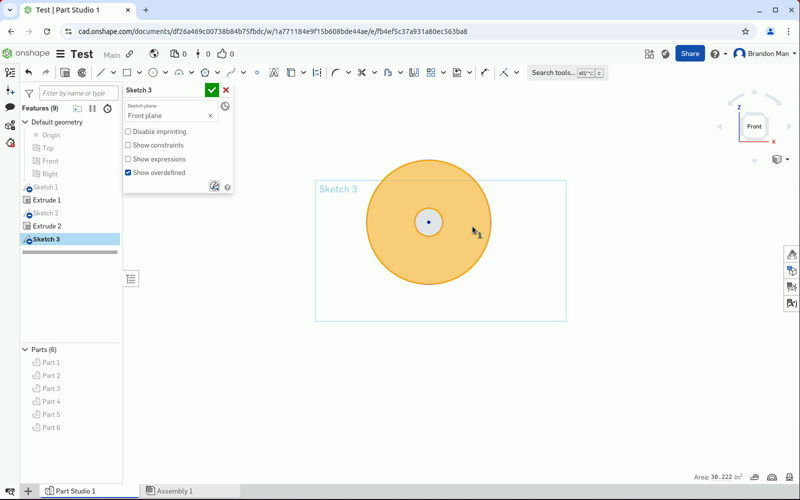
scroll(-6)
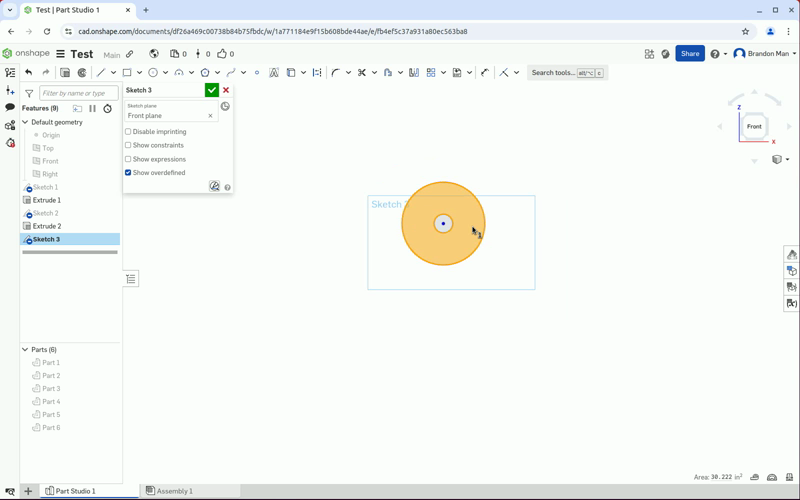
scroll(-6)
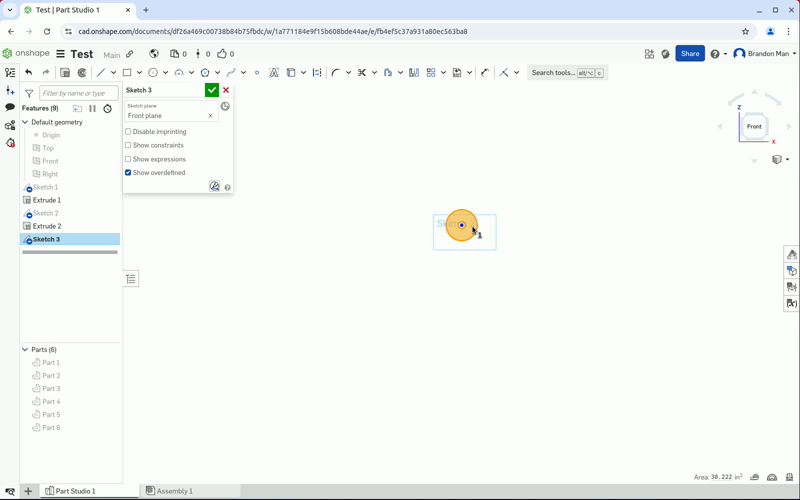
mouse_move(73, 352)
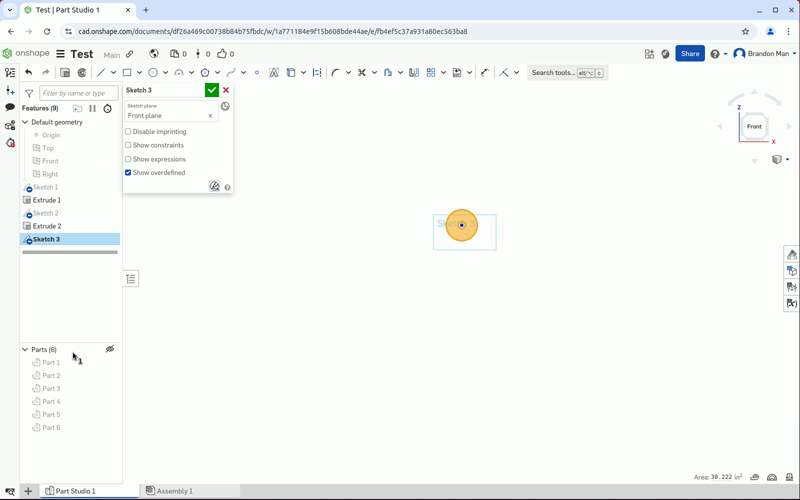
key(shift+y)
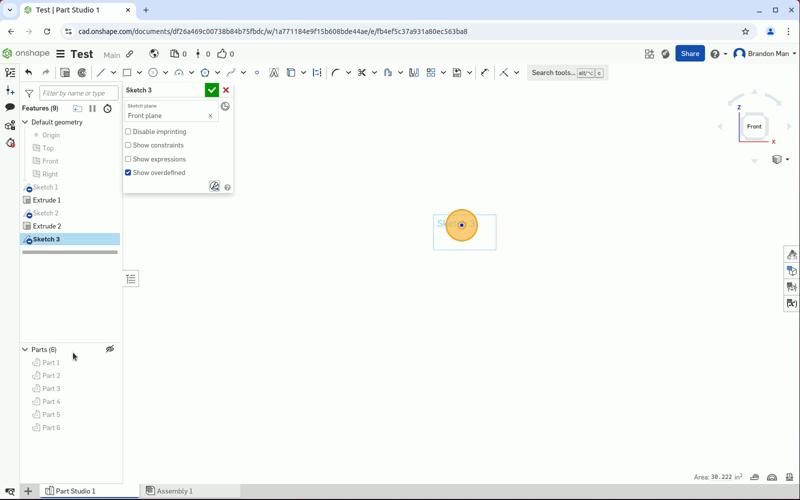
key(shift+e)
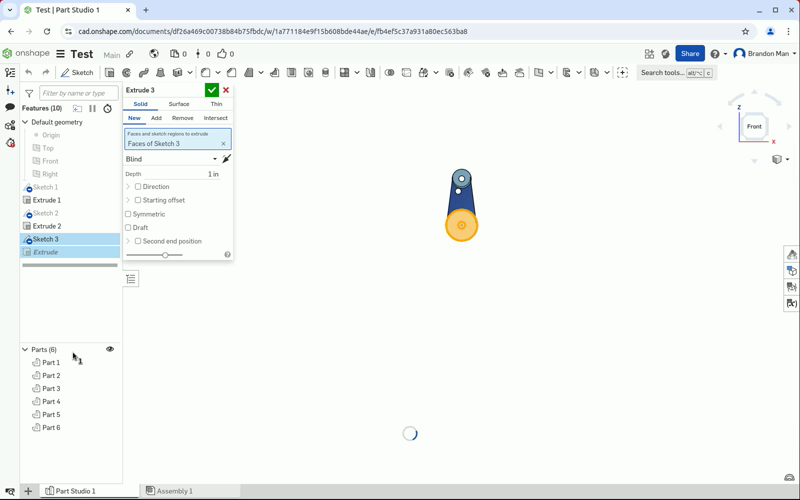
mouse_move(143, 106)
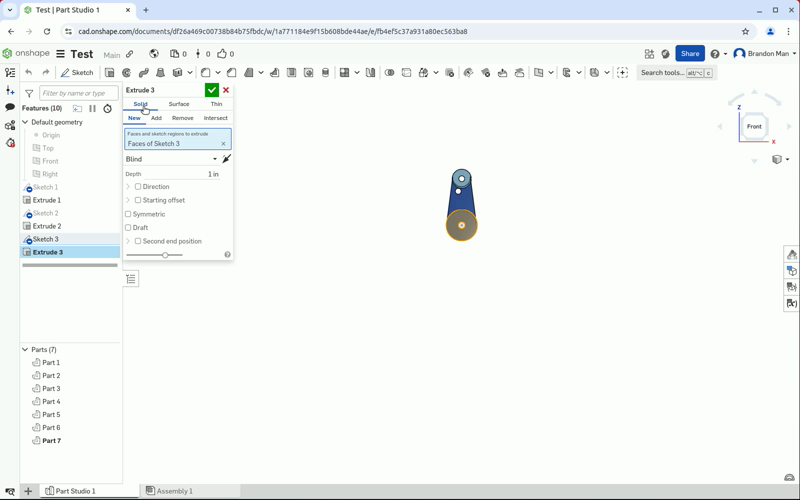
click(143, 106)
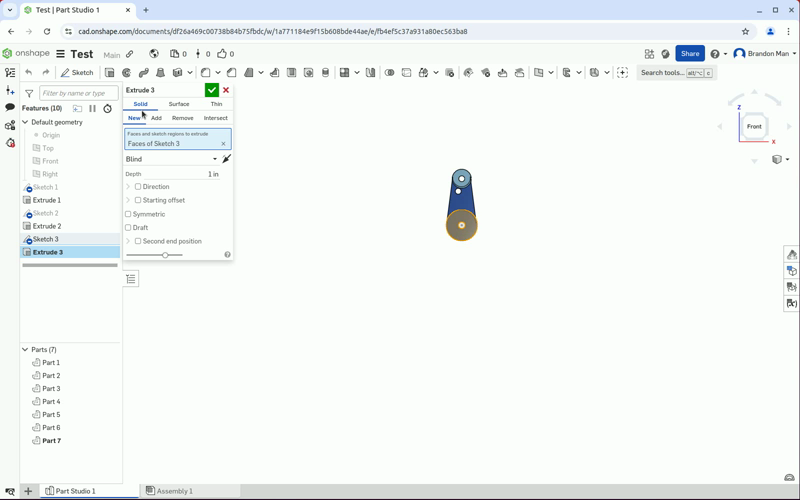
mouse_move(137, 120)
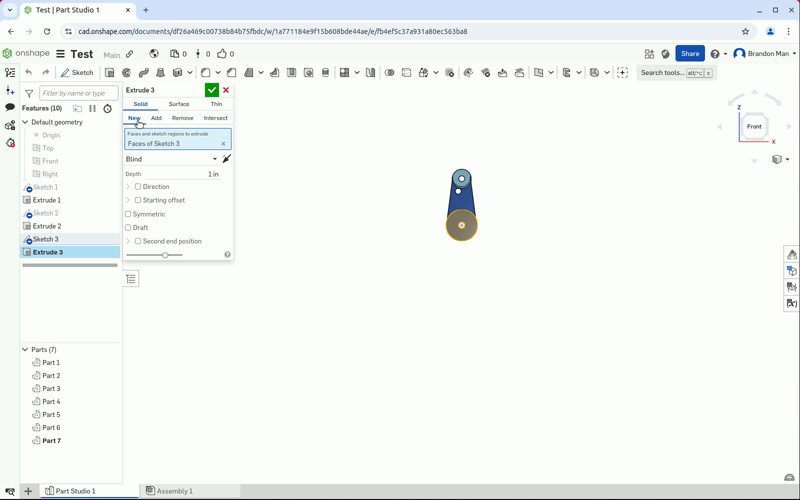
click(137, 120)
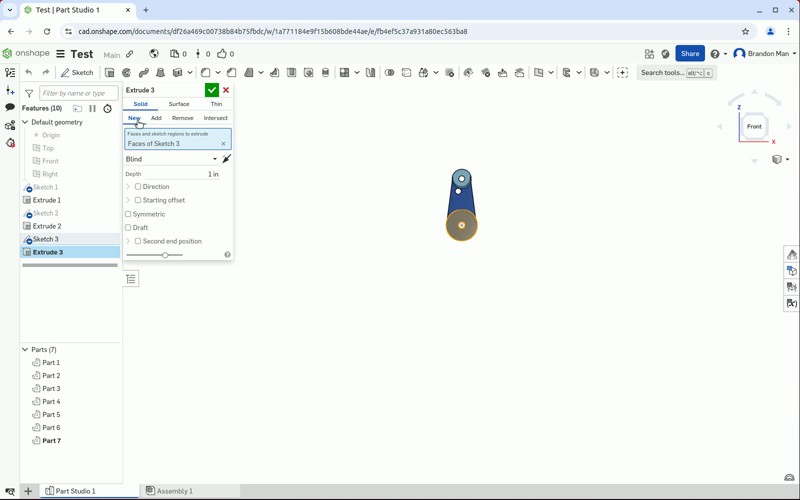
key(tab, 4)
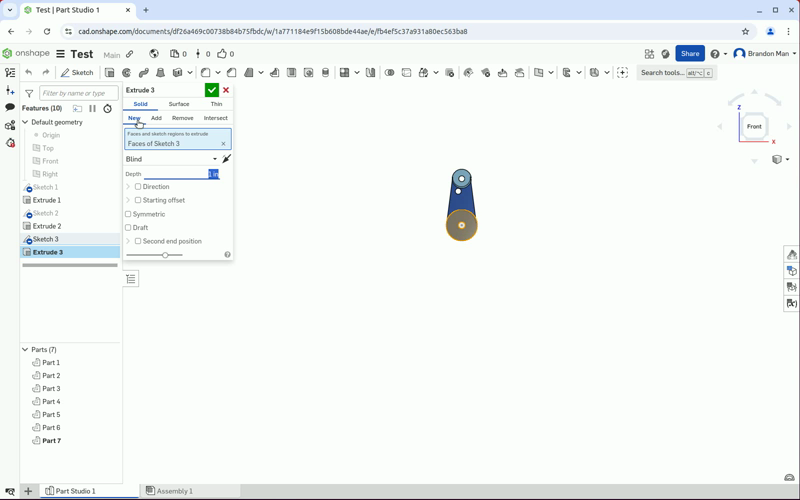
text(0.481)
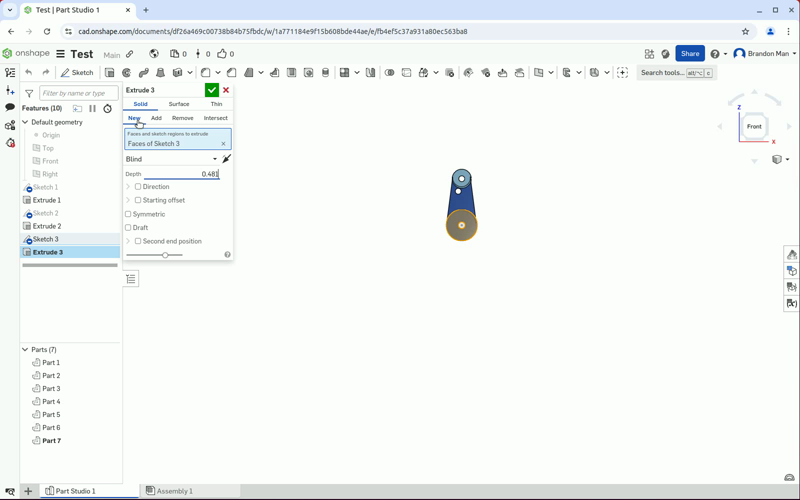
key(enter)
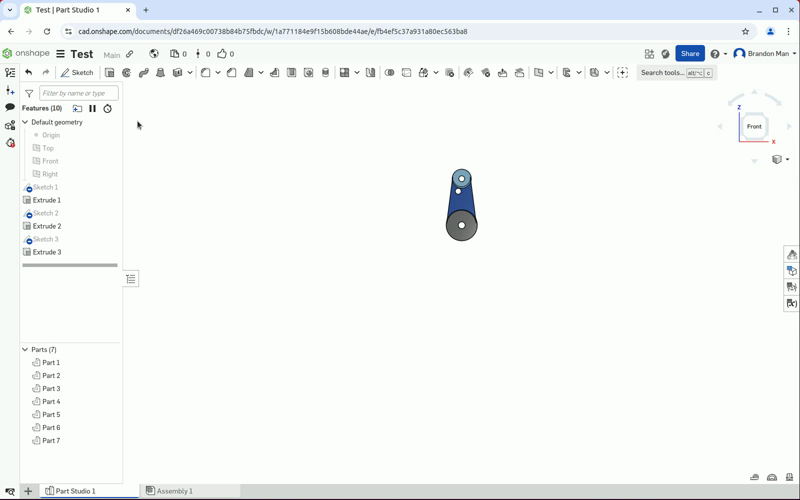
key(shift+h)
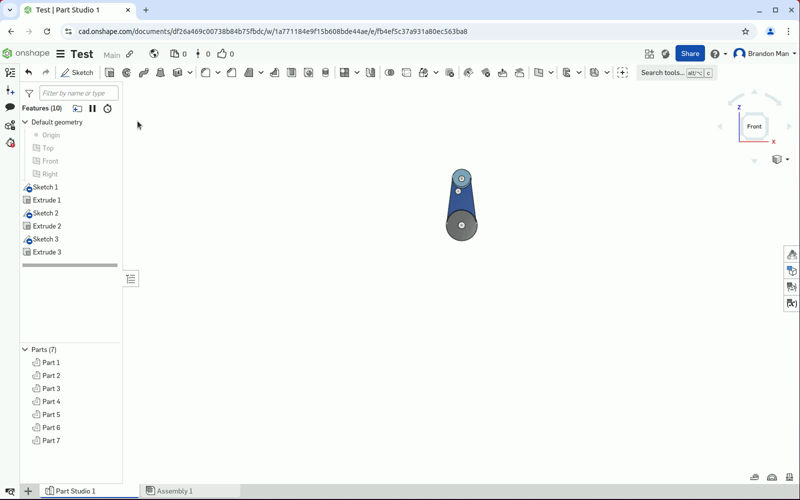
key(shift+h)
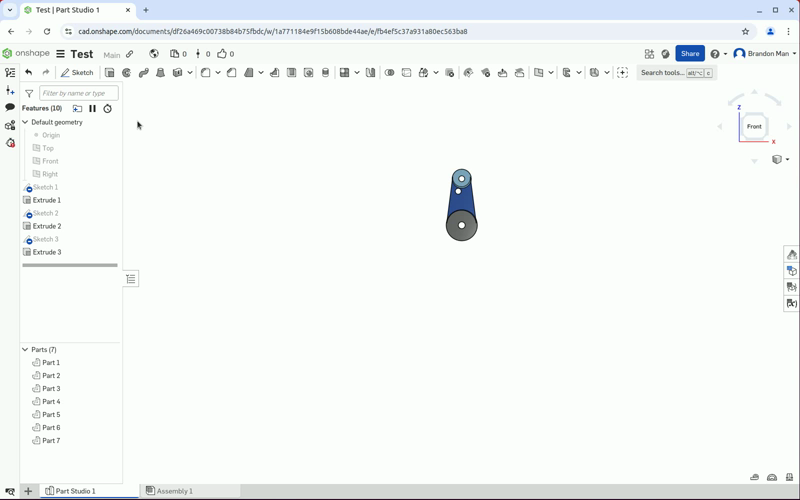
mouse_move(73, 189)
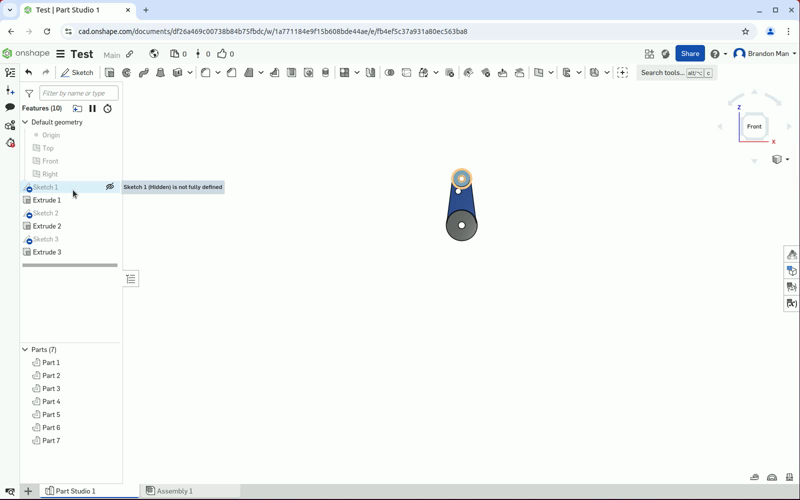
click(73, 189)
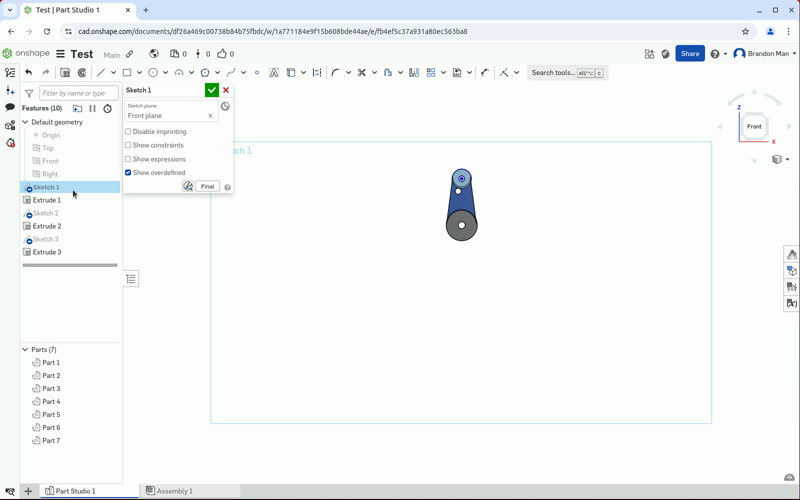
mouse_move(229, 92)
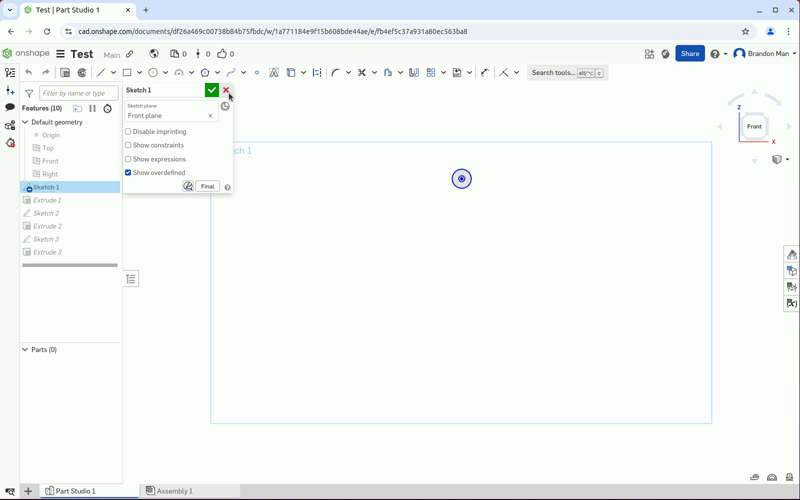
click(229, 92)
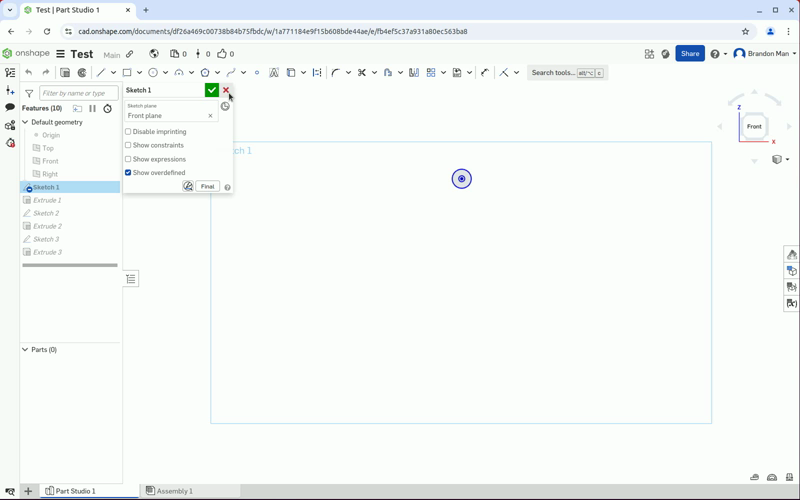
key(shift+s)
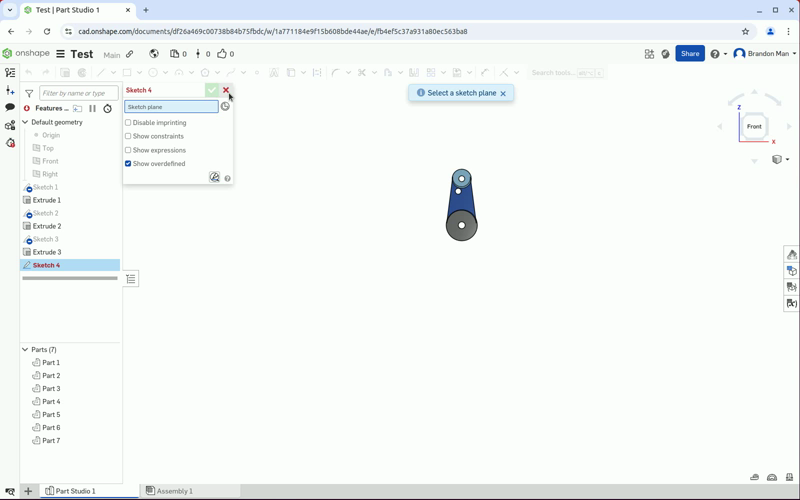
mouse_move(73, 163)
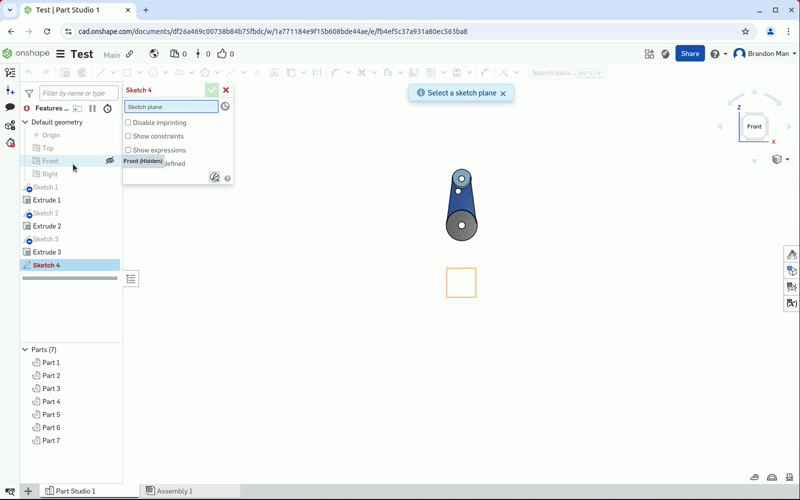
click(73, 163)
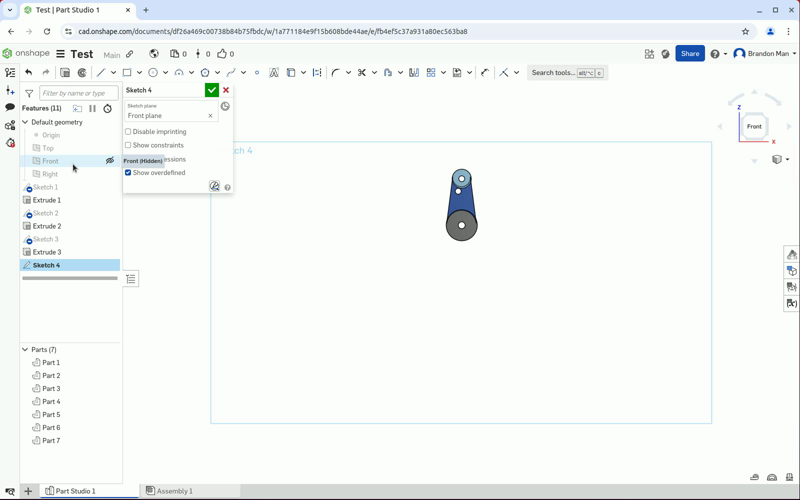
mouse_move(73, 352)
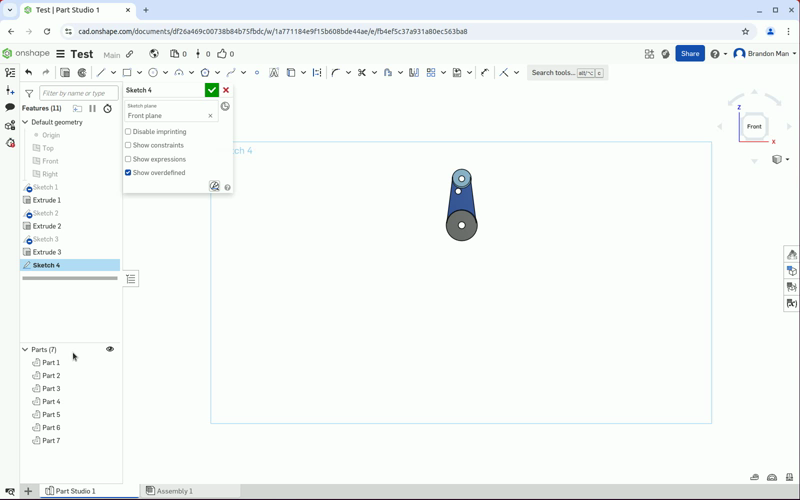
key(y)
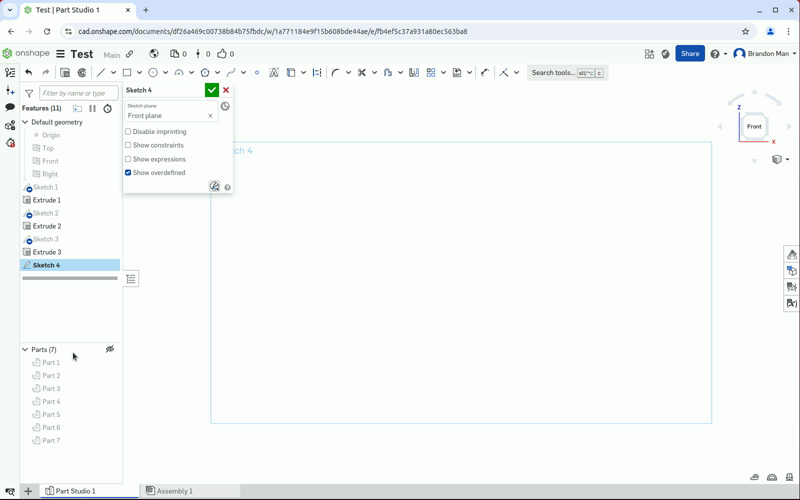
key(l)
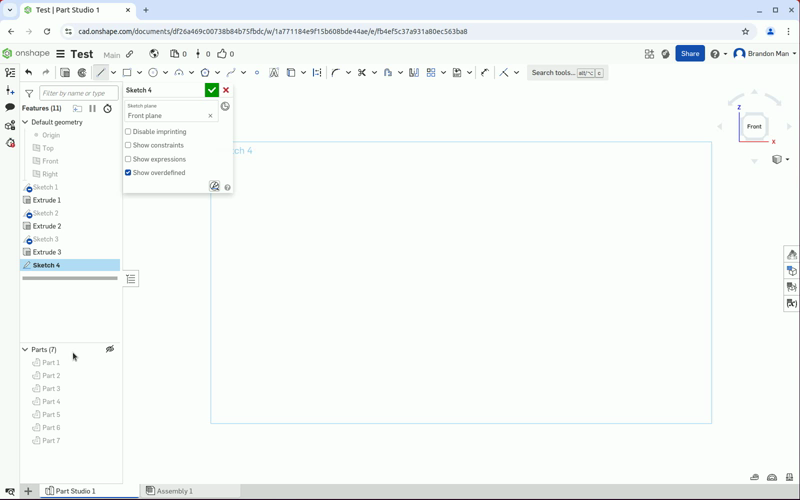
key_down(shift)
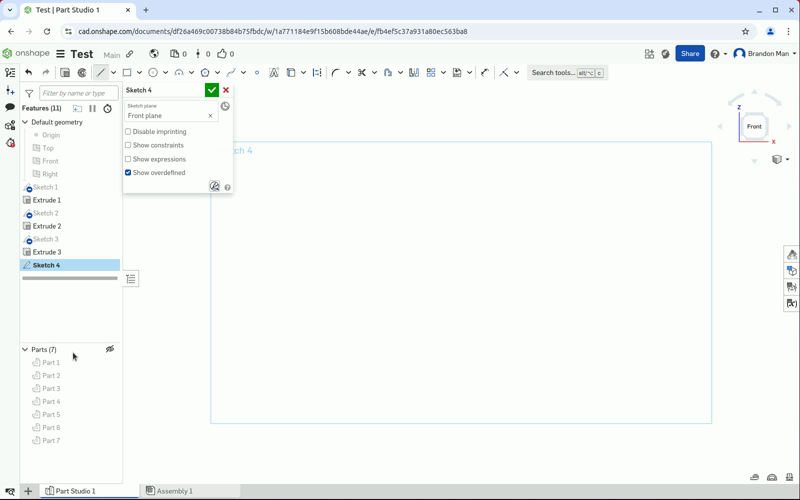
mouse_move(446, 226)
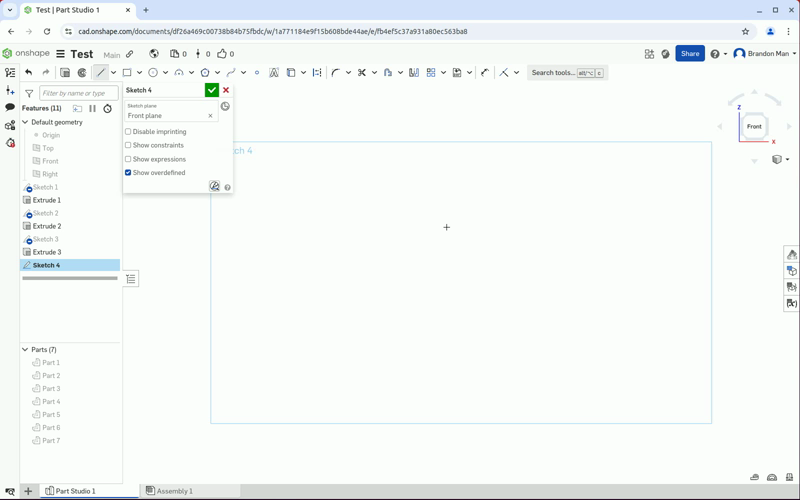
click(446, 226)
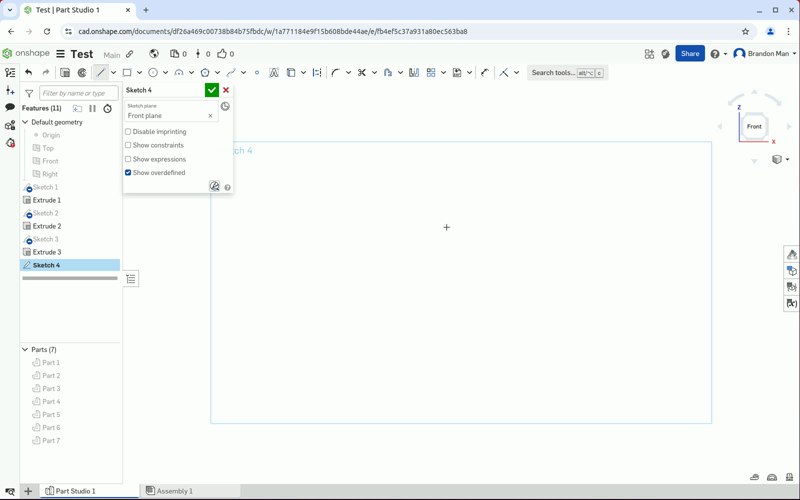
key_up(shift)
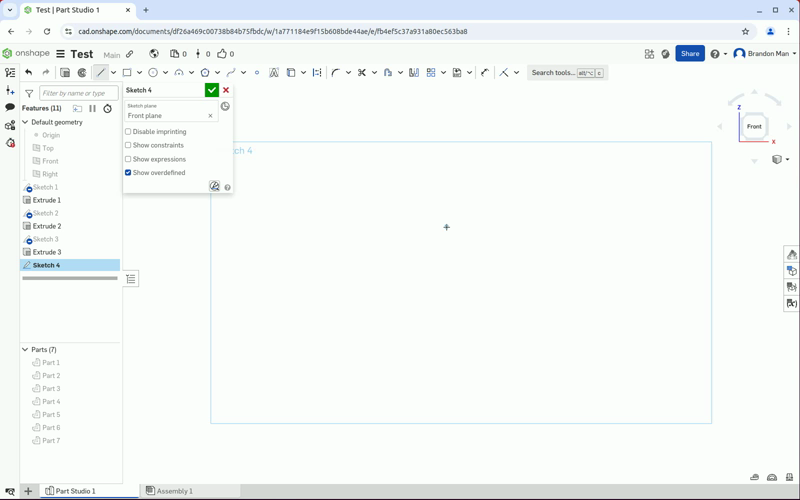
key_down(shift)
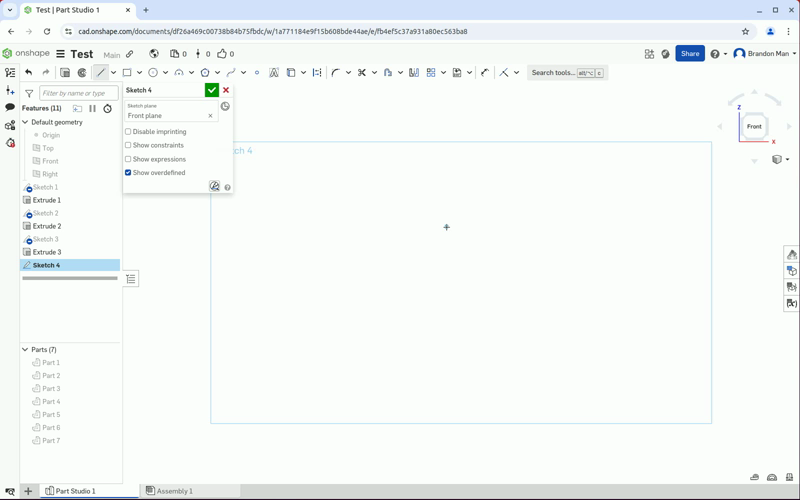
mouse_move(476, 226)
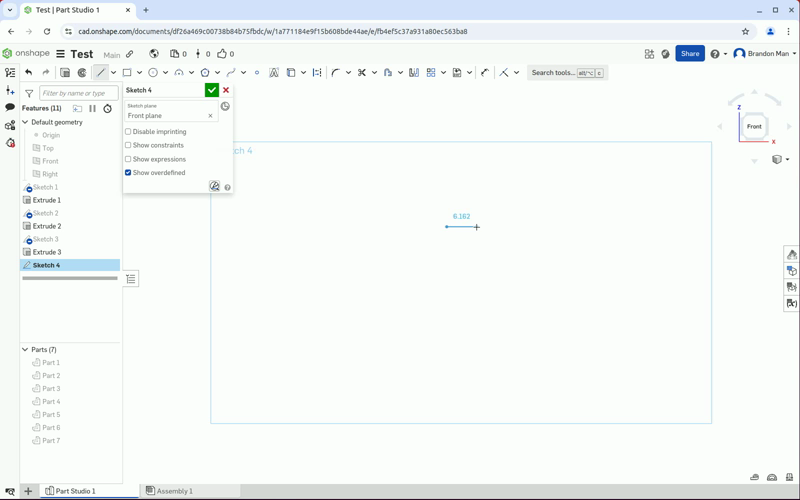
mouse_move(452, 284)
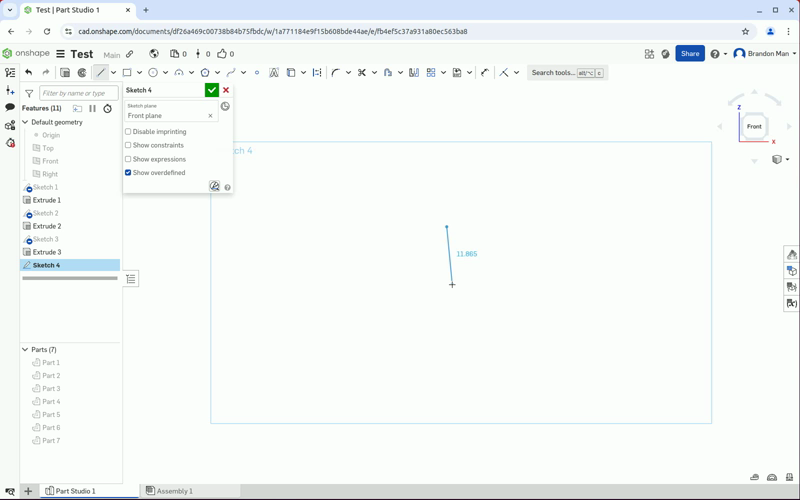
click(452, 284)
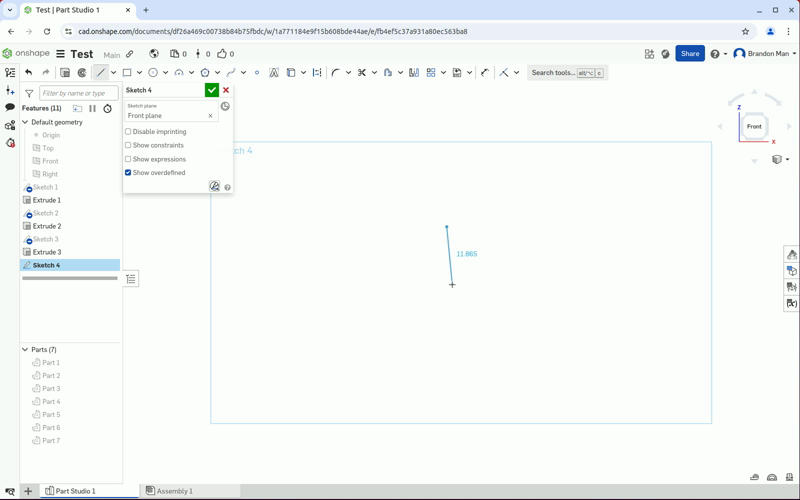
key_up(shift)
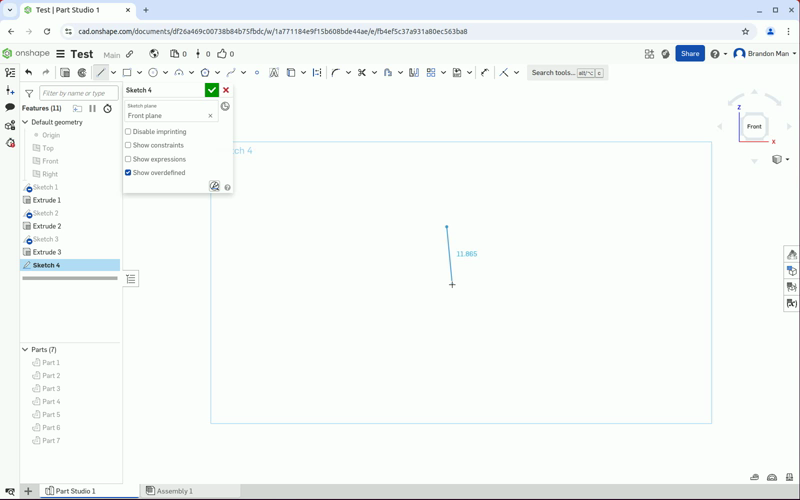
key(esc)
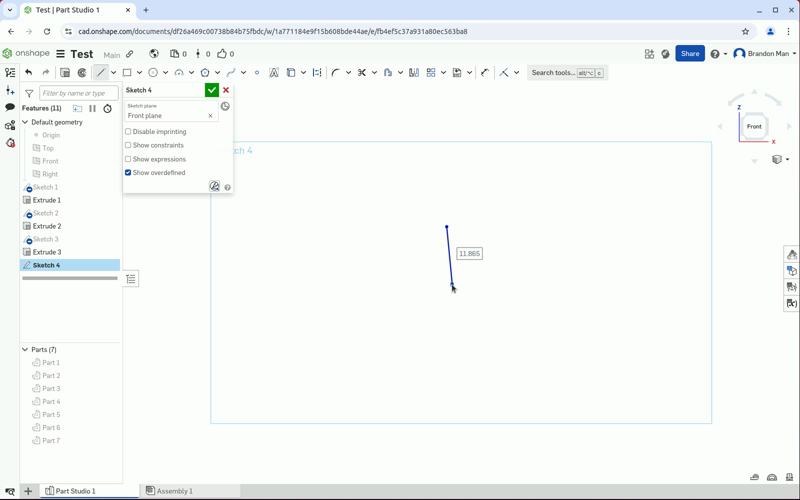
key(a)
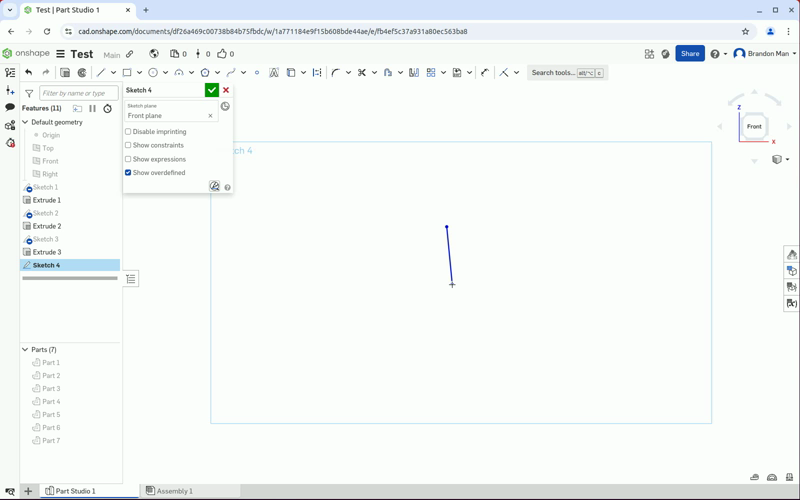
mouse_move(452, 284)
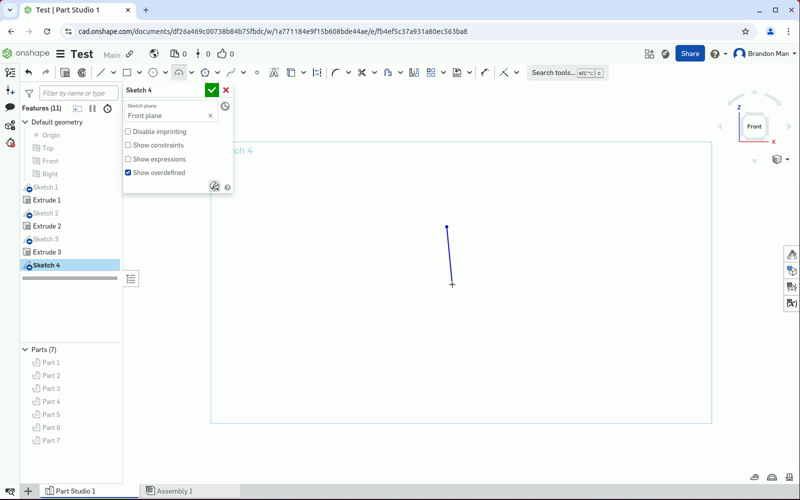
click(452, 284)
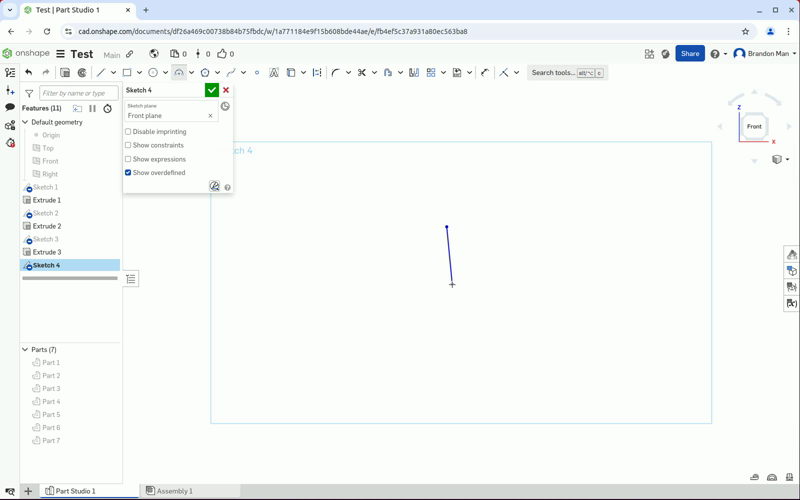
key_down(shift)
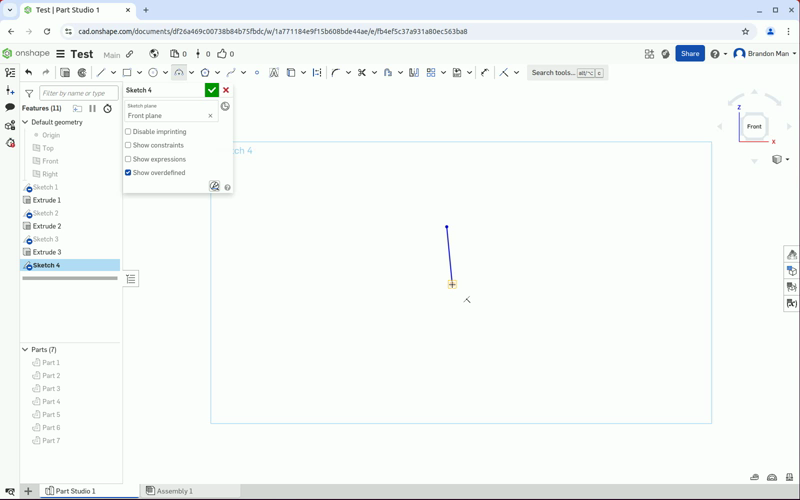
mouse_move(461, 291)
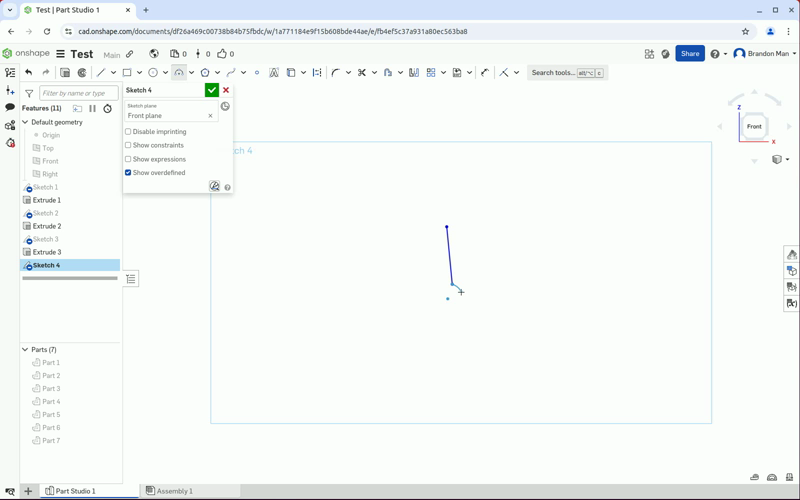
click(461, 291)
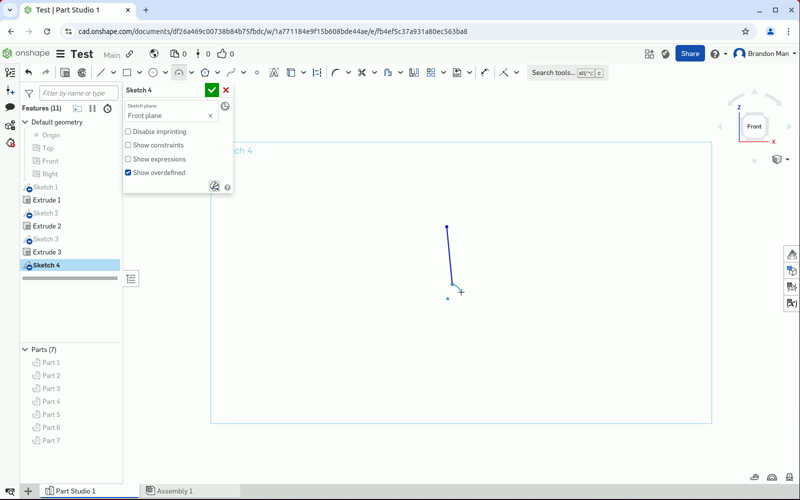
mouse_move(466, 276)
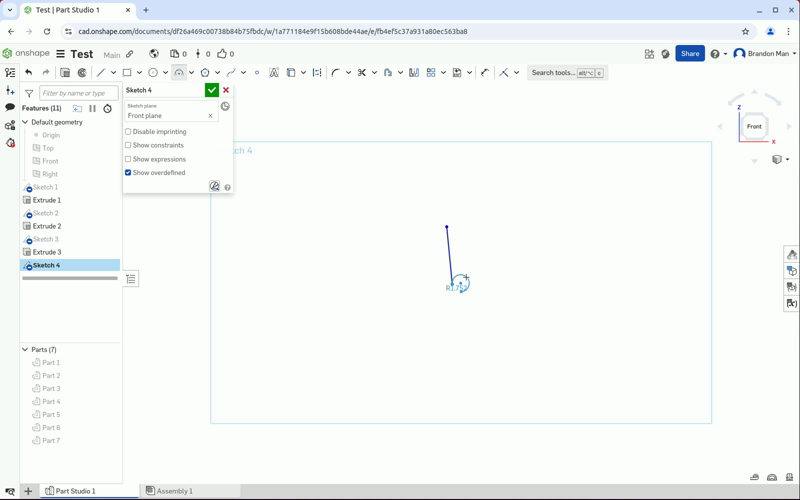
click(466, 276)
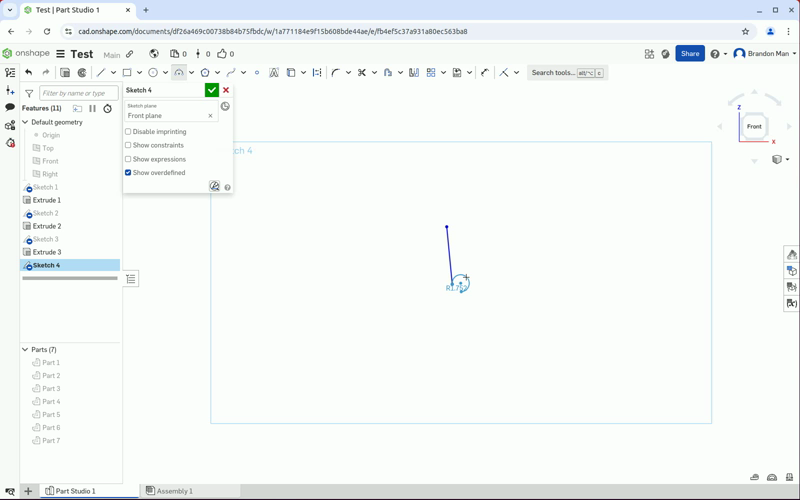
key_up(shift)
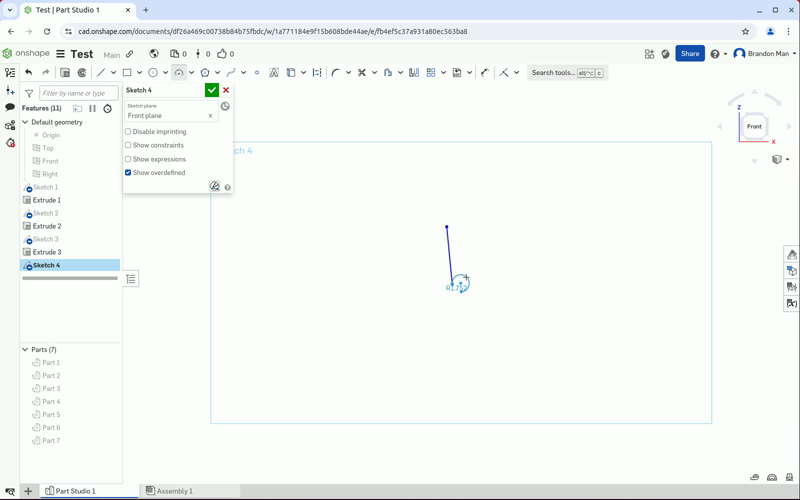
key(esc)
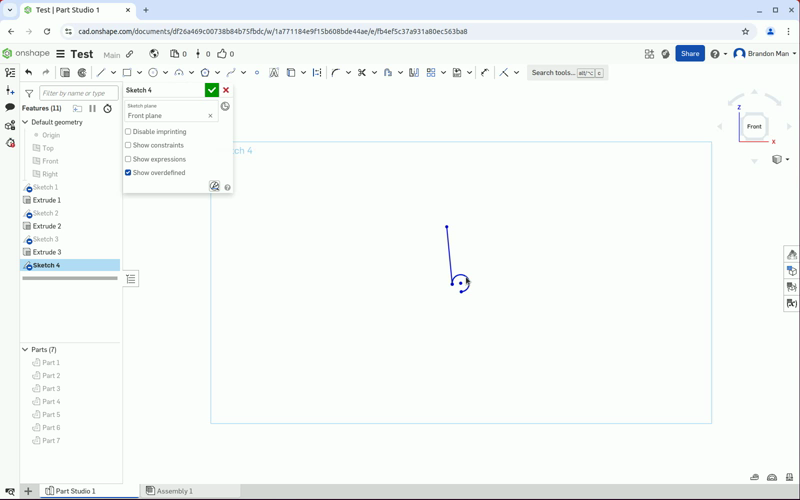
key(l)
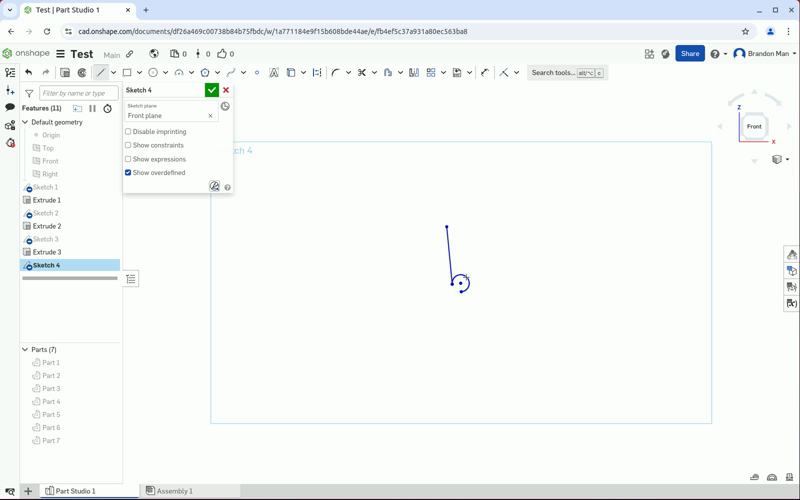
mouse_move(461, 291)
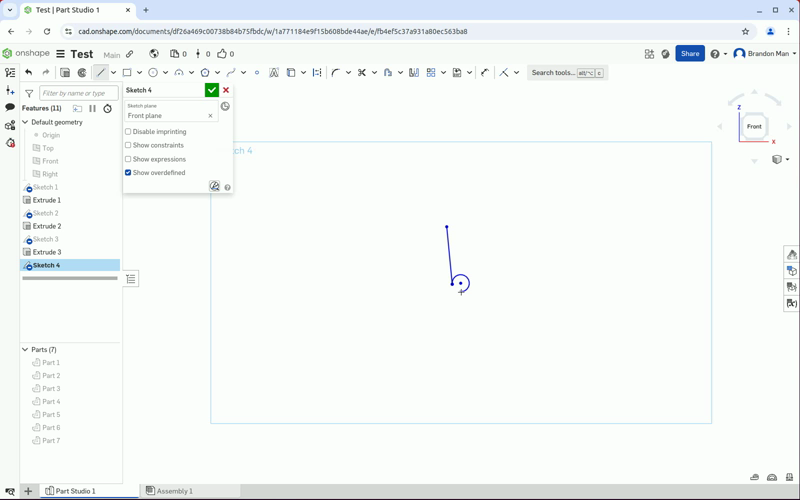
click(461, 291)
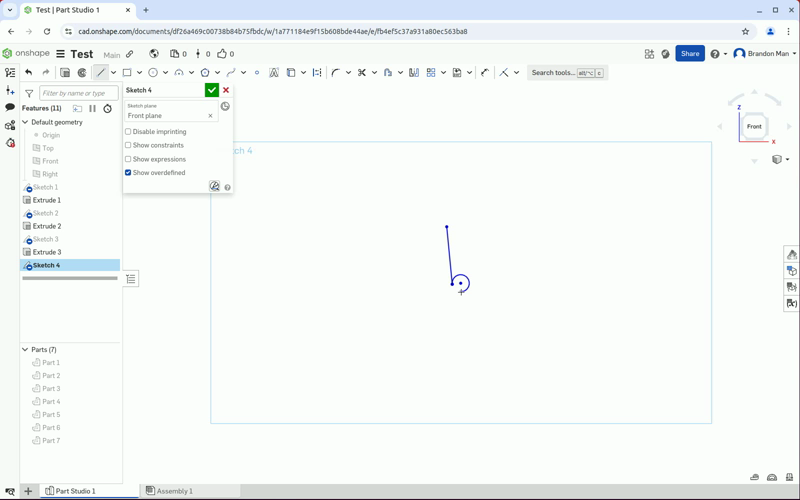
key_down(shift)
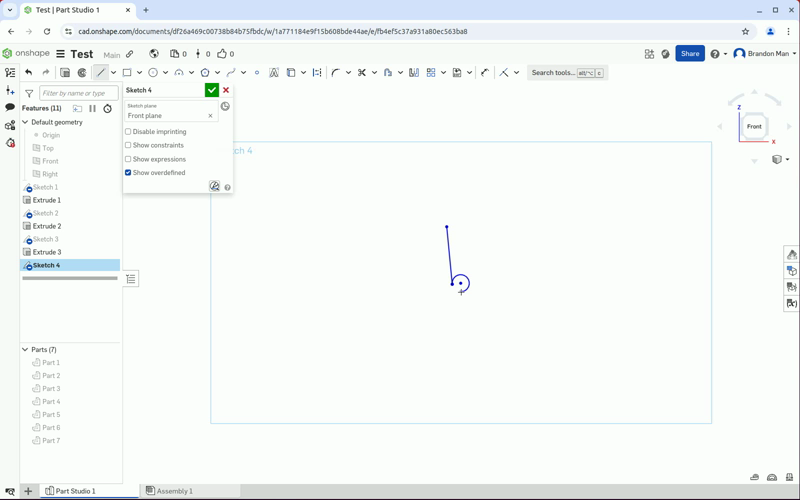
mouse_move(491, 291)
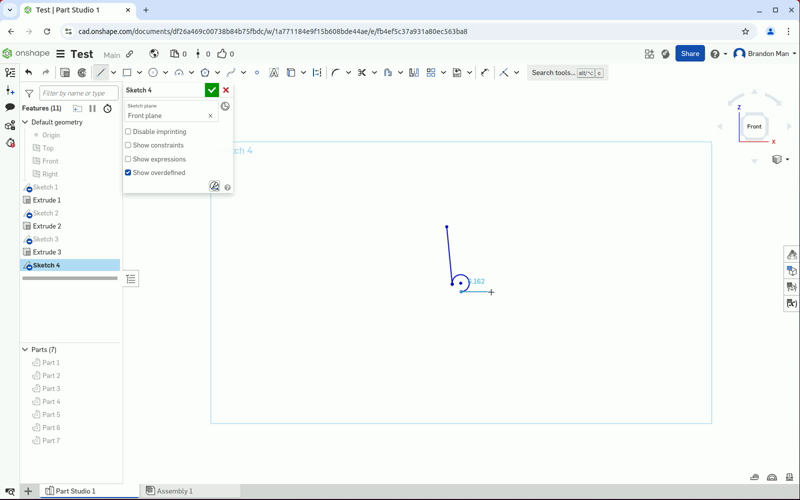
mouse_move(502, 290)
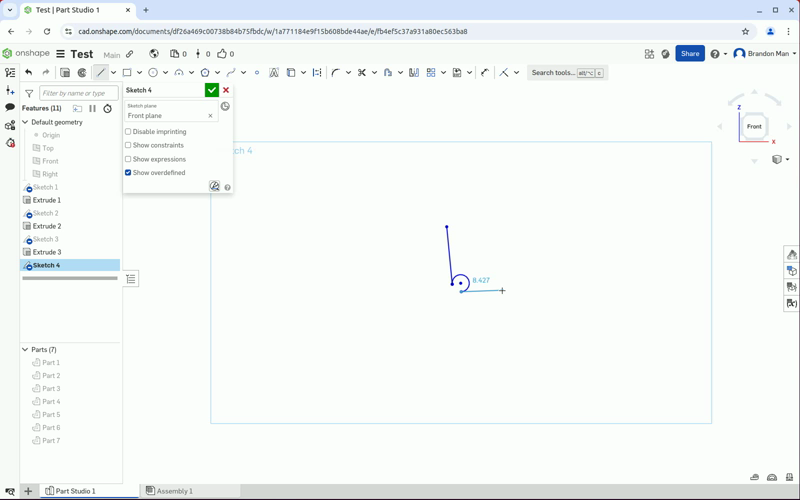
click(502, 290)
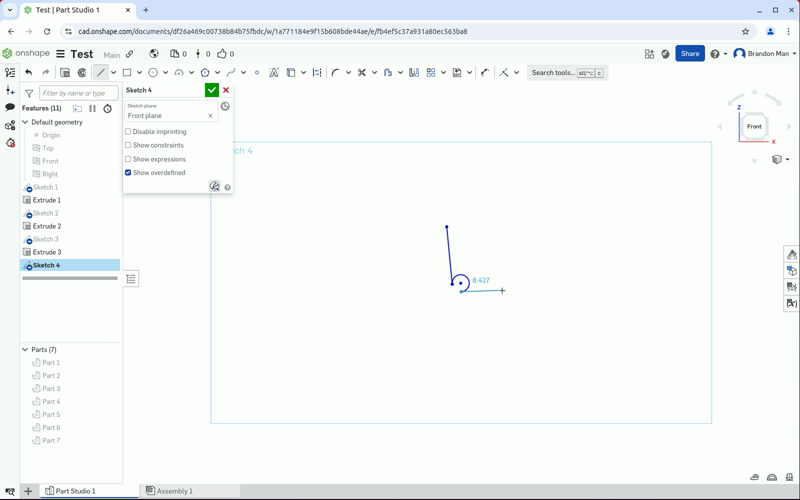
key_up(shift)
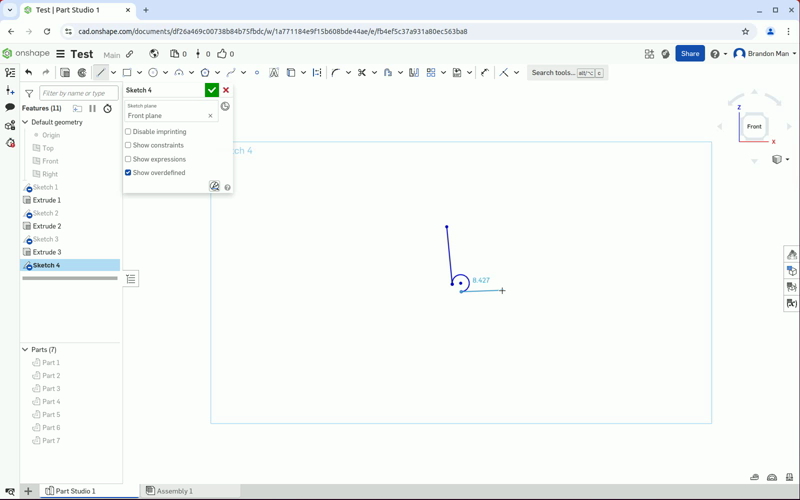
key(esc)
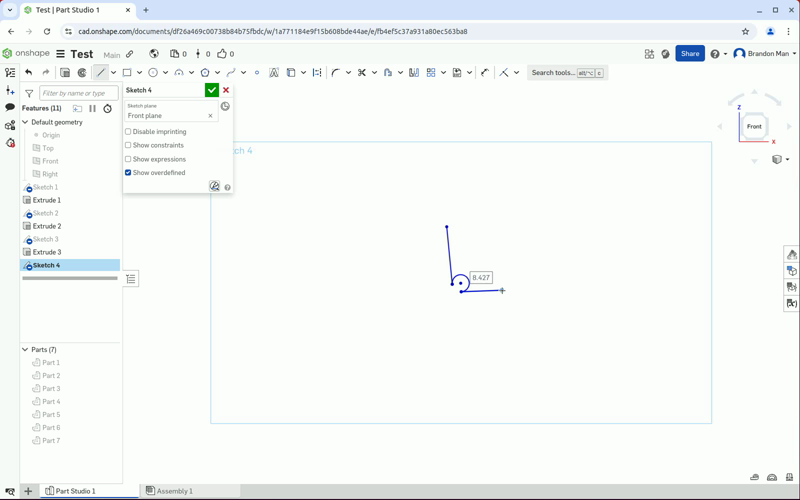
key(a)
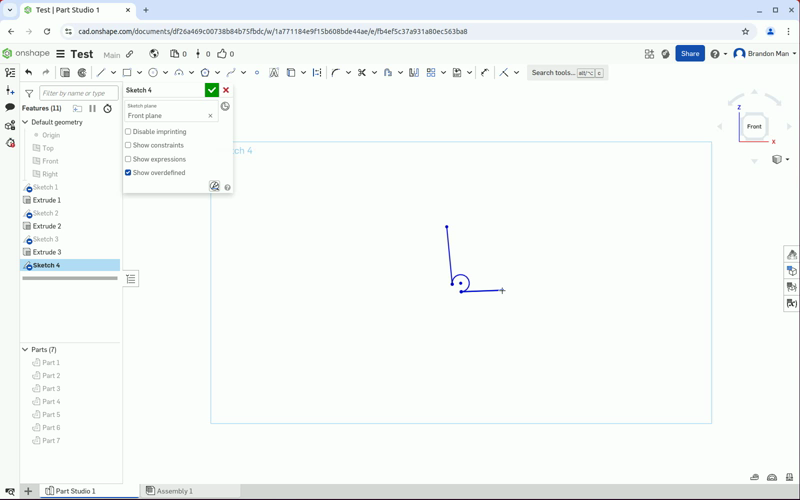
mouse_move(502, 290)
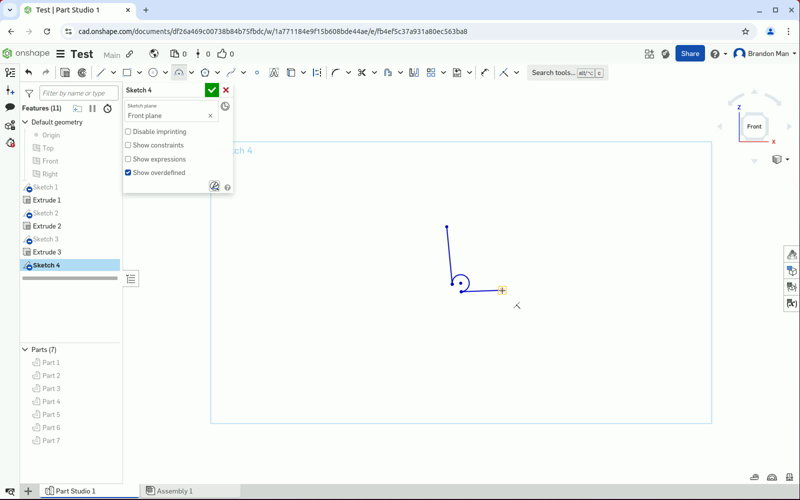
click(502, 290)
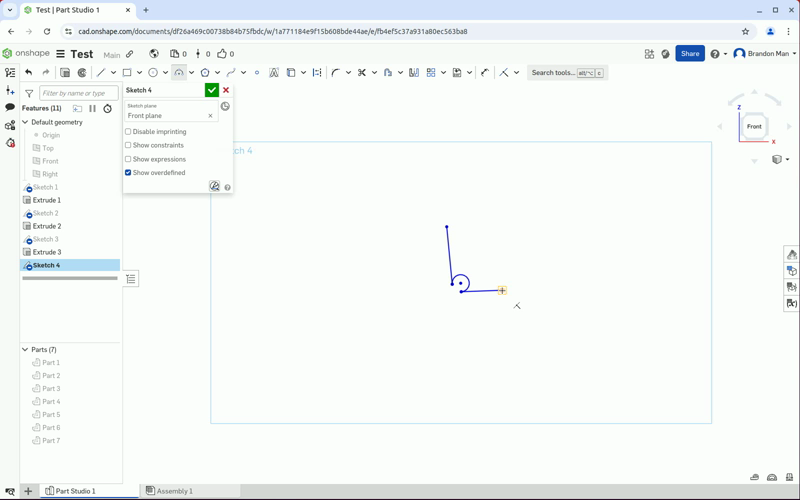
key_down(shift)
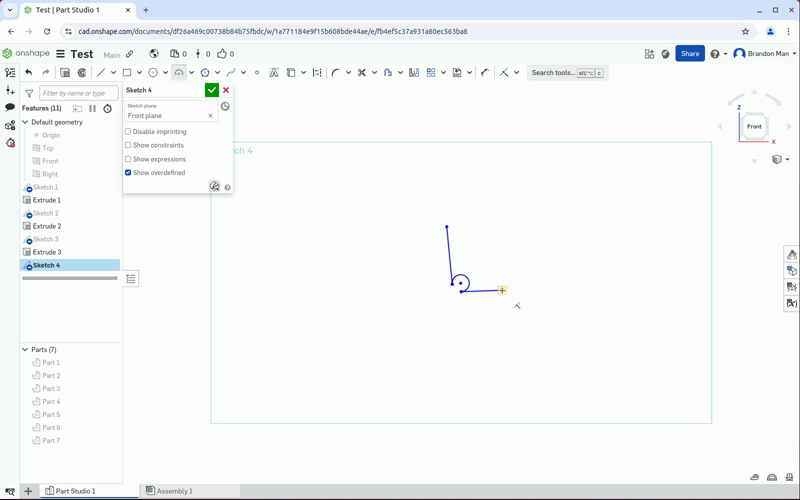
mouse_move(502, 276)
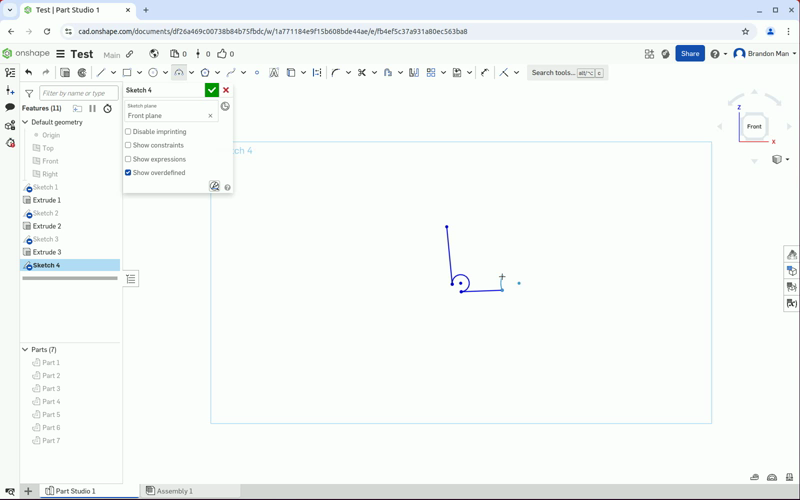
click(502, 276)
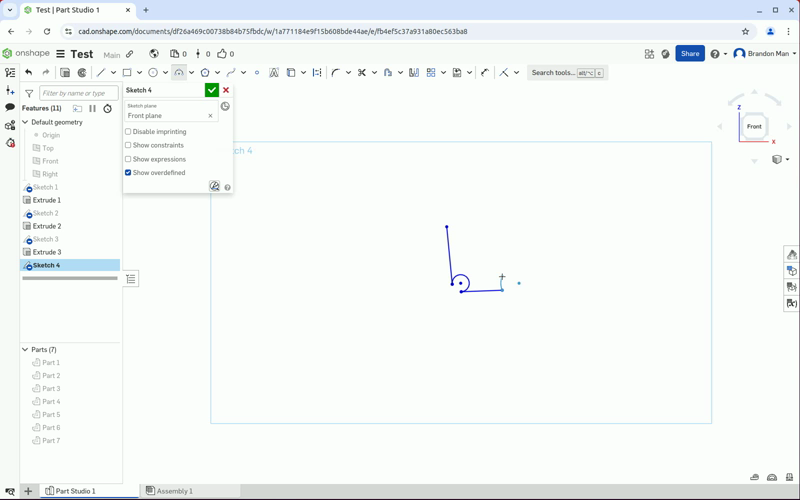
mouse_move(494, 282)
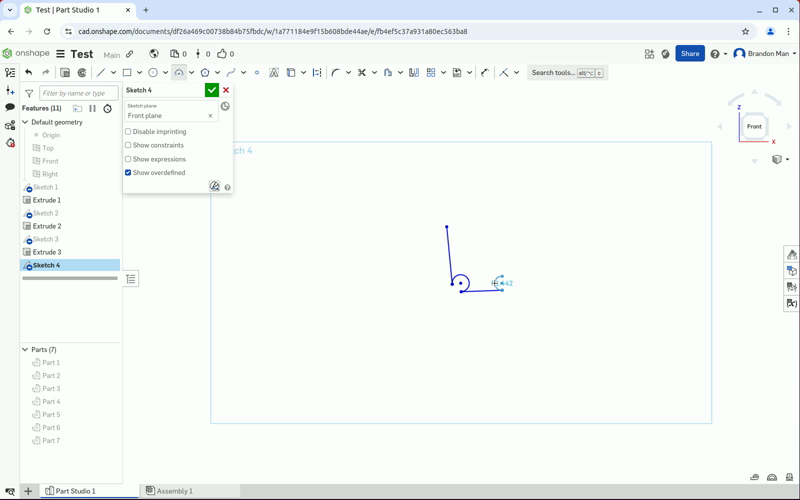
click(494, 282)
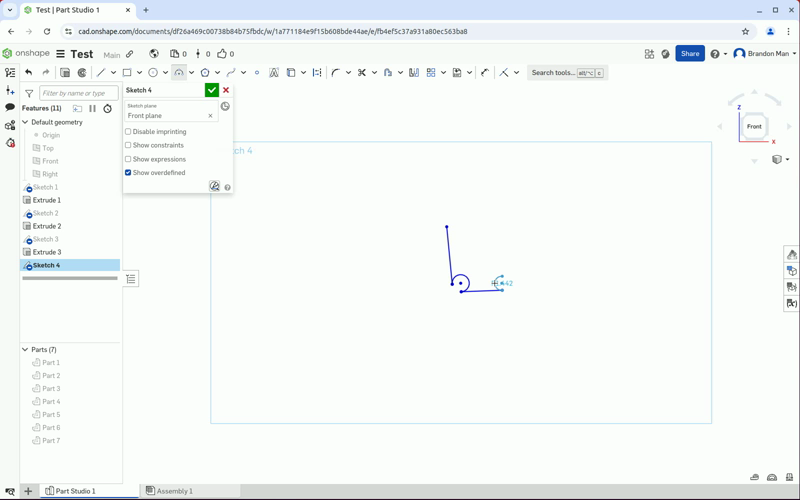
key_up(shift)
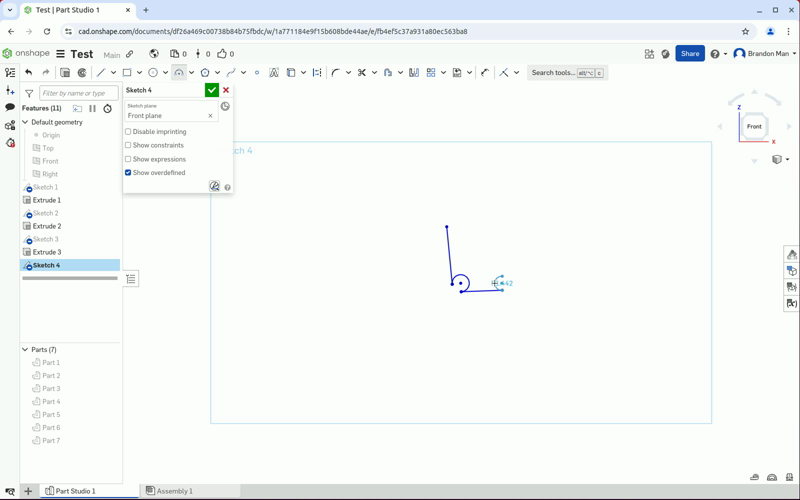
key(esc)
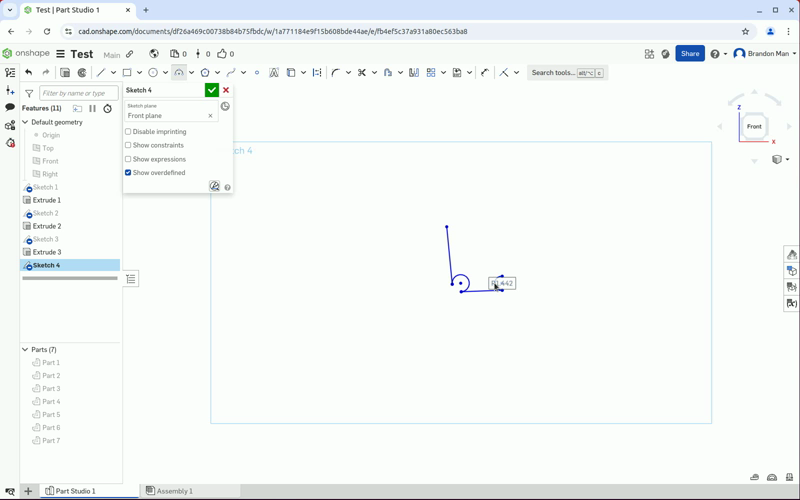
key(l)
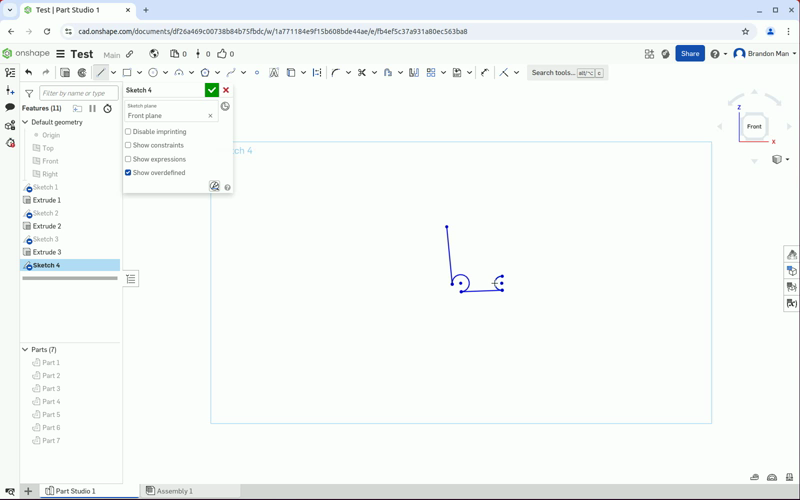
mouse_move(502, 276)
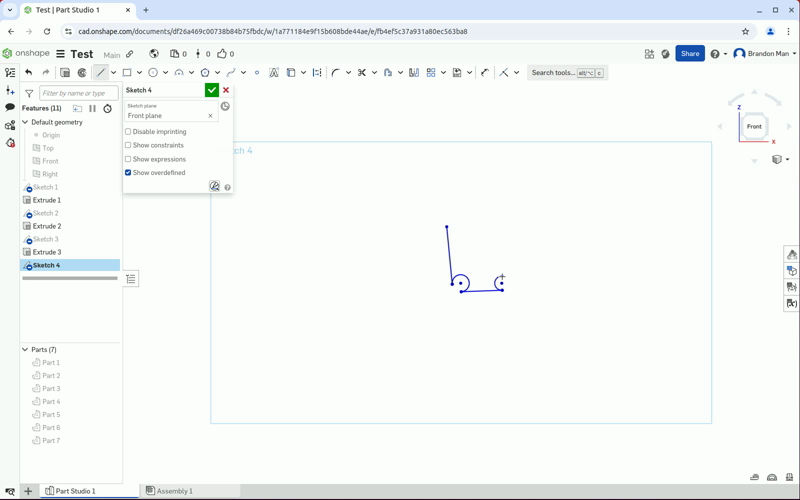
click(502, 276)
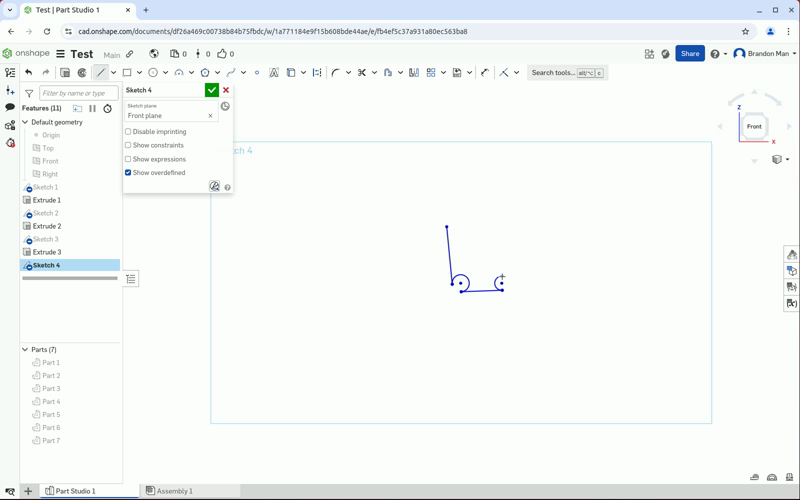
key_down(shift)
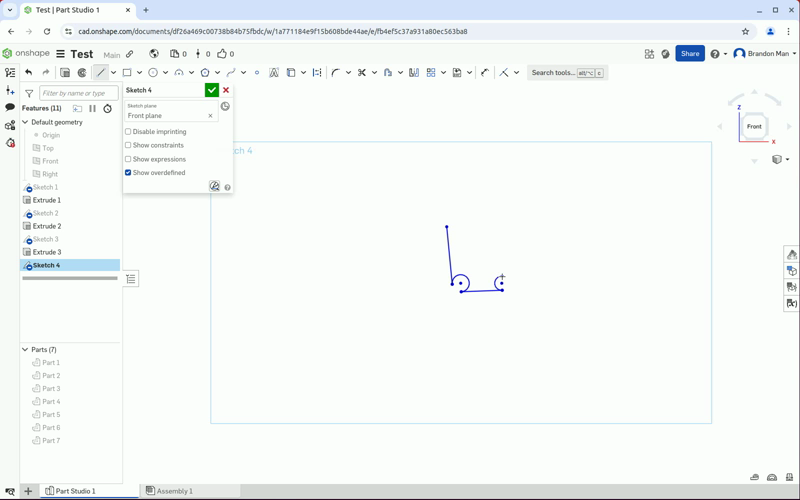
mouse_move(532, 276)
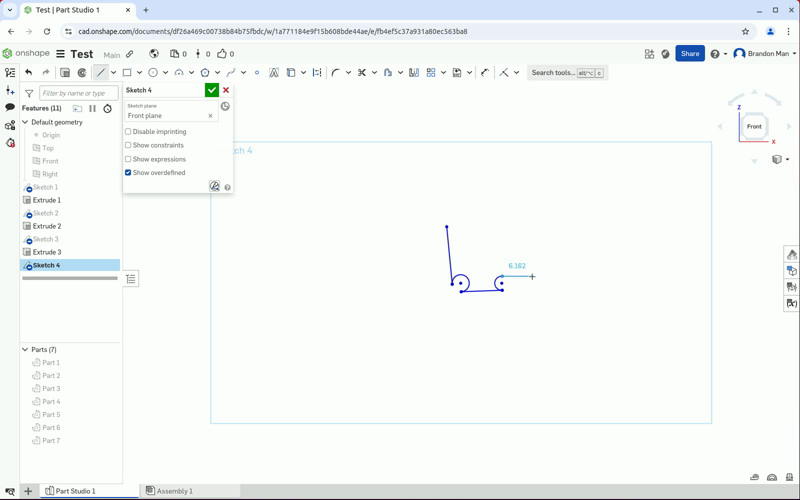
mouse_move(478, 275)
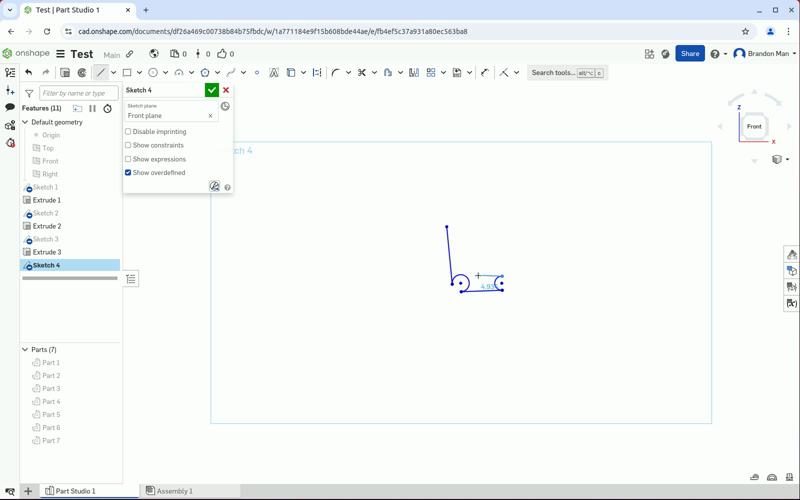
click(478, 275)
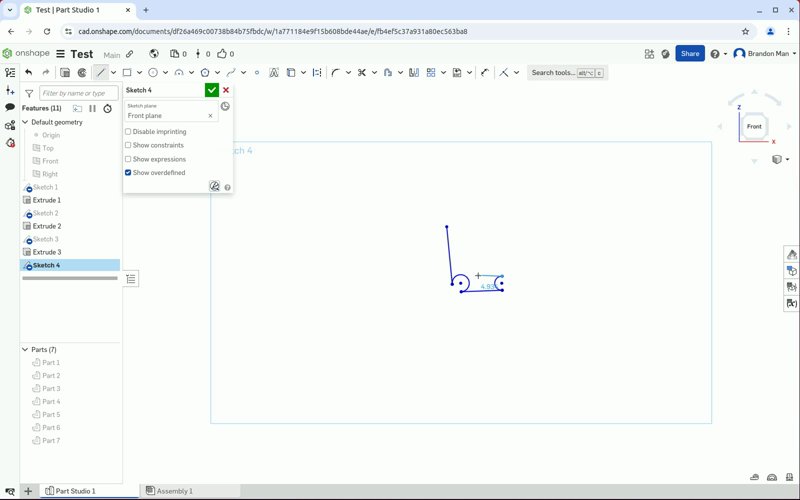
key_up(shift)
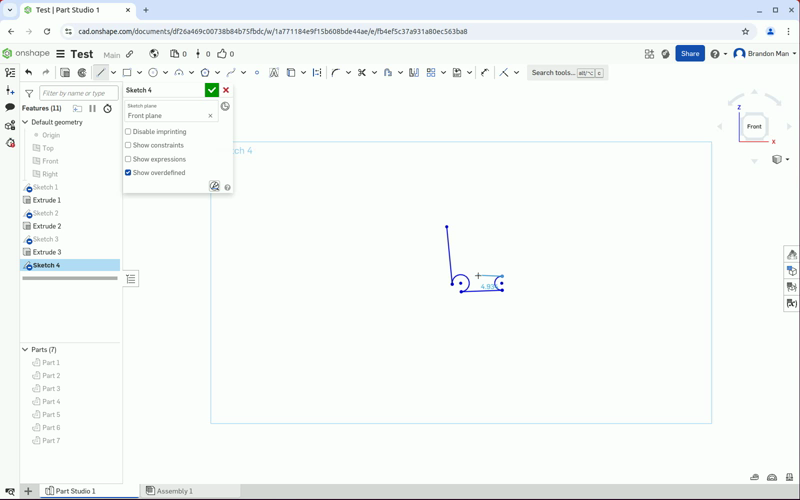
key(esc)
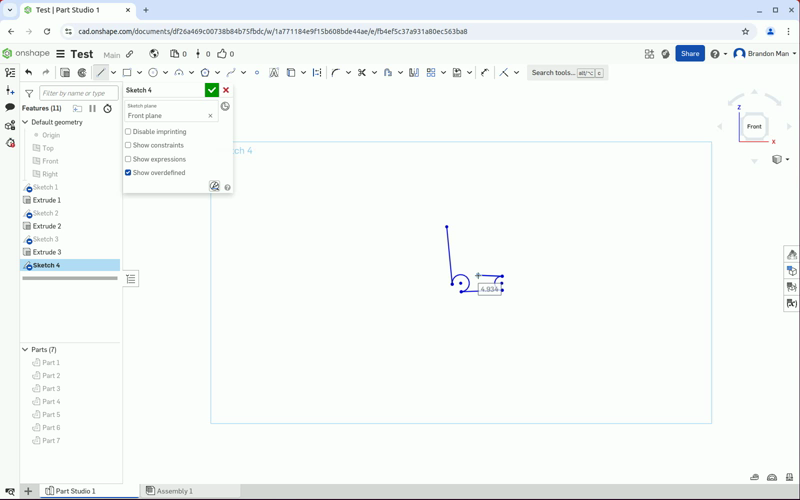
key(a)
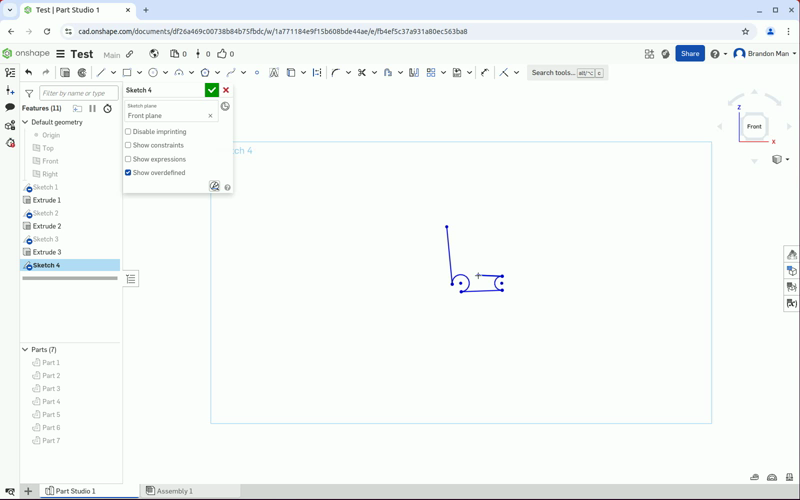
mouse_move(478, 275)
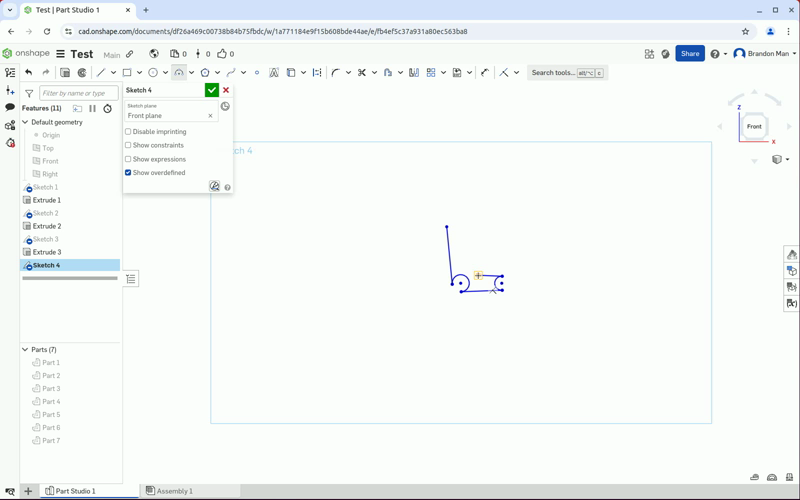
click(478, 275)
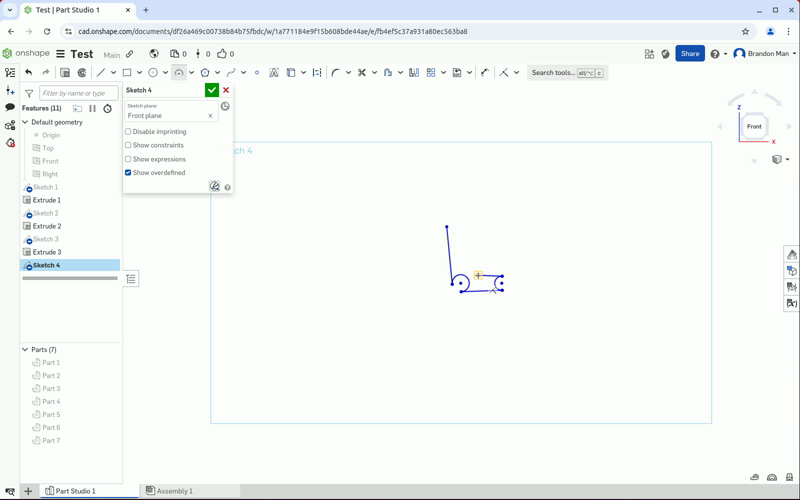
key_down(shift)
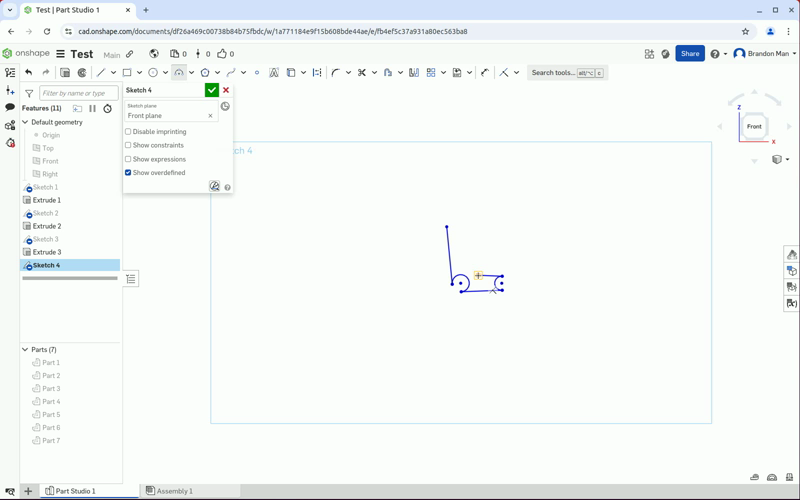
mouse_move(471, 267)
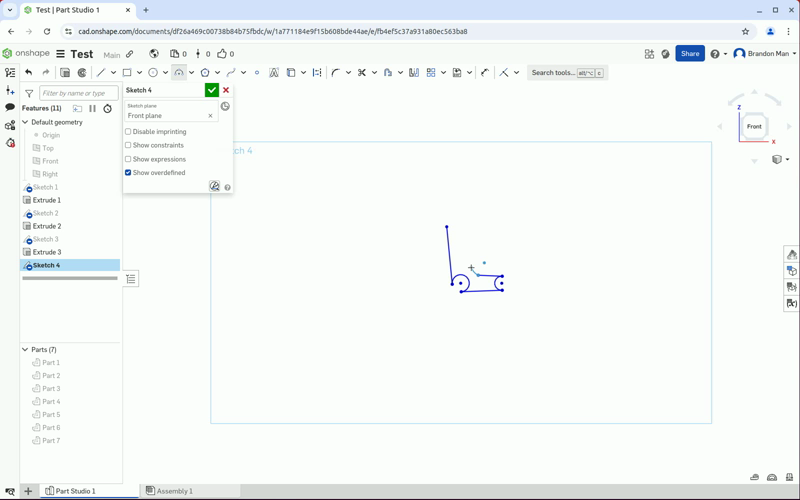
click(471, 267)
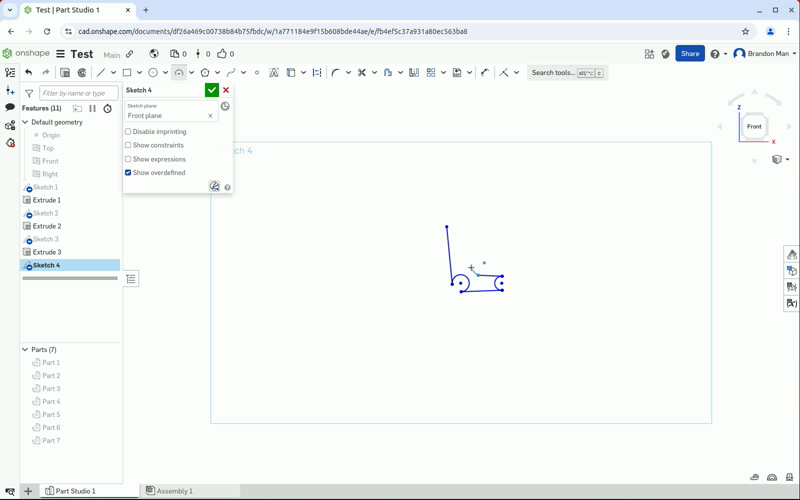
mouse_move(472, 272)
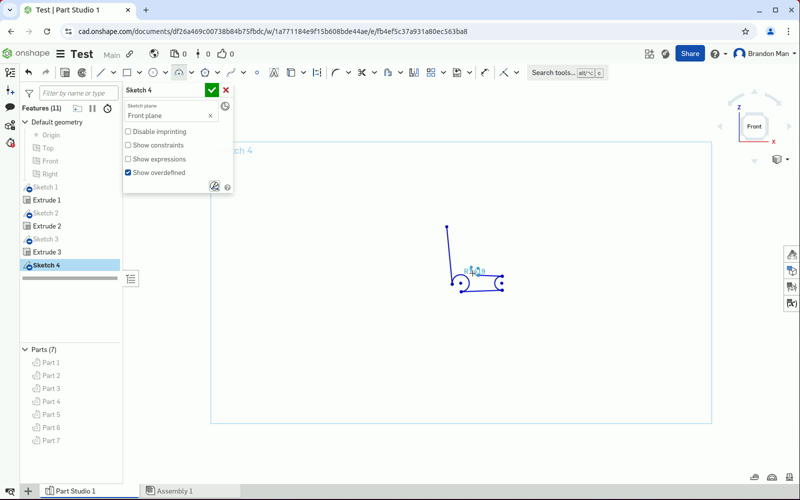
click(472, 272)
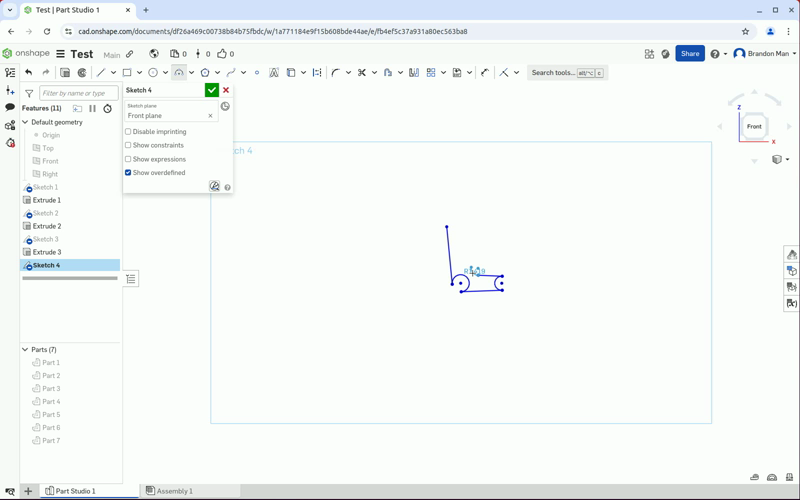
key_up(shift)
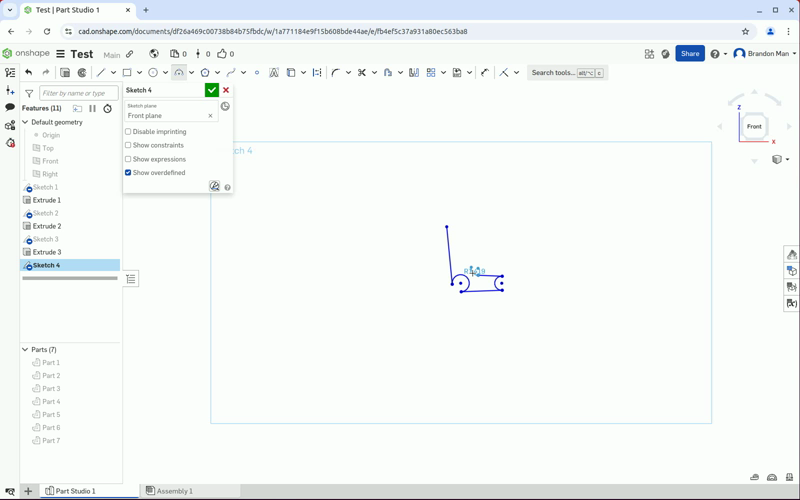
key(esc)
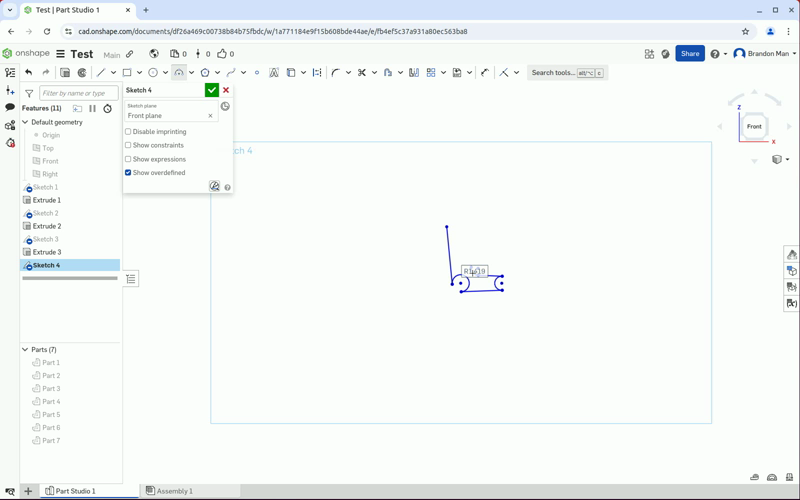
key(l)
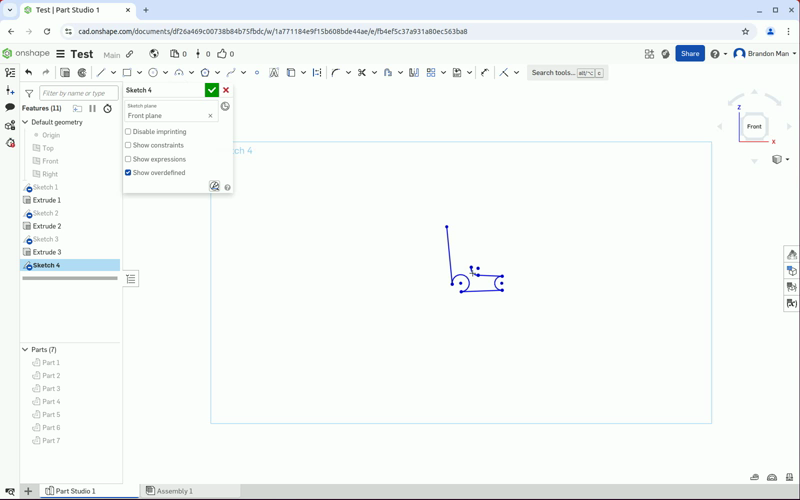
mouse_move(471, 267)
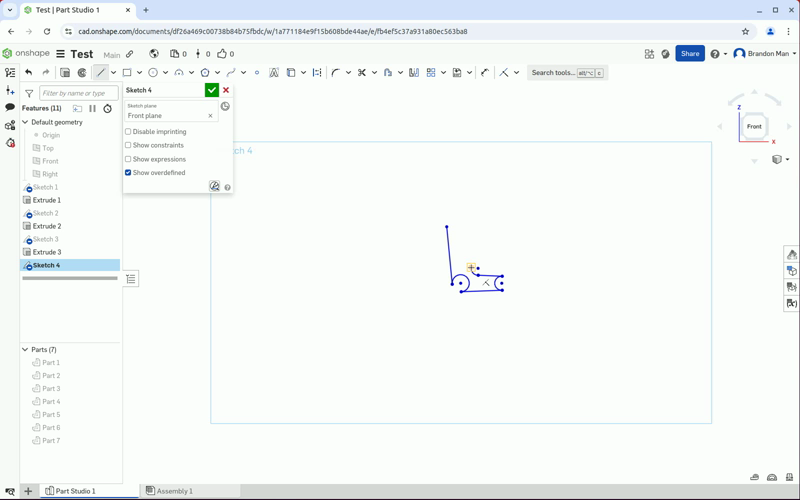
click(471, 267)
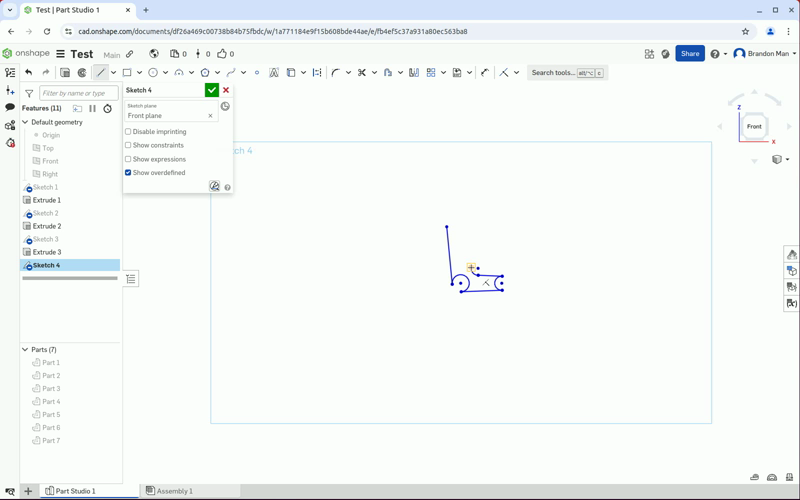
key_down(shift)
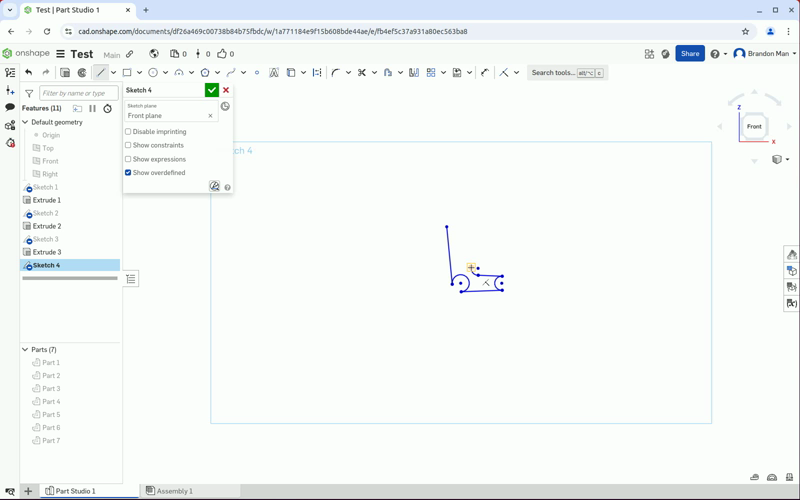
mouse_move(501, 267)
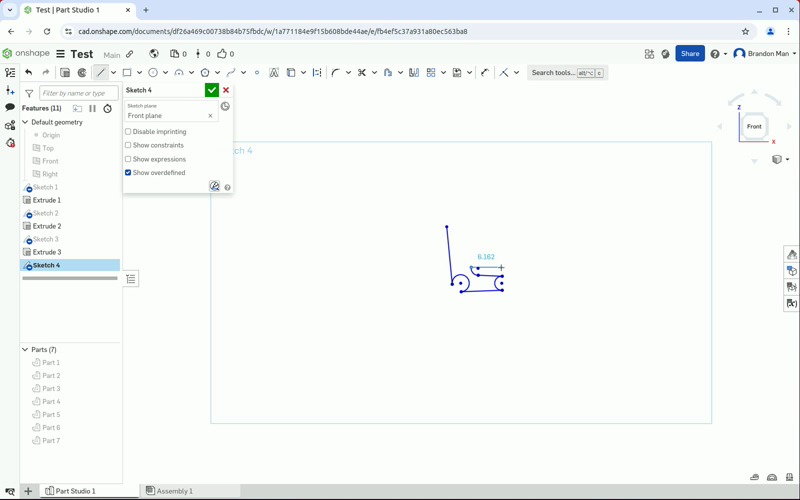
mouse_move(475, 226)
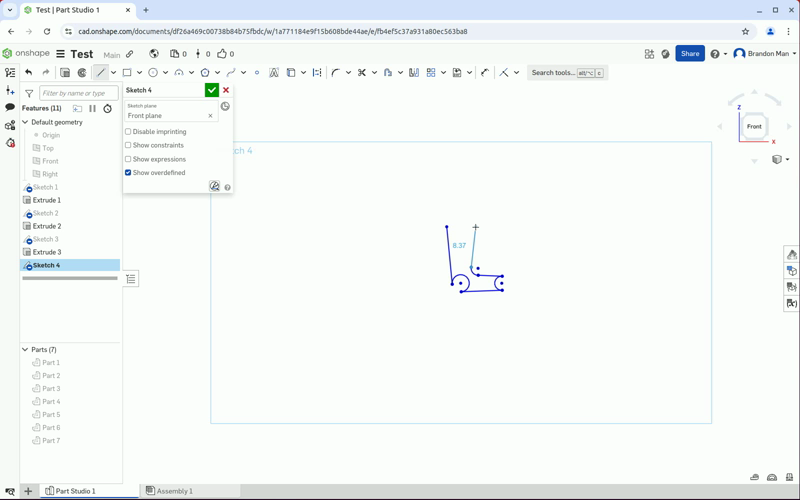
click(475, 226)
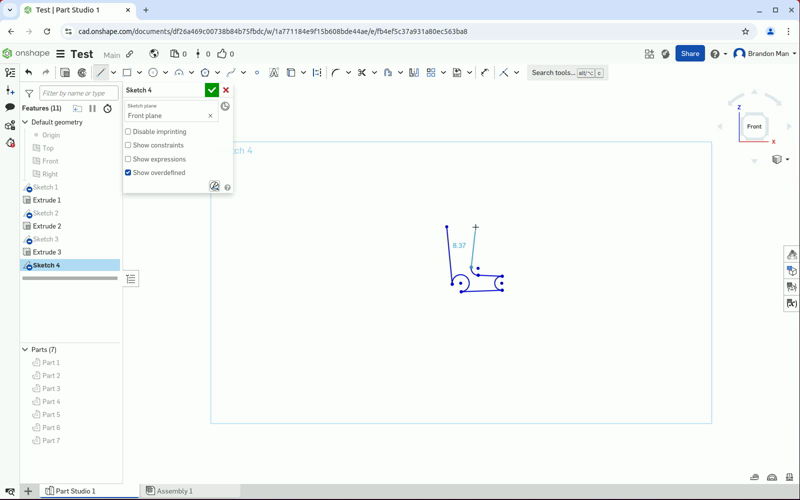
key_up(shift)
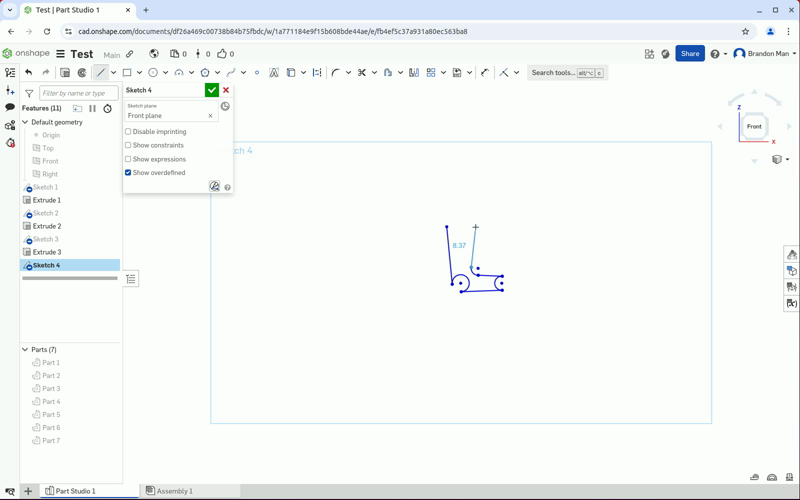
key(esc)
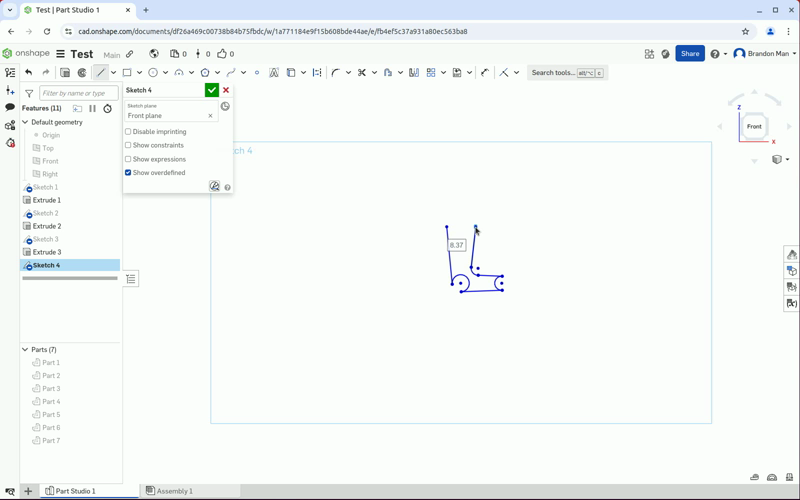
key(a)
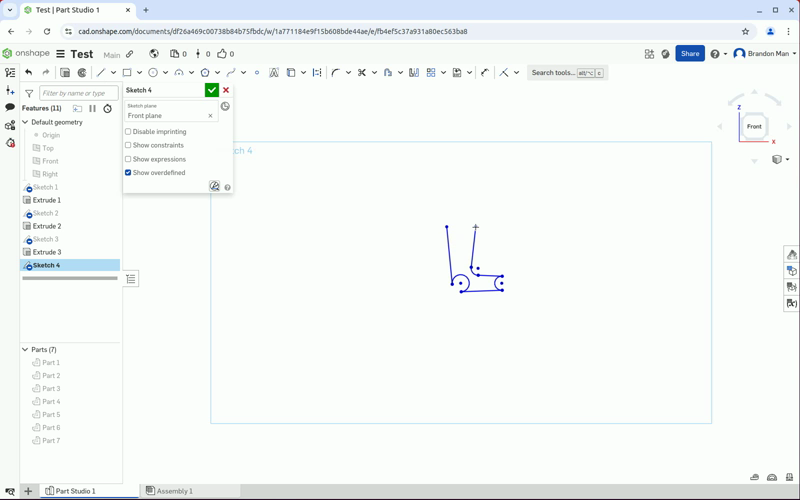
mouse_move(475, 226)
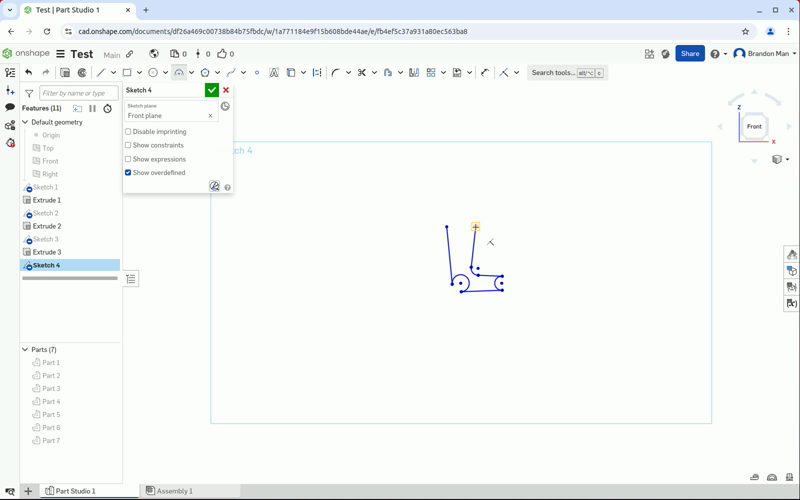
click(475, 226)
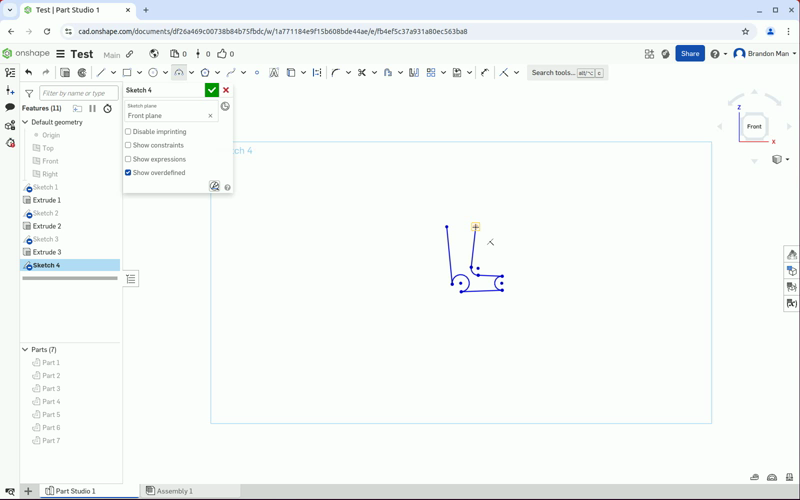
mouse_move(446, 226)
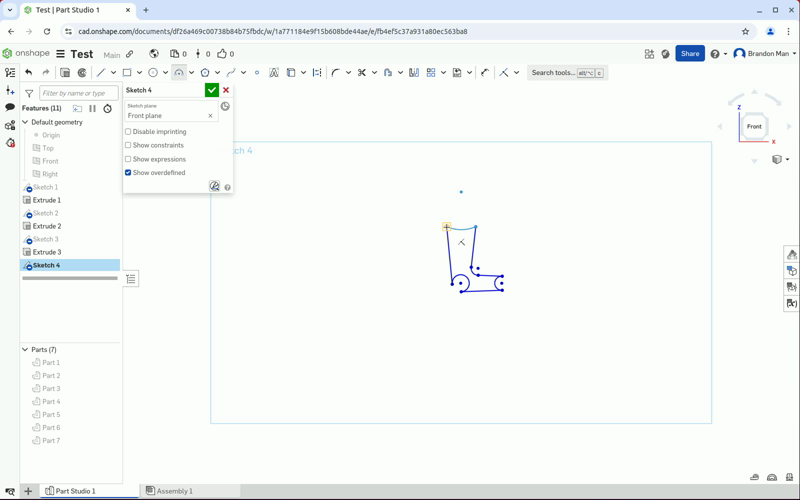
click(446, 226)
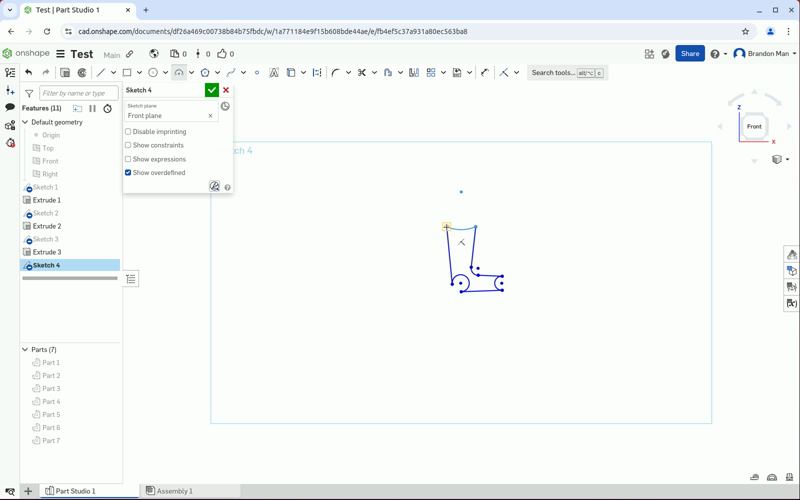
key_down(shift)
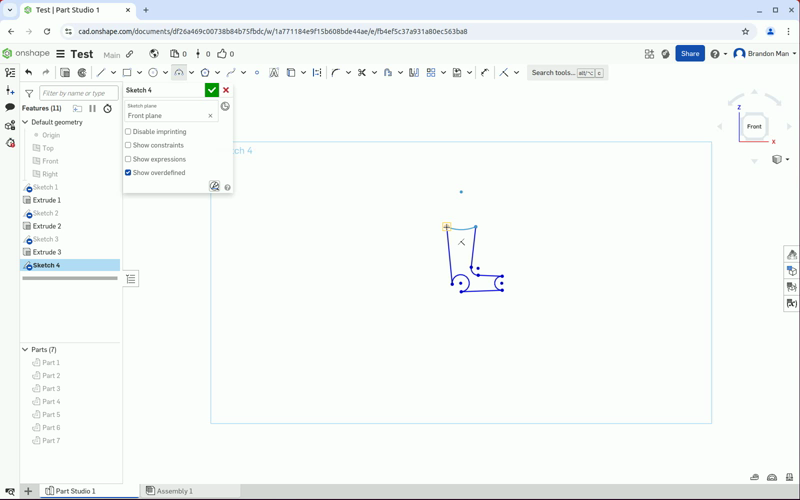
mouse_move(461, 239)
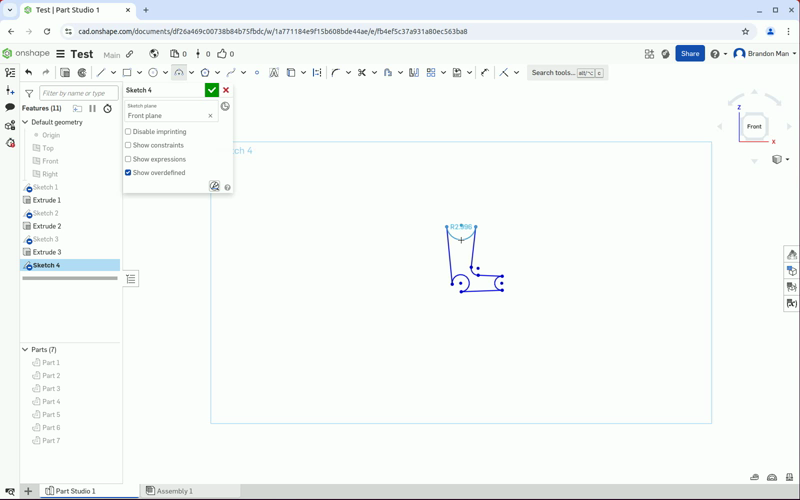
click(461, 239)
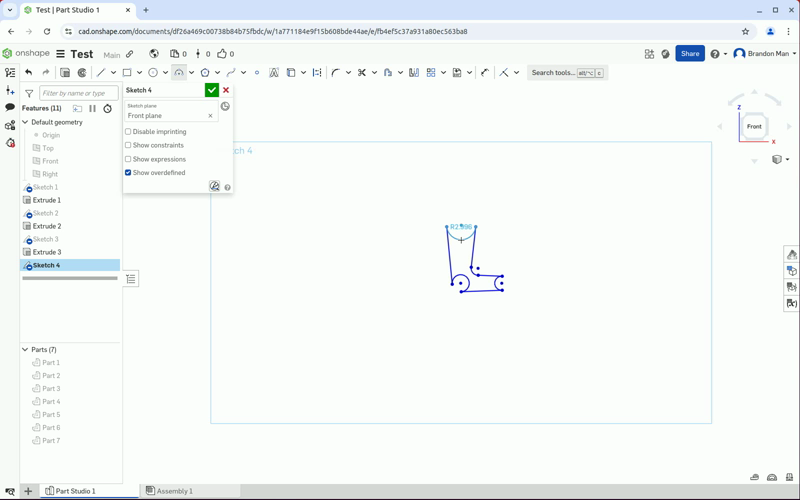
key_up(shift)
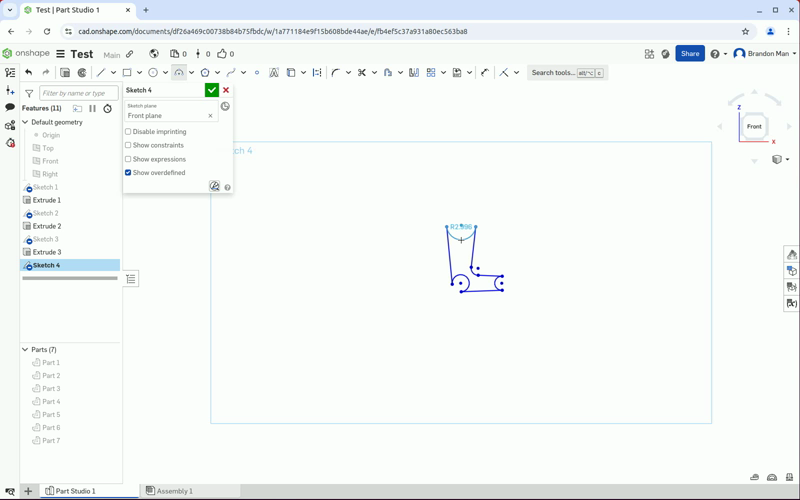
key(esc)
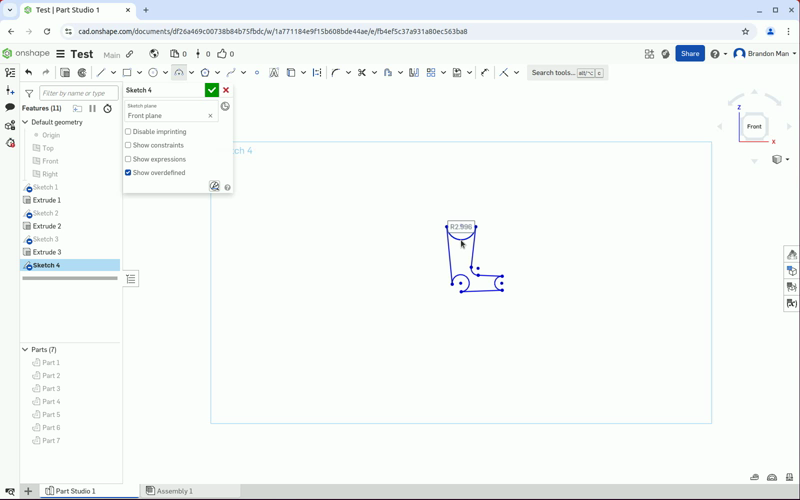
mouse_move(468, 242)
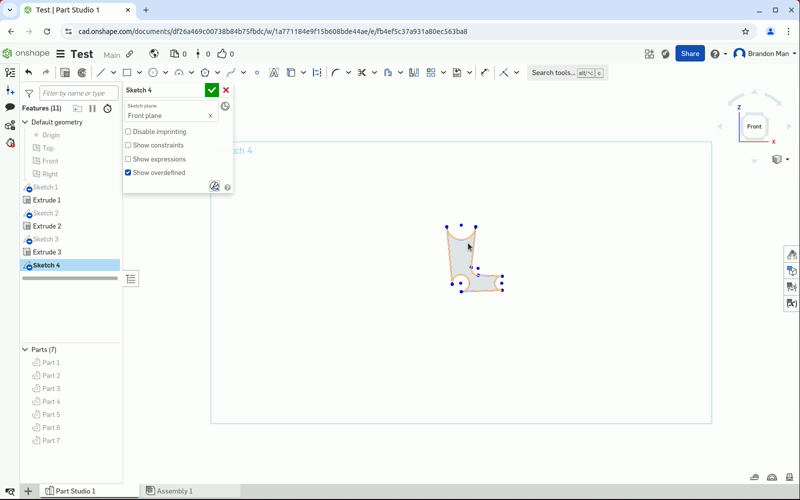
scroll(6)
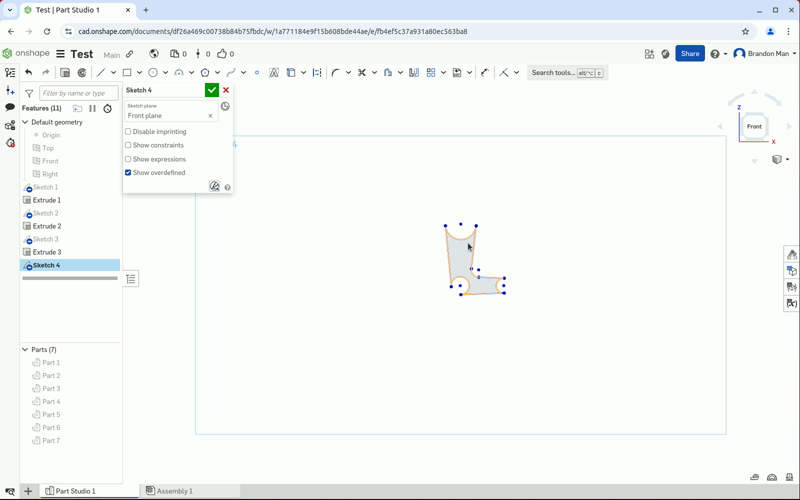
scroll(6)
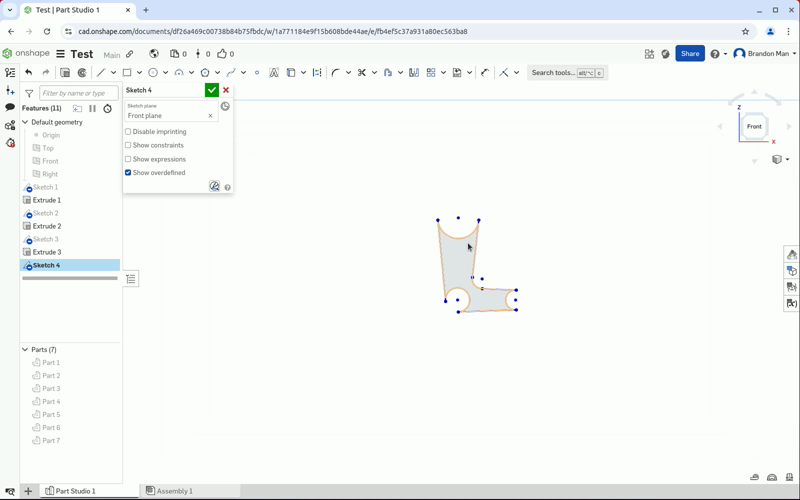
scroll(6)
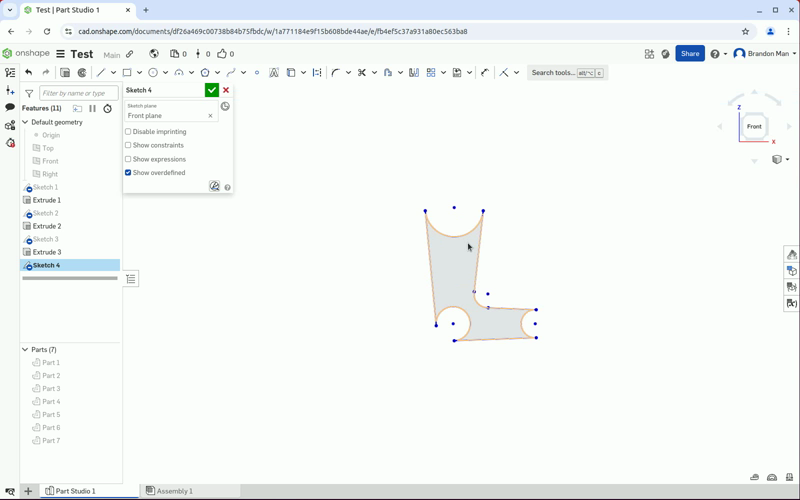
scroll(6)
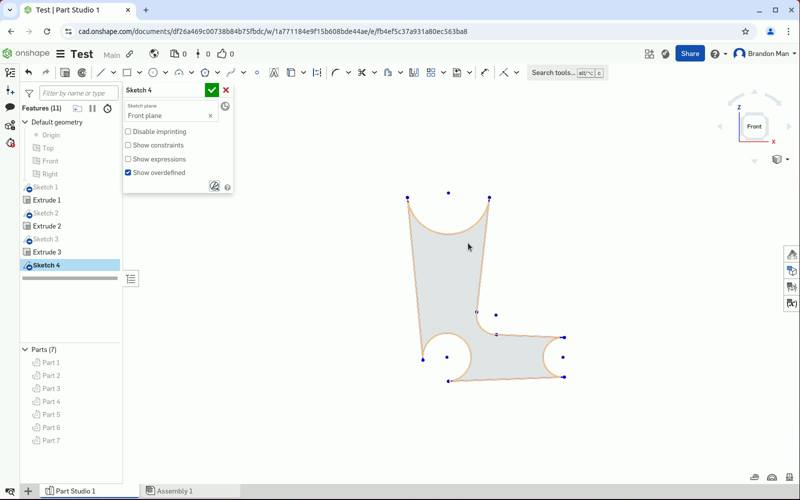
scroll(6)
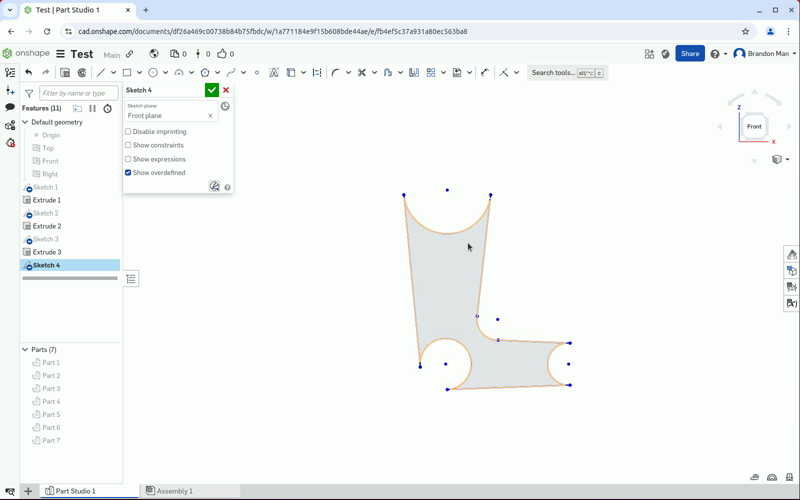
scroll(6)
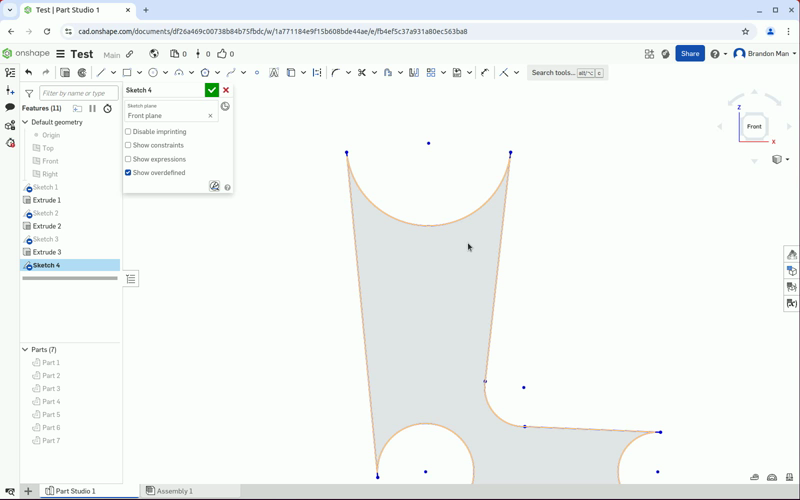
scroll(6)
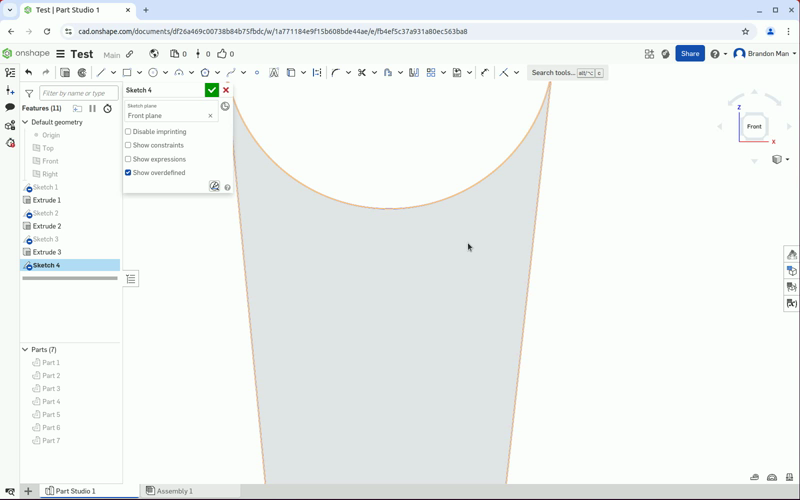
click(468, 242)
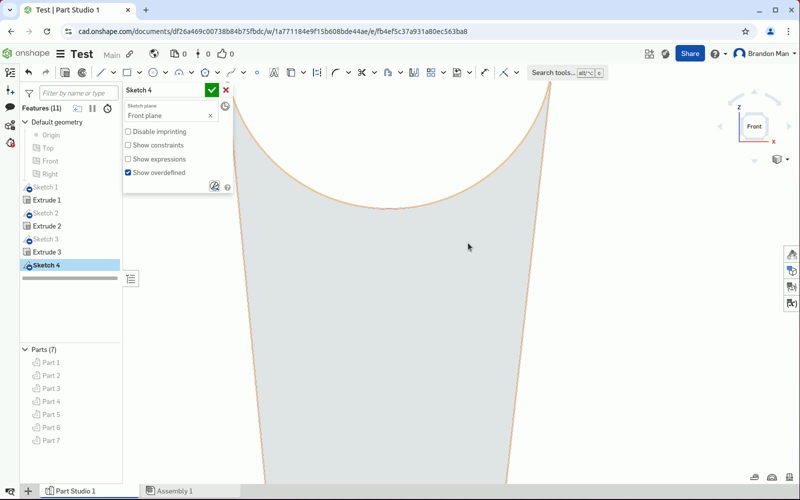
scroll(-6)
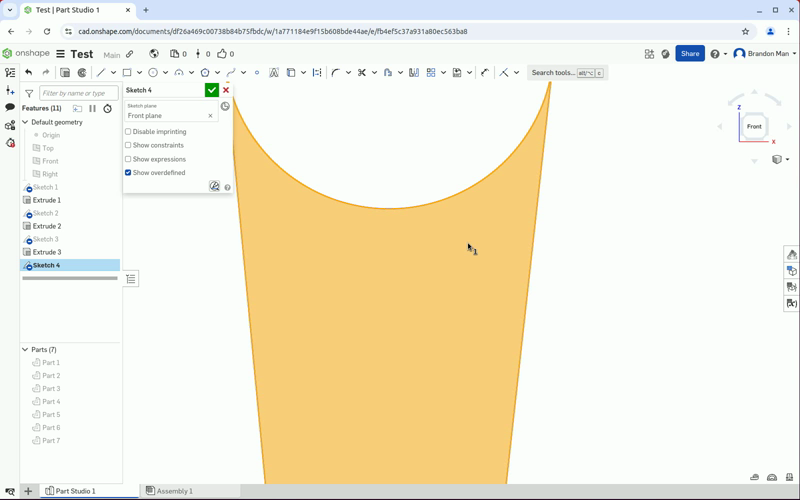
scroll(-6)
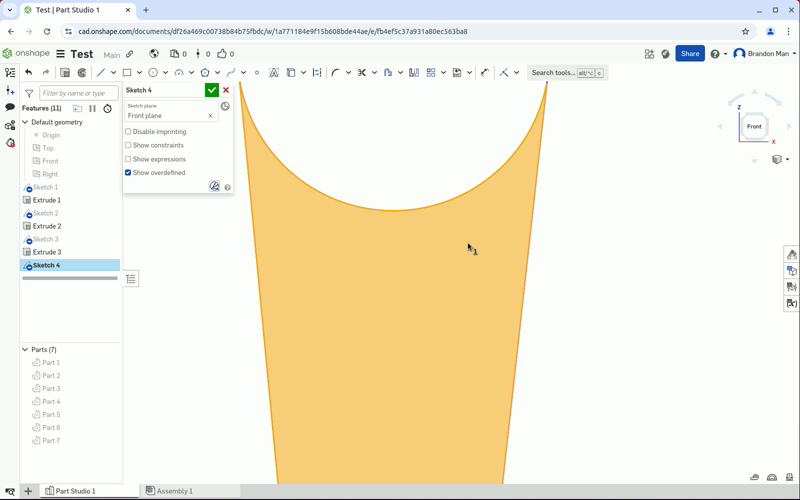
scroll(-6)
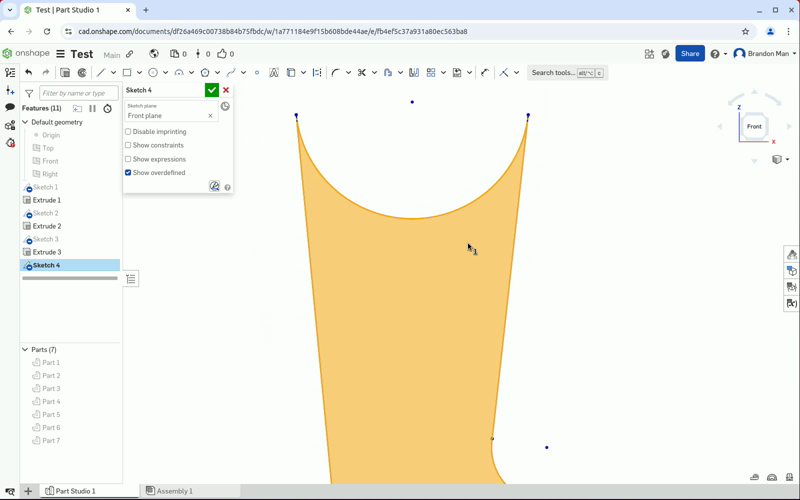
scroll(-6)
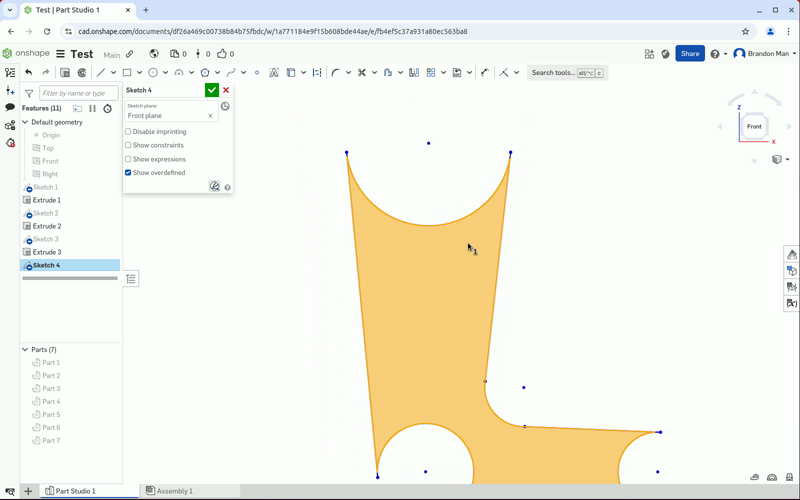
scroll(-6)
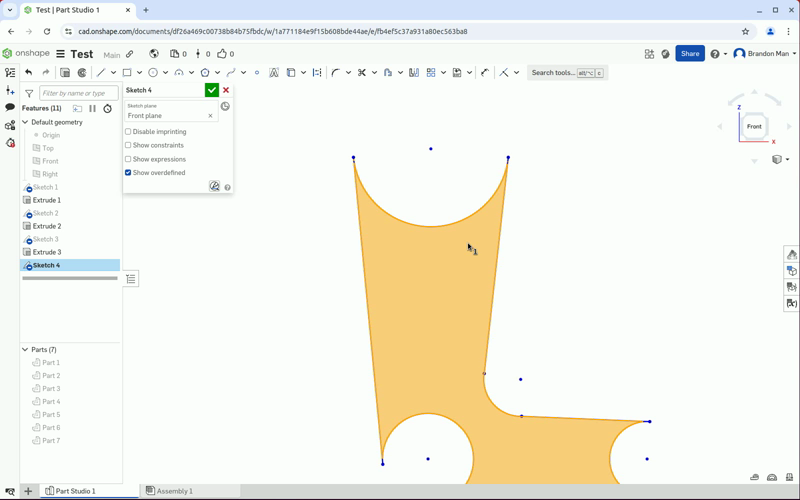
scroll(-6)
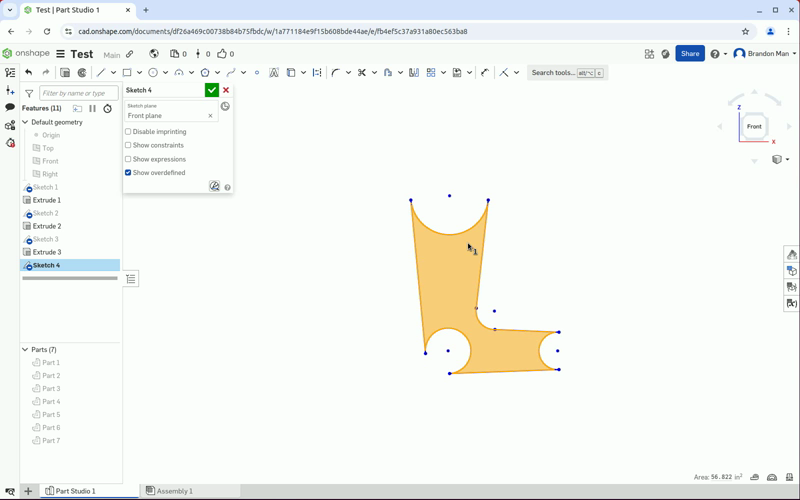
scroll(-6)
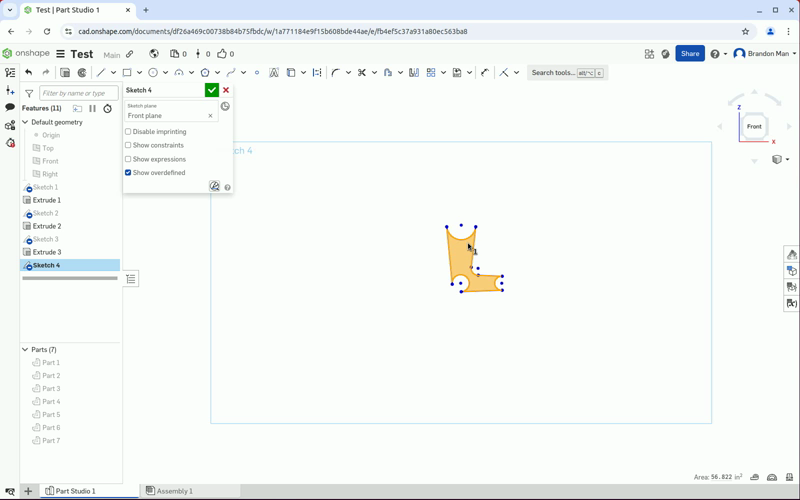
mouse_move(73, 352)
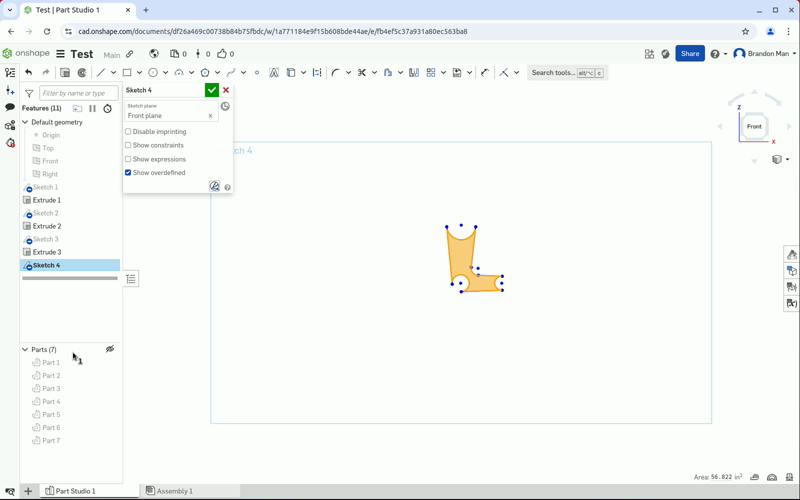
key(shift+y)
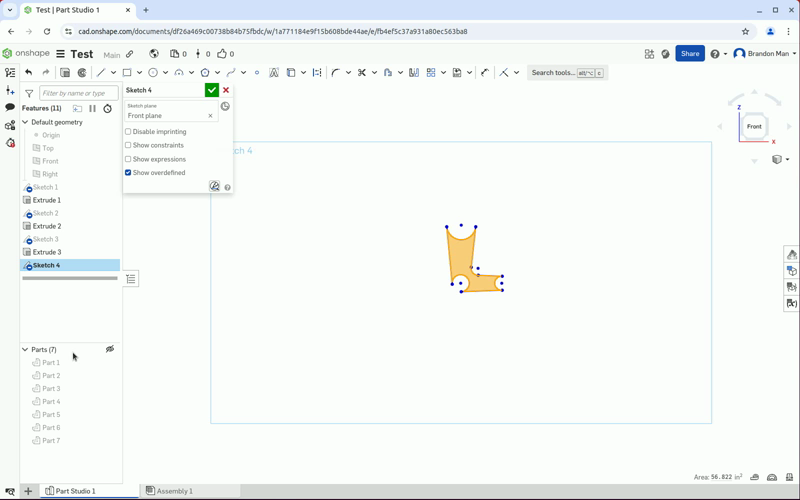
key(shift+e)
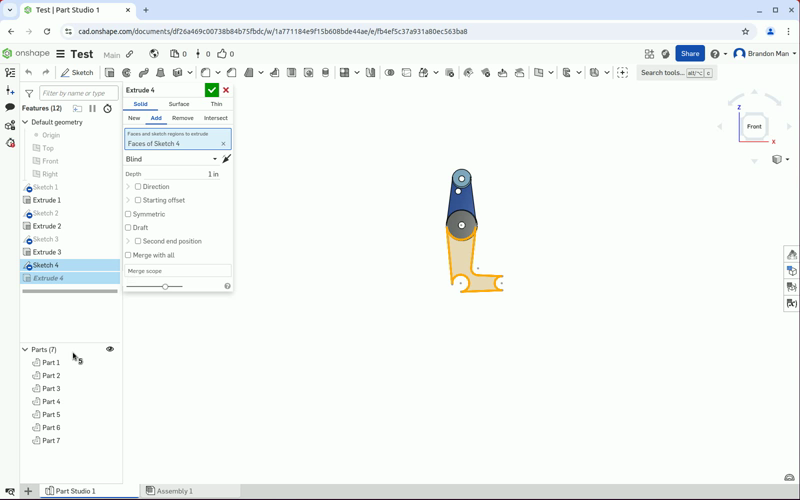
mouse_move(143, 106)
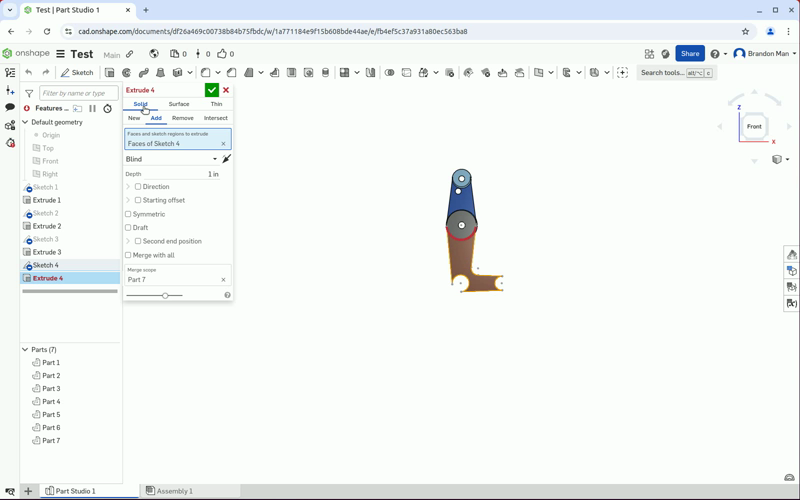
click(143, 106)
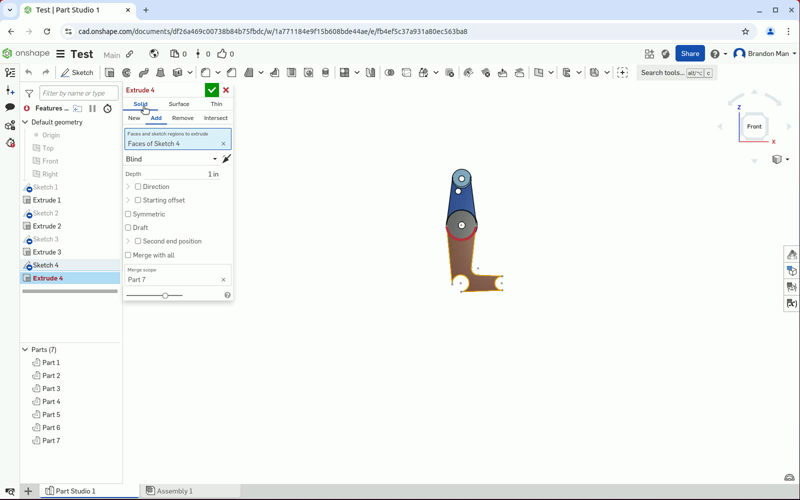
mouse_move(137, 120)
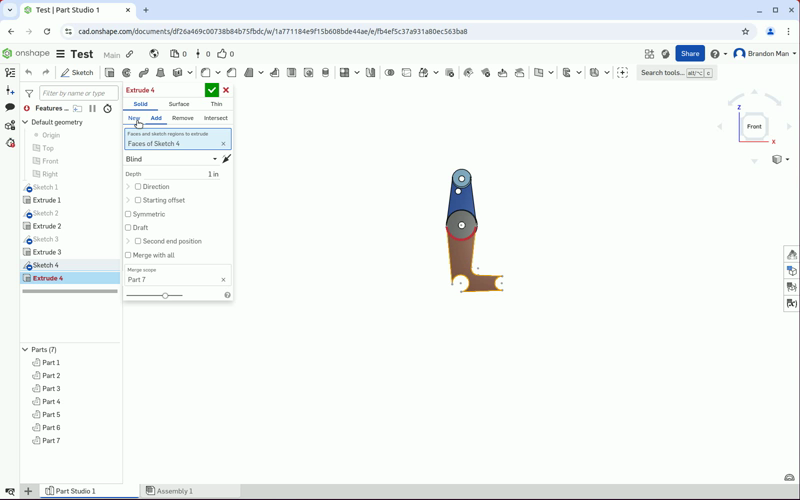
click(137, 120)
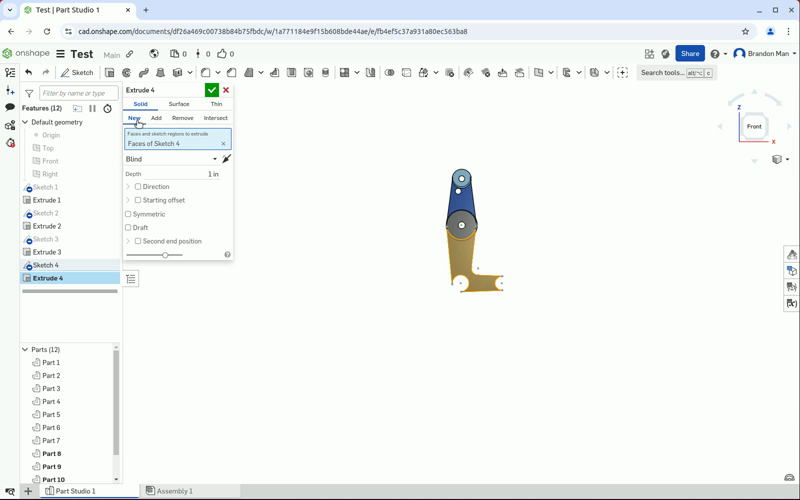
key(tab, 4)
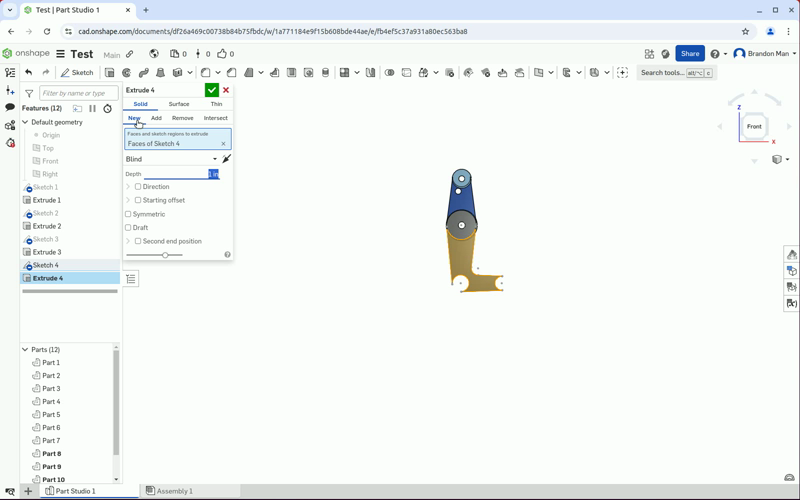
text(0.481)
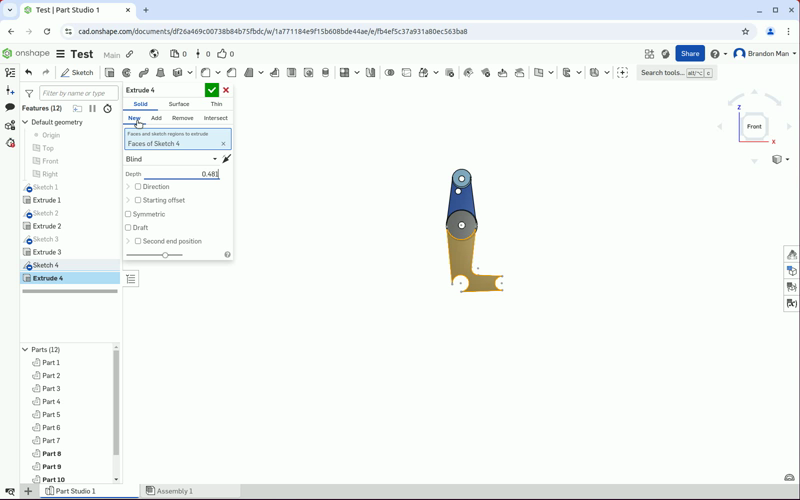
key(enter)
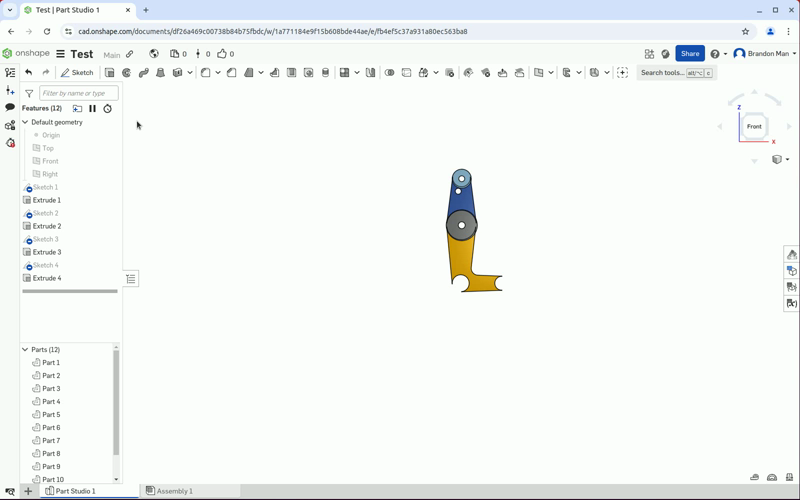
key(shift+h)
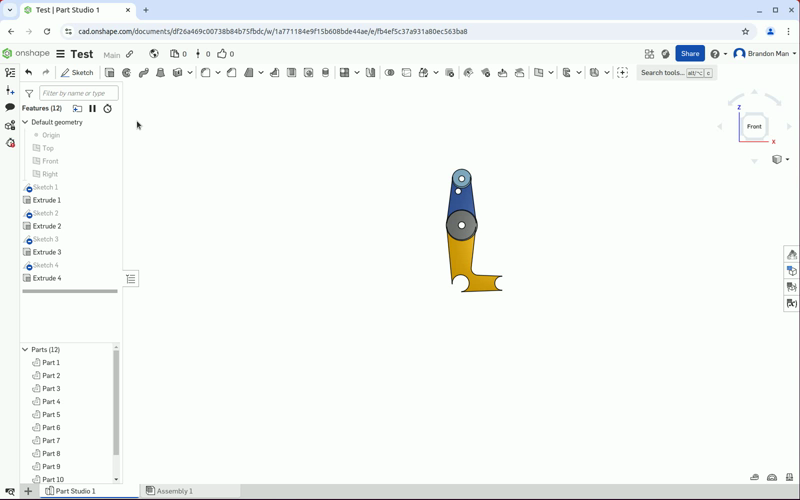
key(shift+h)
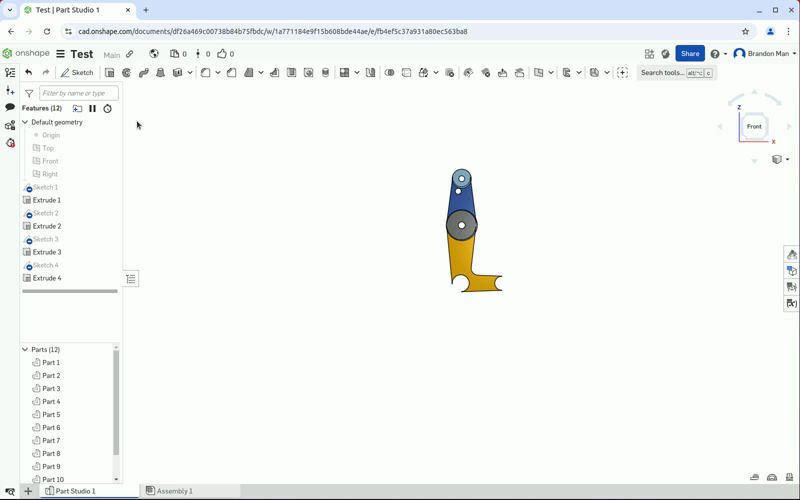
mouse_move(73, 189)
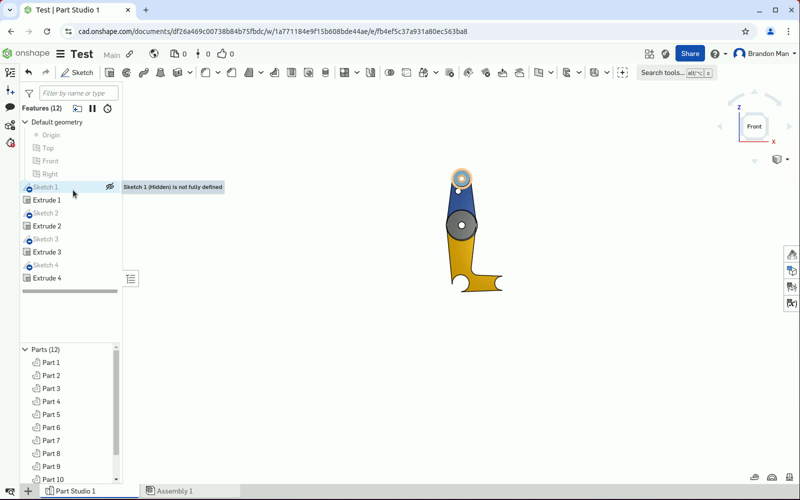
click(73, 189)
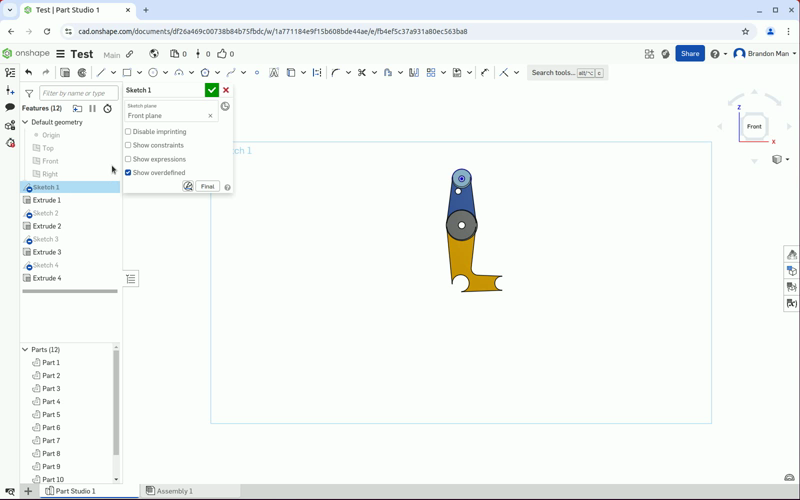
mouse_move(229, 92)
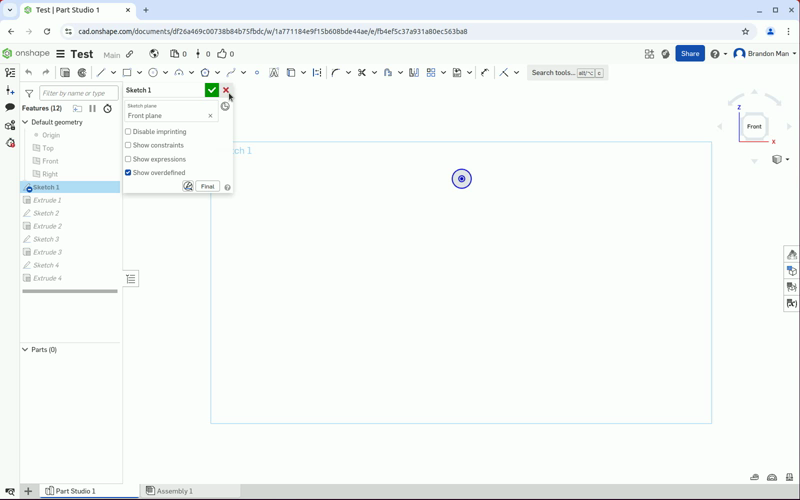
click(229, 92)
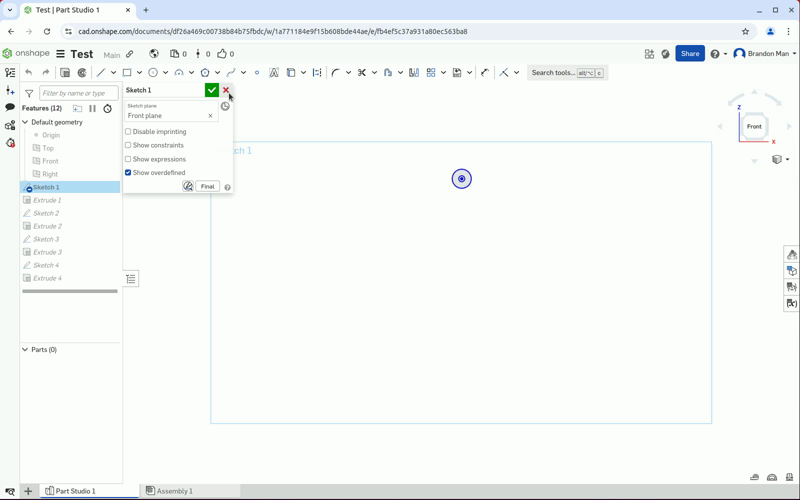
key(shift+s)
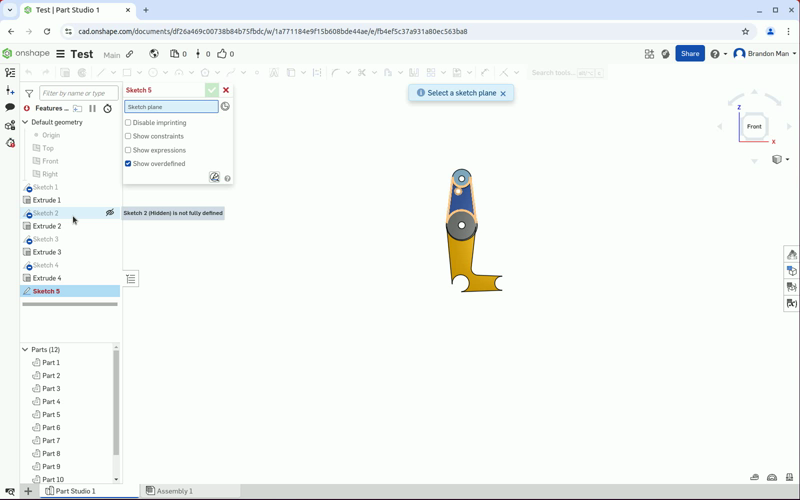
scroll(3)
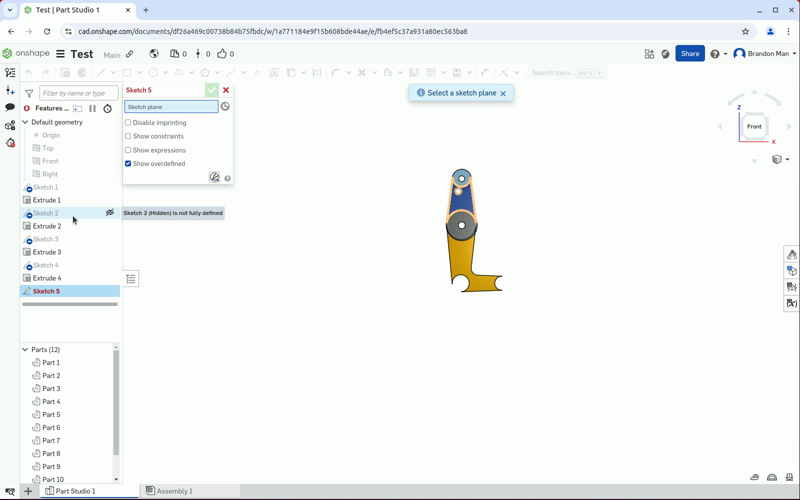
mouse_move(73, 163)
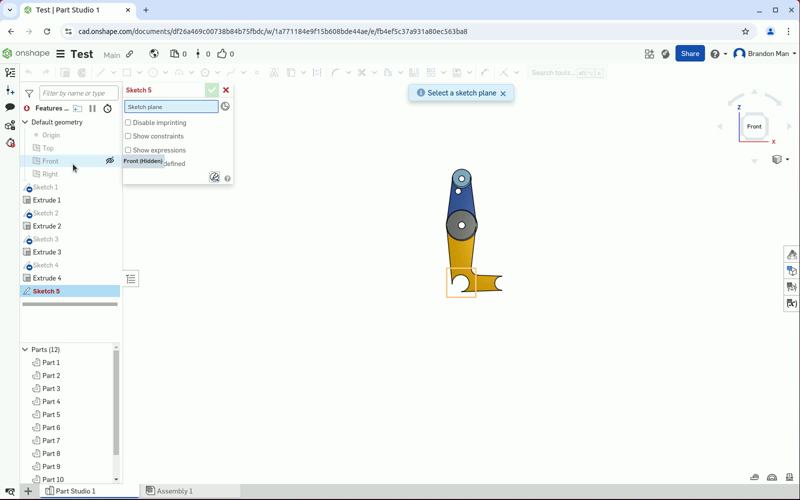
click(73, 163)
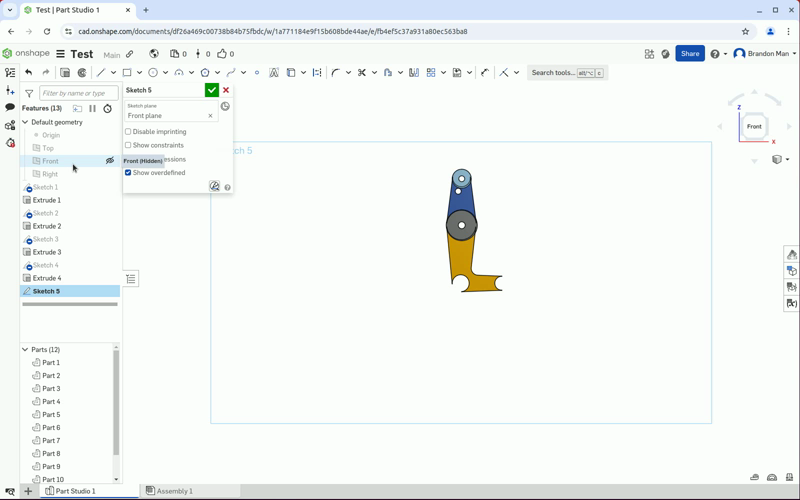
mouse_move(69, 352)
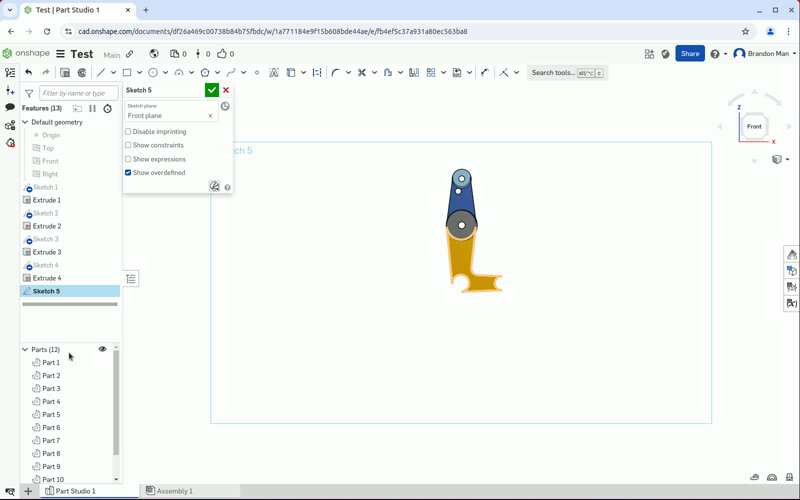
key(y)
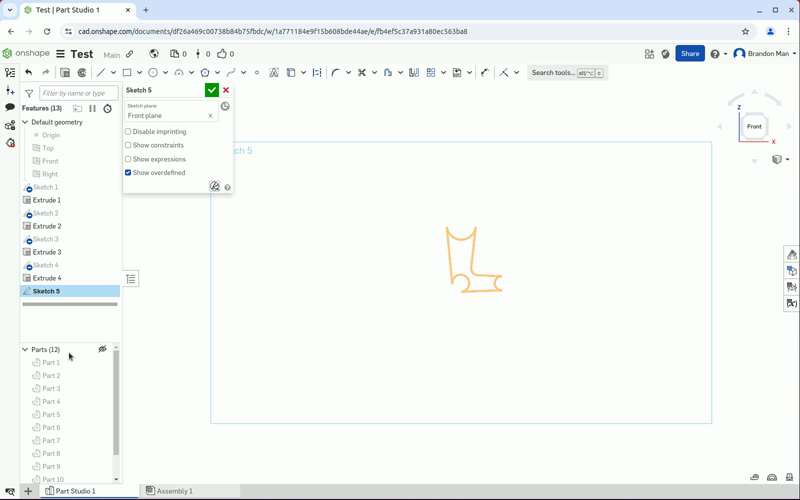
key(c)
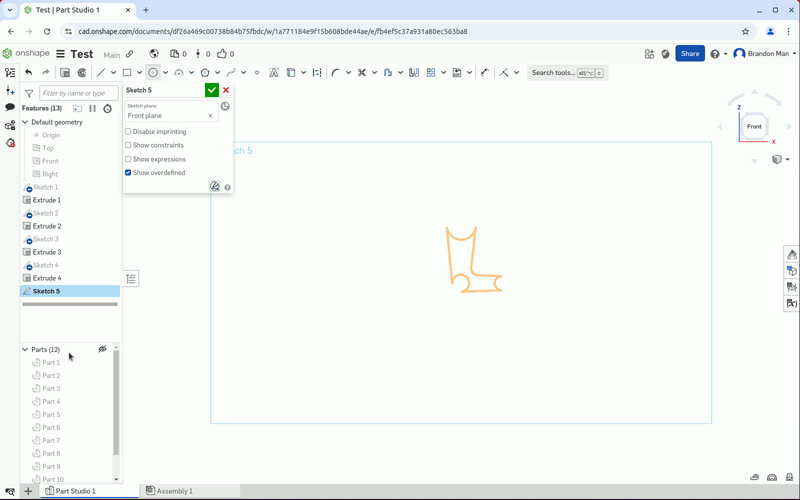
key_down(shift)
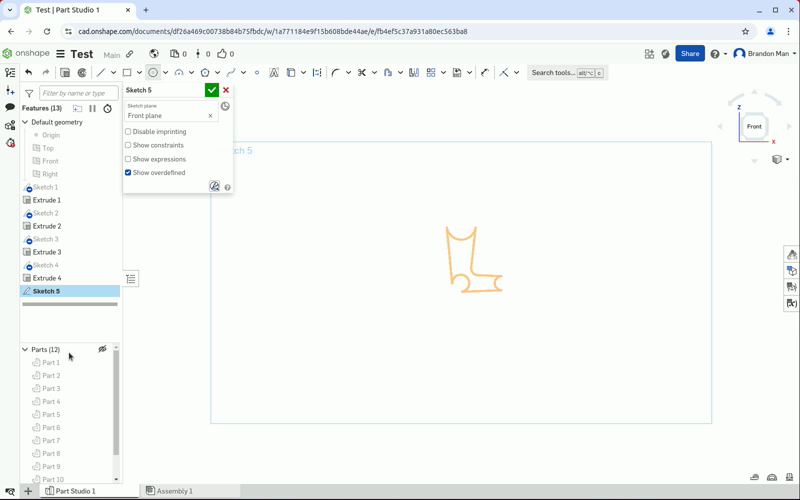
mouse_move(461, 282)
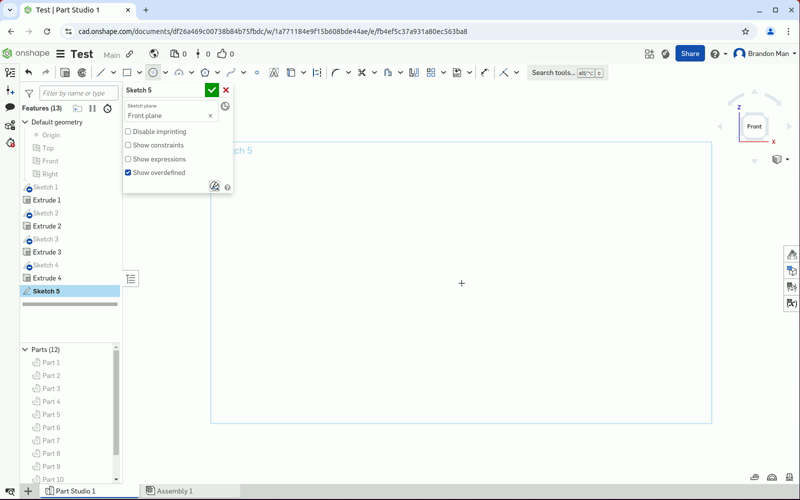
click(461, 282)
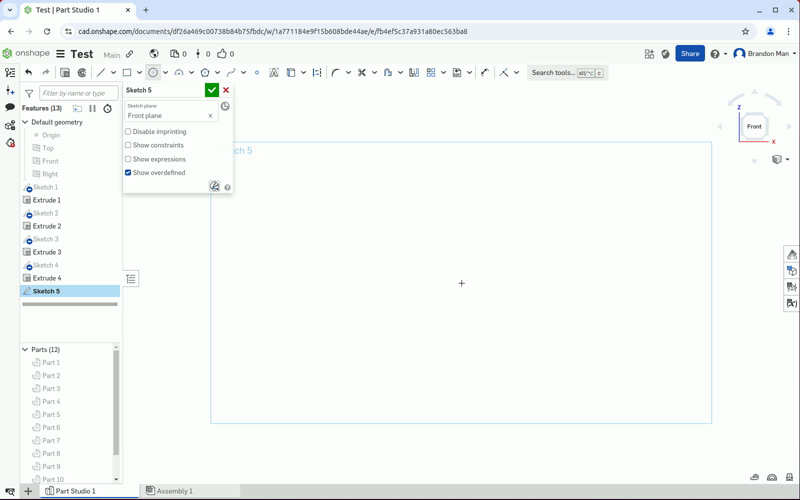
key_up(shift)
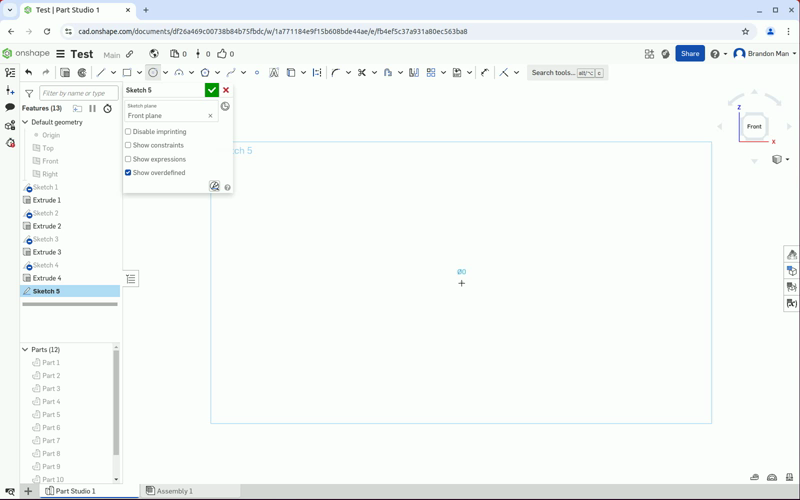
mouse_move(471, 282)
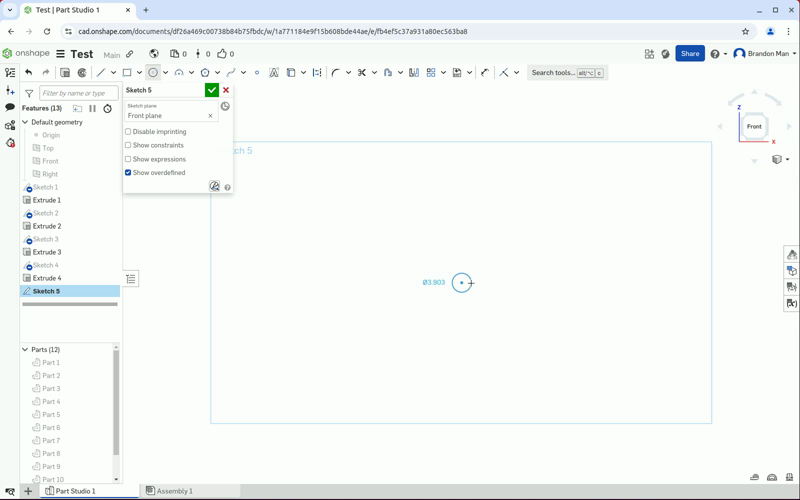
click(471, 282)
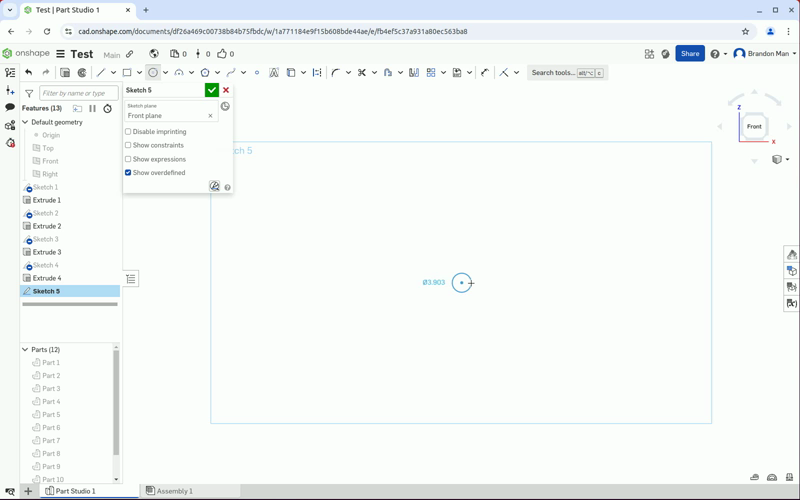
key(esc)
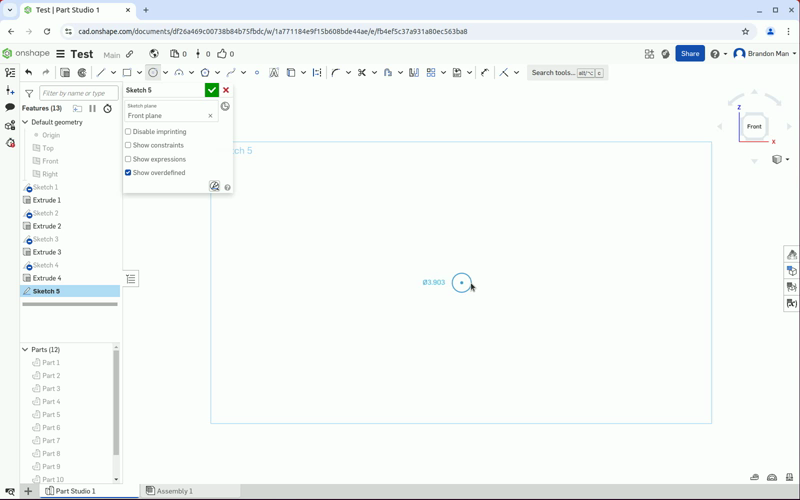
key(c)
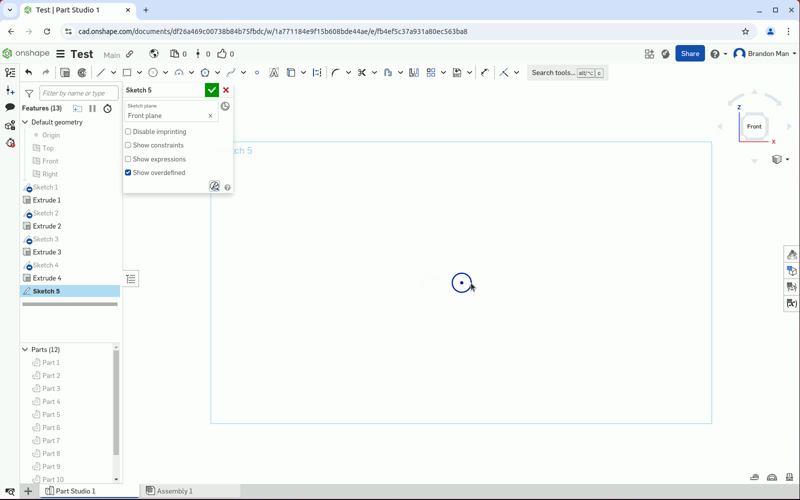
key_down(shift)
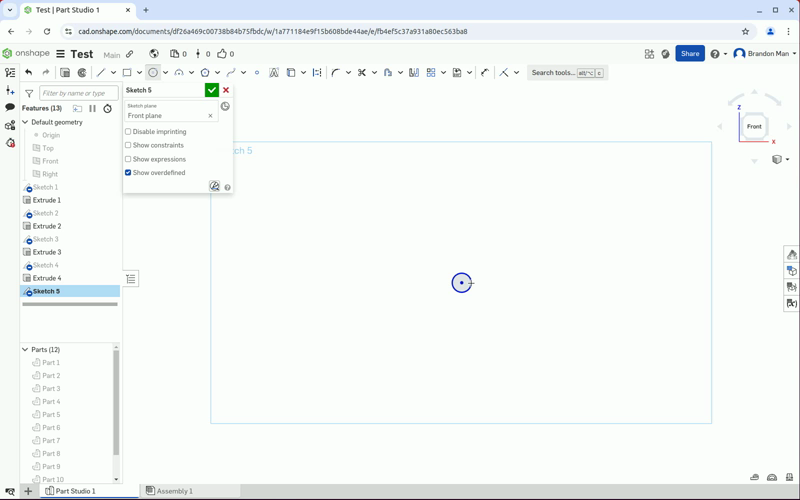
mouse_move(461, 282)
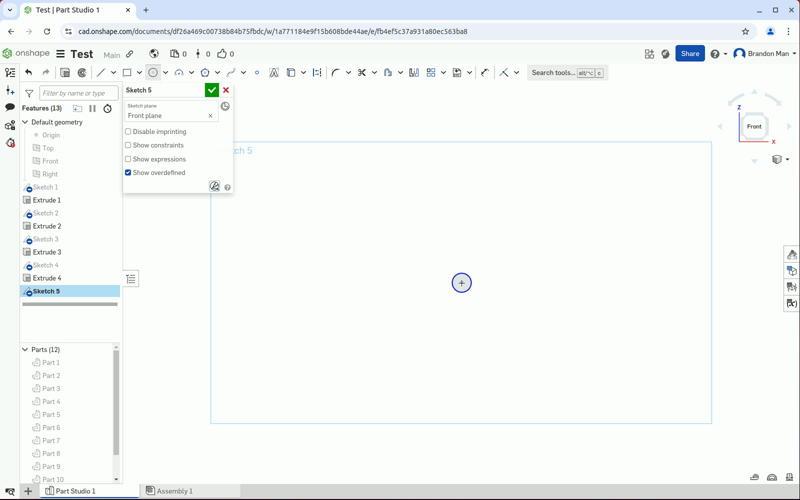
click(461, 282)
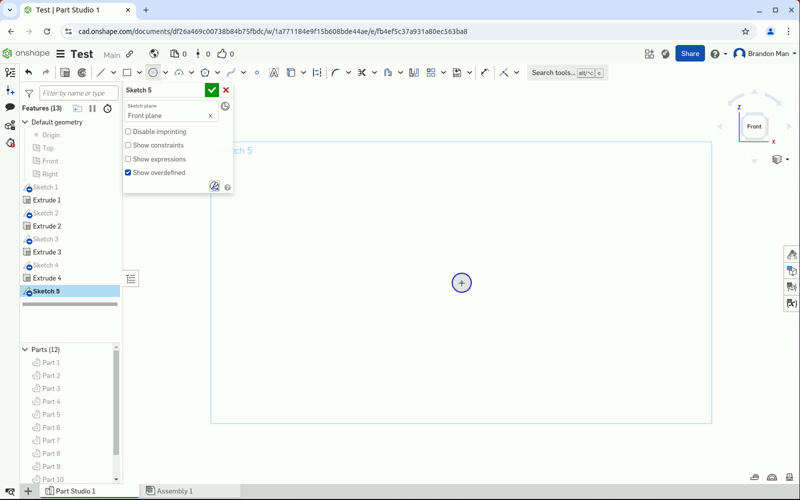
key_up(shift)
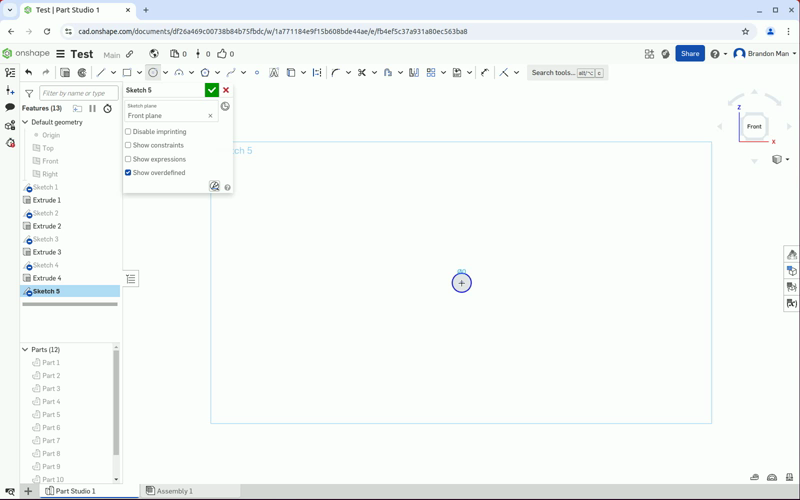
mouse_move(464, 282)
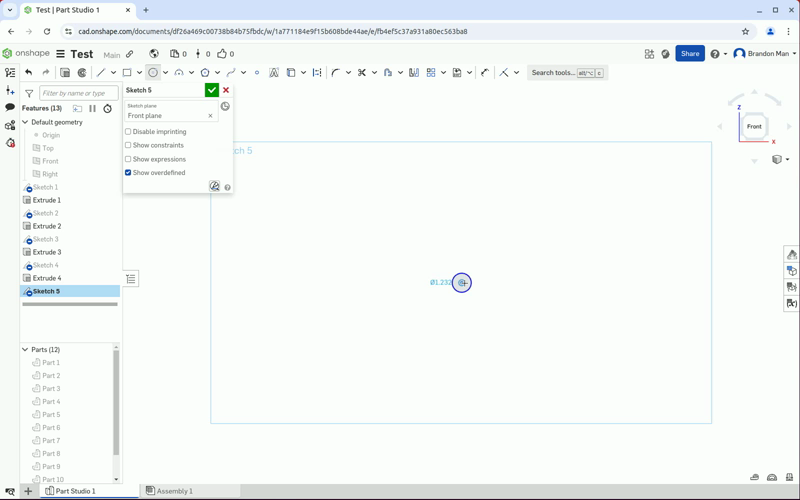
scroll(6)
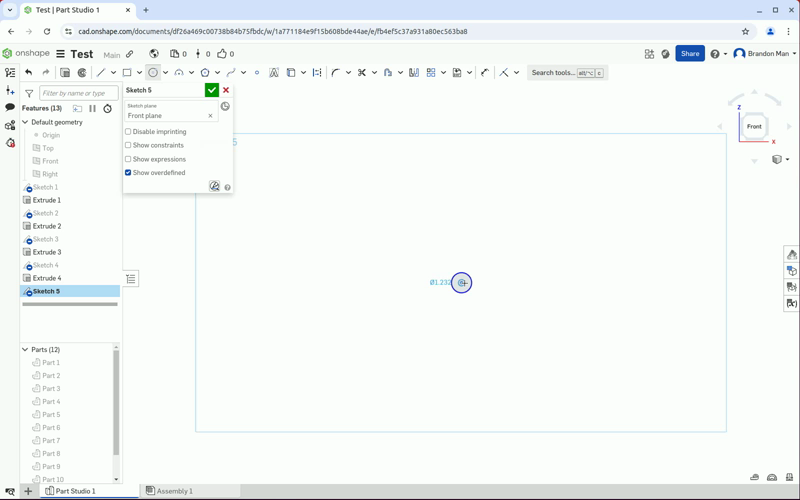
scroll(6)
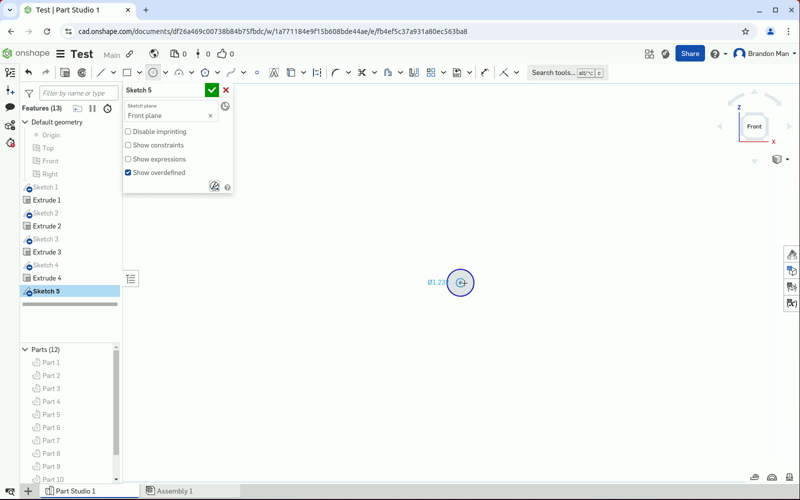
scroll(6)
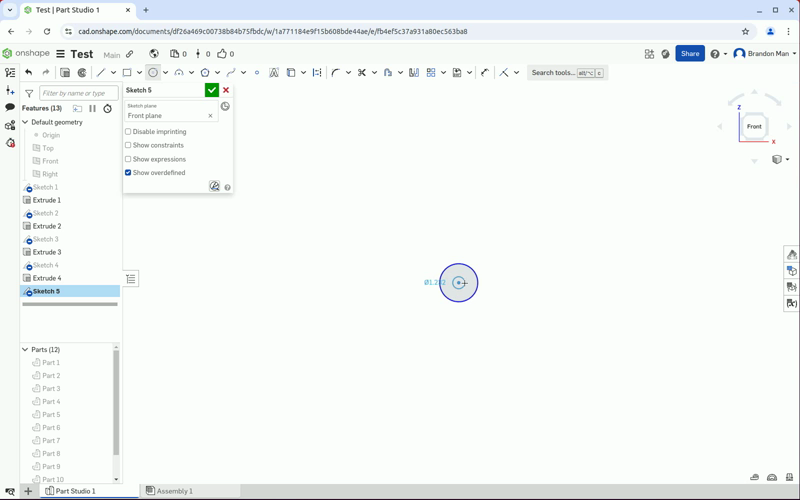
scroll(6)
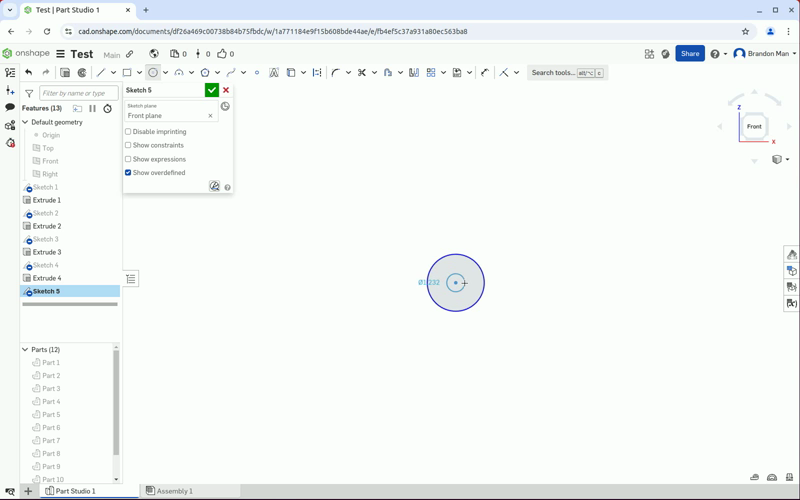
scroll(6)
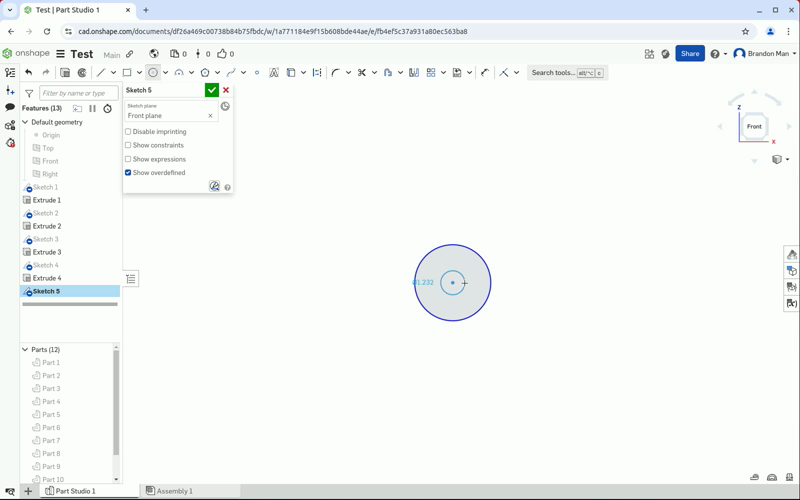
scroll(6)
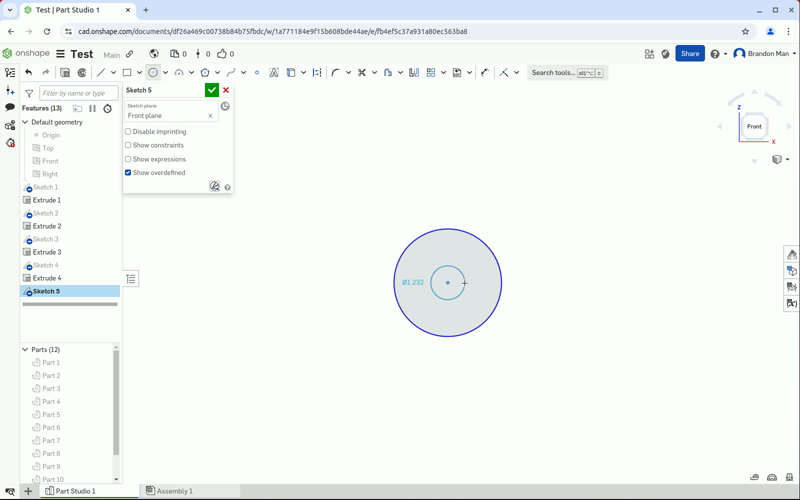
scroll(6)
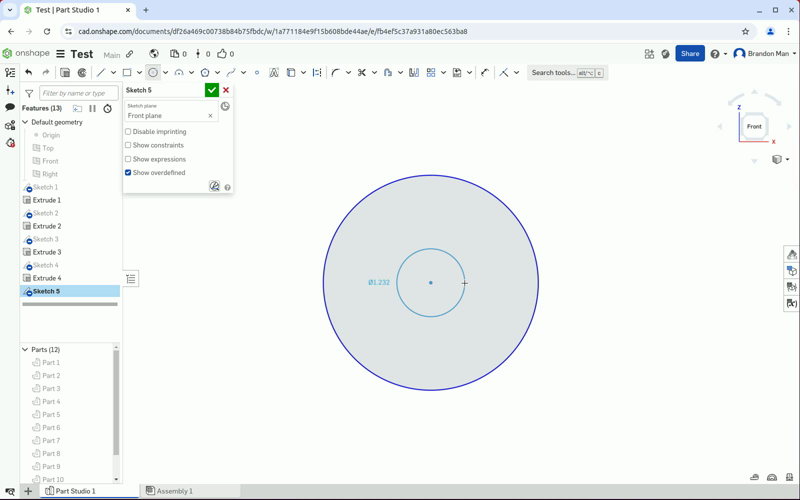
click(464, 282)
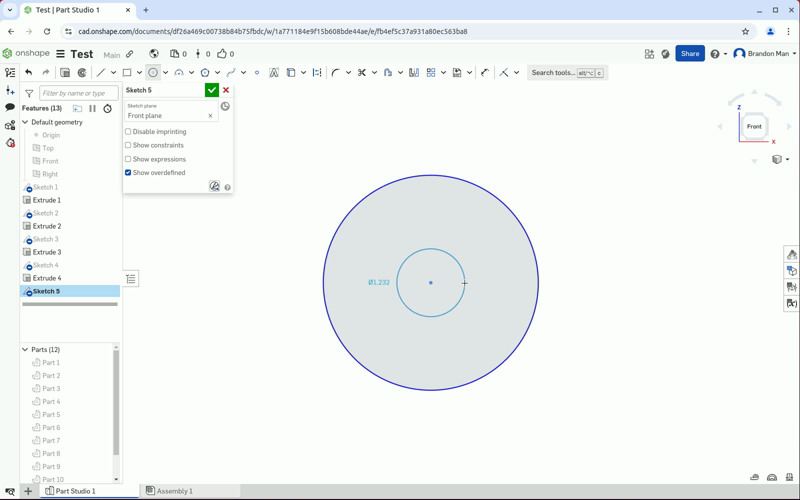
scroll(-6)
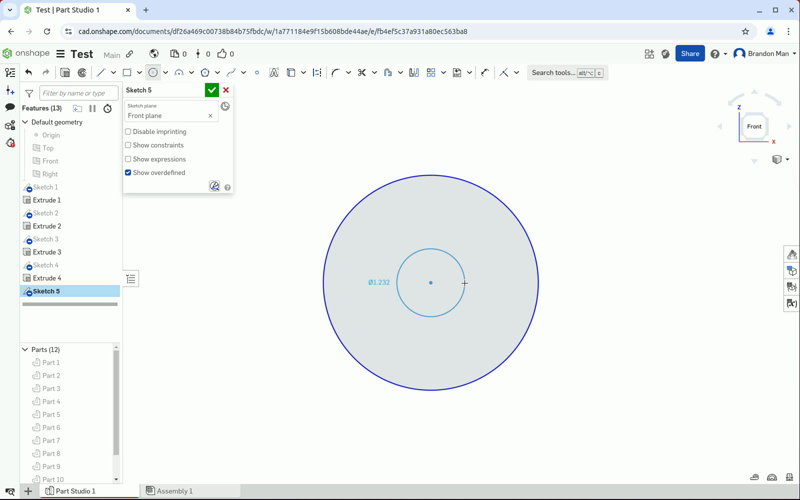
scroll(-6)
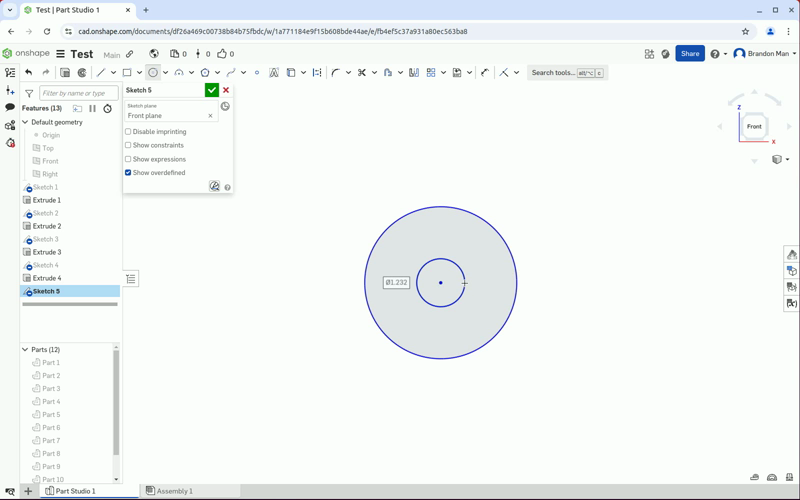
scroll(-6)
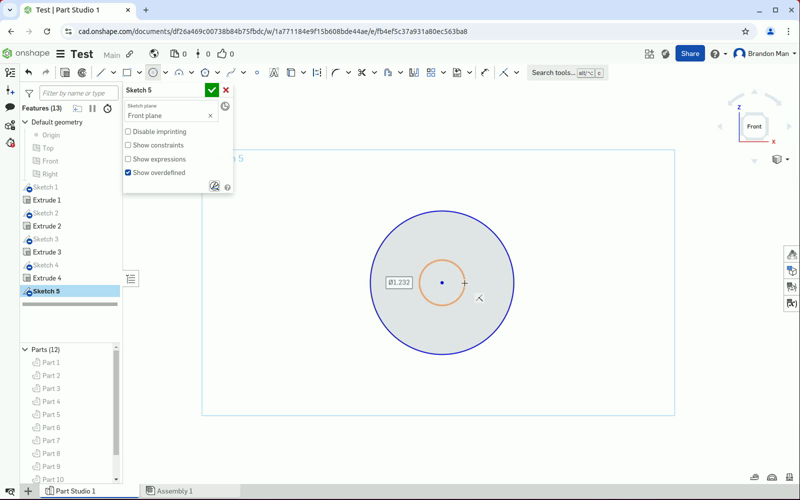
scroll(-6)
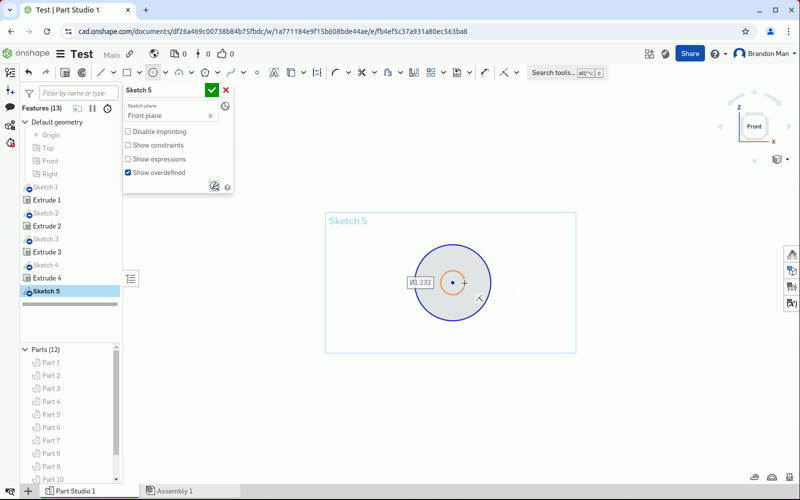
scroll(-6)
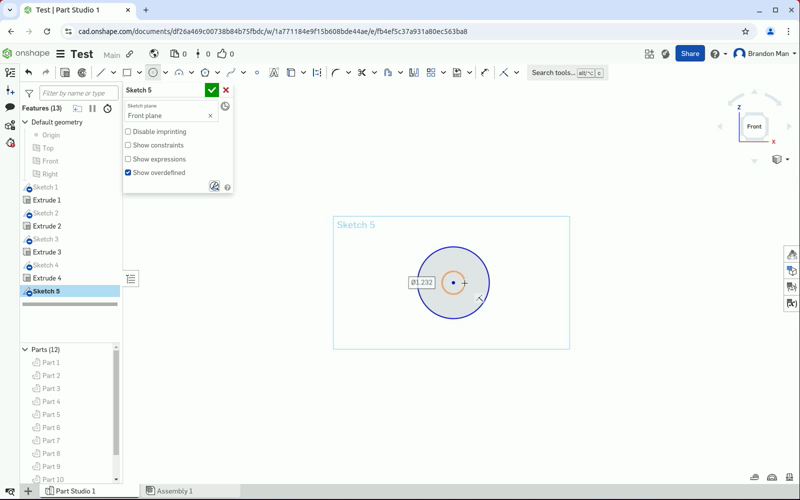
scroll(-6)
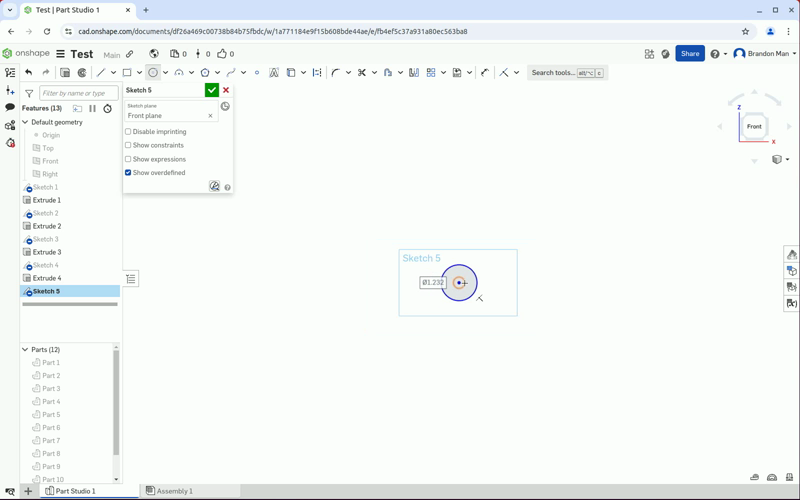
scroll(-6)
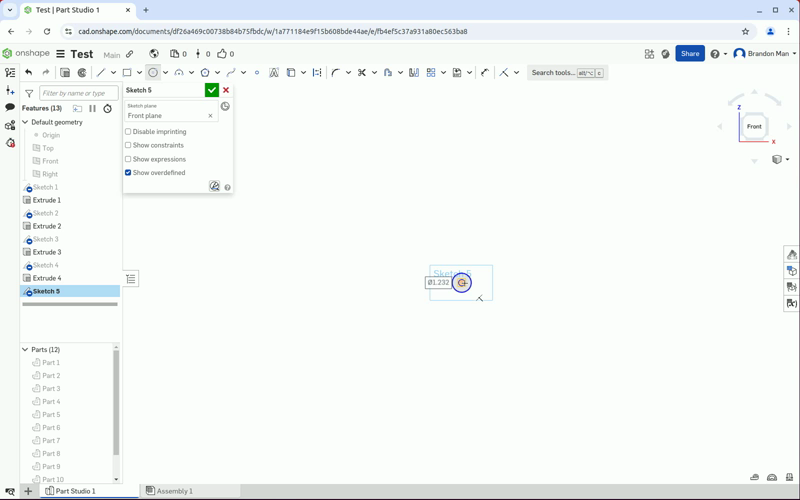
key(esc)
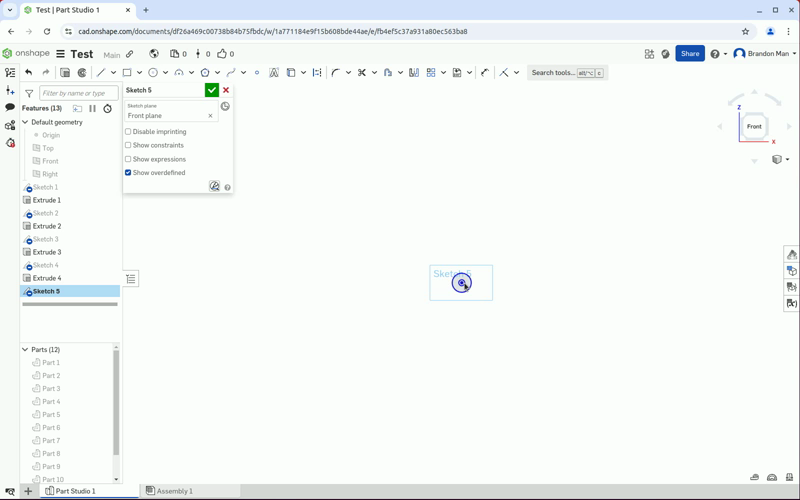
mouse_move(460, 275)
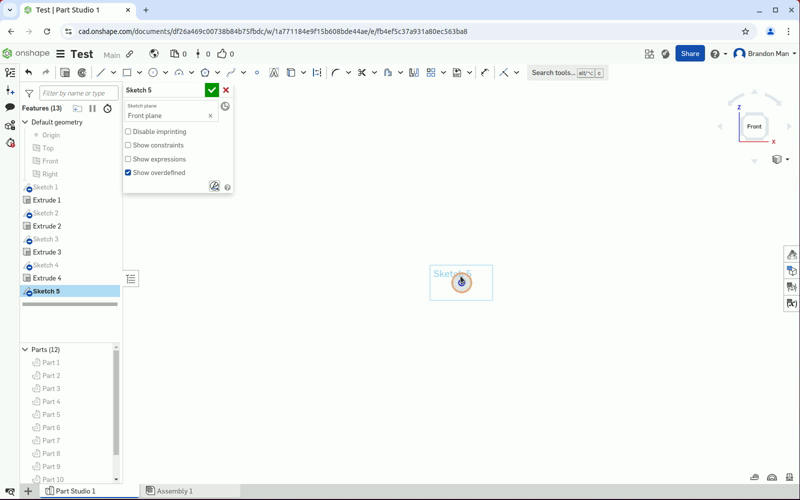
scroll(6)
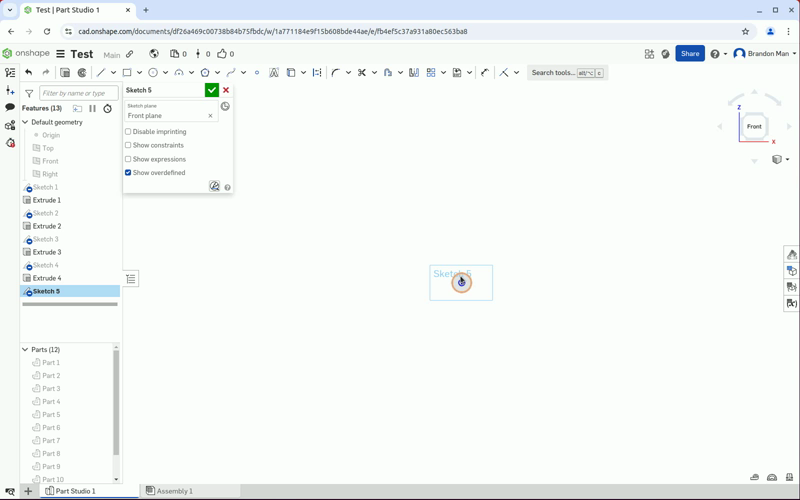
scroll(6)
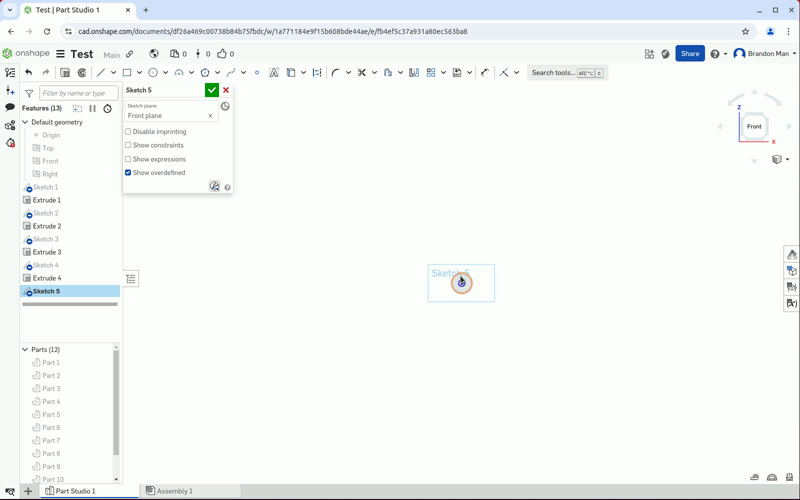
scroll(6)
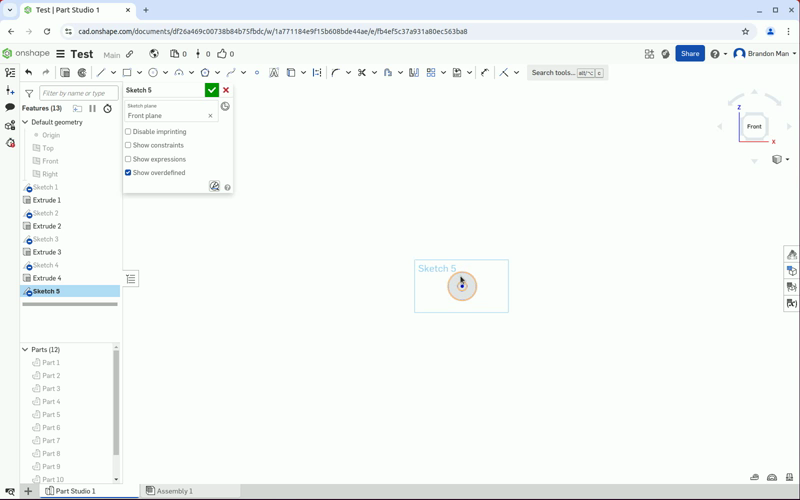
scroll(6)
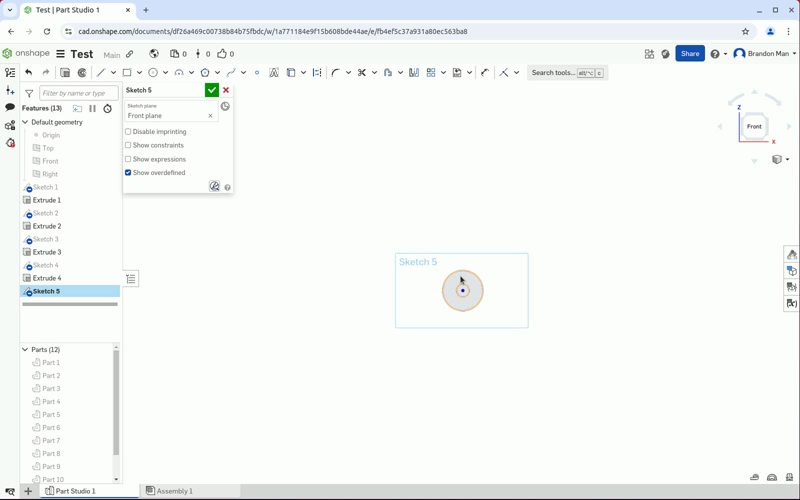
scroll(6)
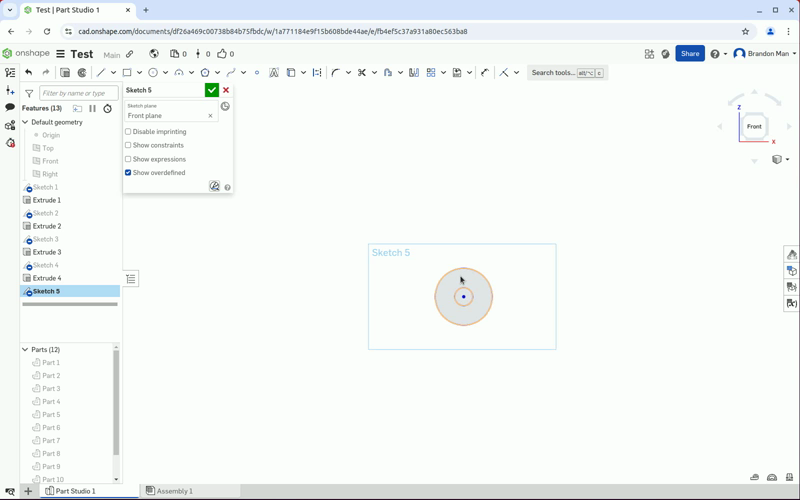
scroll(6)
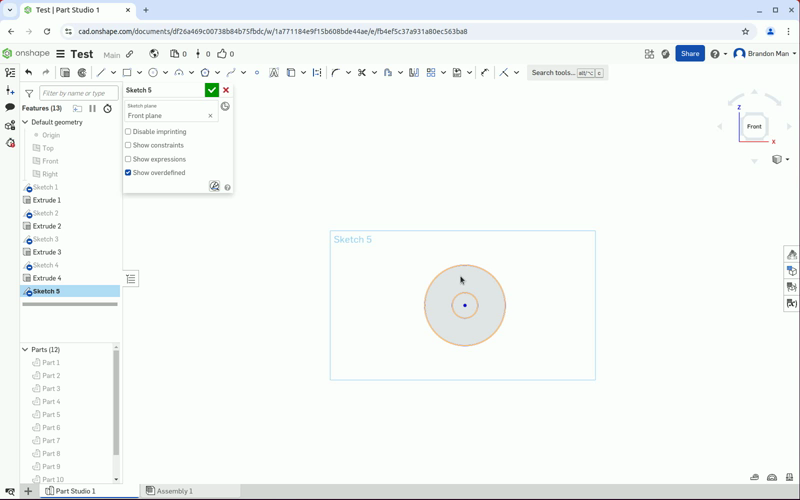
scroll(6)
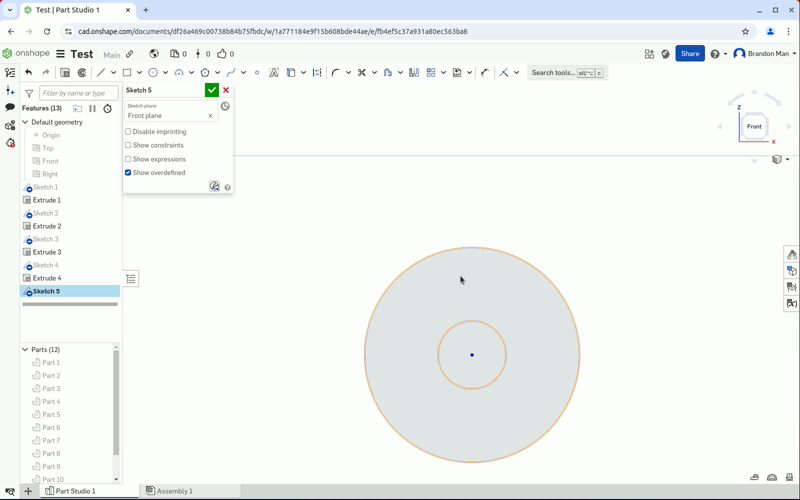
click(460, 275)
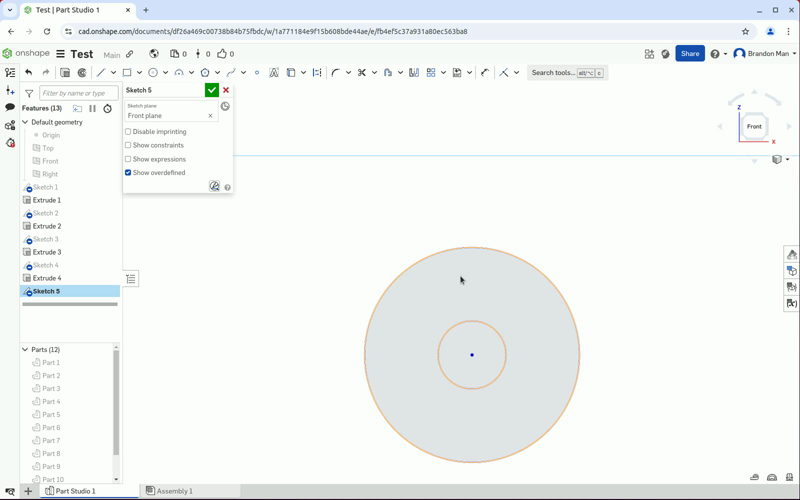
scroll(-6)
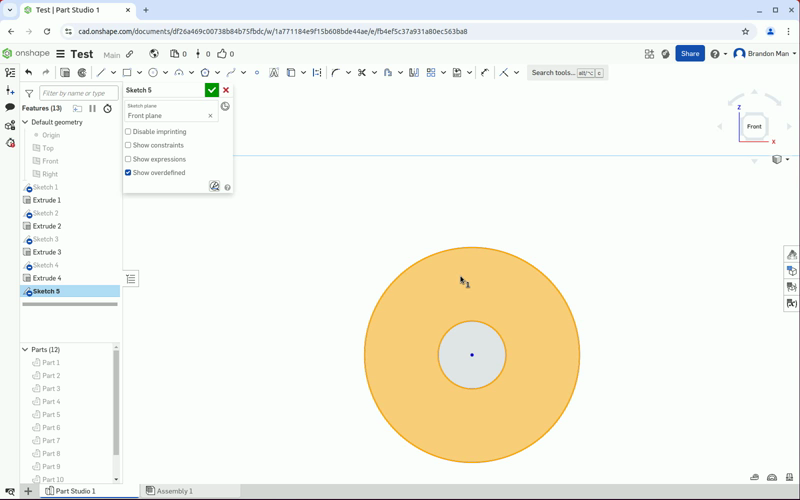
scroll(-6)
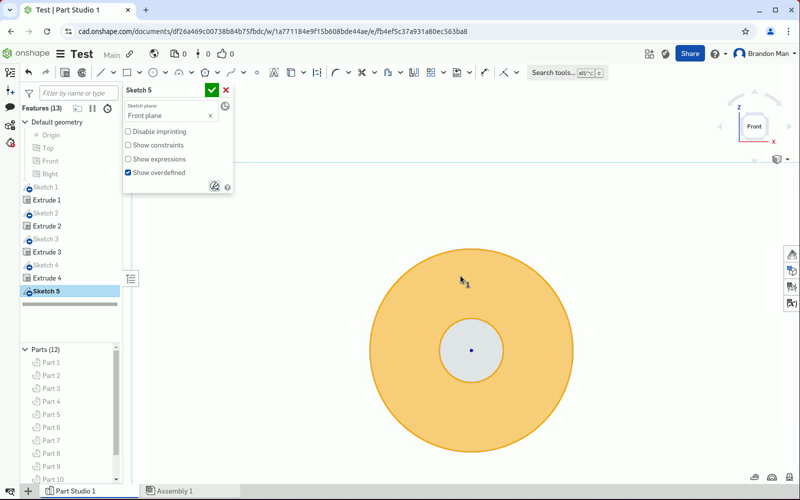
scroll(-6)
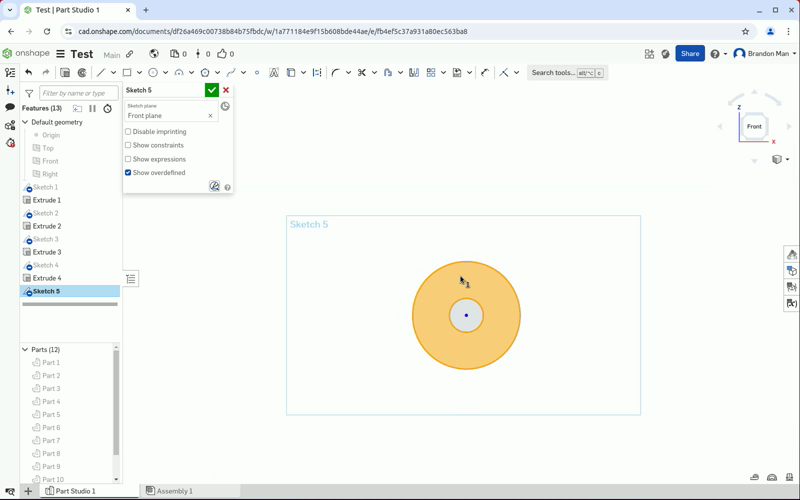
scroll(-6)
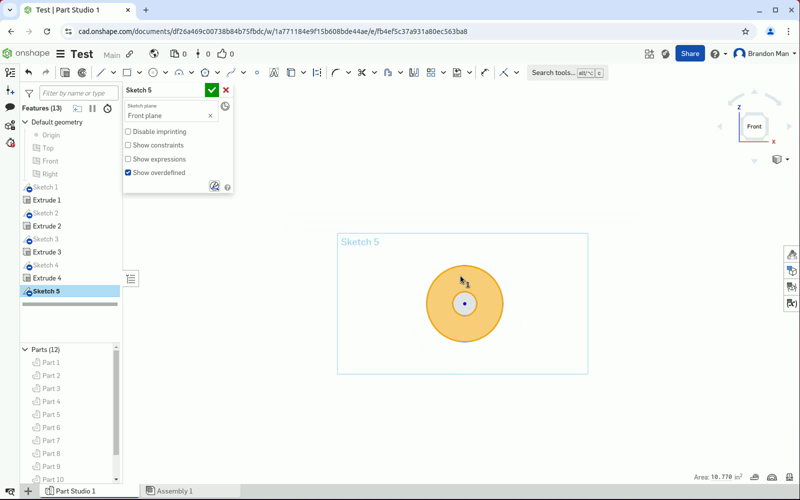
scroll(-6)
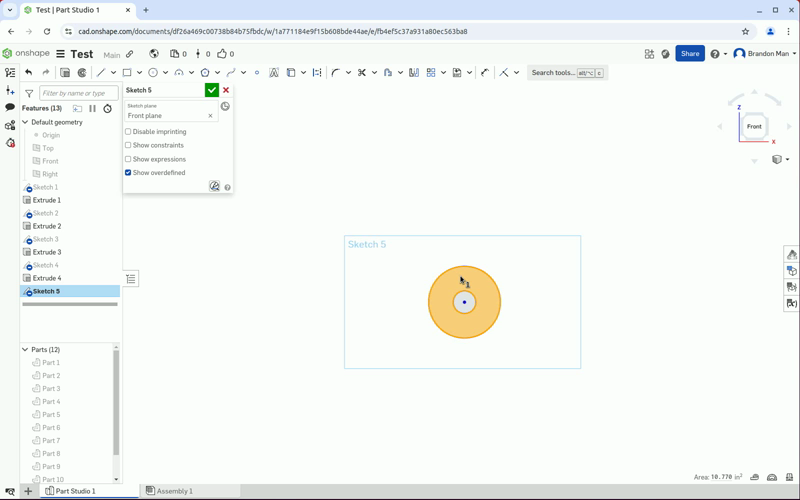
scroll(-6)
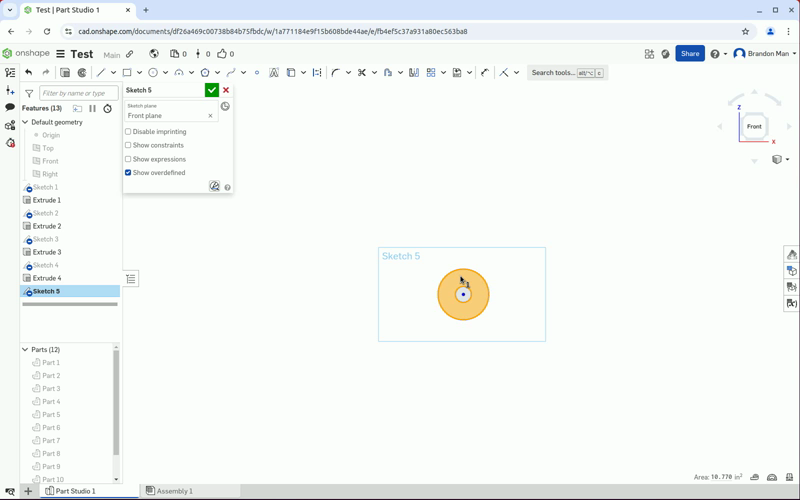
scroll(-6)
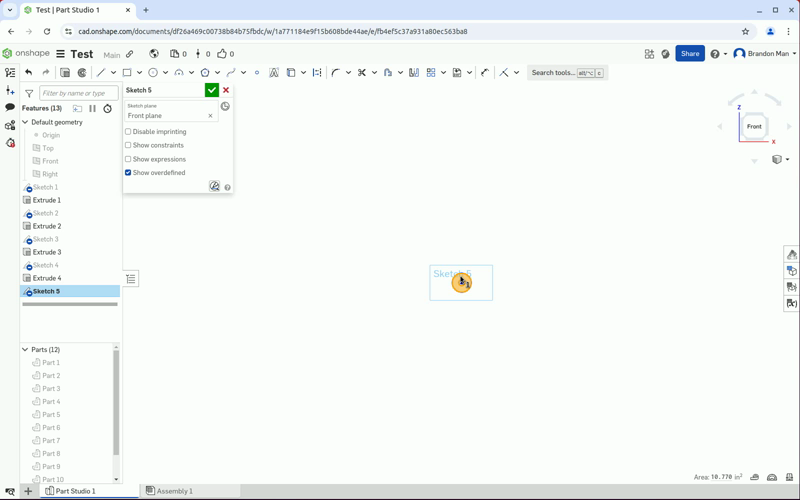
mouse_move(69, 352)
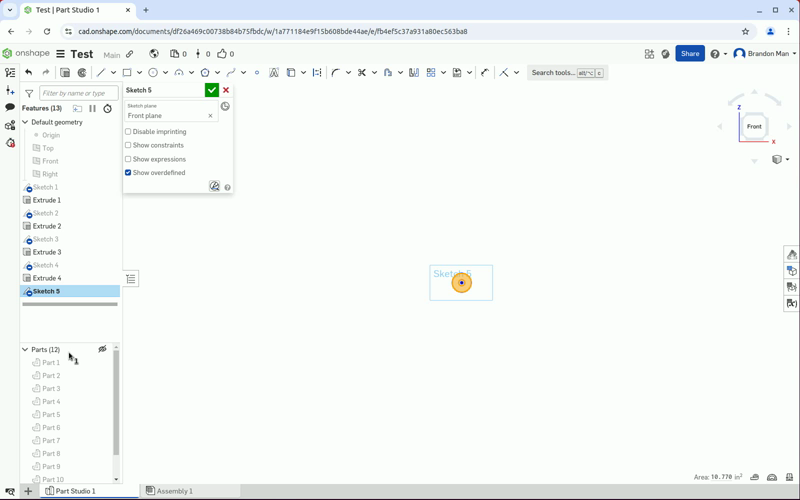
key(shift+y)
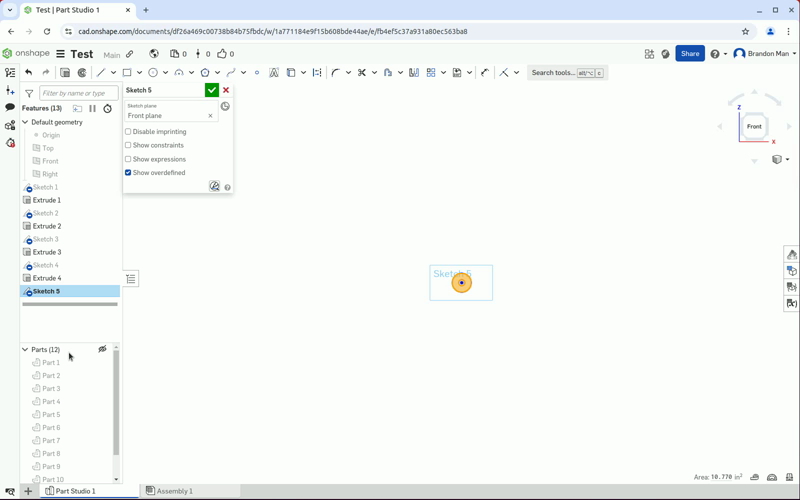
key(shift+e)
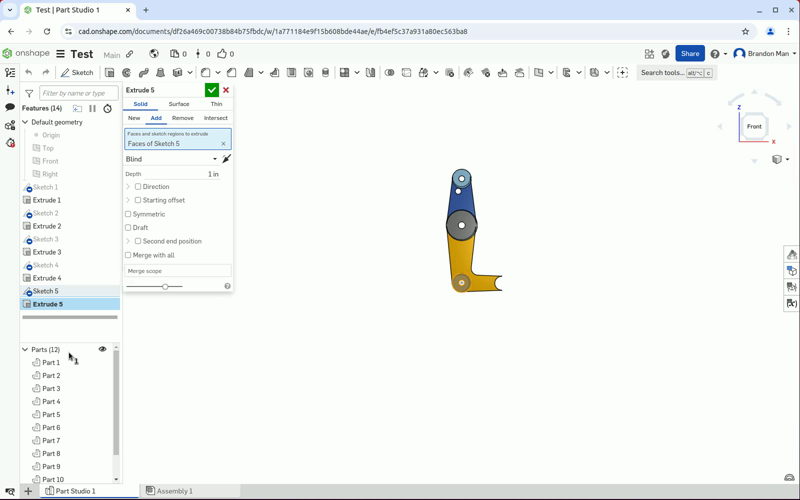
mouse_move(143, 106)
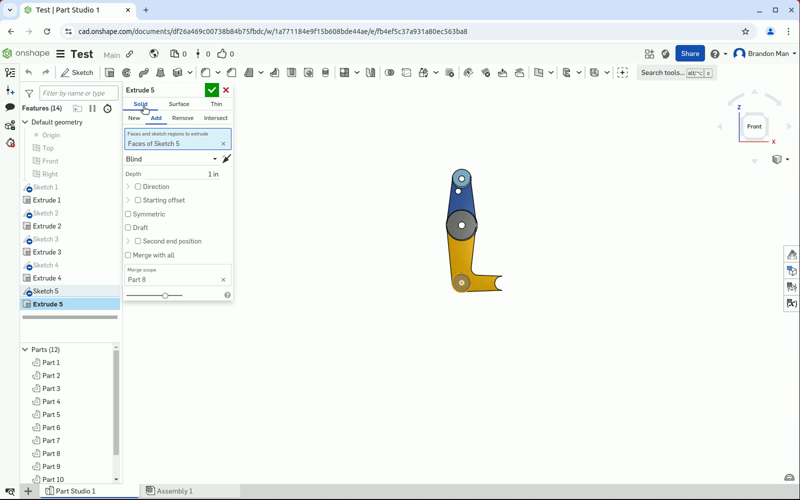
click(143, 106)
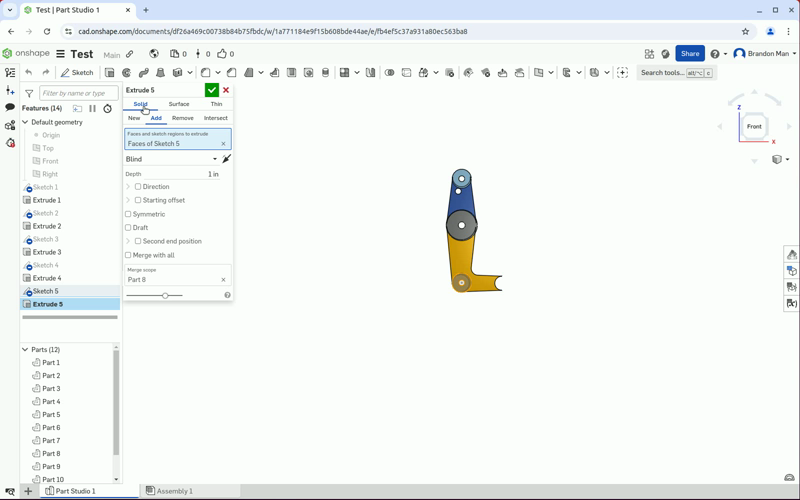
mouse_move(137, 120)
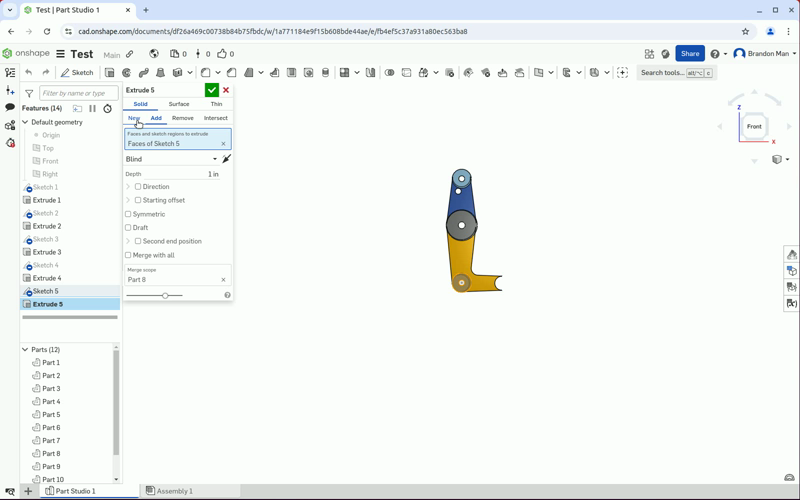
click(137, 120)
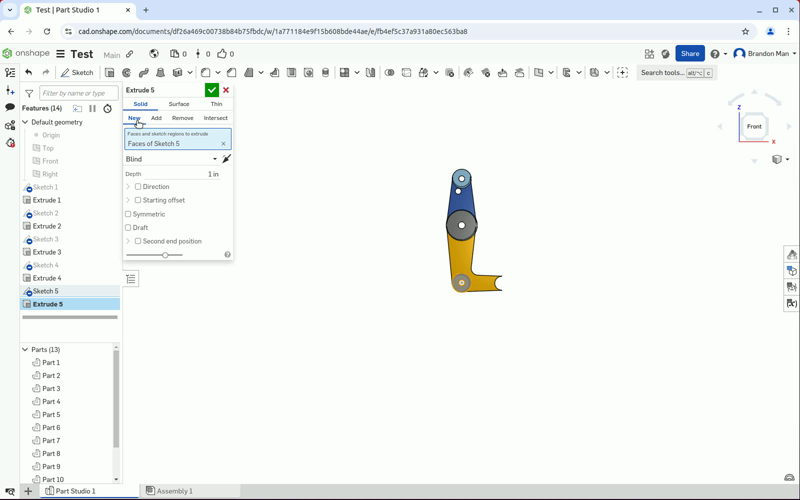
key(tab, 4)
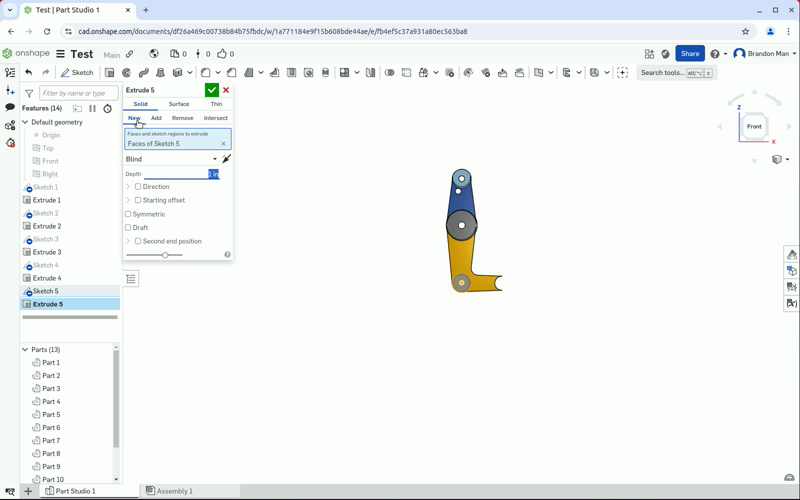
text(0.481)
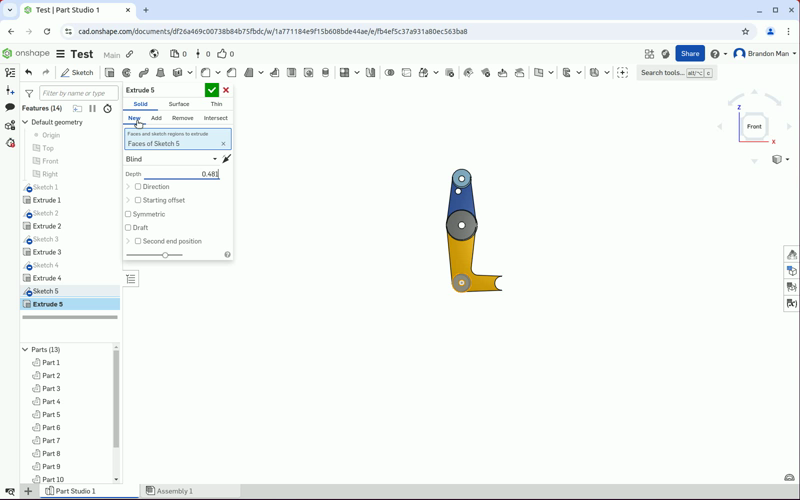
key(enter)
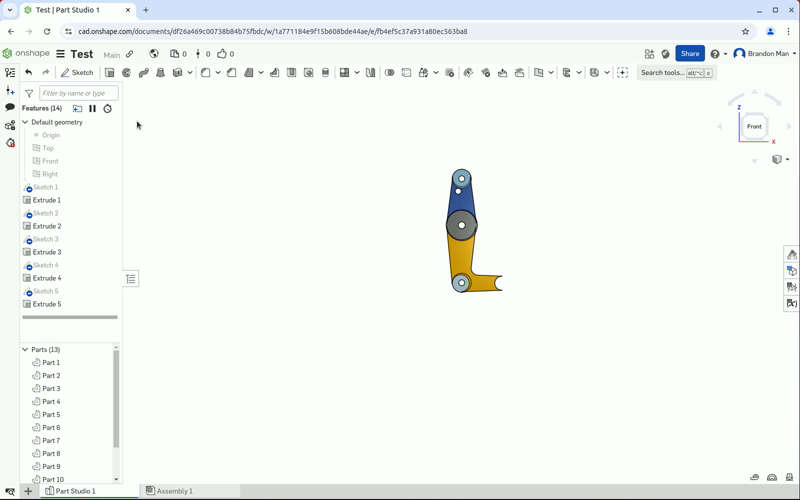
key(shift+h)
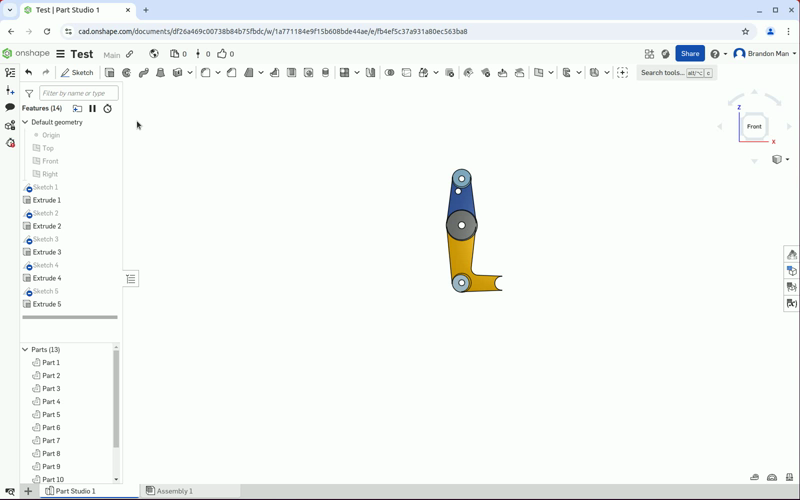
key(shift+h)
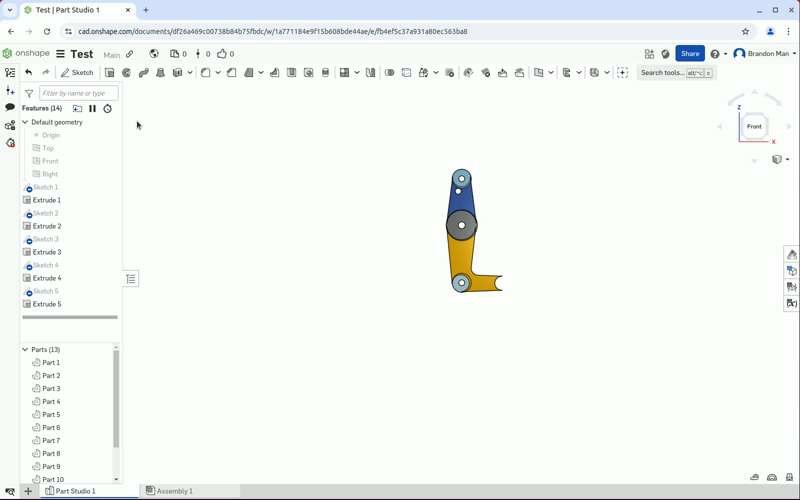
mouse_move(73, 189)
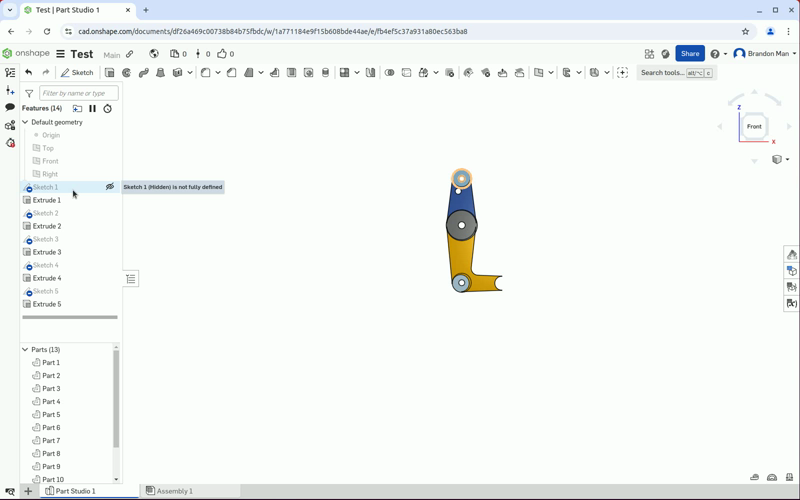
click(73, 189)
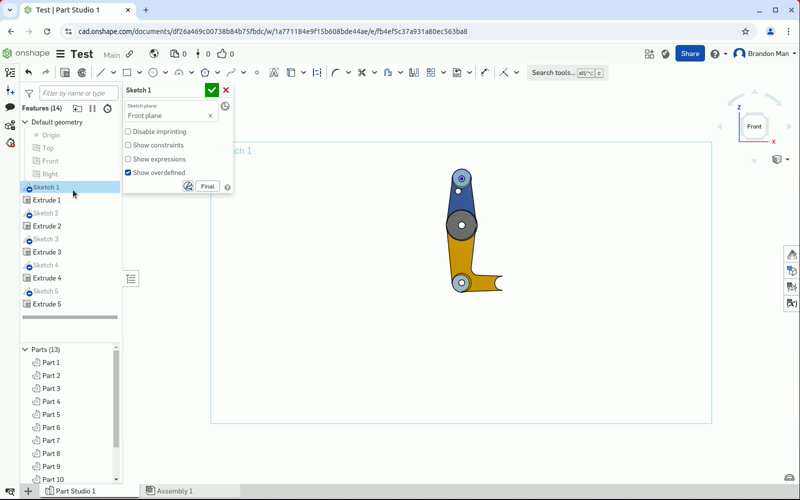
mouse_move(229, 92)
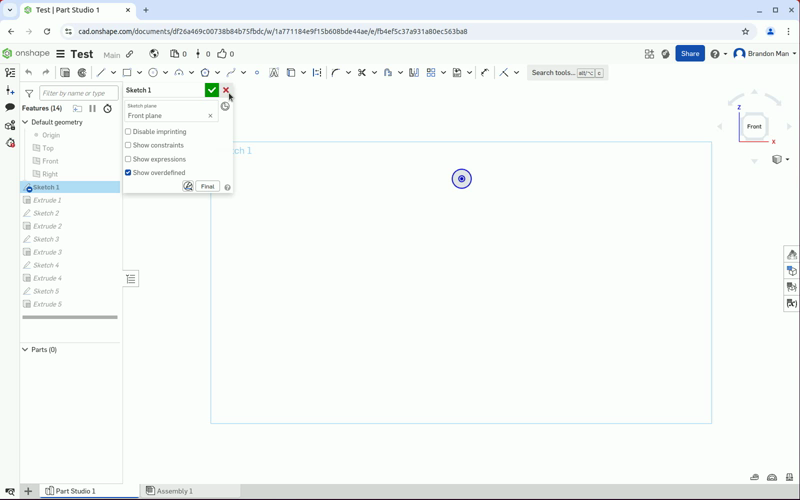
click(229, 92)
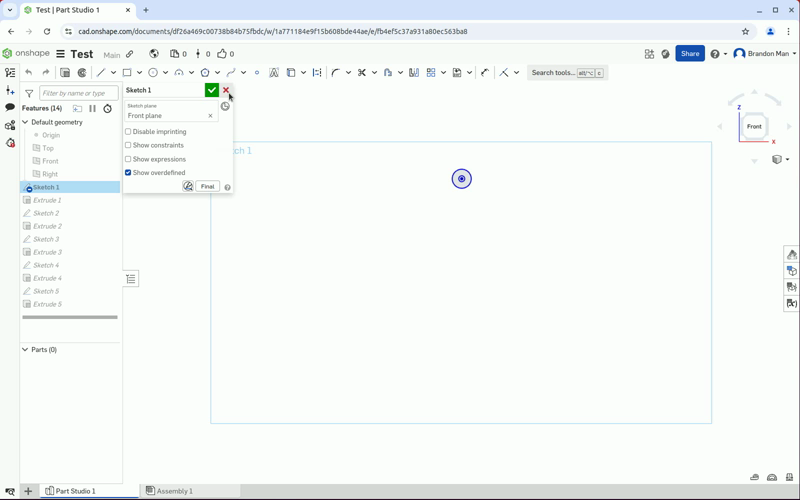
key(shift+s)
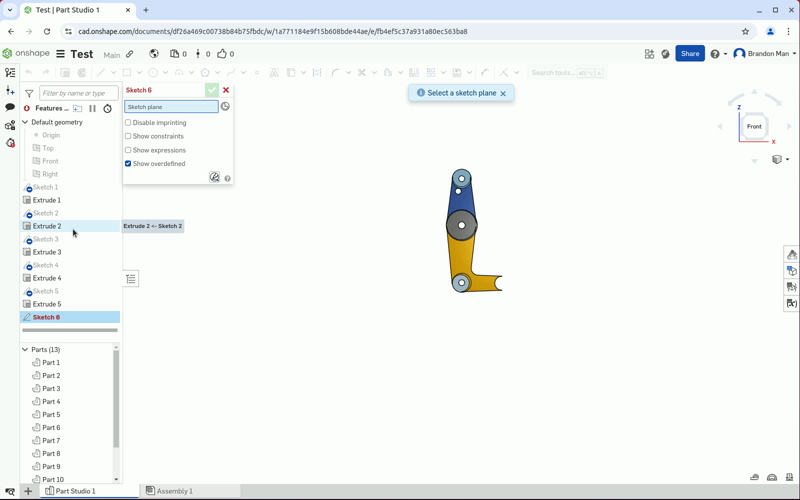
scroll(3)
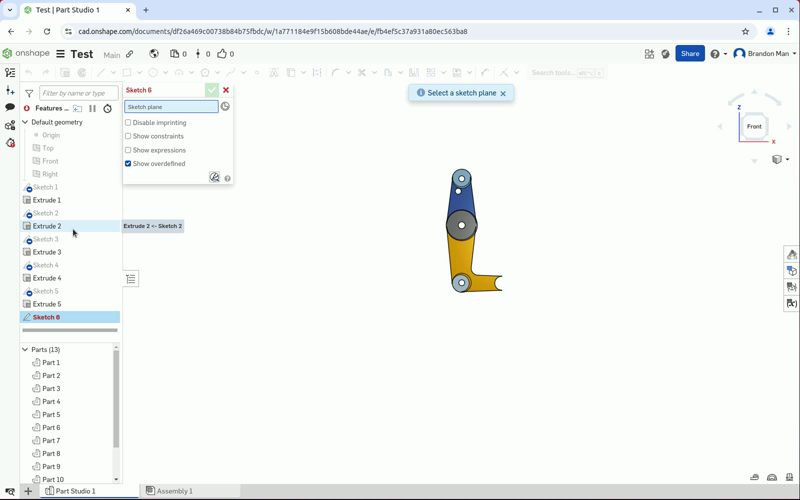
mouse_move(73, 163)
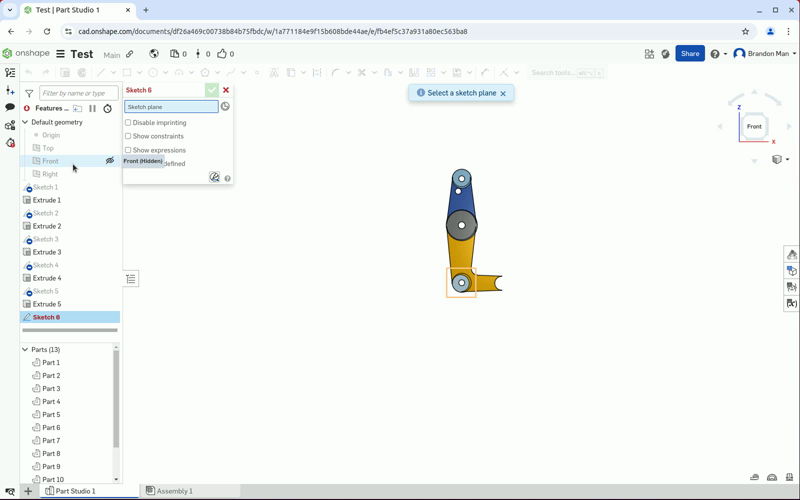
click(73, 163)
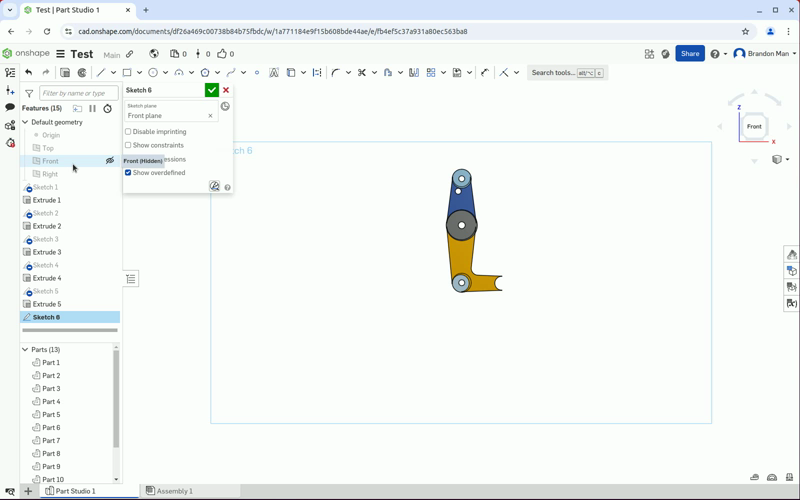
mouse_move(69, 352)
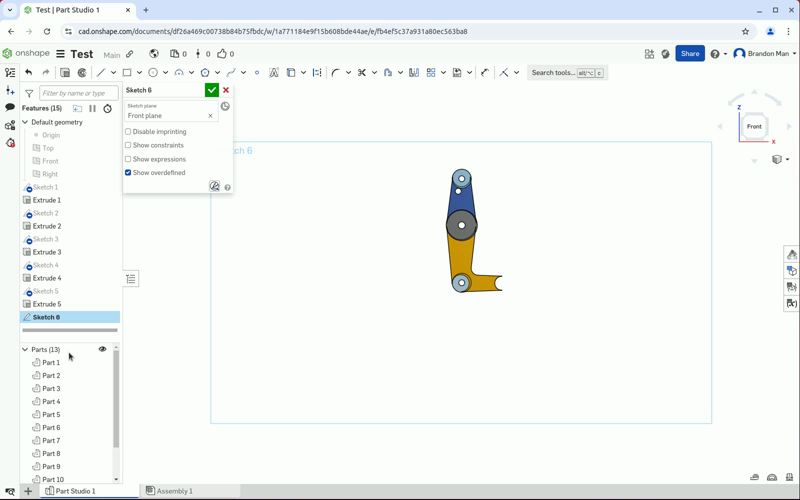
key(y)
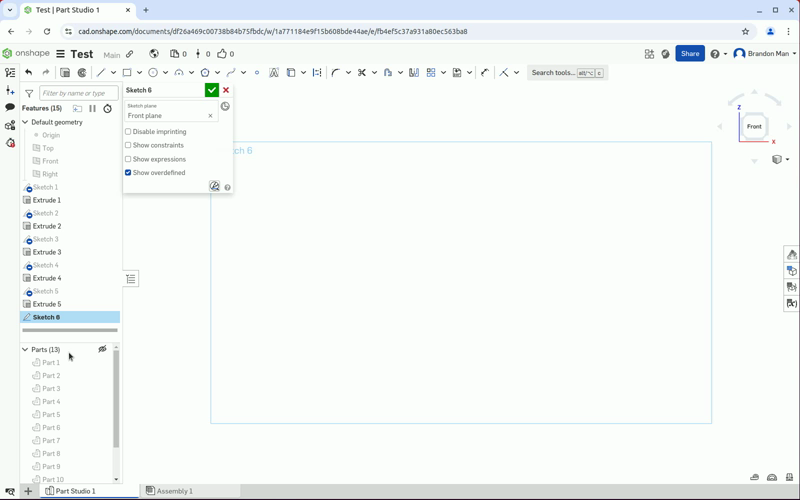
key(c)
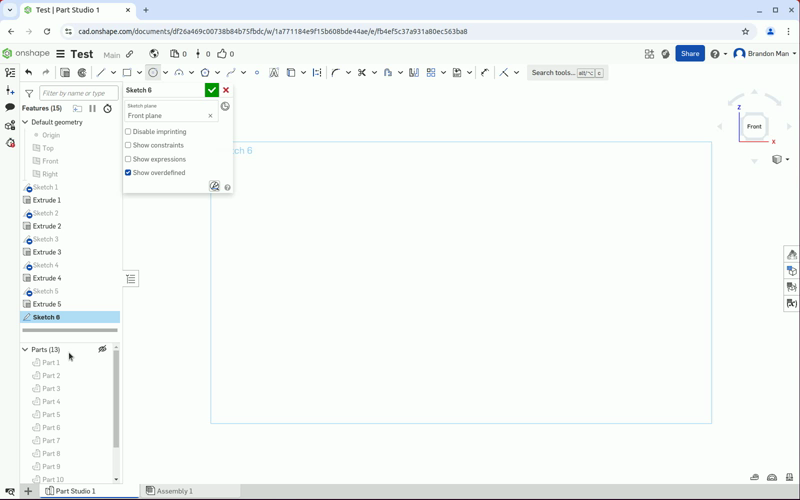
key_down(shift)
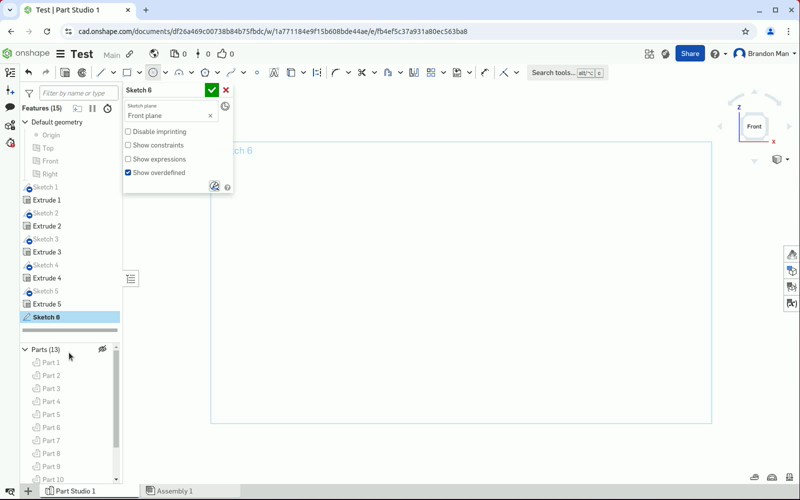
mouse_move(501, 282)
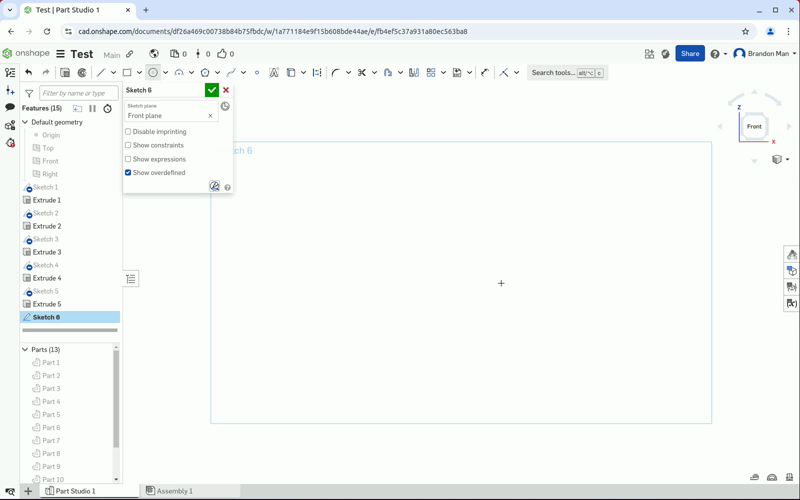
click(501, 282)
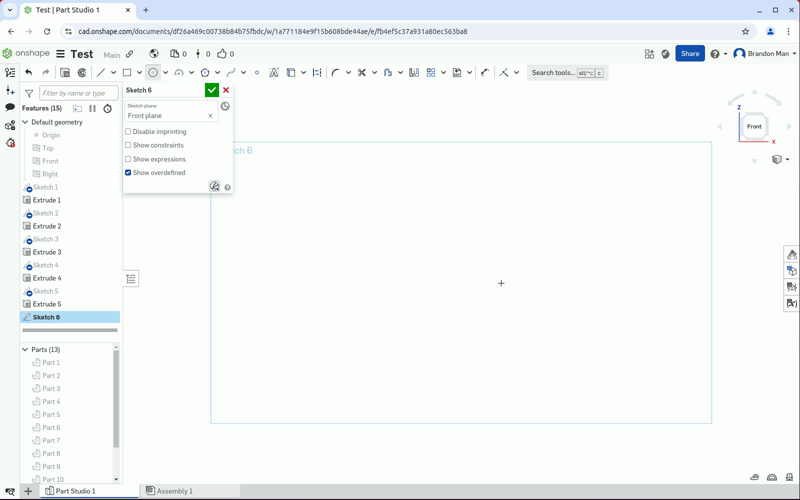
key_up(shift)
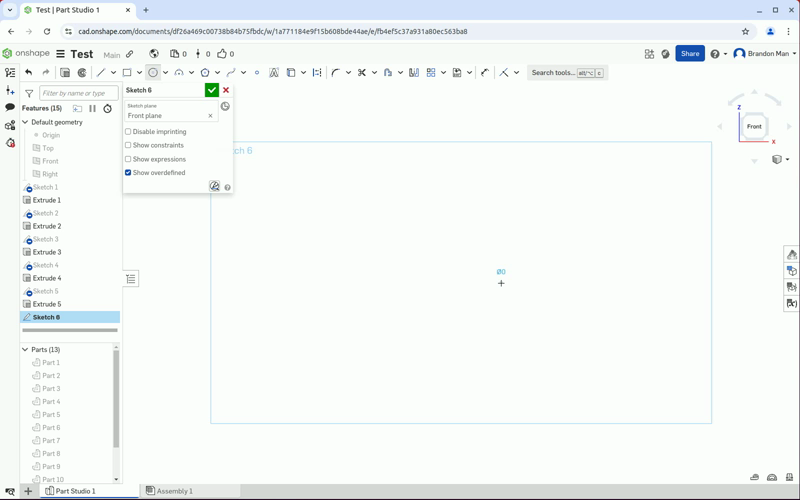
mouse_move(508, 282)
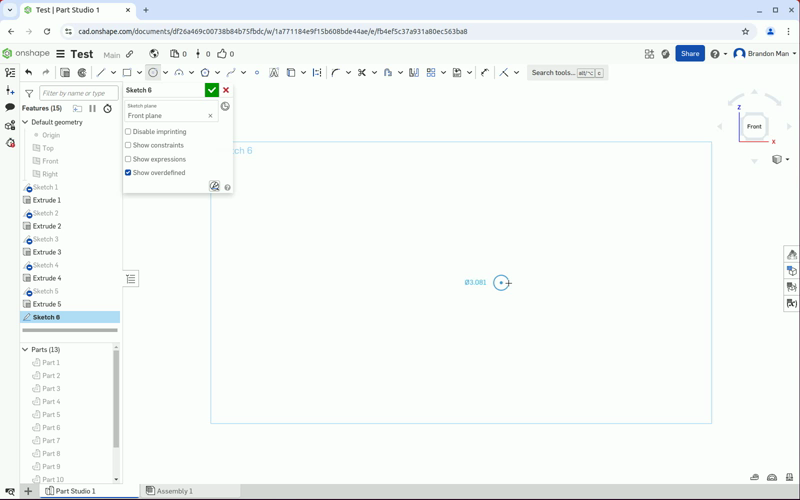
click(508, 282)
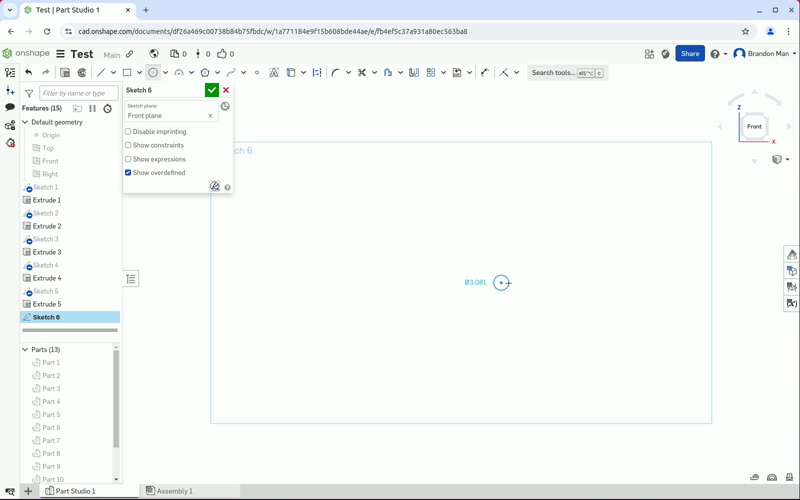
key(esc)
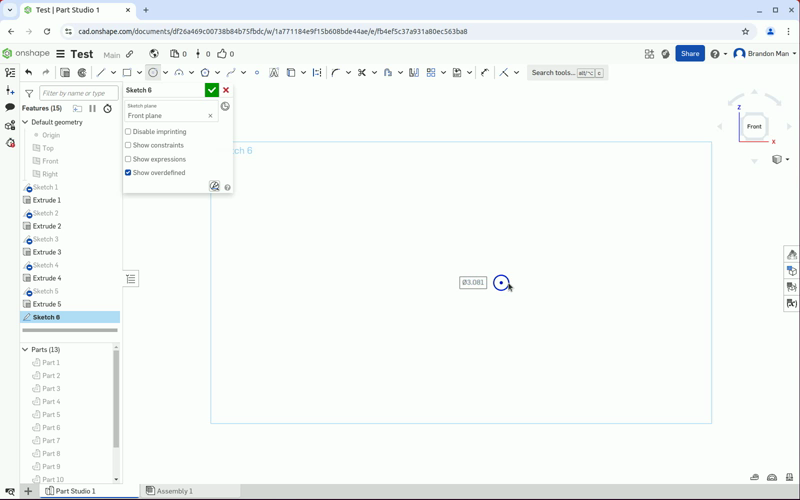
key(c)
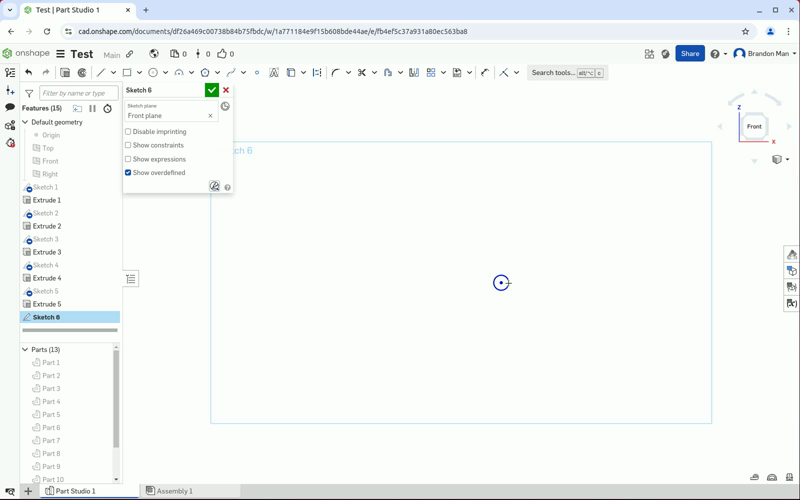
key_down(shift)
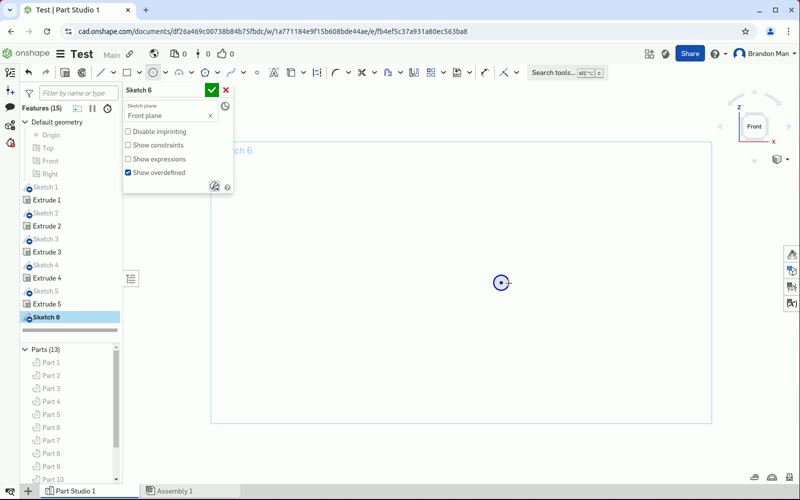
mouse_move(501, 282)
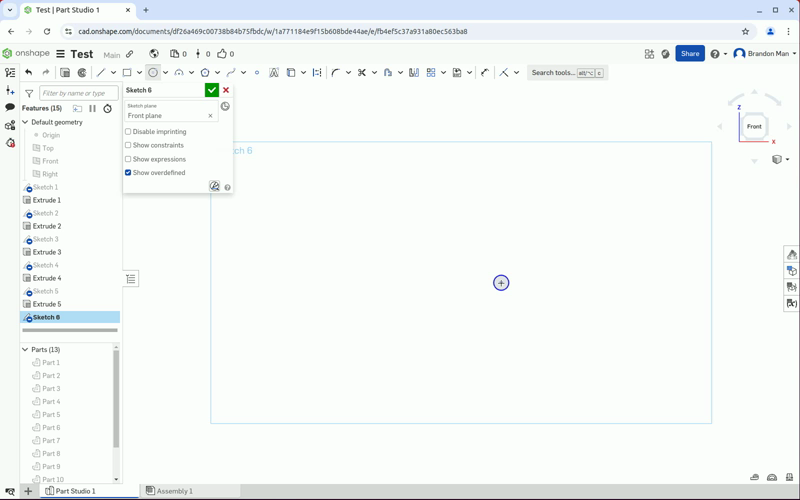
click(501, 282)
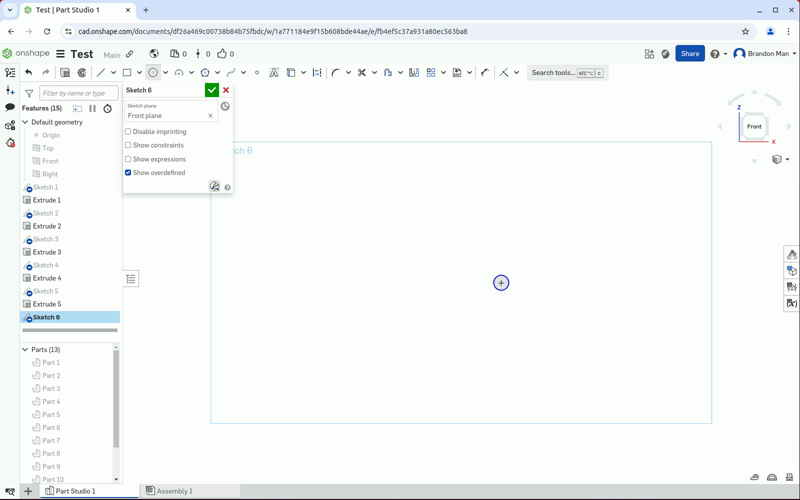
key_up(shift)
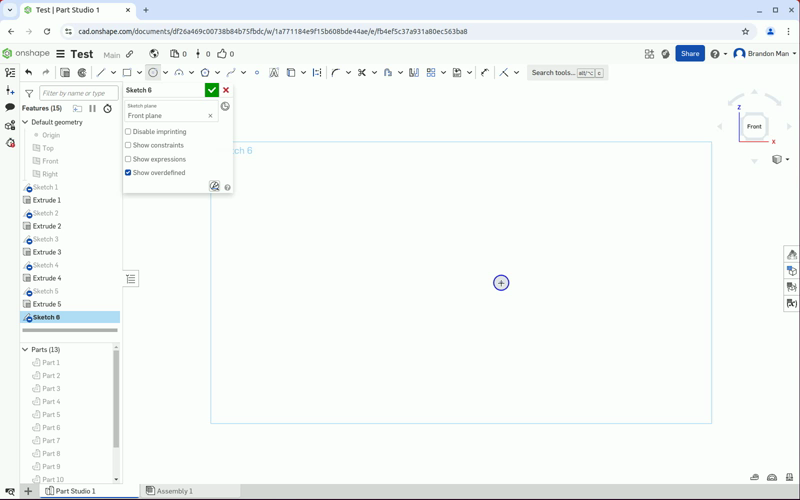
mouse_move(504, 282)
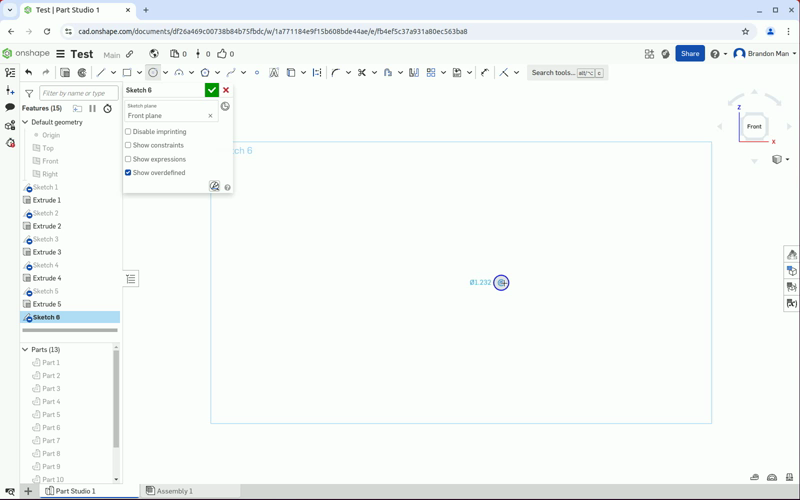
scroll(6)
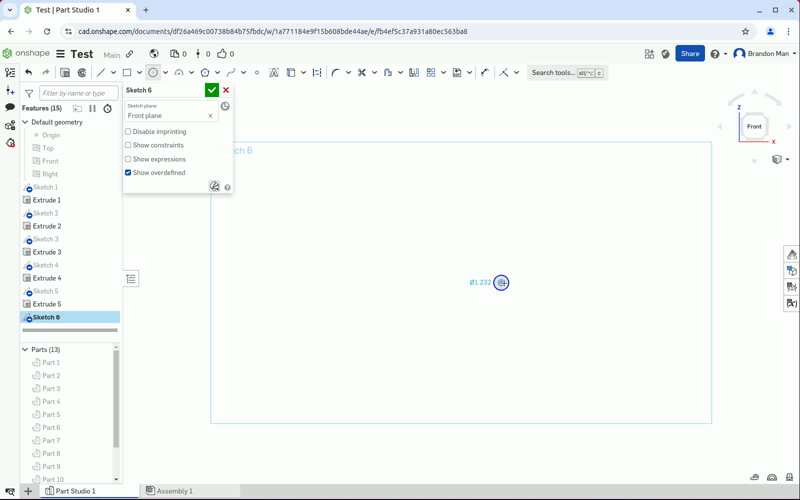
scroll(6)
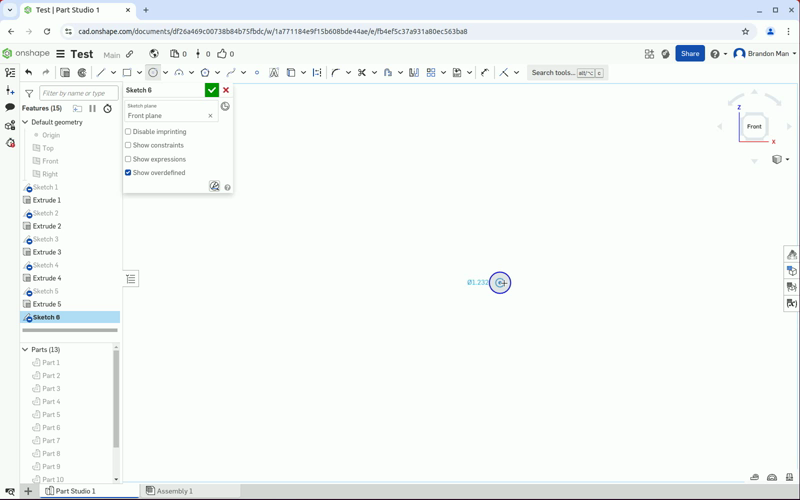
scroll(6)
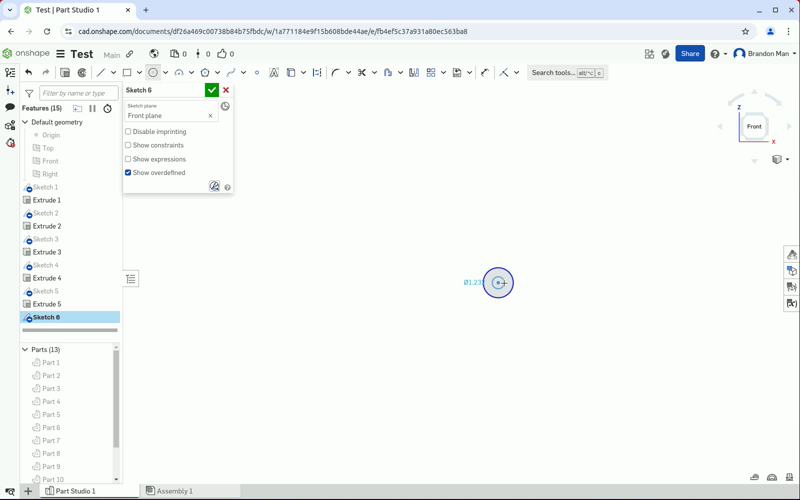
scroll(6)
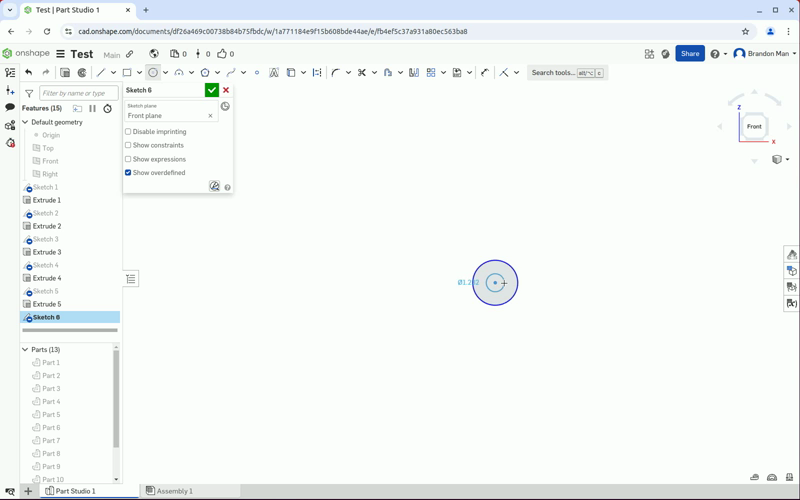
scroll(6)
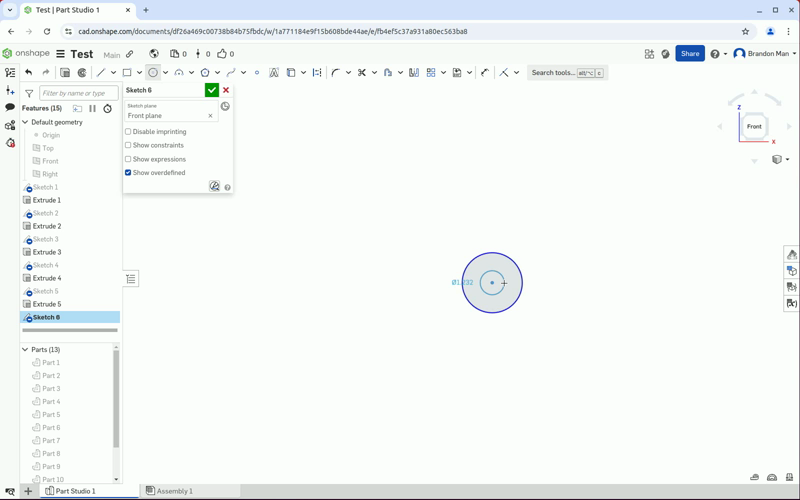
scroll(6)
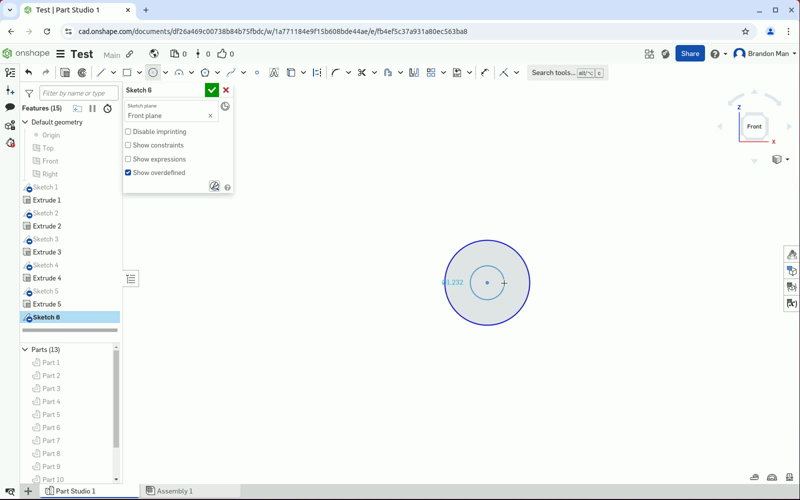
scroll(6)
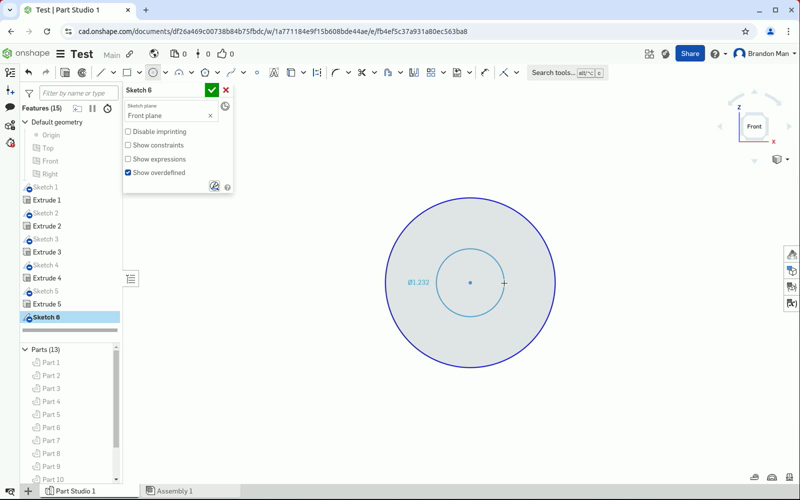
click(504, 282)
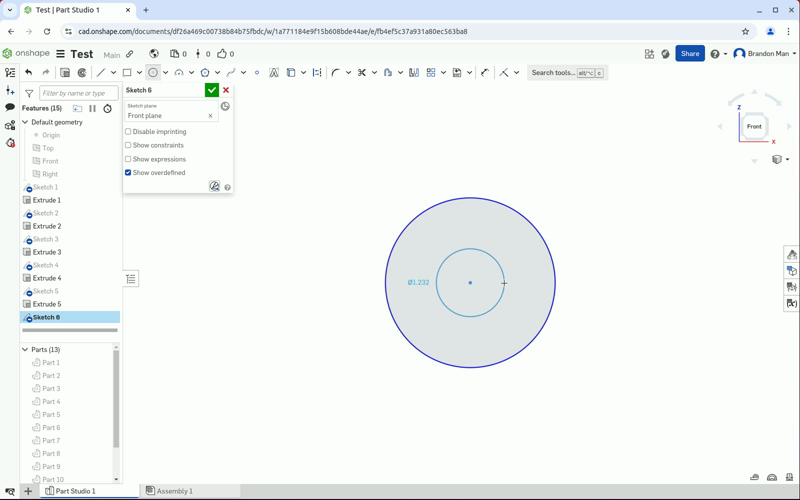
scroll(-6)
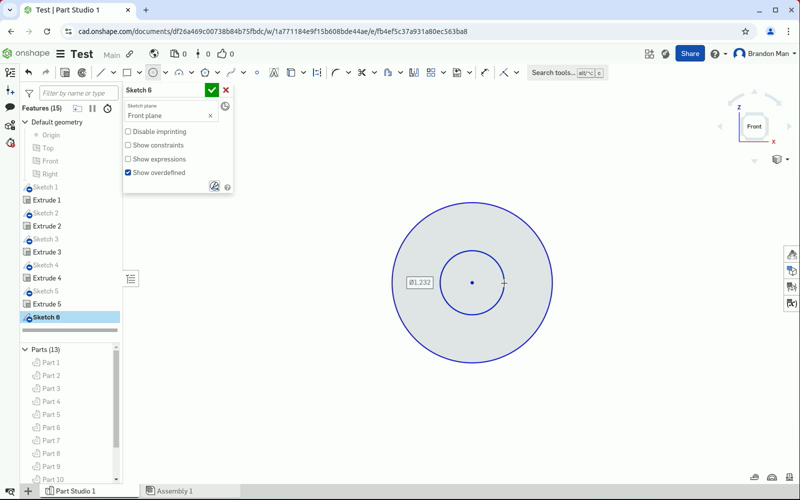
scroll(-6)
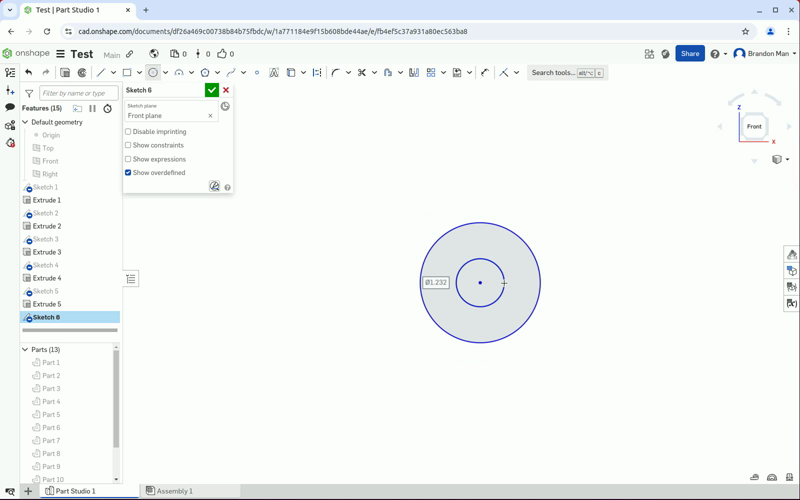
scroll(-6)
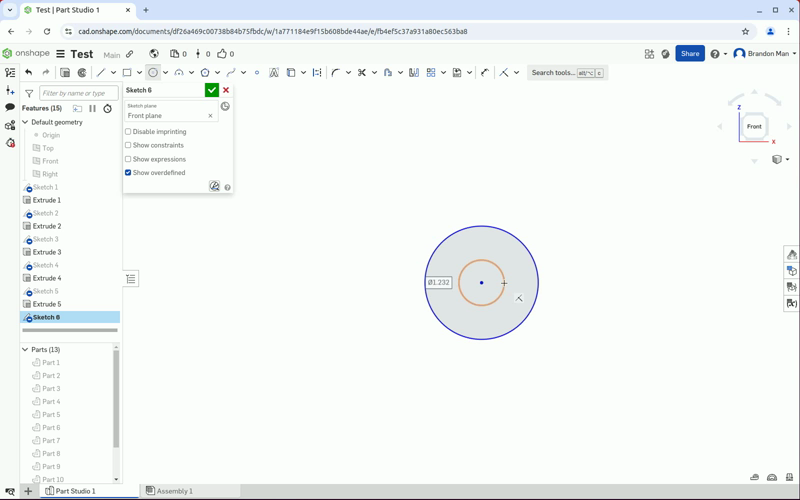
scroll(-6)
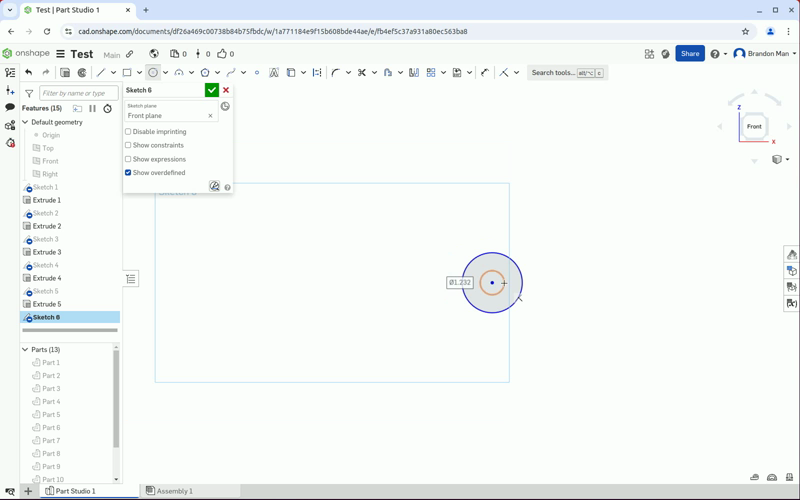
scroll(-6)
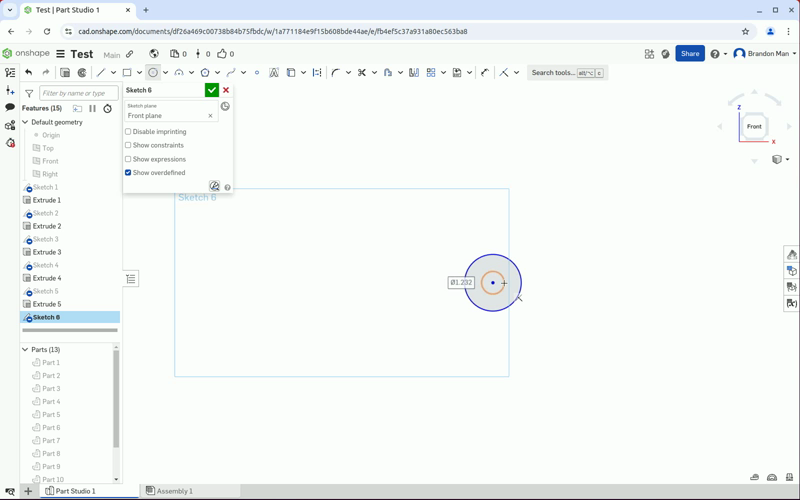
scroll(-6)
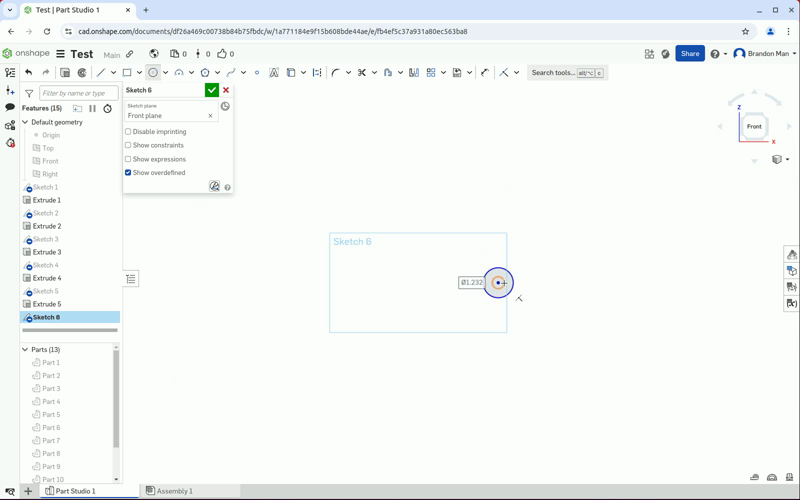
scroll(-6)
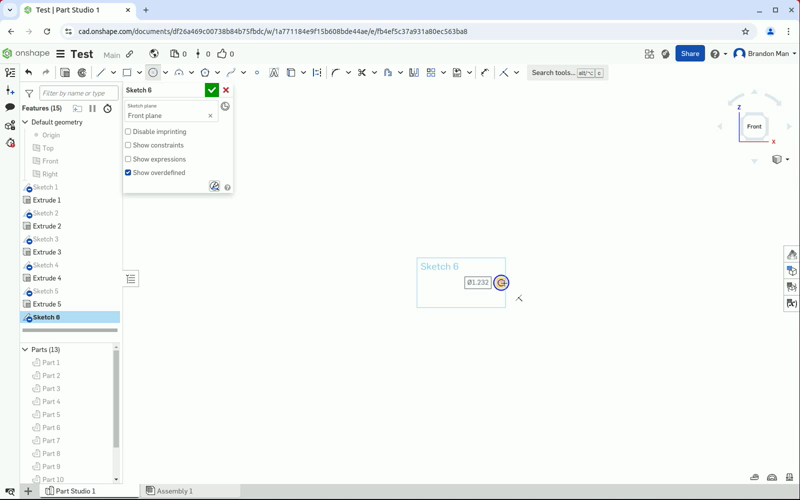
key(esc)
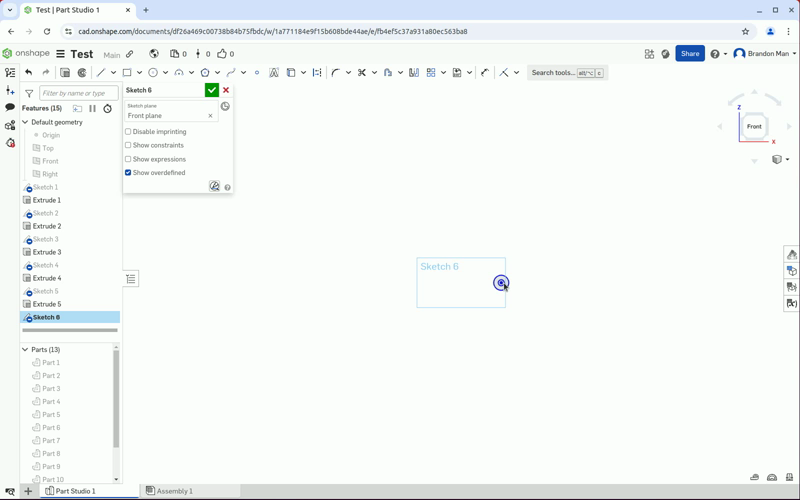
mouse_move(498, 283)
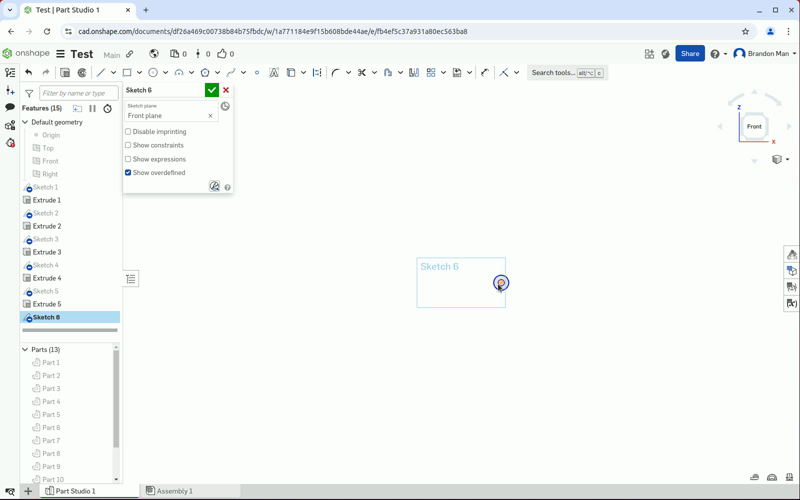
scroll(6)
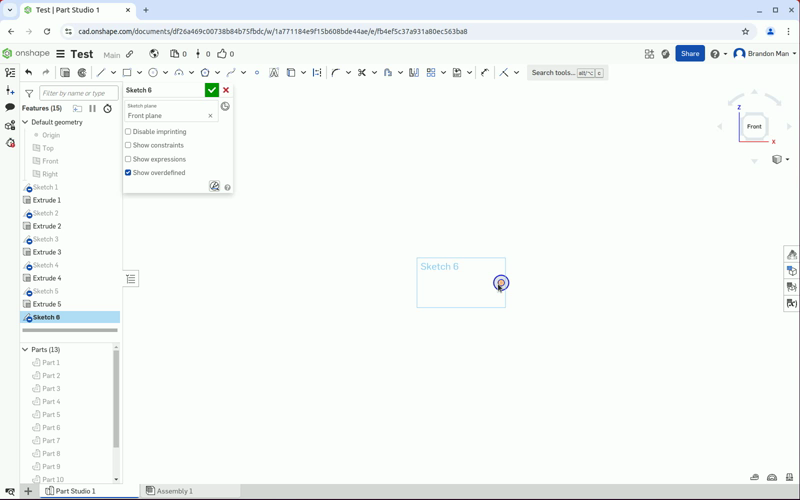
scroll(6)
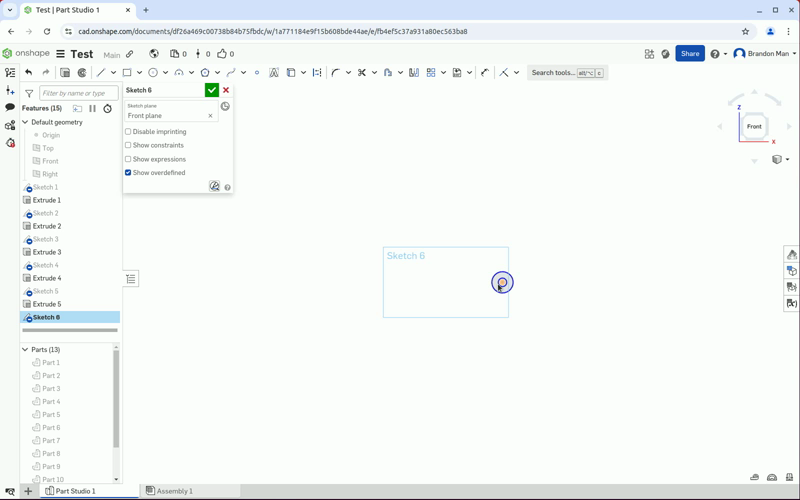
scroll(6)
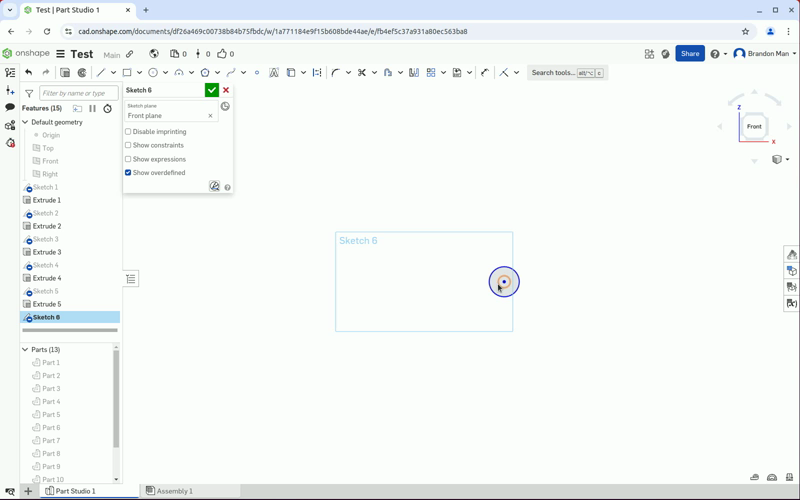
scroll(6)
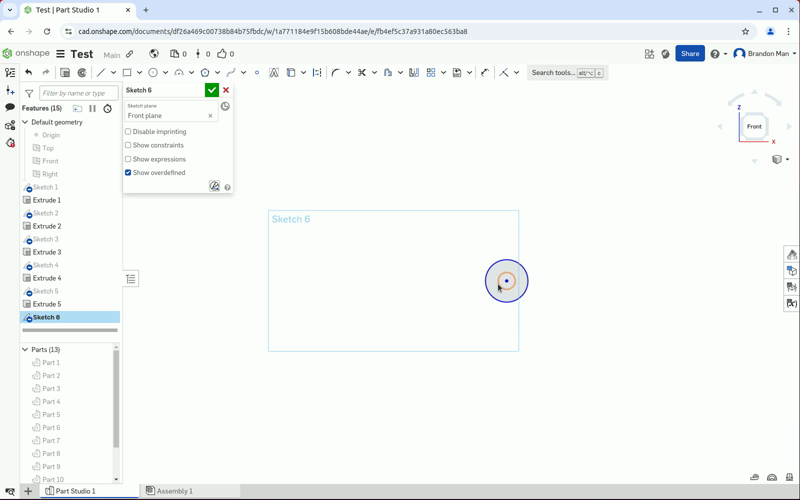
scroll(6)
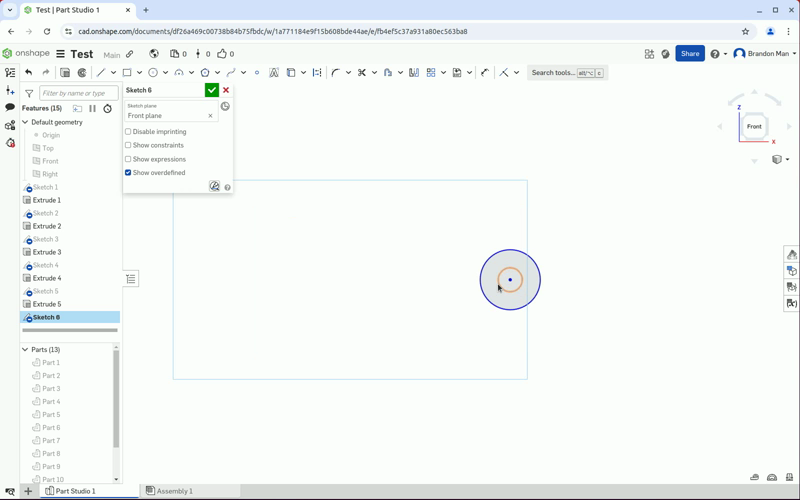
scroll(6)
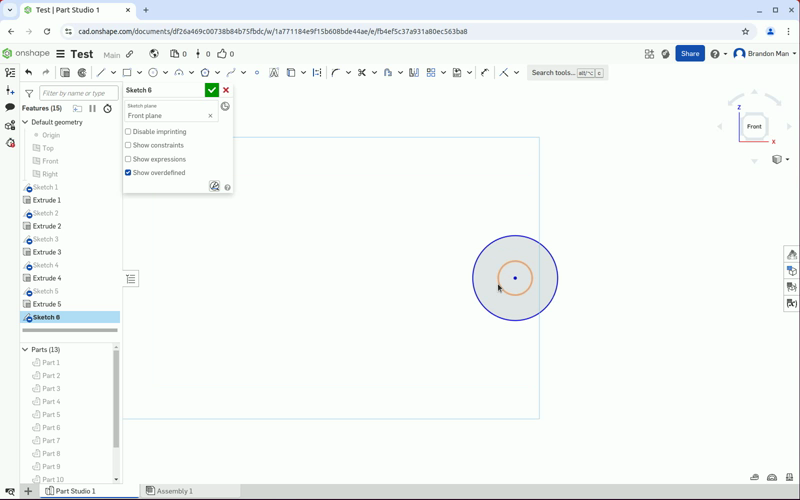
scroll(6)
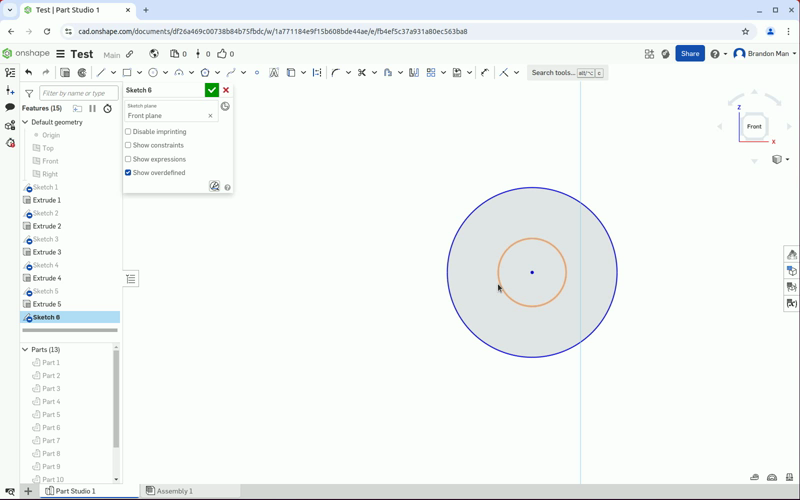
click(498, 283)
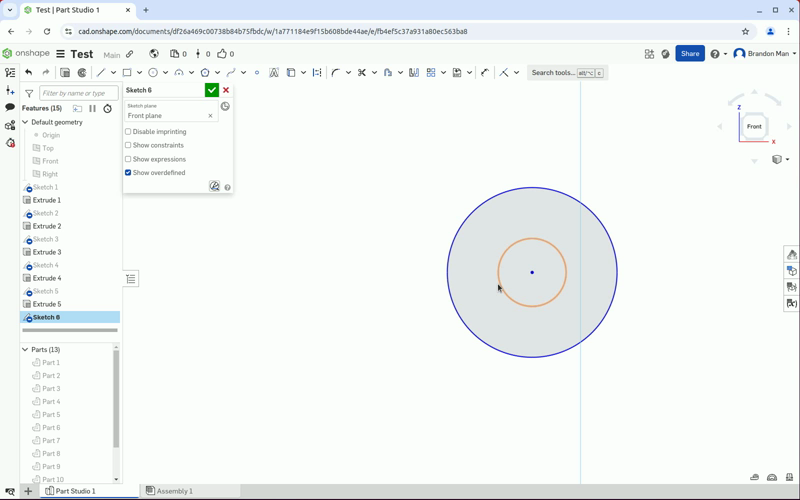
scroll(-6)
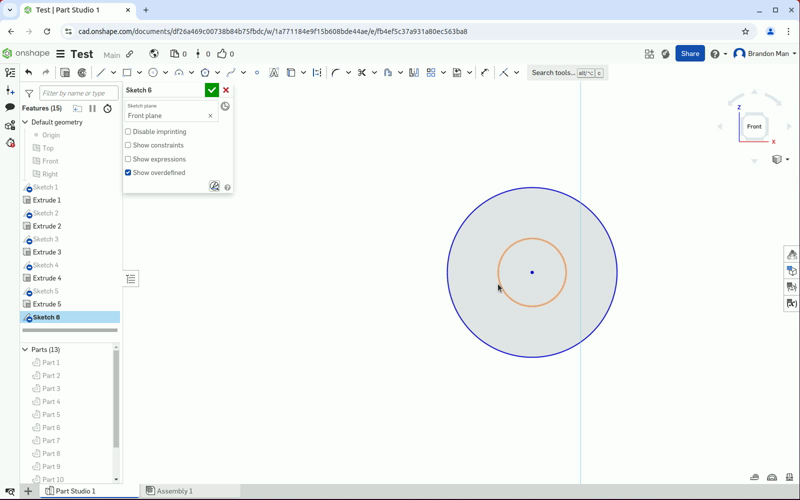
scroll(-6)
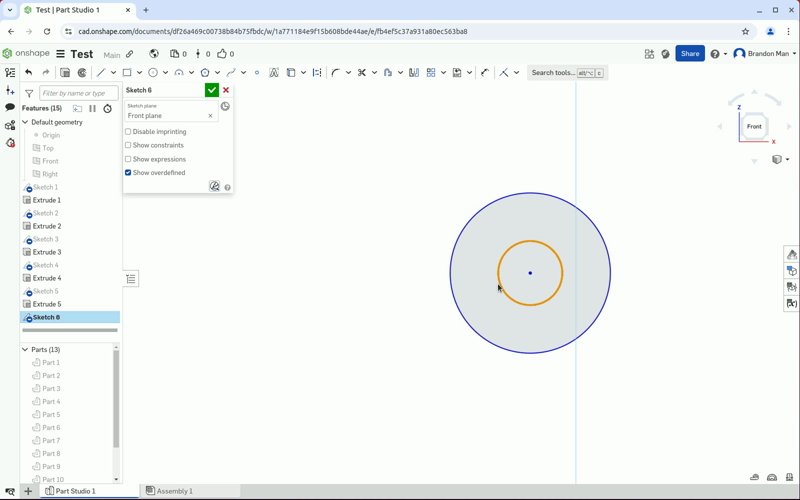
scroll(-6)
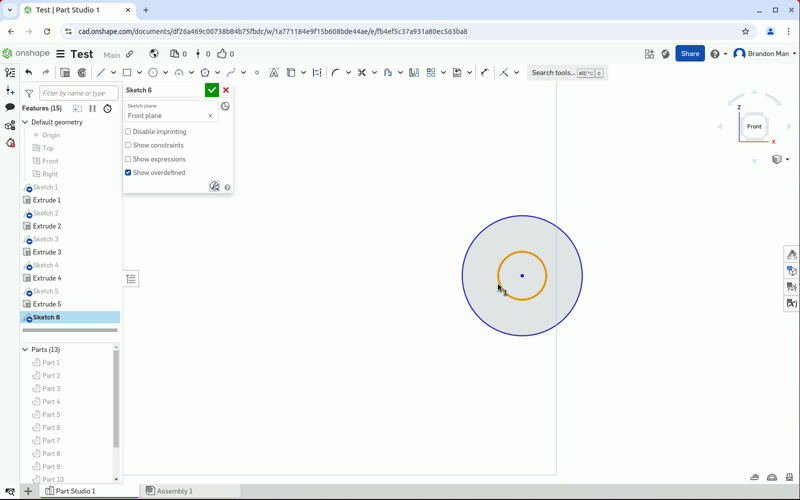
scroll(-6)
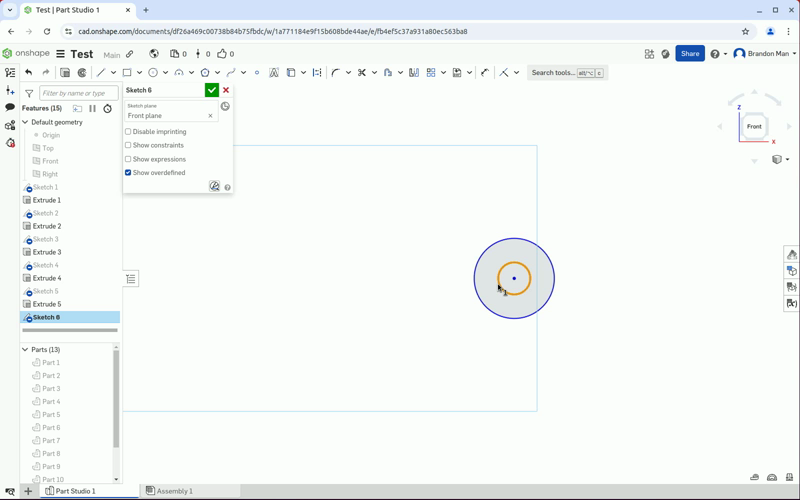
scroll(-6)
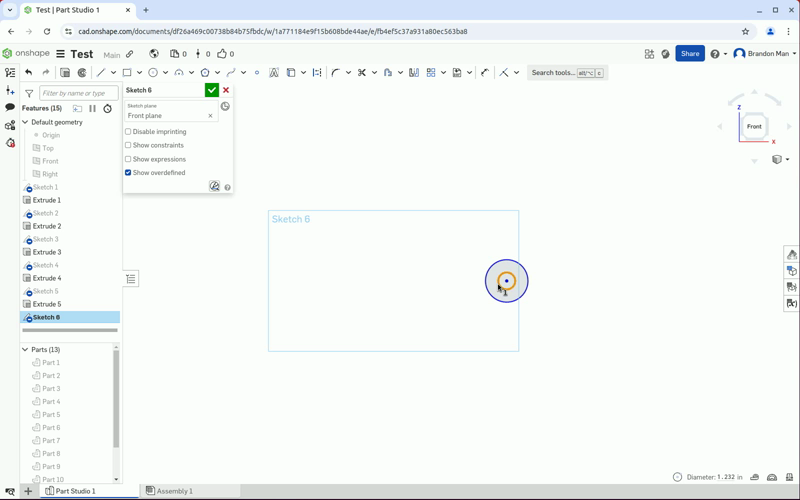
scroll(-6)
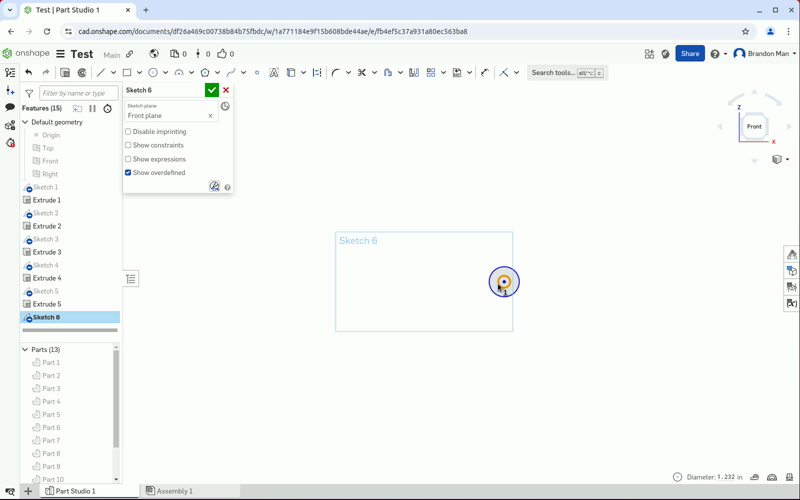
scroll(-6)
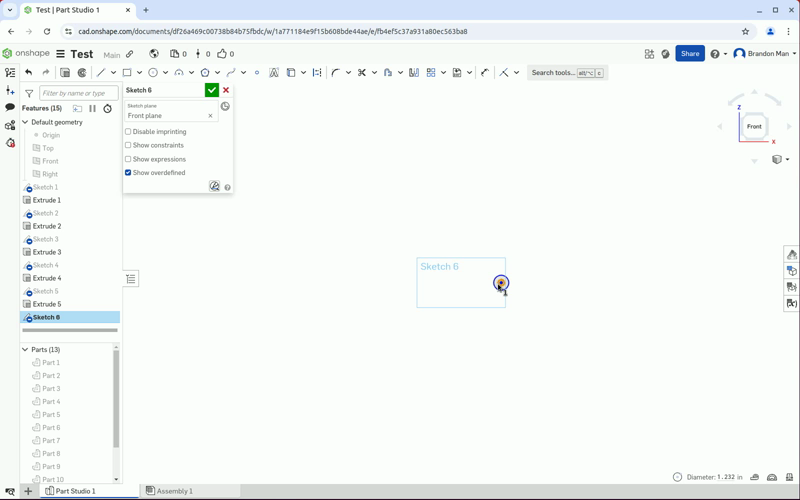
mouse_move(69, 352)
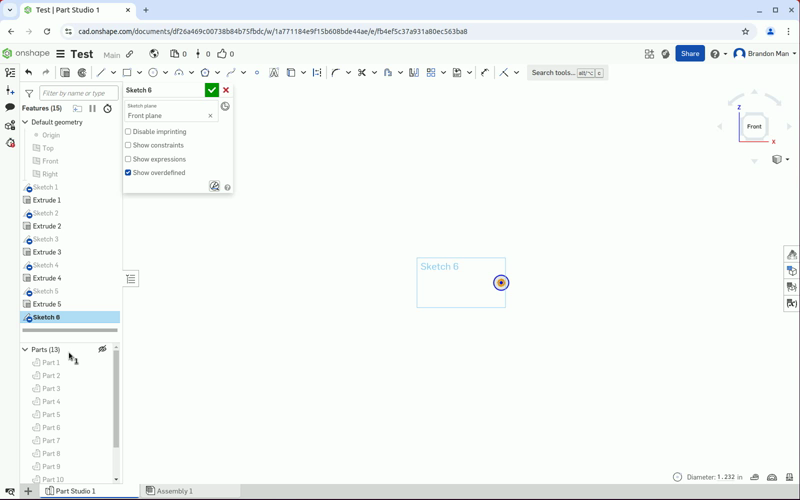
key(shift+y)
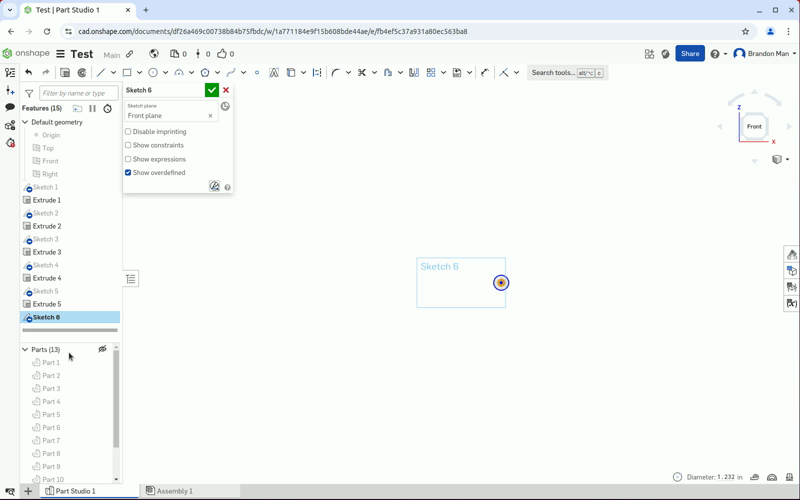
key(shift+e)
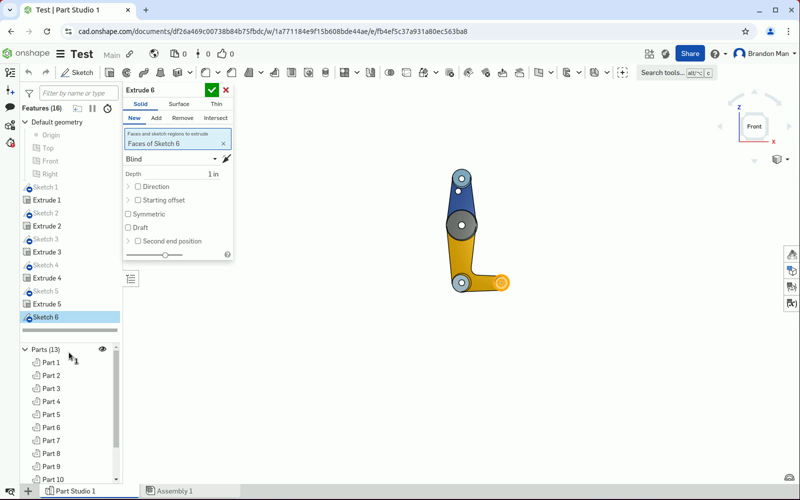
mouse_move(143, 106)
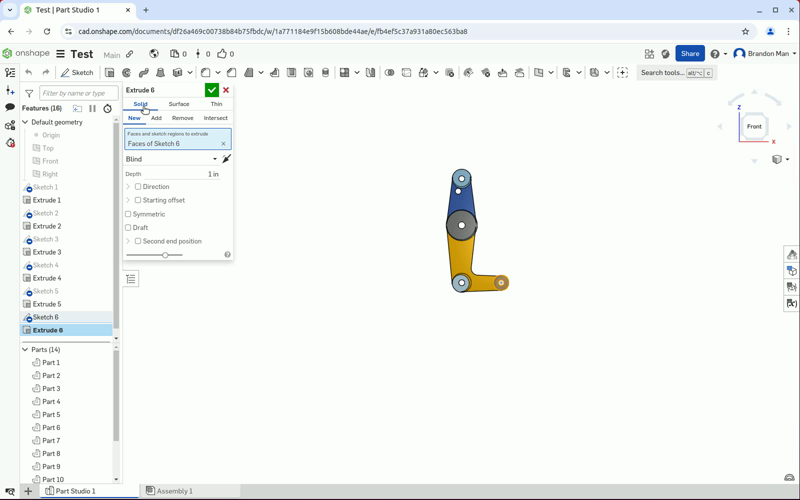
click(143, 106)
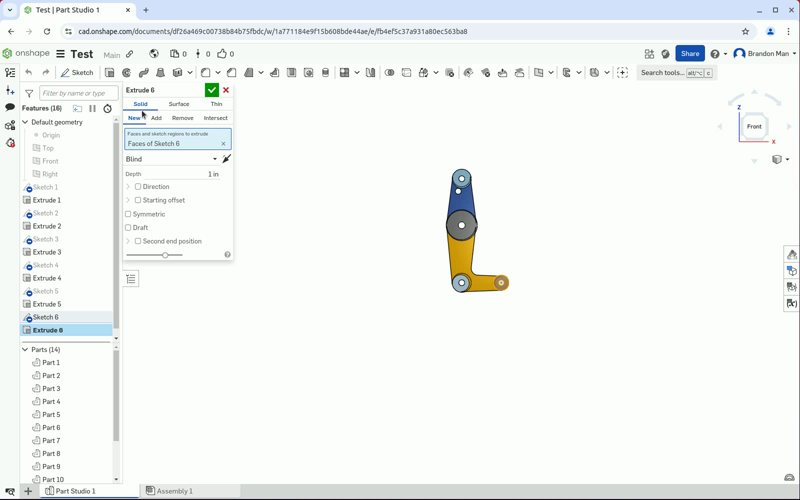
mouse_move(137, 120)
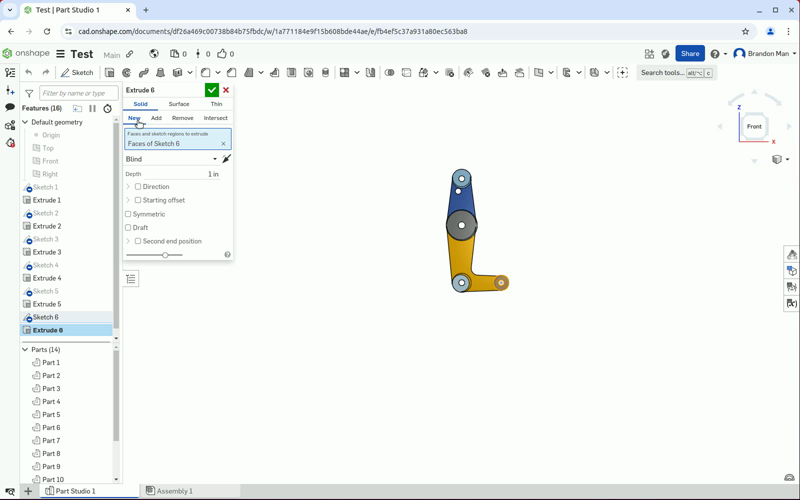
click(137, 120)
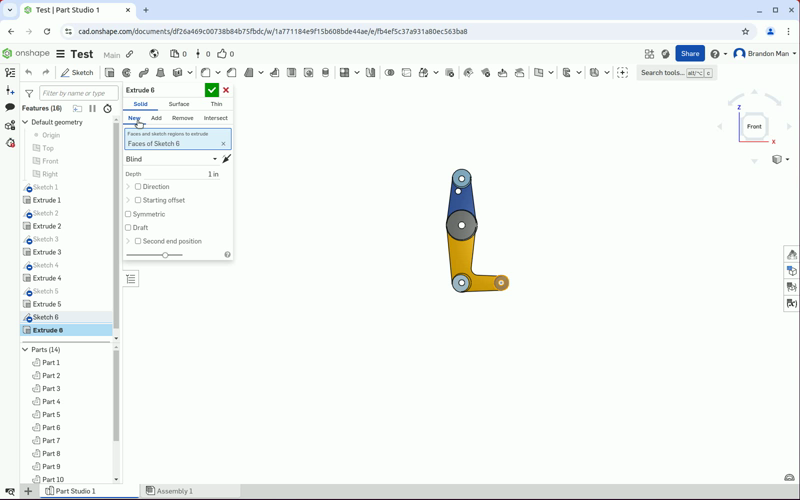
key(tab, 4)
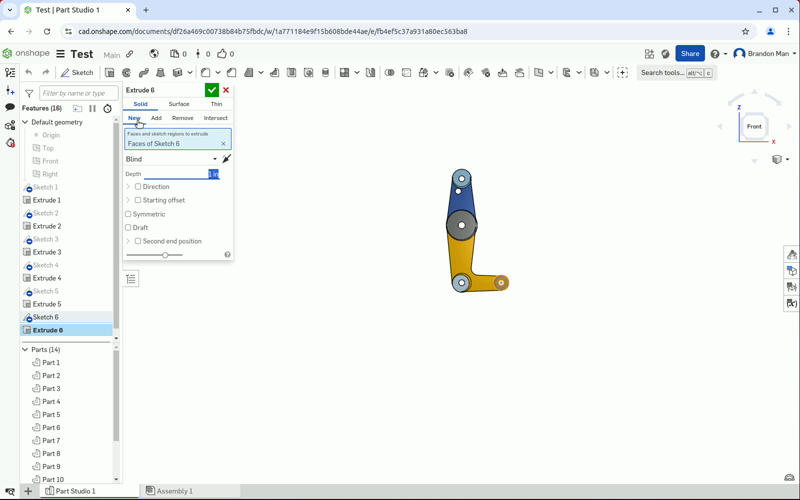
text(0.481)
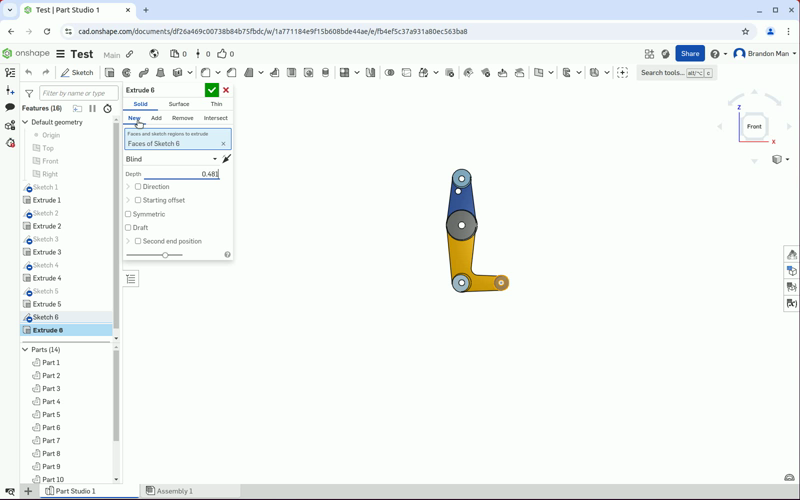
key(enter)
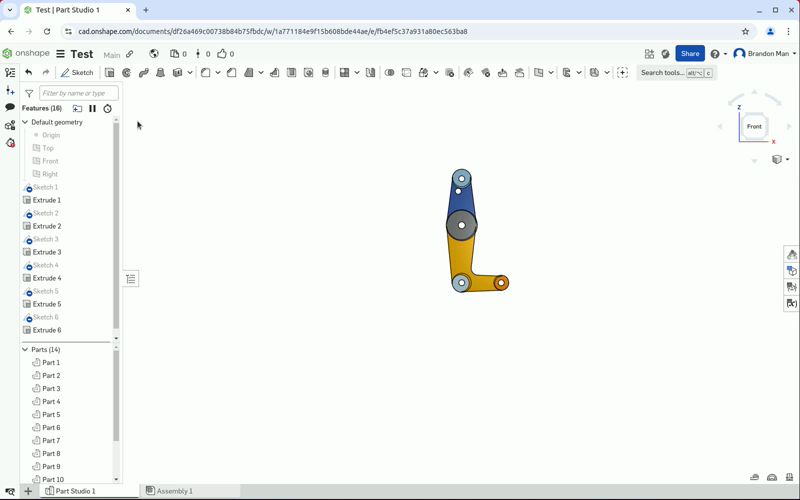
key(shift+h)
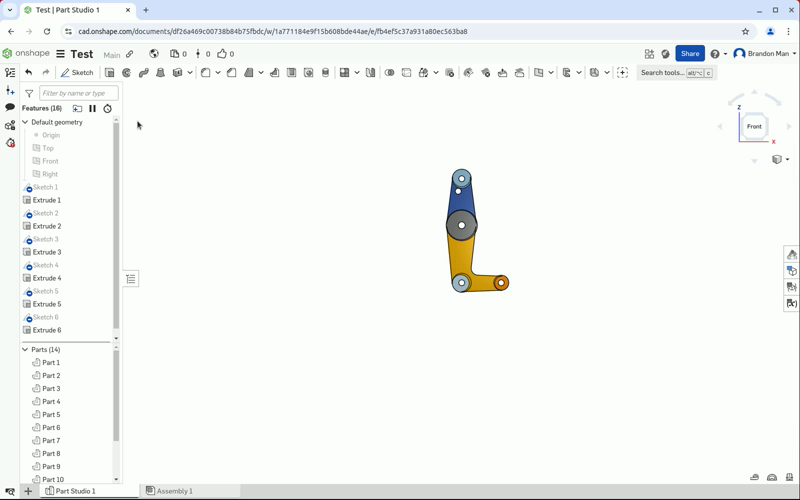
key(shift+h)
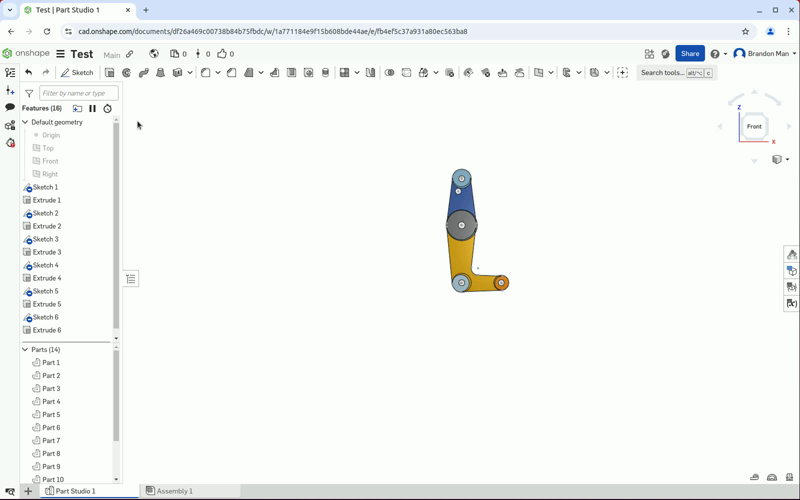
key(shift+7)
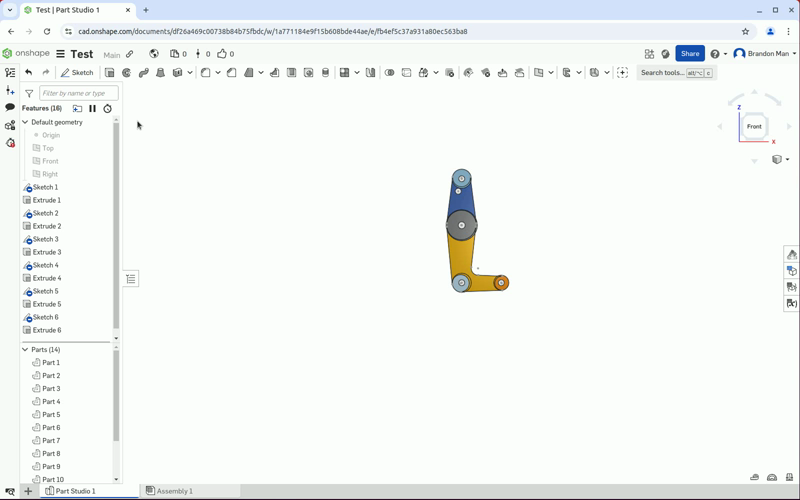
key(left, 2)
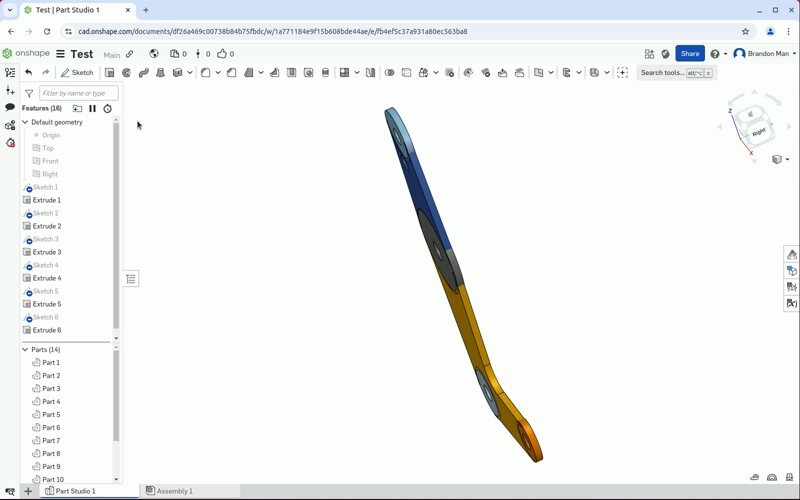
key(down, 2)
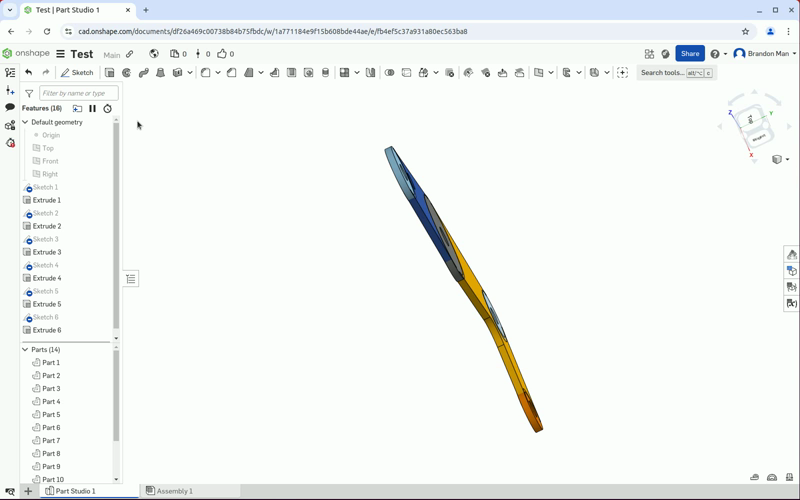
key(up, 2)
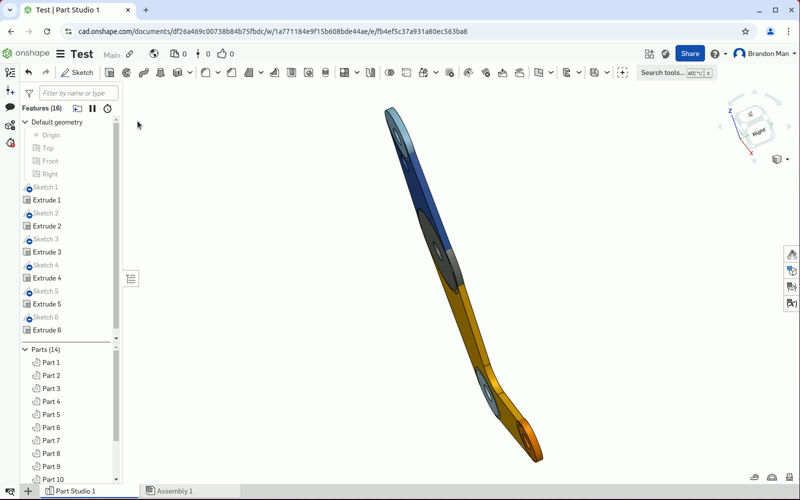
key(right, 2)
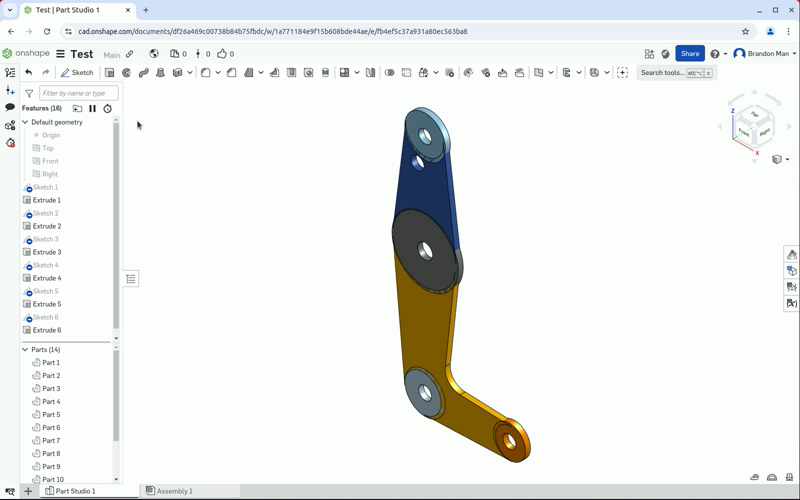
mouse_move(69, 189)
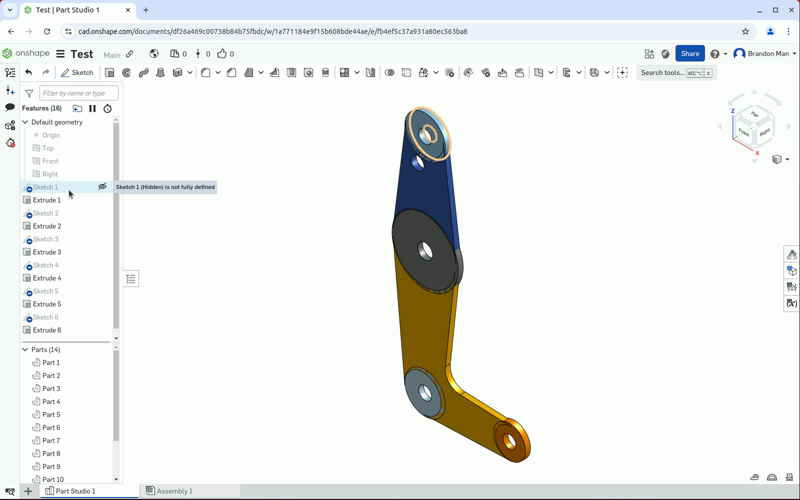
click(69, 189)